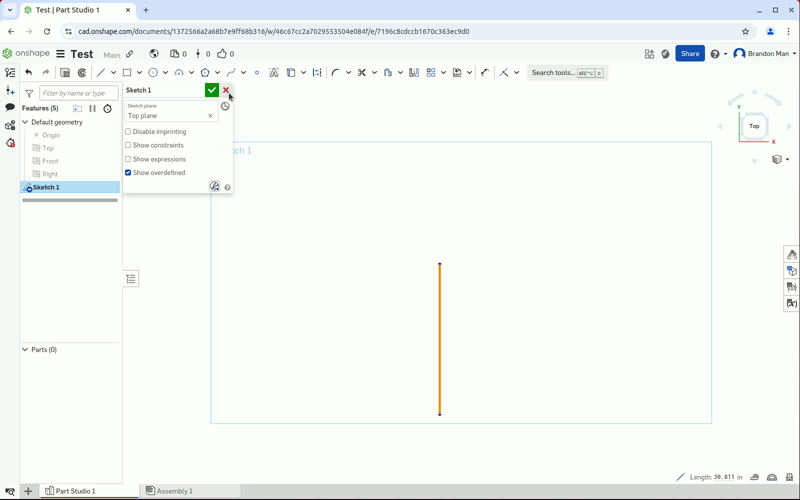
key(shift+h)
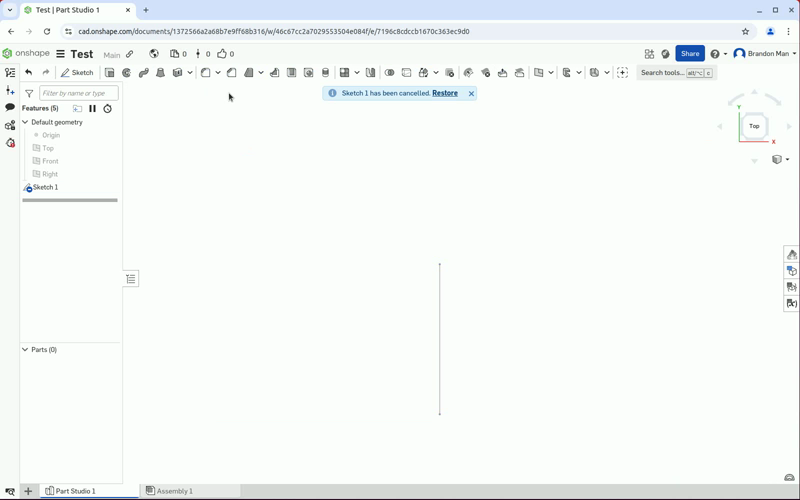
key(shift+s)
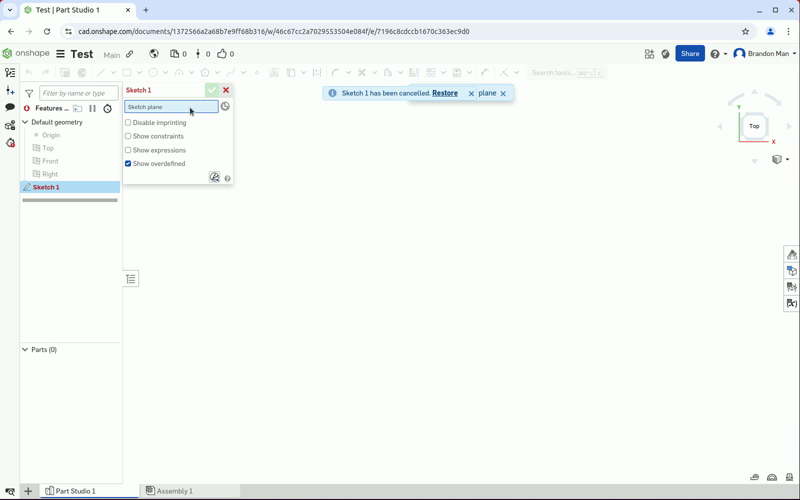
mouse_move(73, 150)
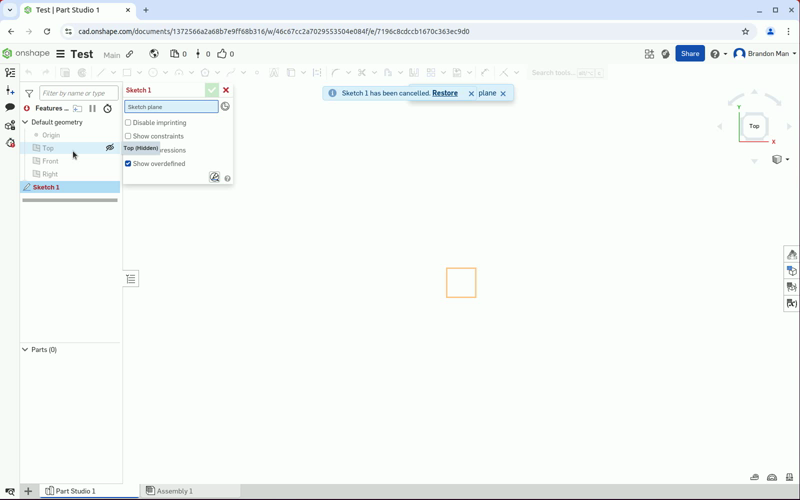
click(73, 150)
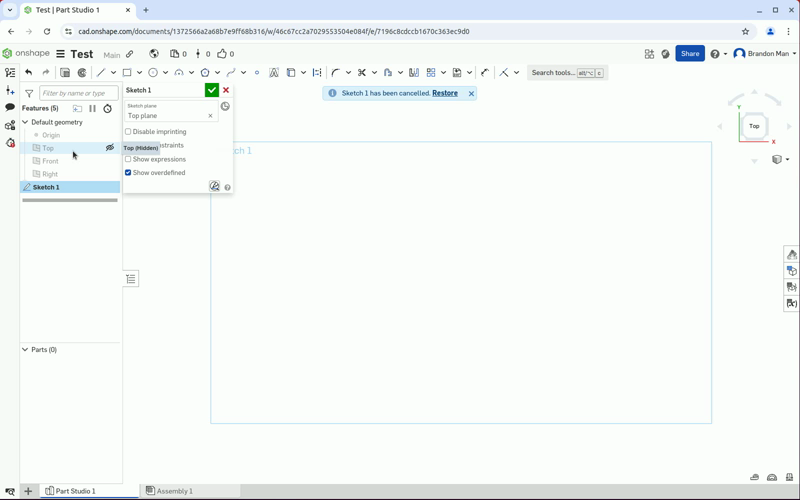
mouse_move(73, 352)
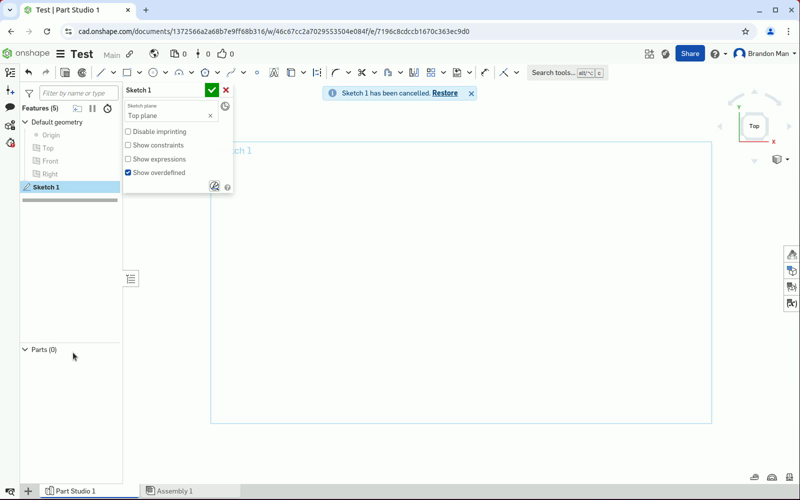
key(y)
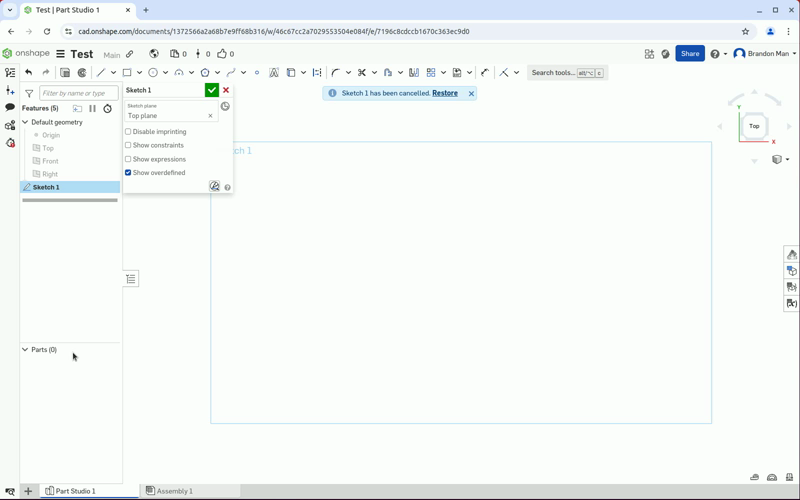
key(l)
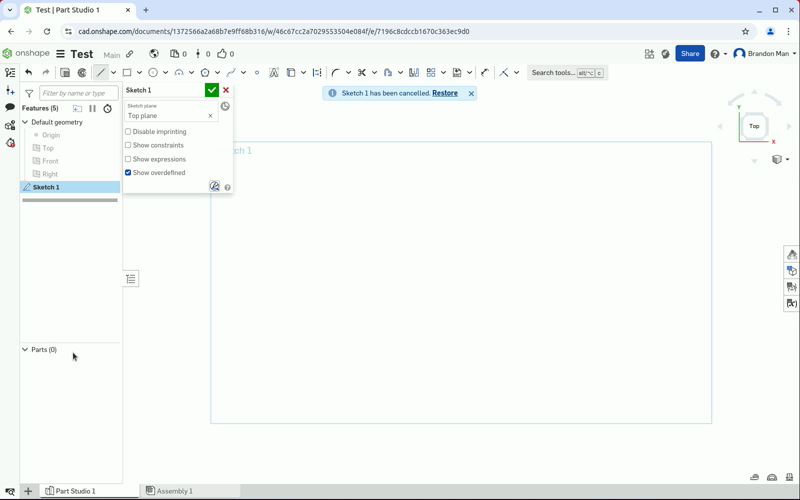
key_down(shift)
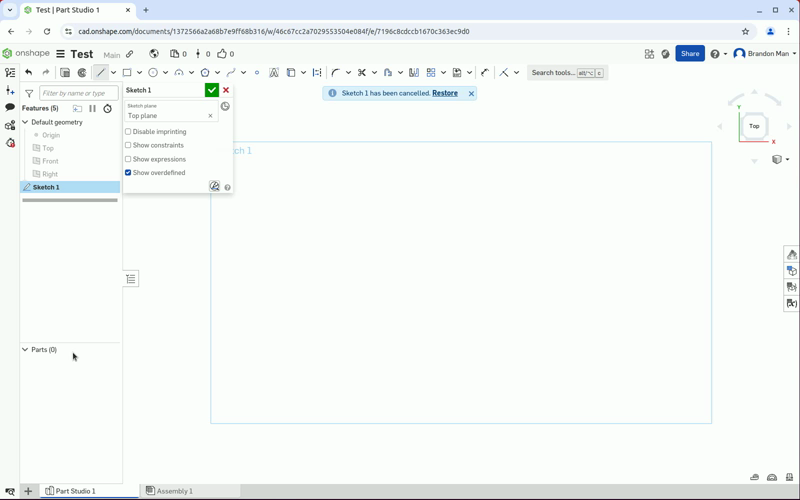
mouse_move(351, 335)
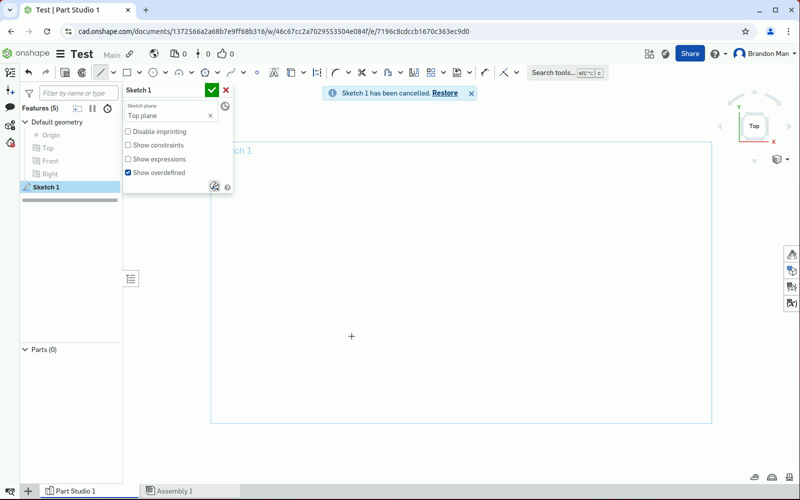
click(351, 335)
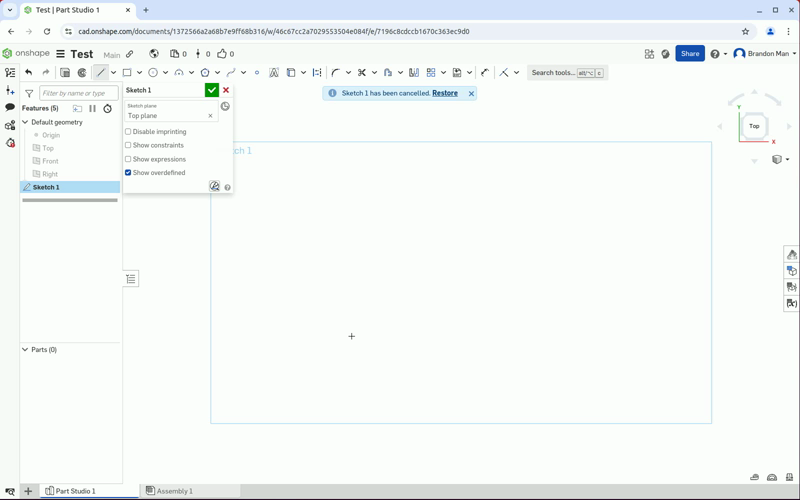
key_up(shift)
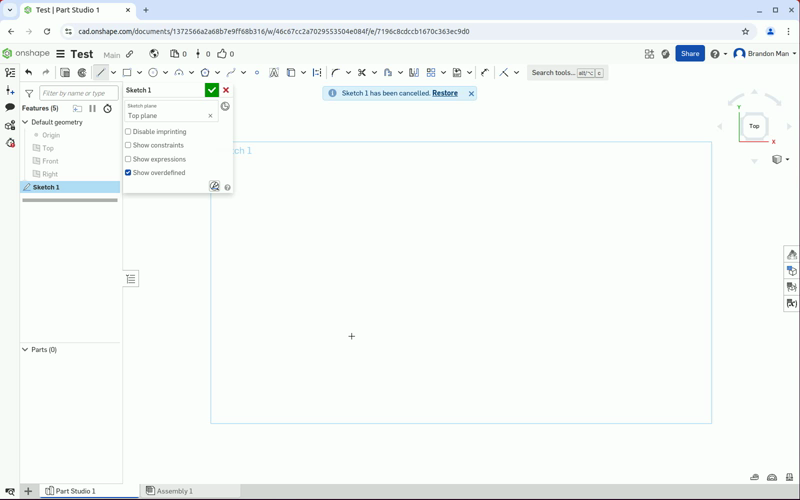
key_down(shift)
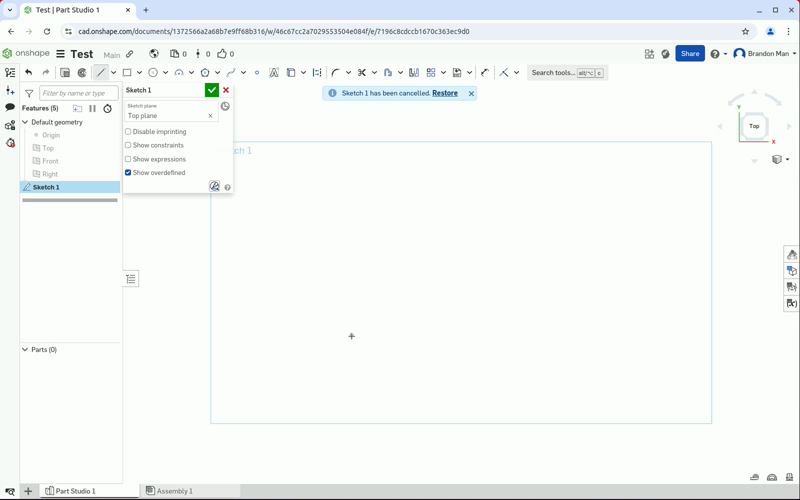
mouse_move(569, 335)
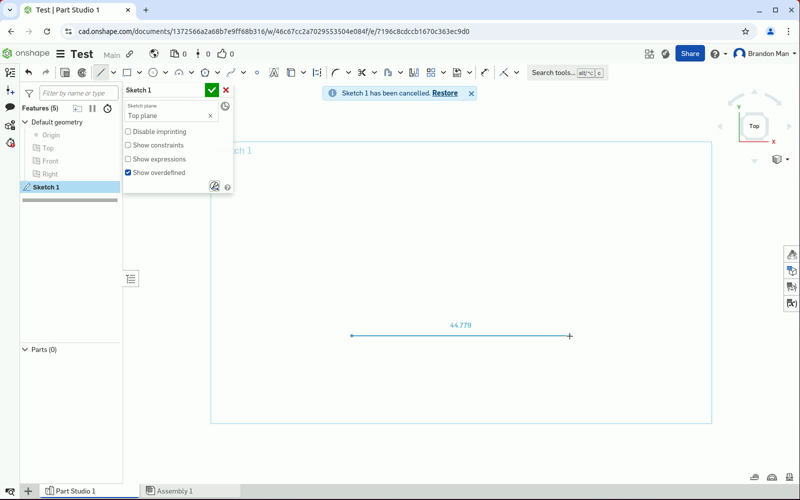
click(569, 335)
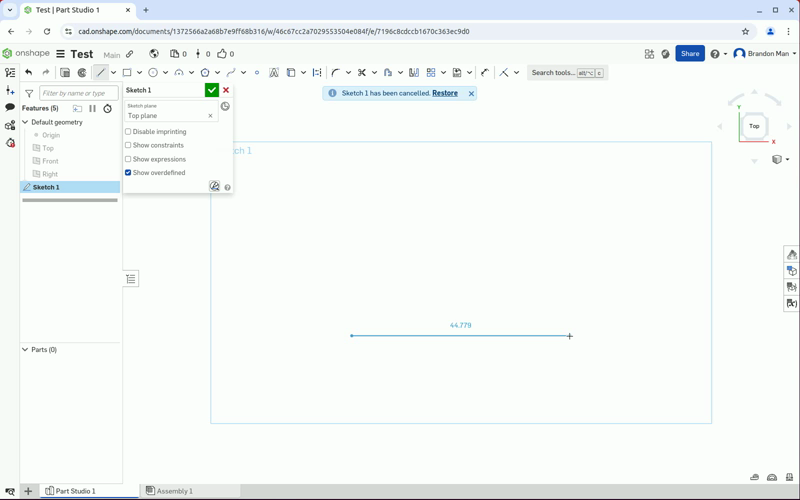
key_up(shift)
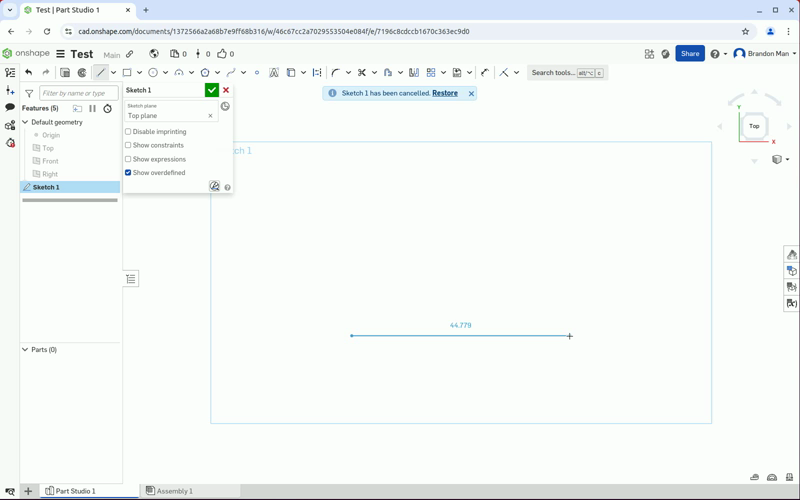
key_down(shift)
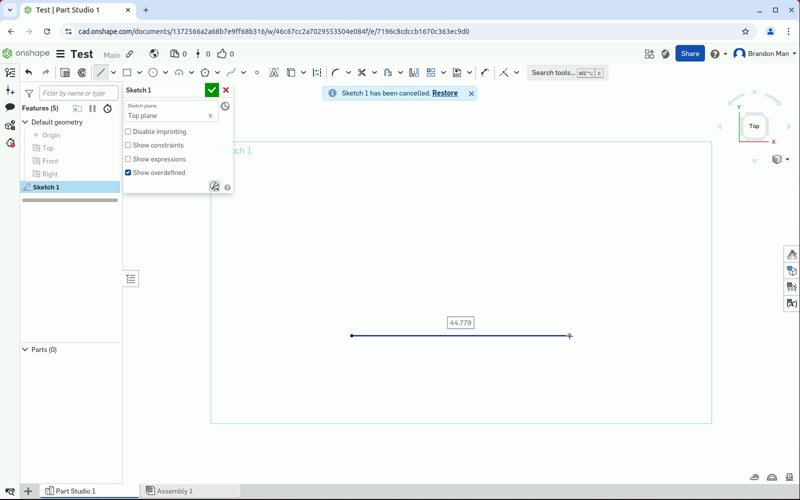
mouse_move(569, 230)
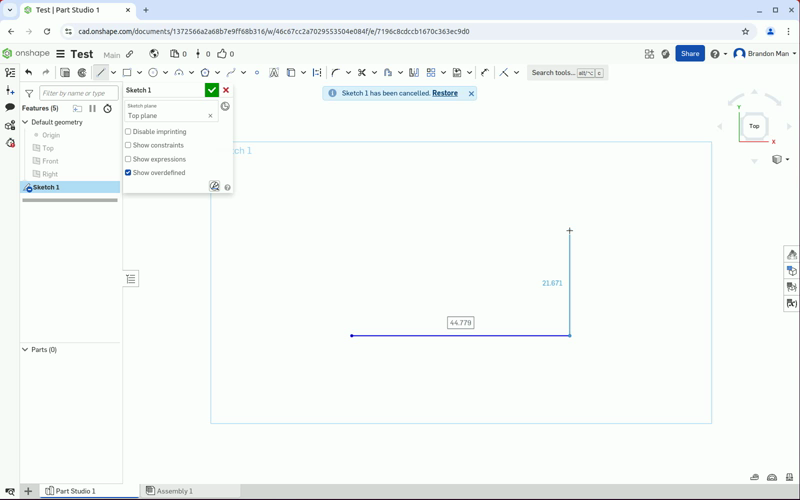
click(569, 230)
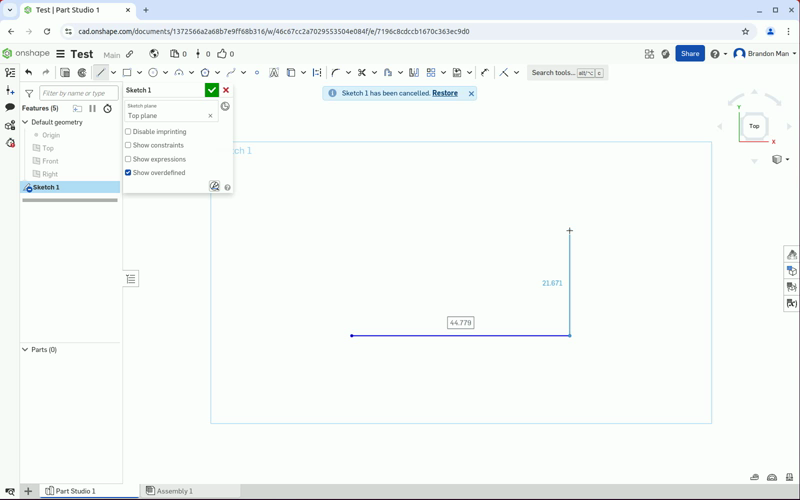
key_up(shift)
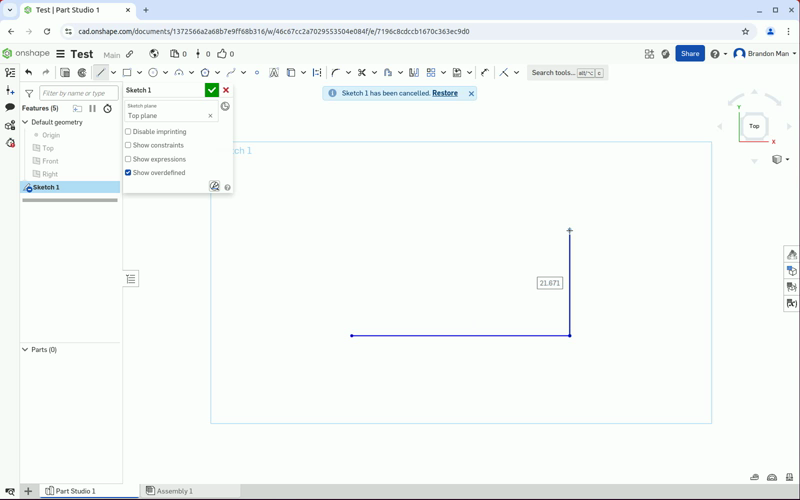
key_down(shift)
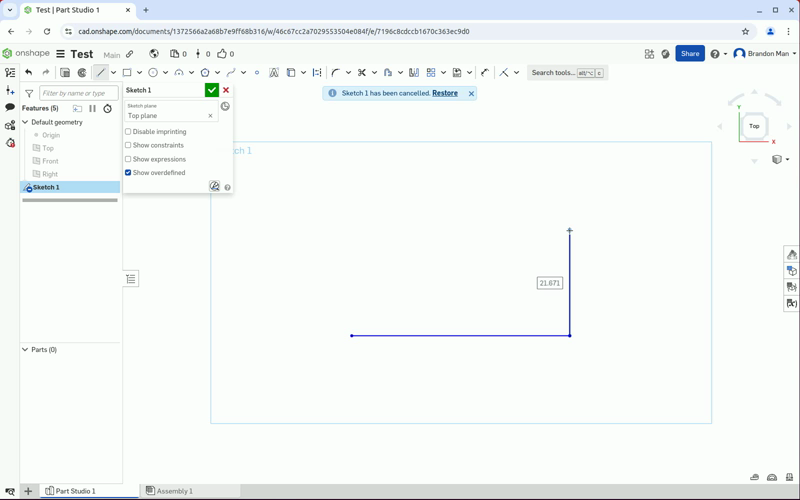
mouse_move(351, 230)
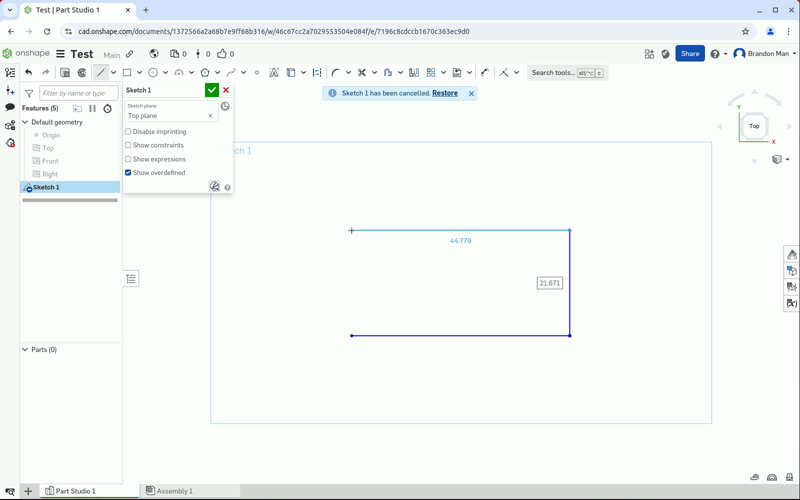
click(351, 230)
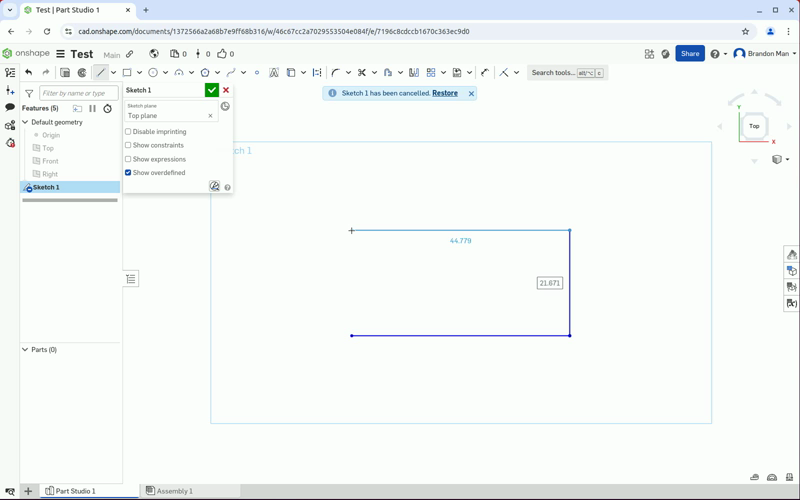
key_up(shift)
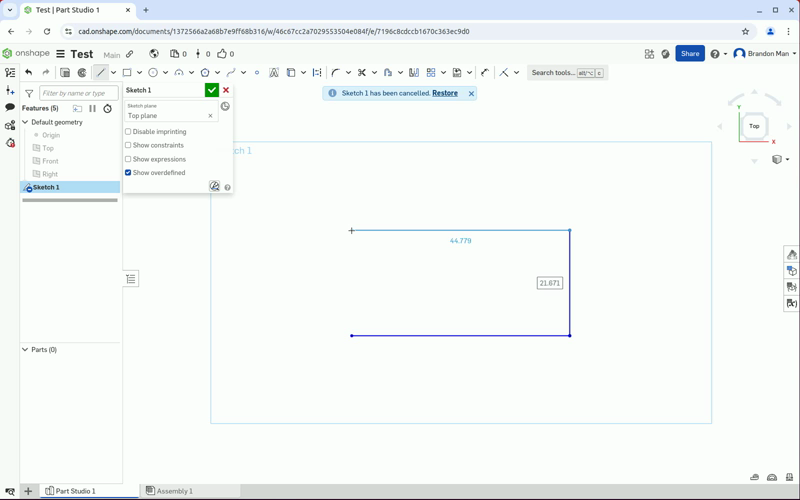
key_down(shift)
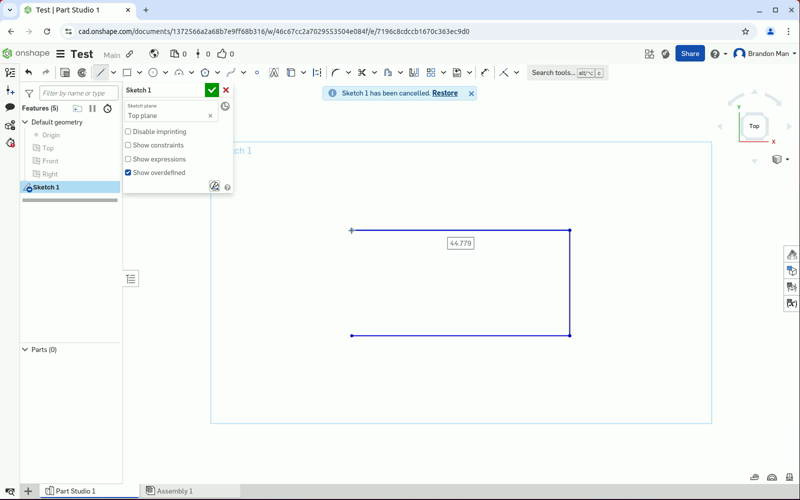
mouse_move(351, 335)
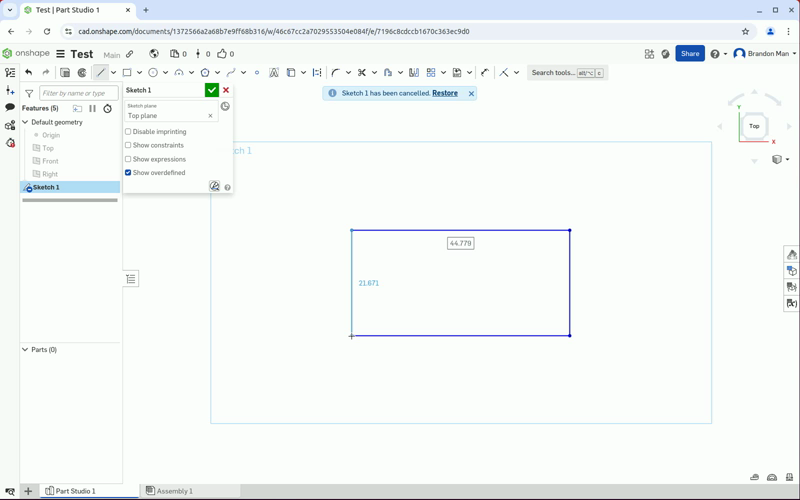
key_up(shift)
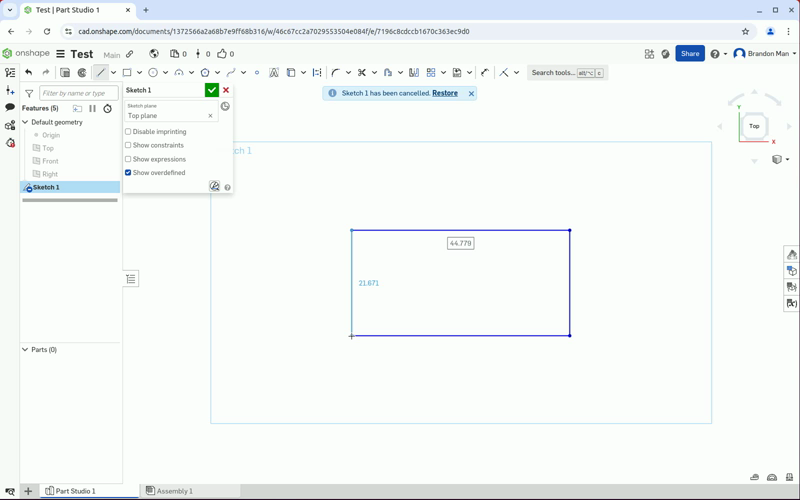
click(351, 335)
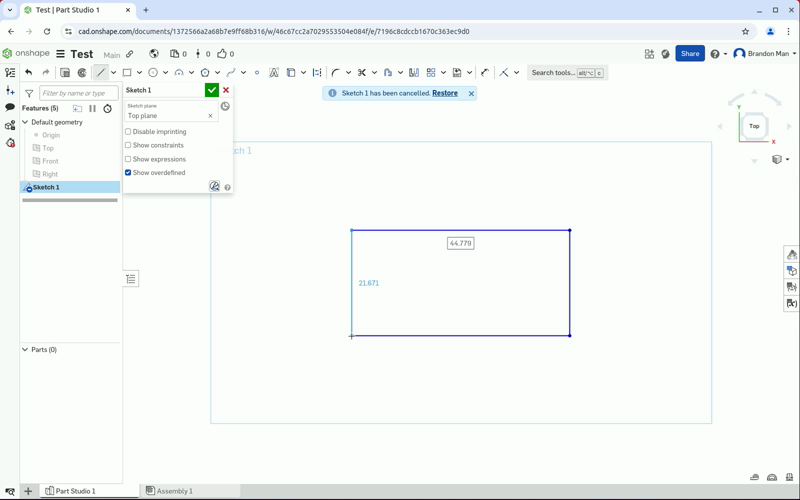
key(esc)
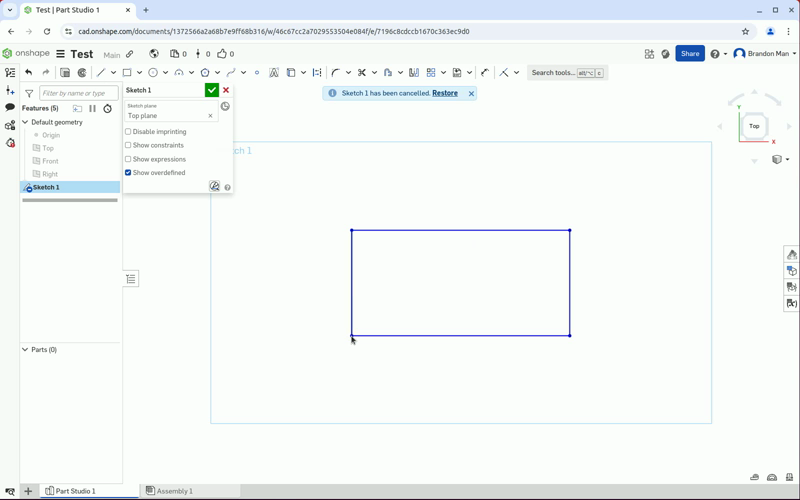
mouse_move(486, 267)
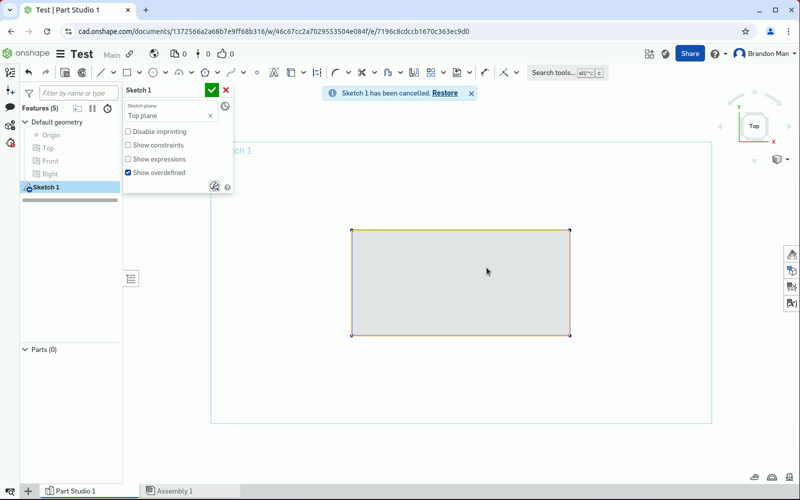
click(486, 267)
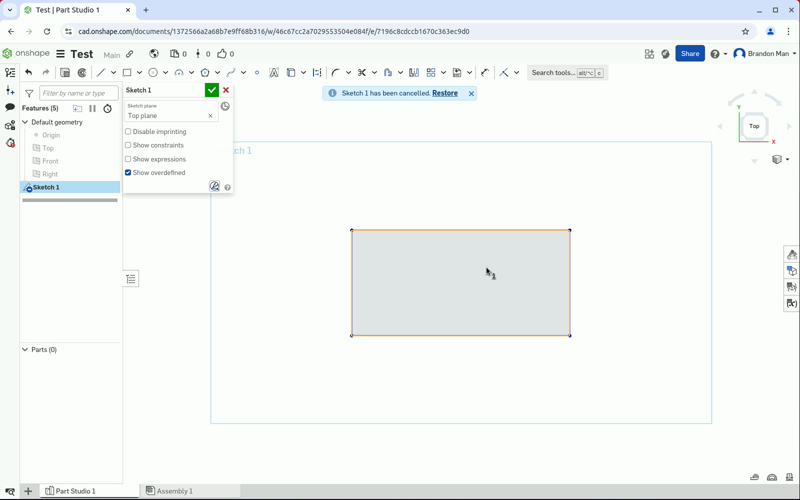
mouse_move(73, 352)
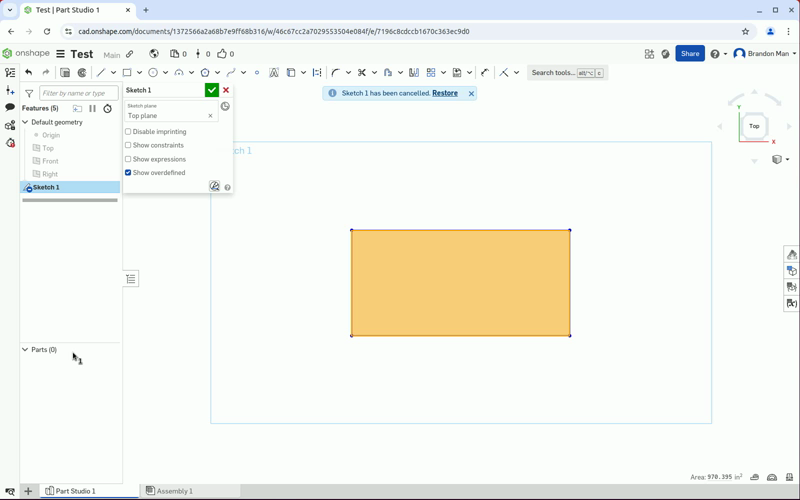
key(shift+y)
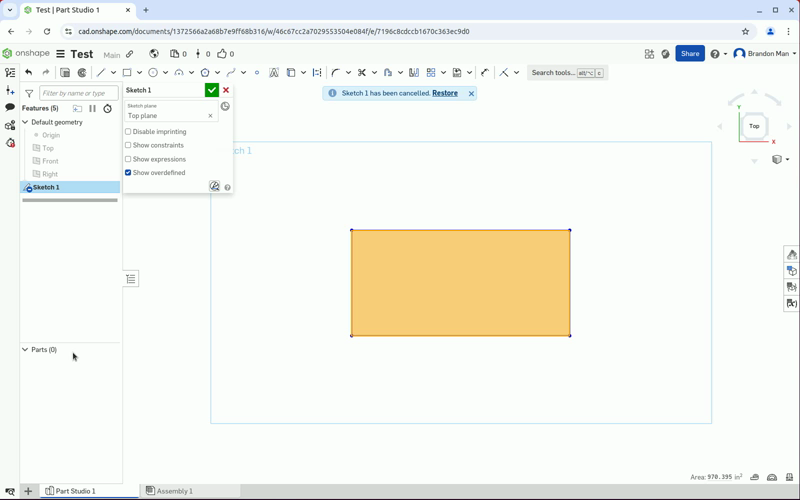
key(shift+e)
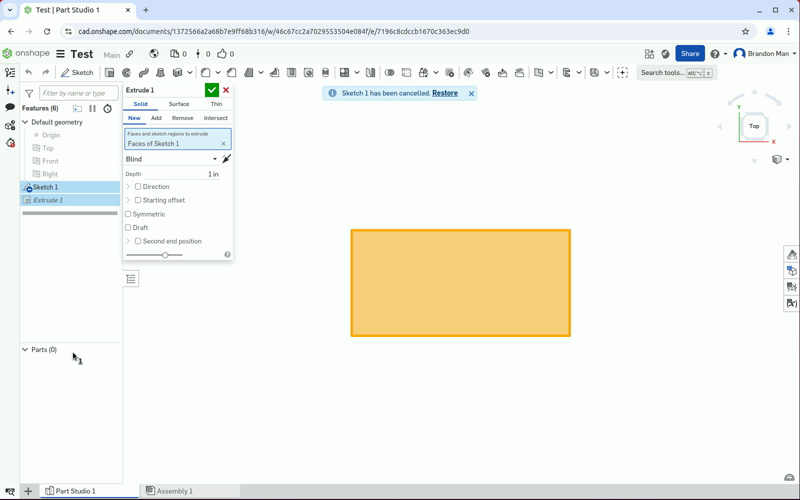
mouse_move(143, 106)
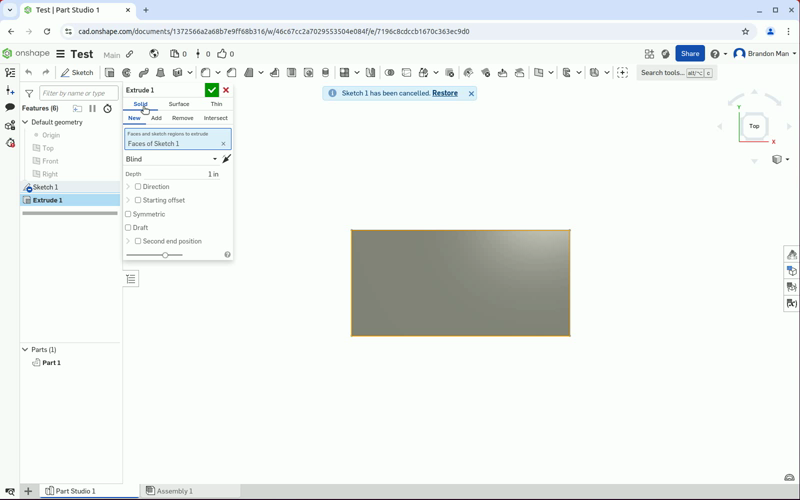
click(143, 106)
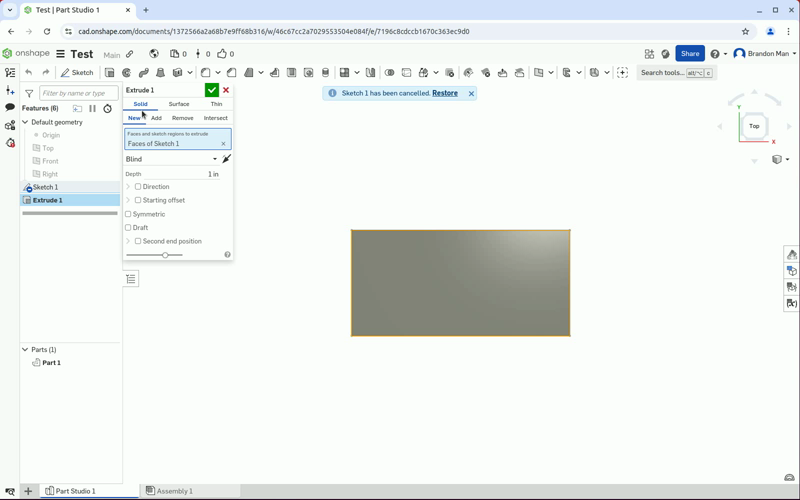
mouse_move(137, 120)
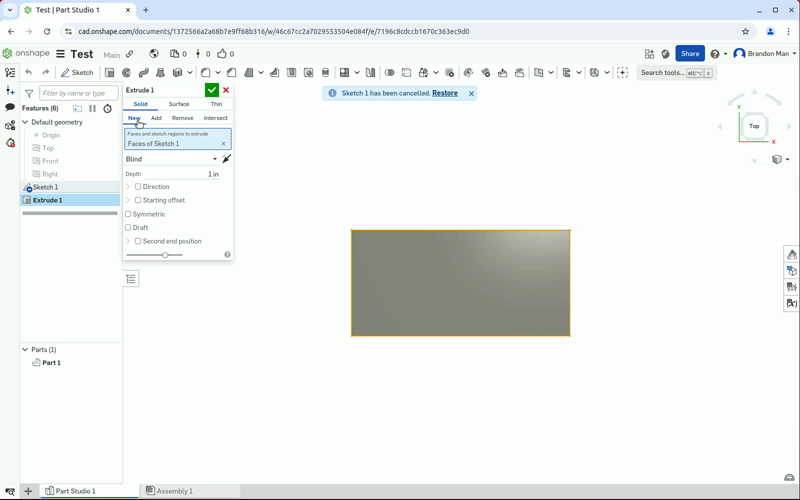
click(137, 120)
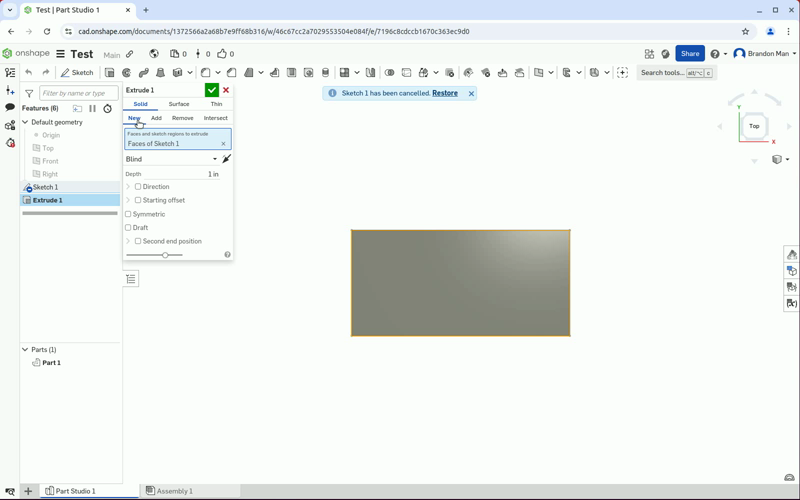
key(tab, 4)
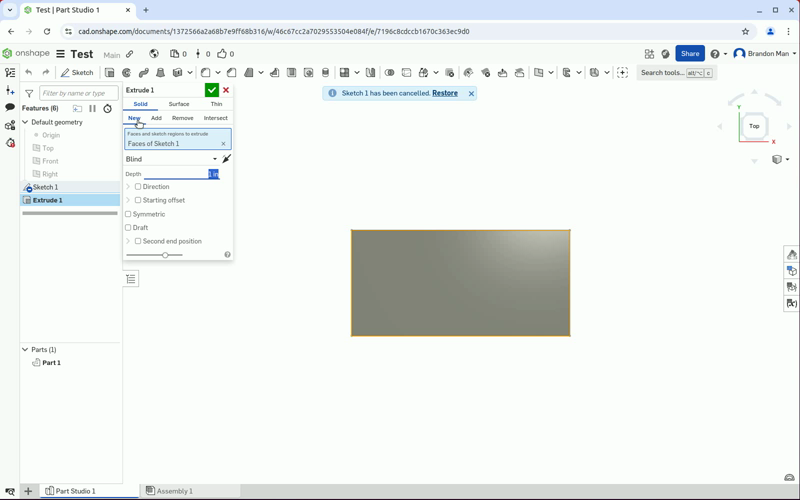
text(4.574)
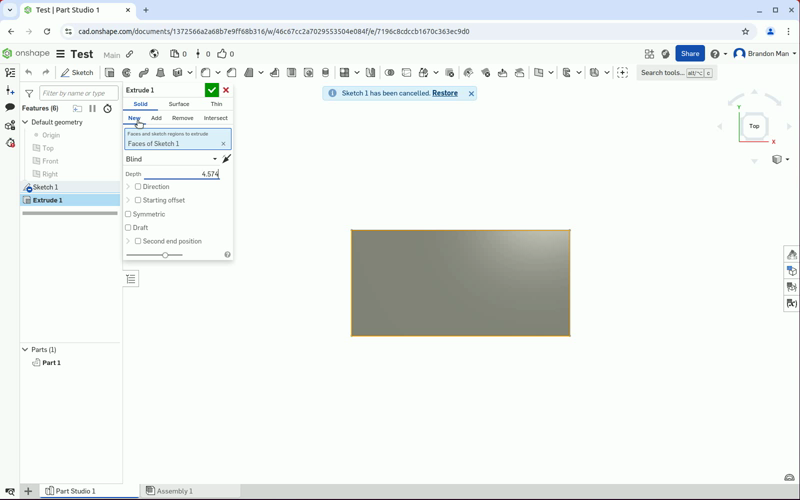
key(enter)
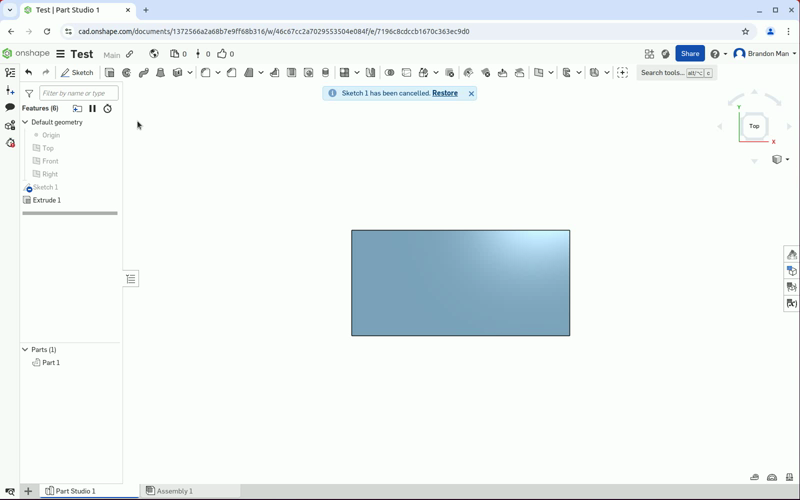
key(shift+h)
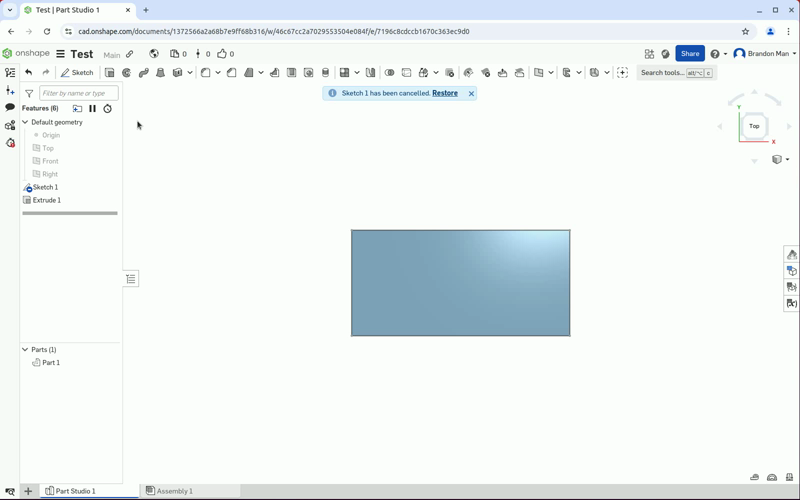
key(shift+h)
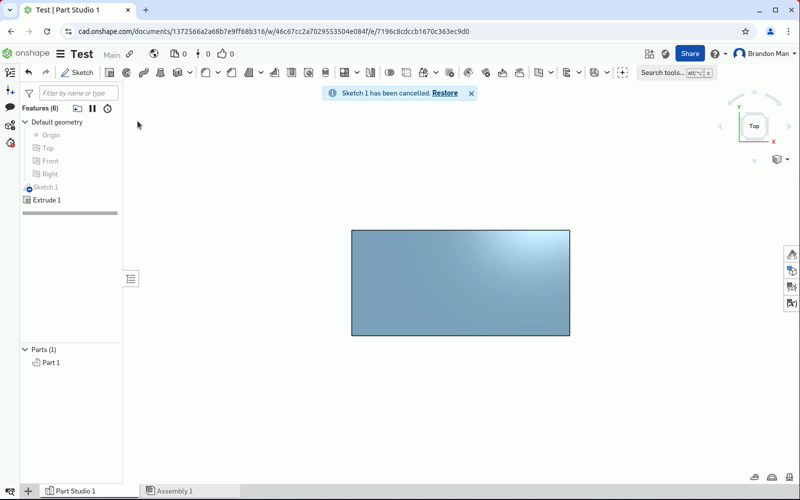
mouse_move(73, 189)
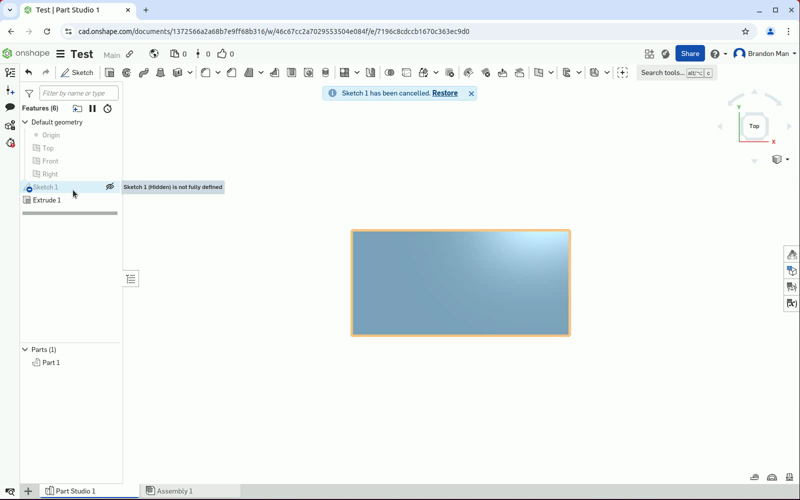
click(73, 189)
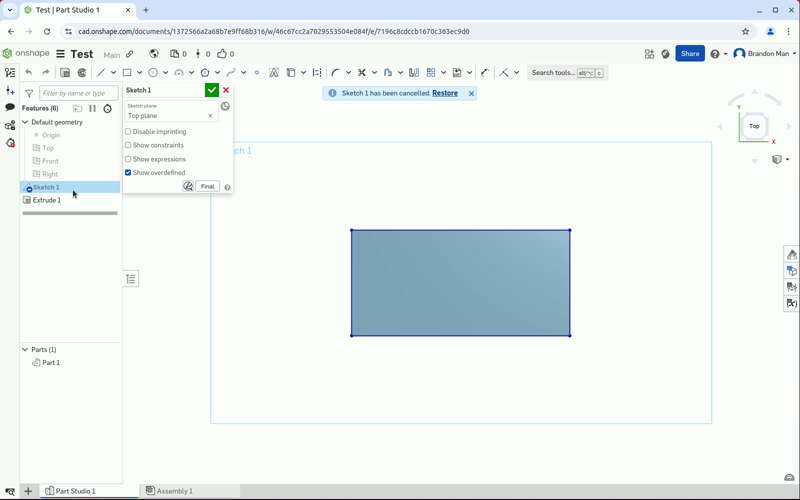
mouse_move(229, 92)
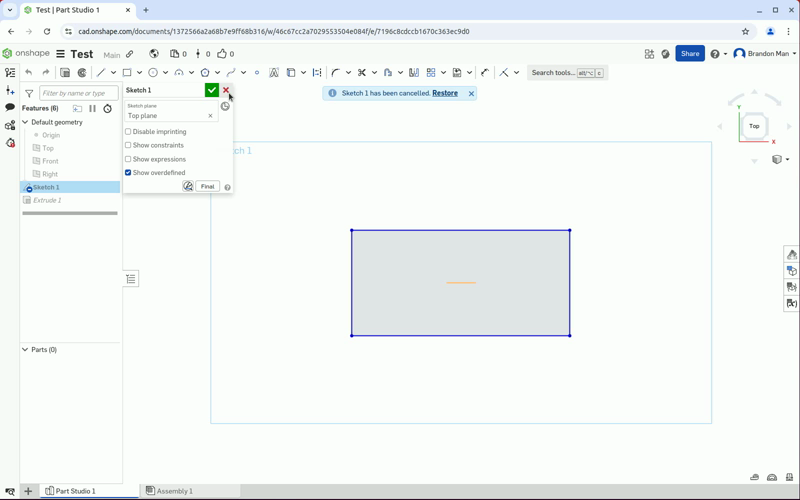
click(229, 92)
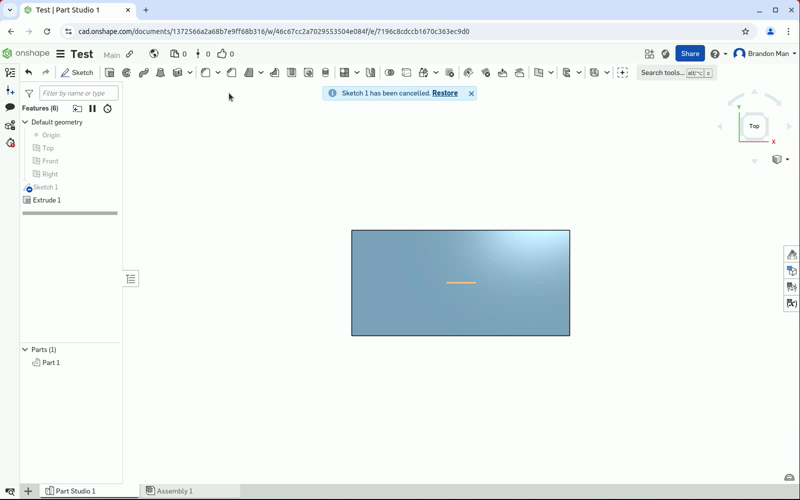
mouse_move(73, 352)
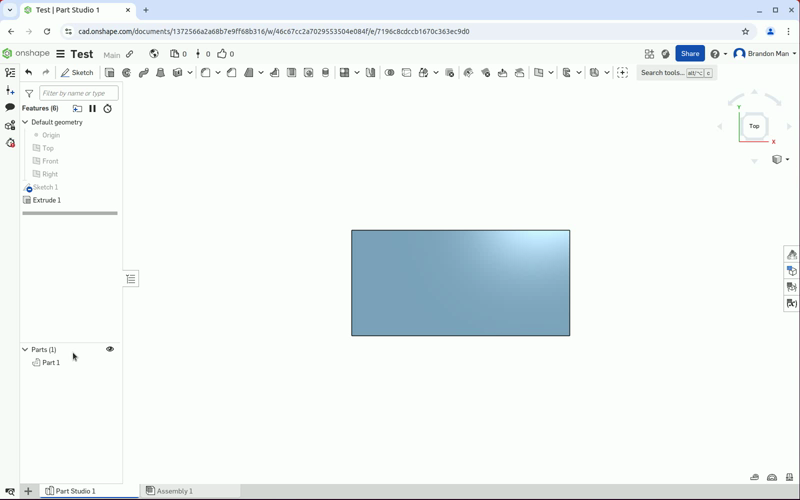
key(y)
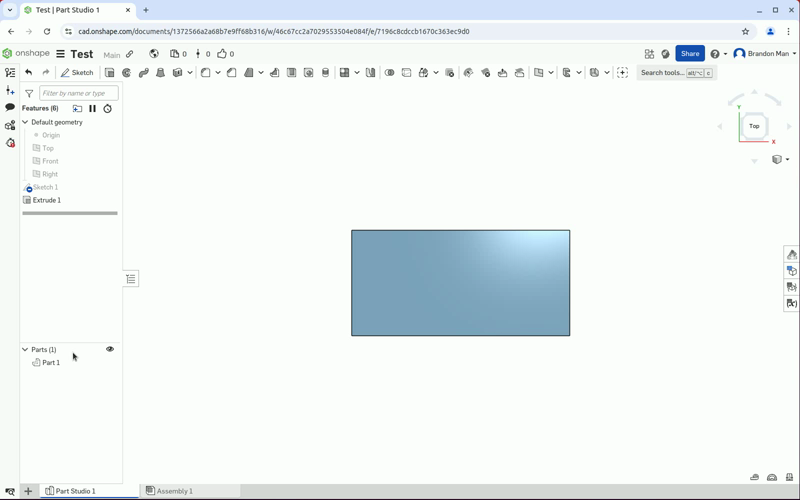
key(shift+p)
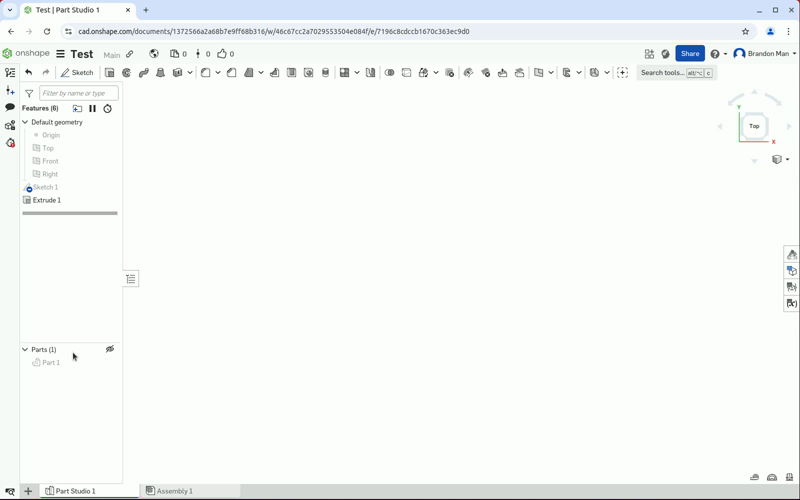
key(space)
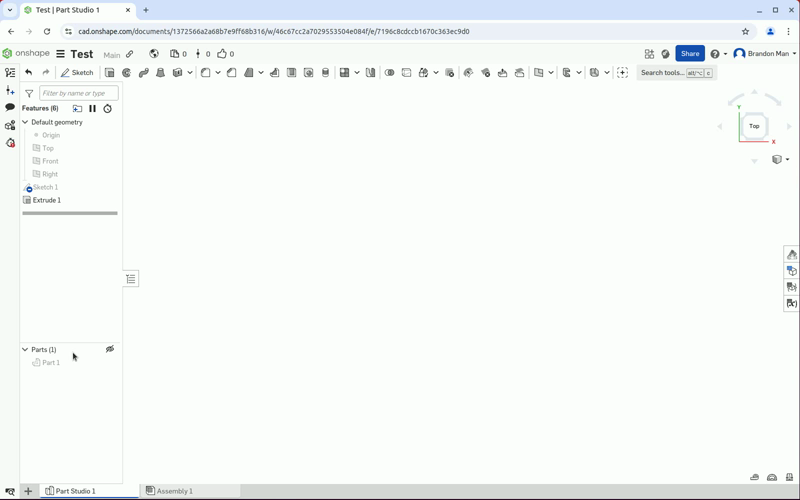
key_down(shift)
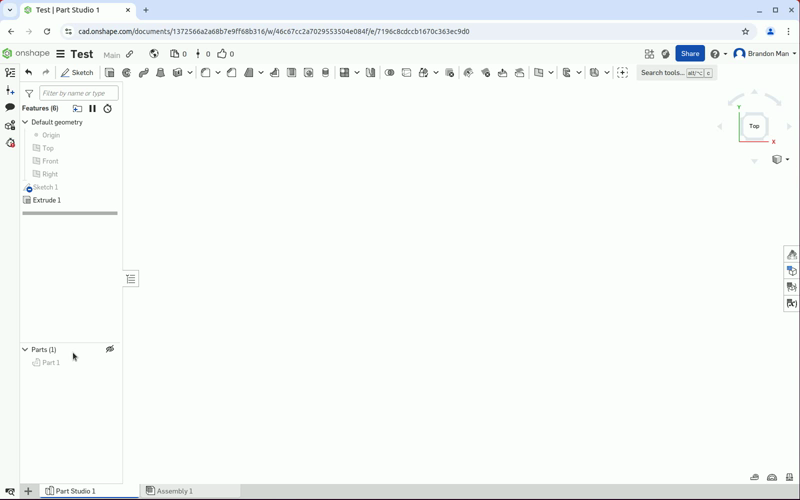
key(up)
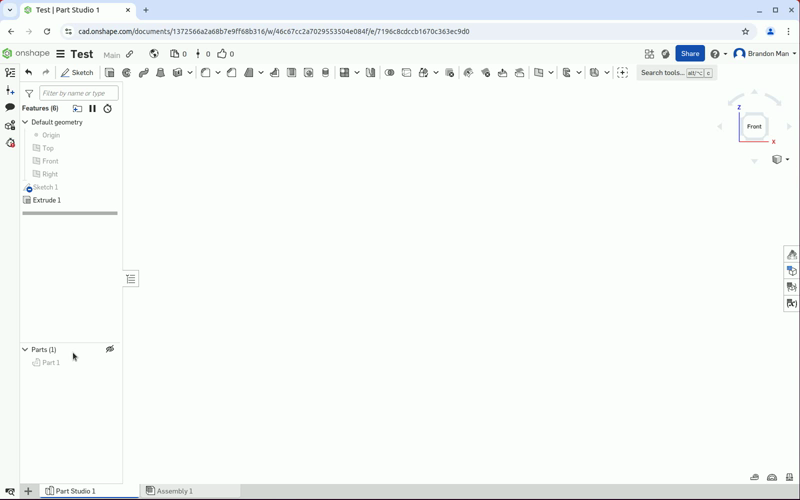
key_up(shift)
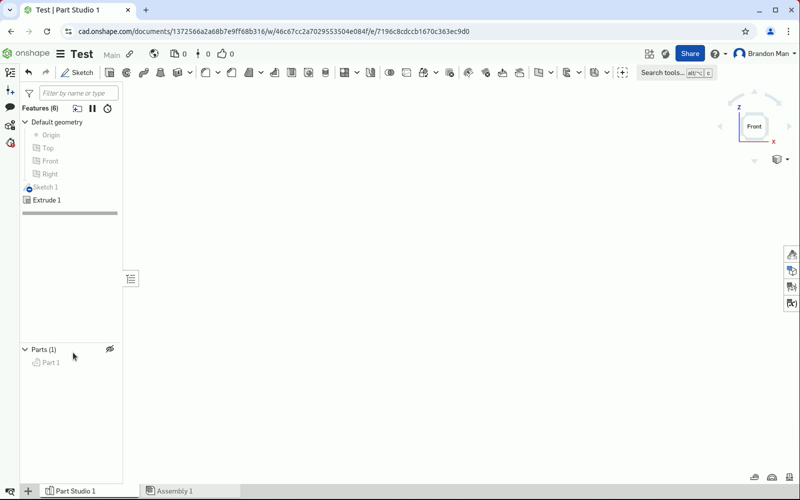
key(space)
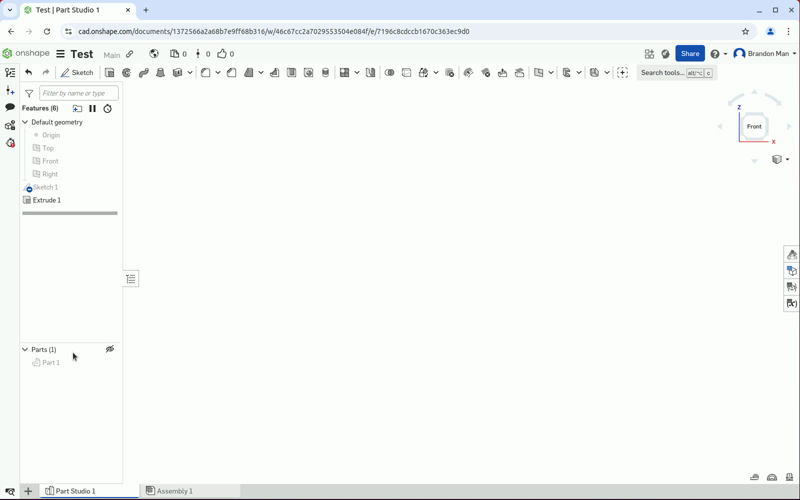
key_down(shift)
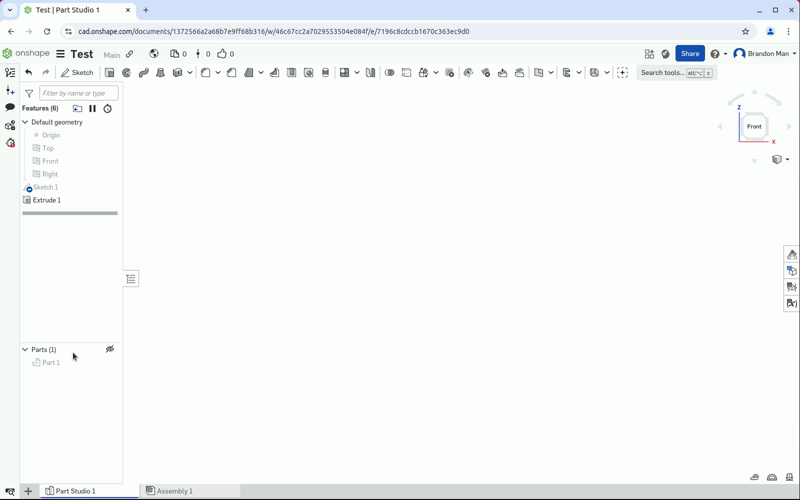
key(left)
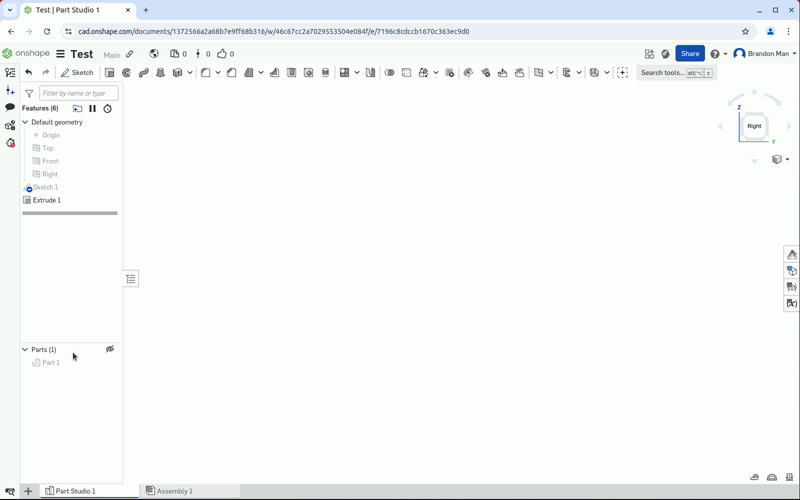
key_up(shift)
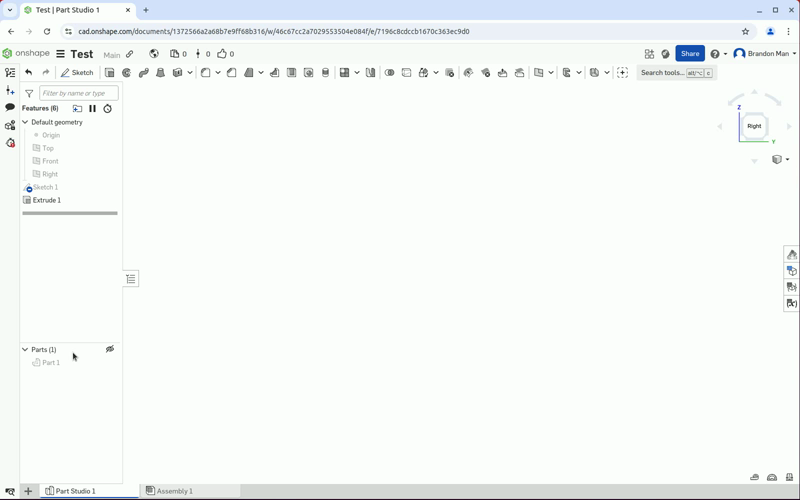
mouse_move(73, 352)
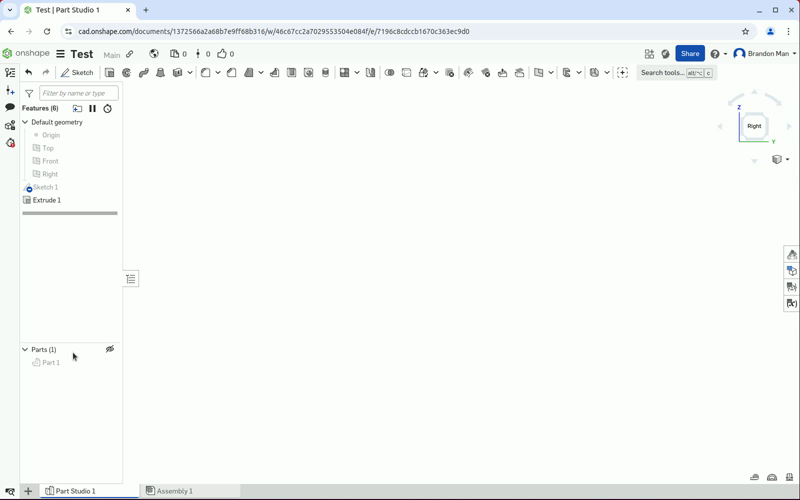
key(shift+y)
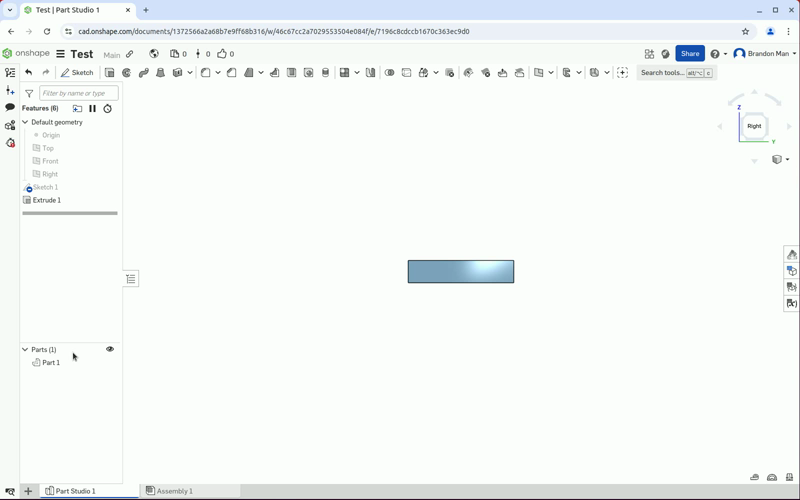
mouse_move(541, 75)
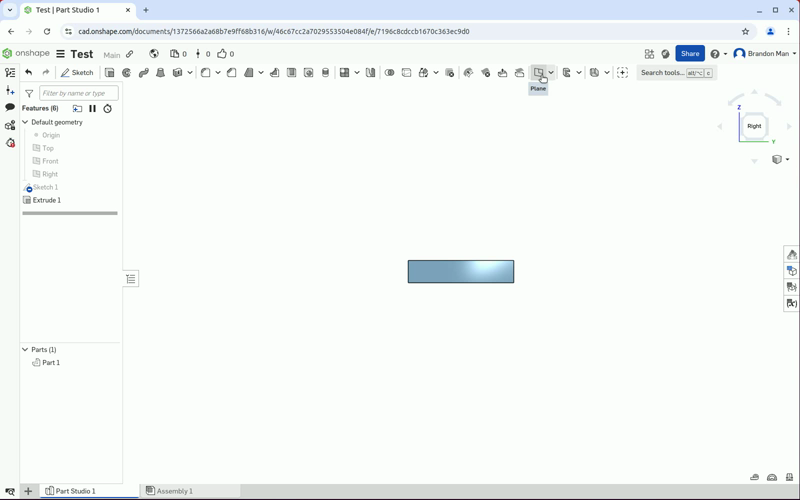
click(541, 75)
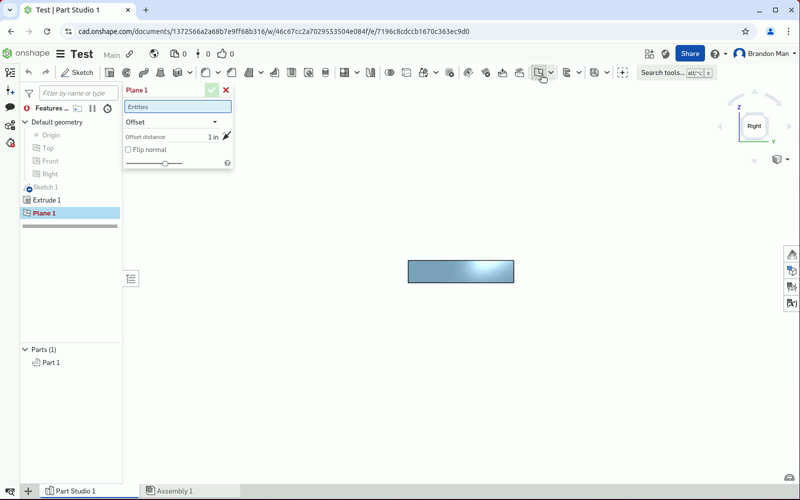
mouse_move(73, 176)
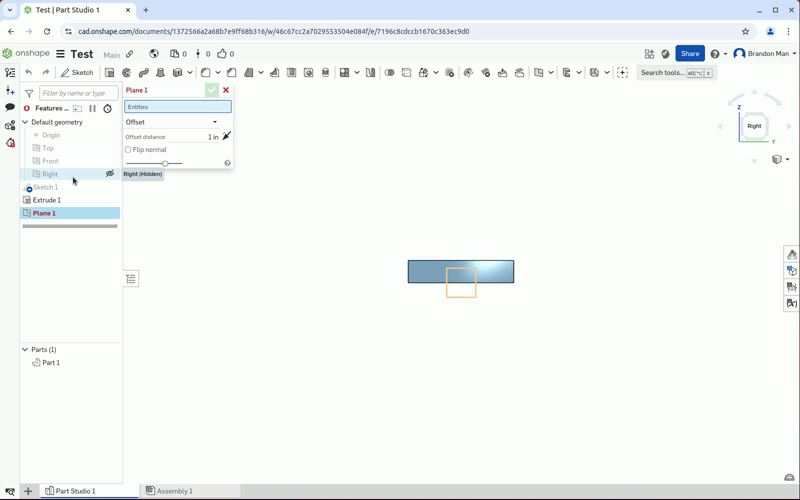
click(73, 176)
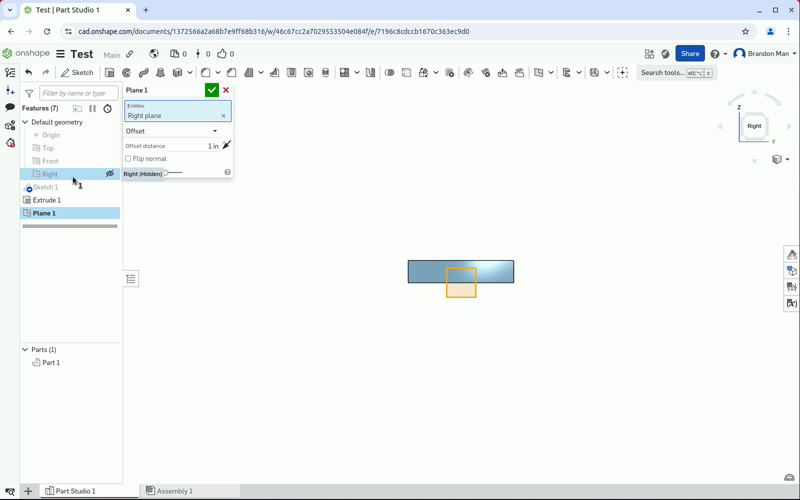
key(tab, 2)
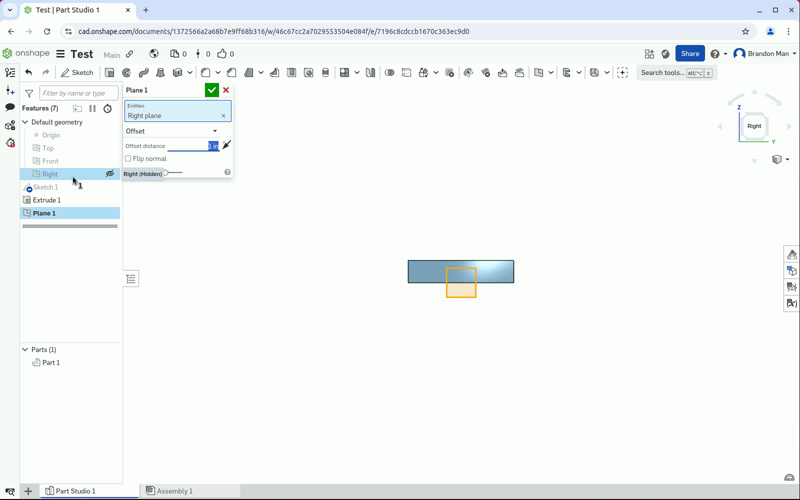
text(22.4)
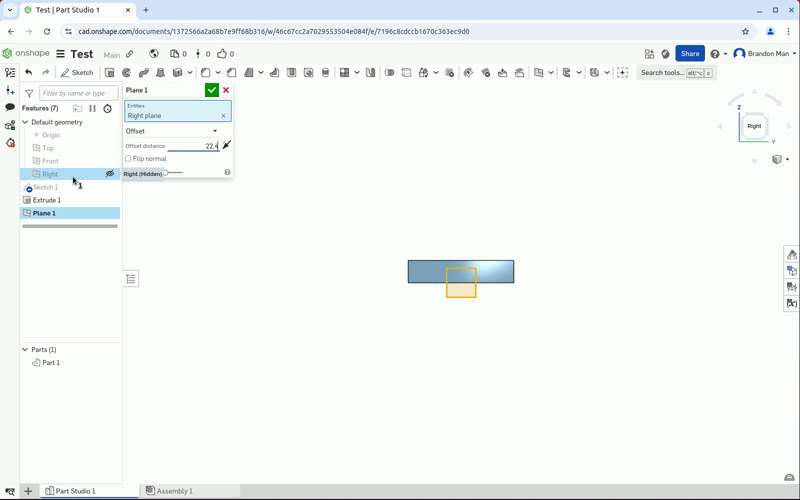
key(enter, 2)
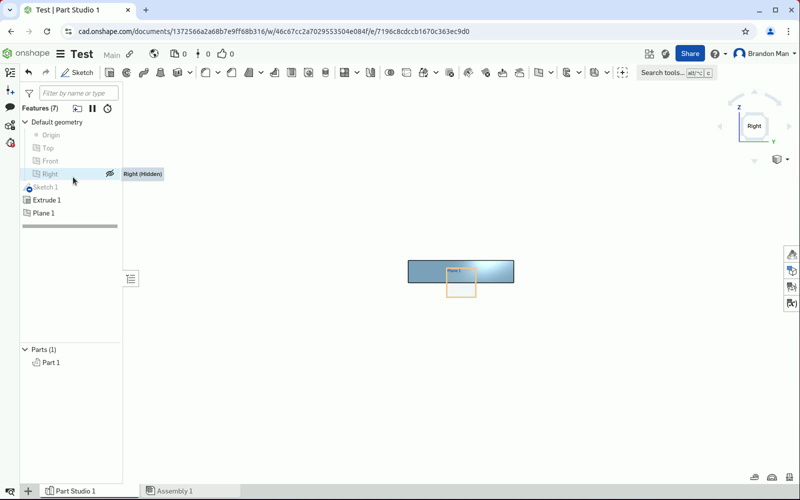
key(shift+s)
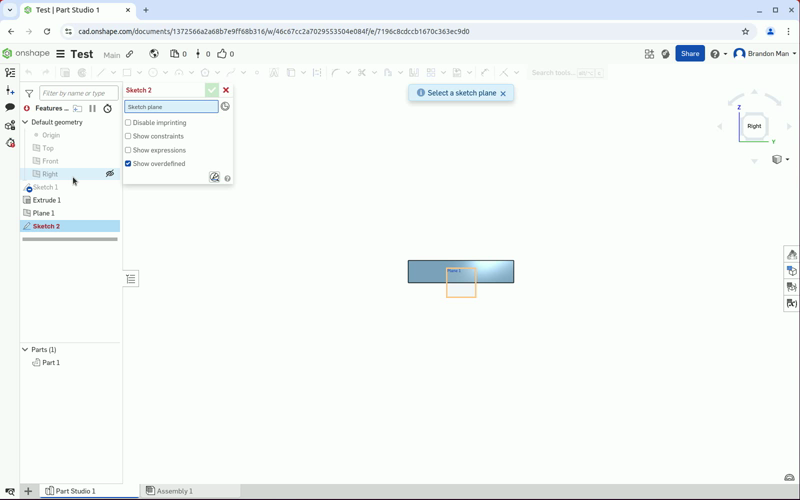
mouse_move(73, 215)
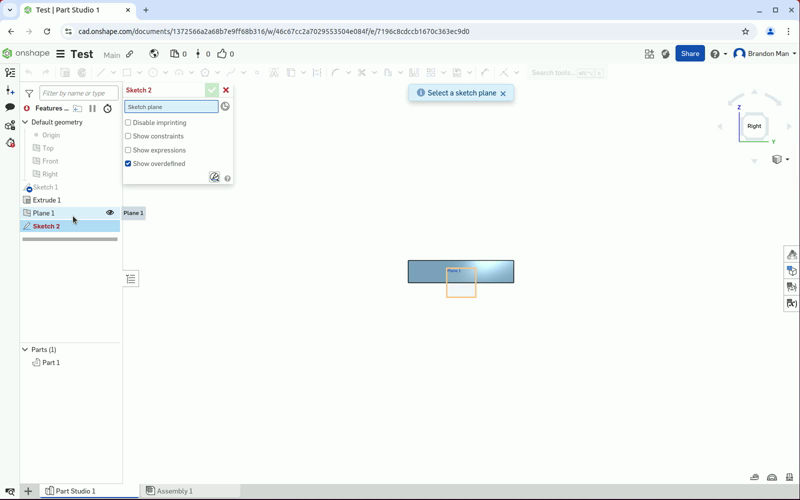
click(73, 215)
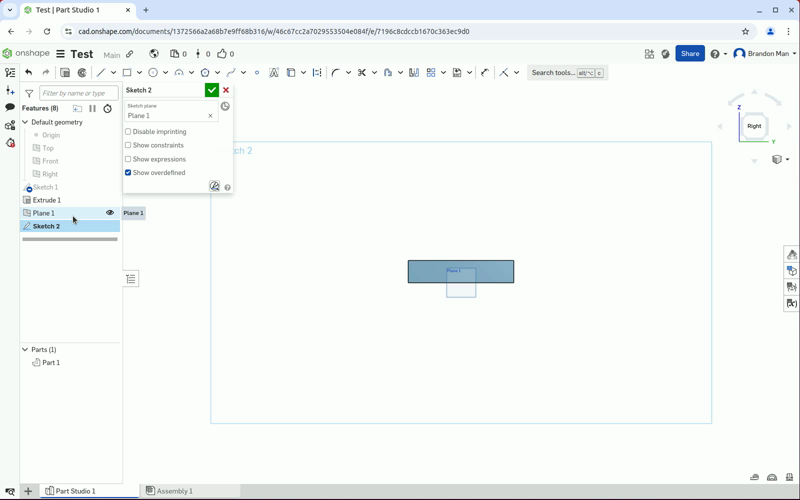
mouse_move(73, 352)
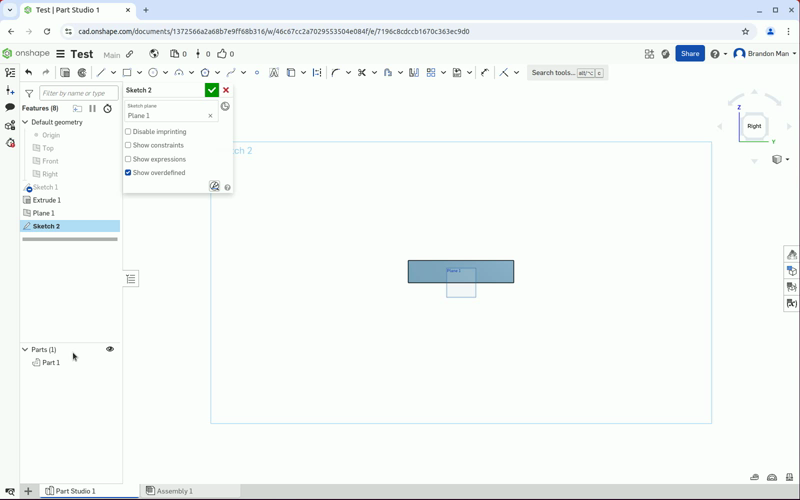
key(y)
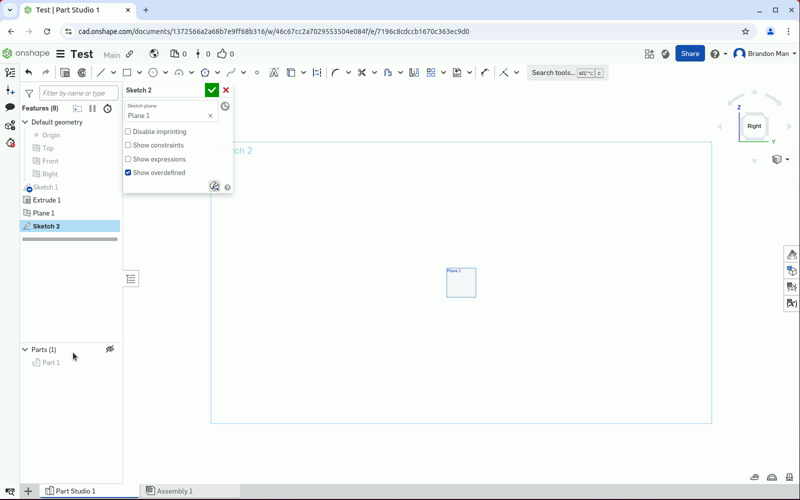
key(l)
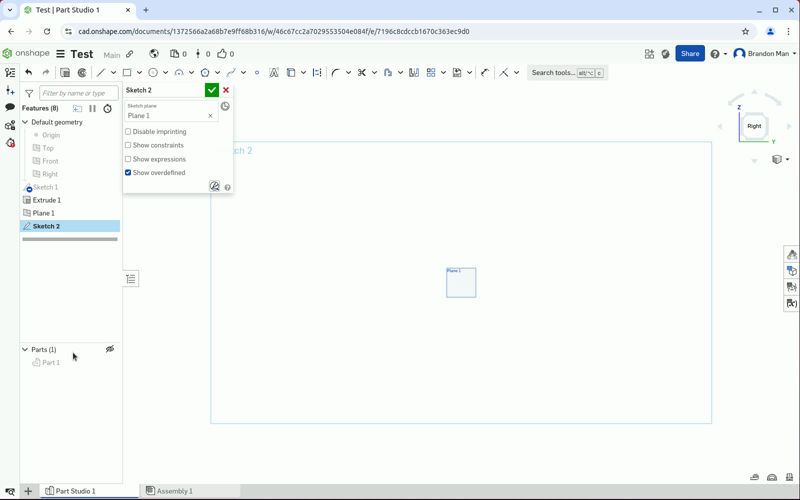
key_down(shift)
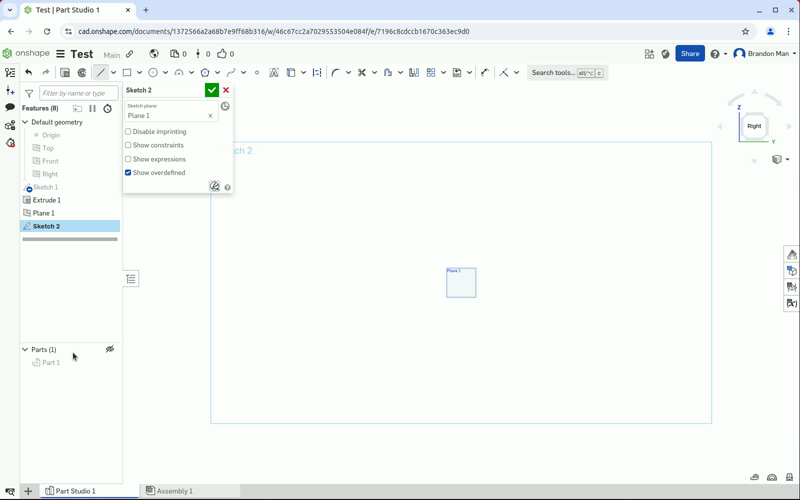
mouse_move(407, 282)
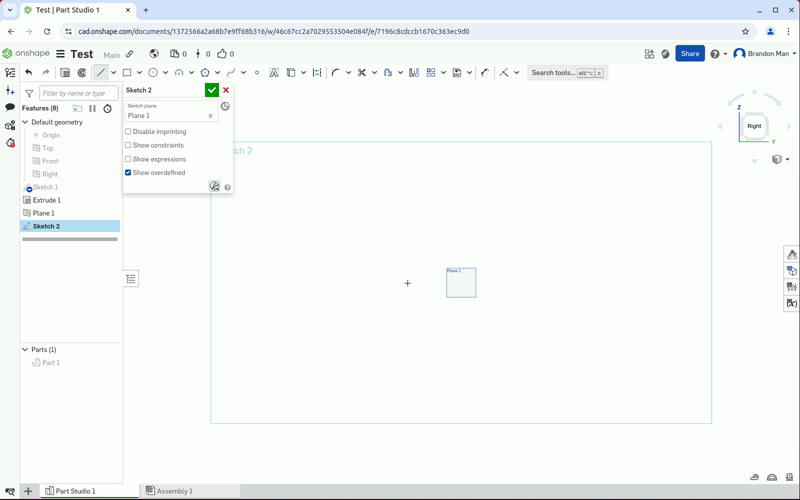
click(407, 282)
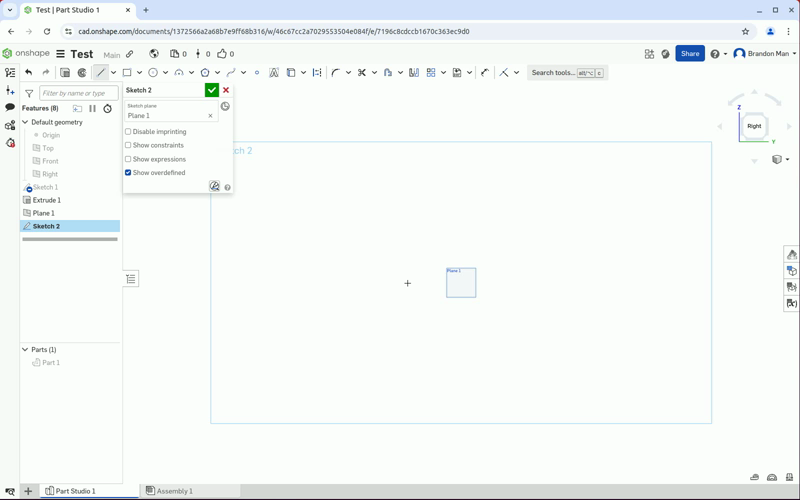
key_up(shift)
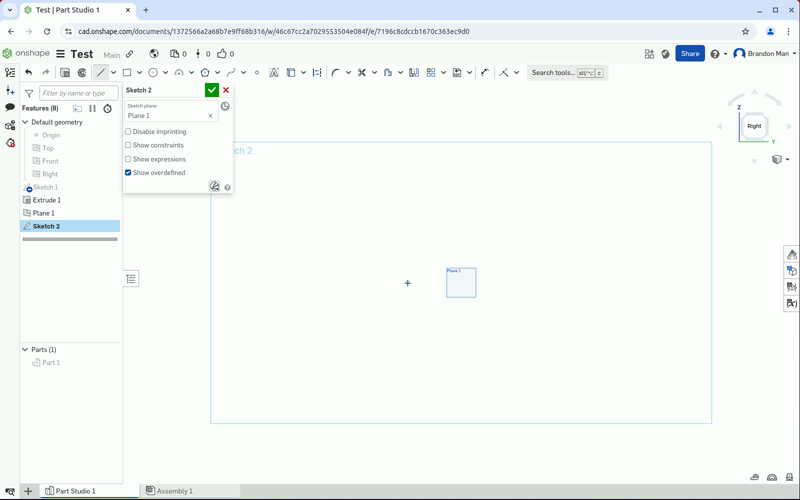
key_down(shift)
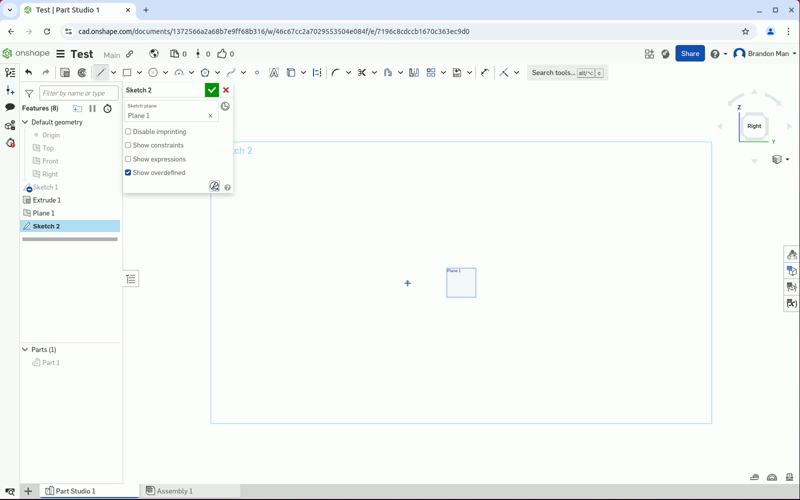
mouse_move(513, 282)
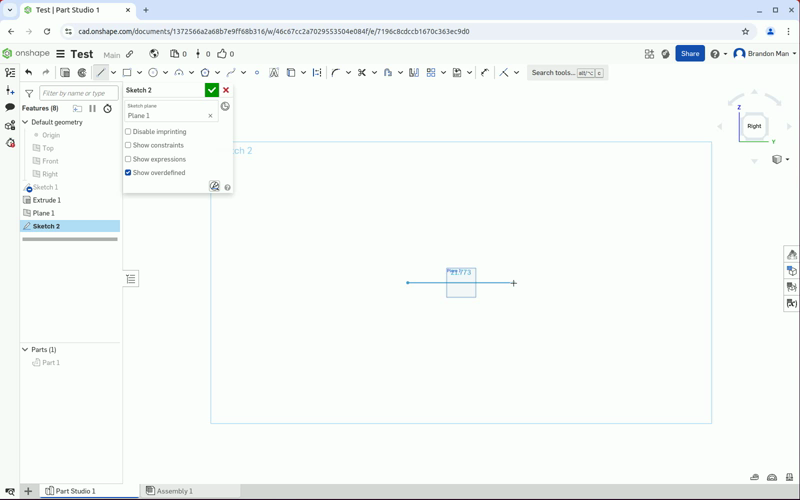
click(513, 282)
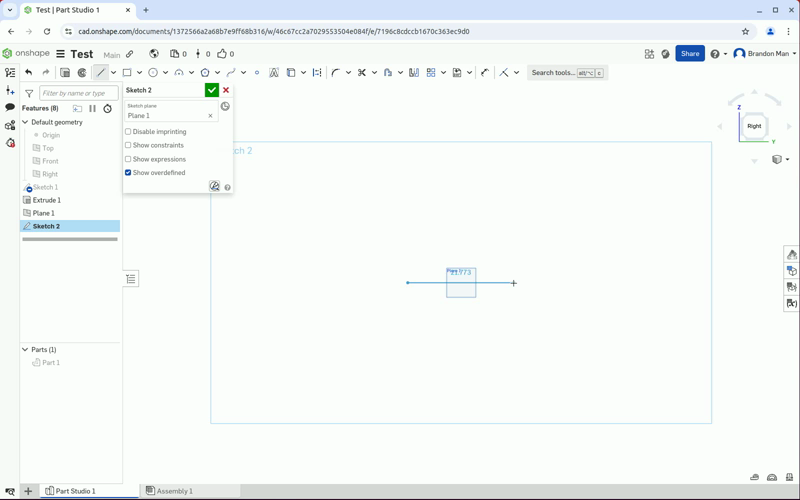
key_up(shift)
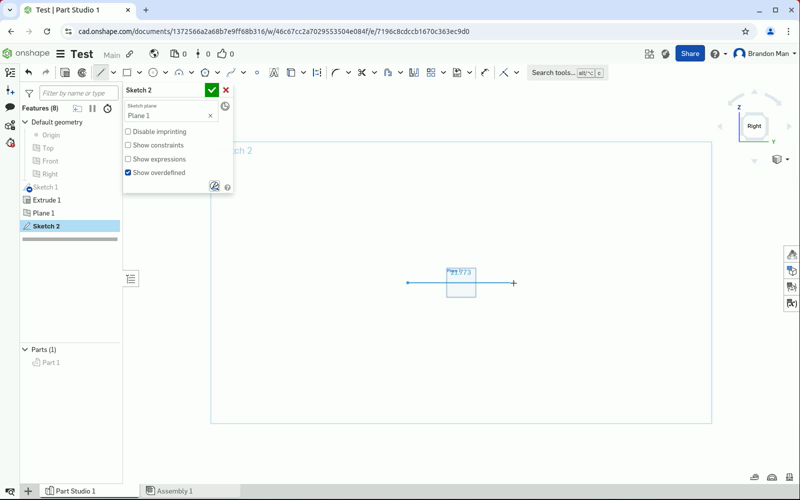
key_down(shift)
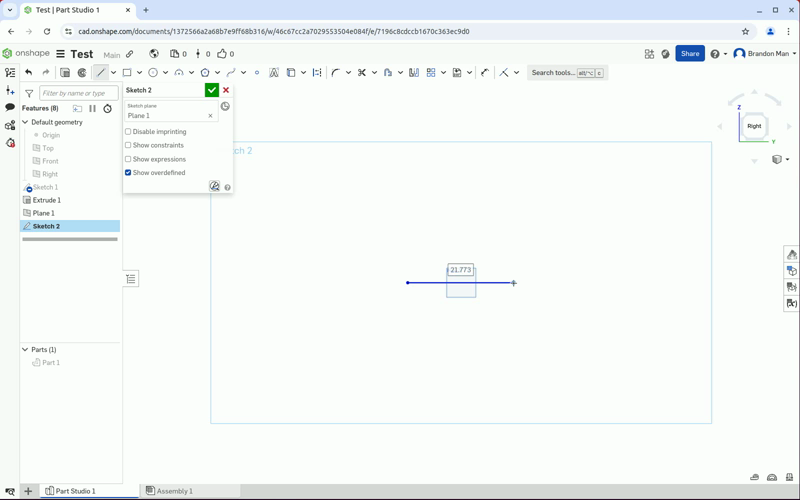
mouse_move(543, 282)
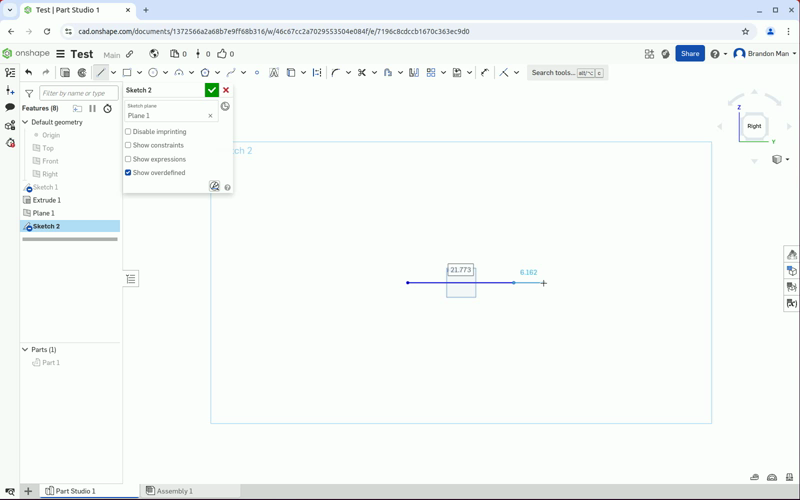
mouse_move(513, 260)
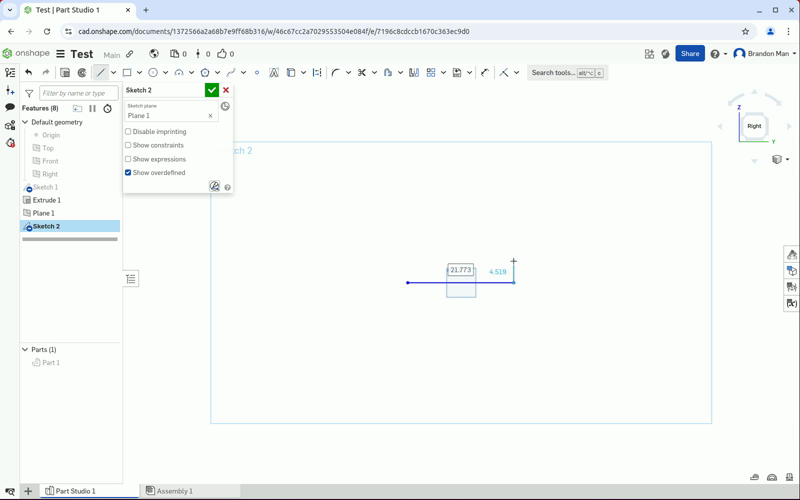
click(513, 260)
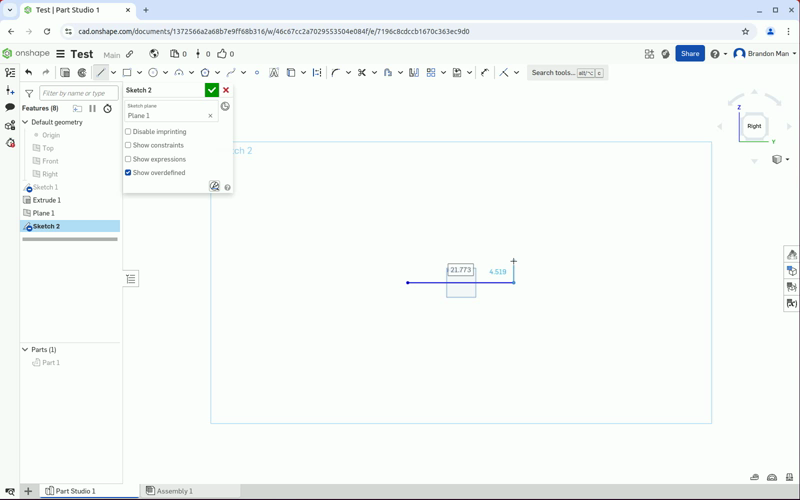
key_up(shift)
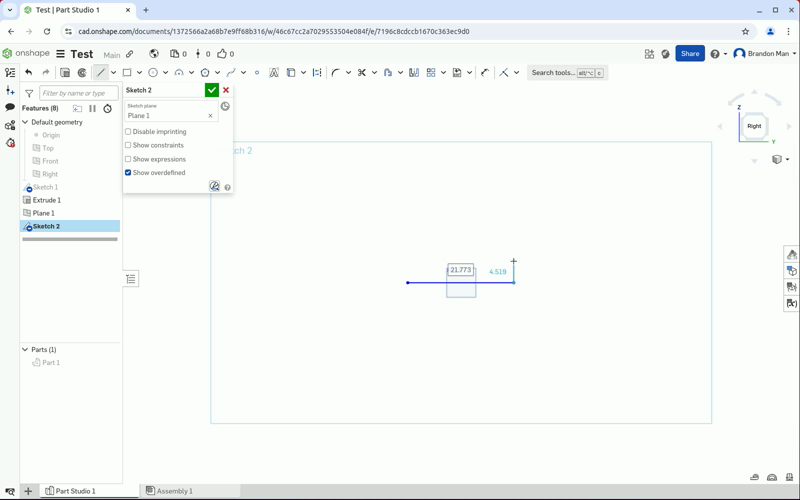
key_down(shift)
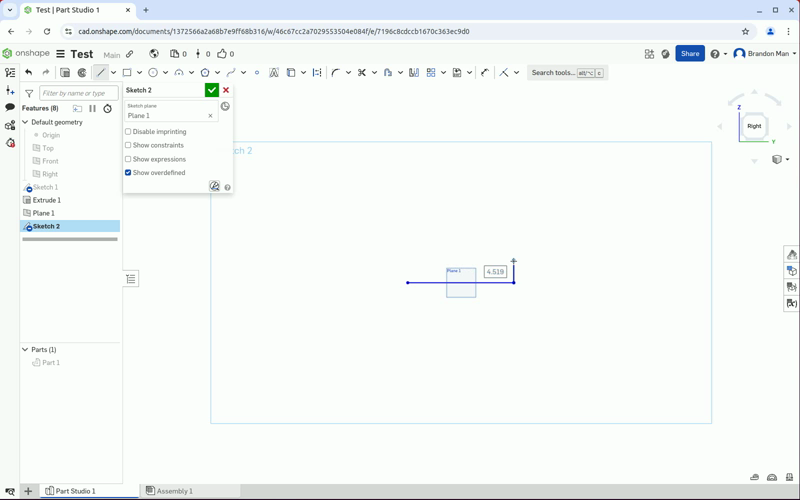
mouse_move(407, 260)
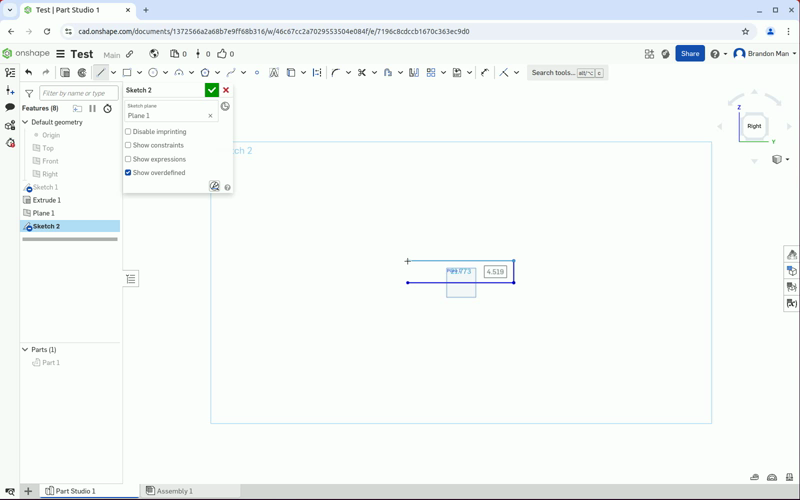
click(407, 260)
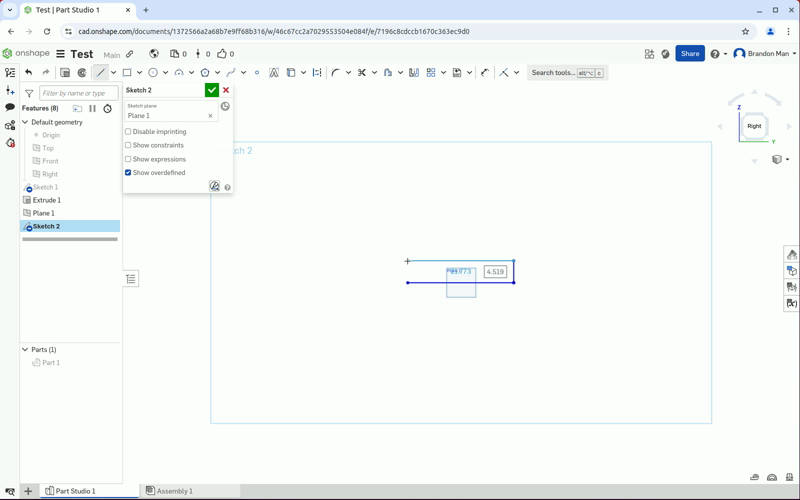
key_up(shift)
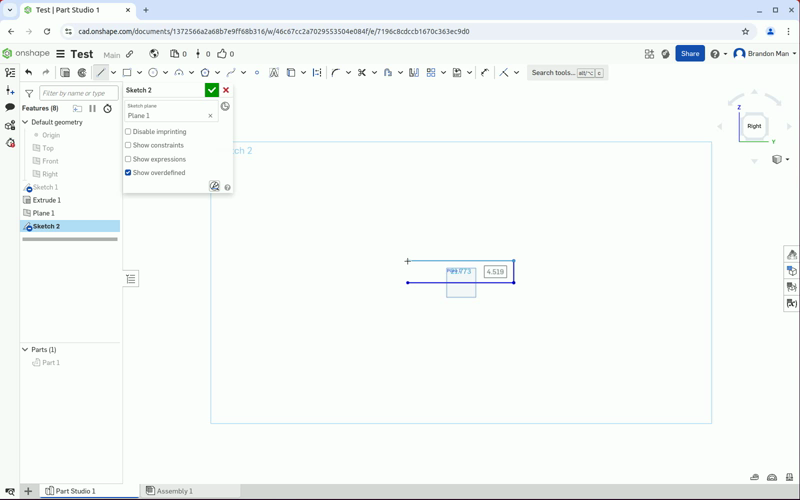
mouse_move(437, 260)
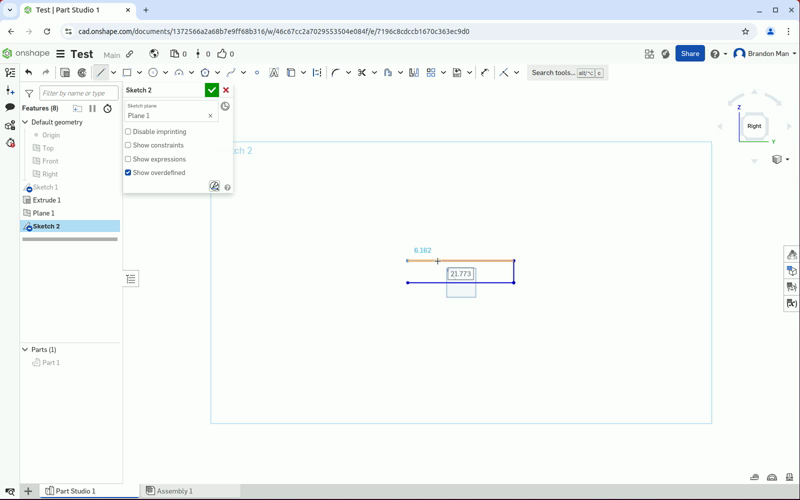
key_down(shift)
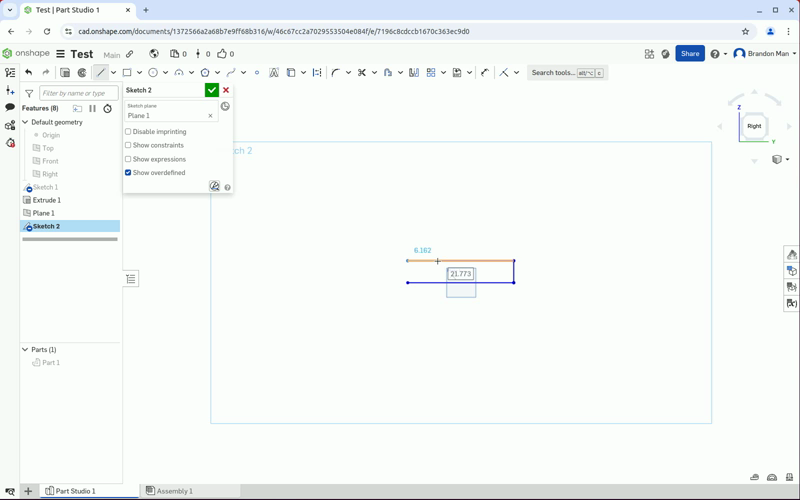
mouse_move(407, 282)
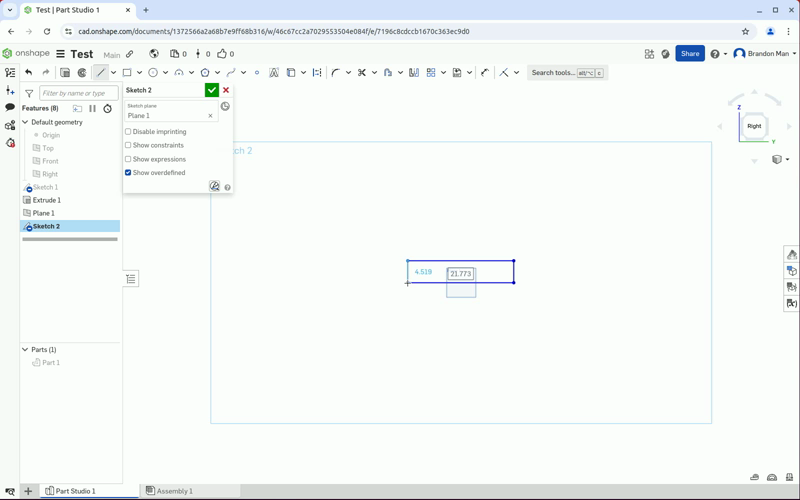
key_up(shift)
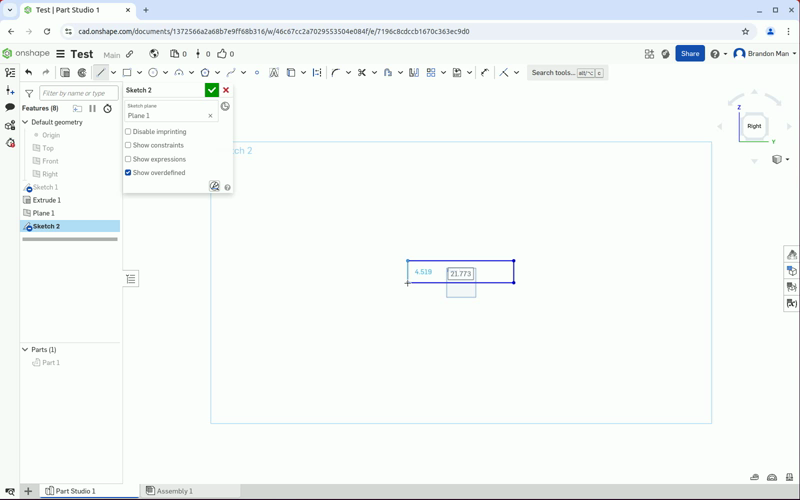
click(407, 282)
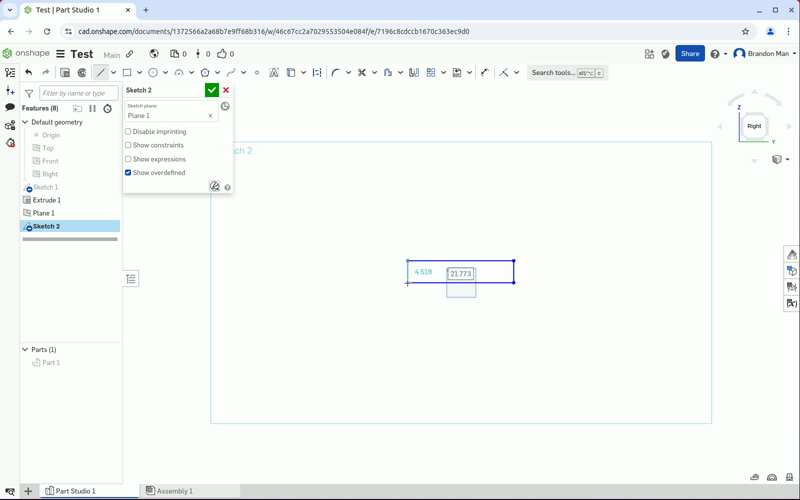
key(esc)
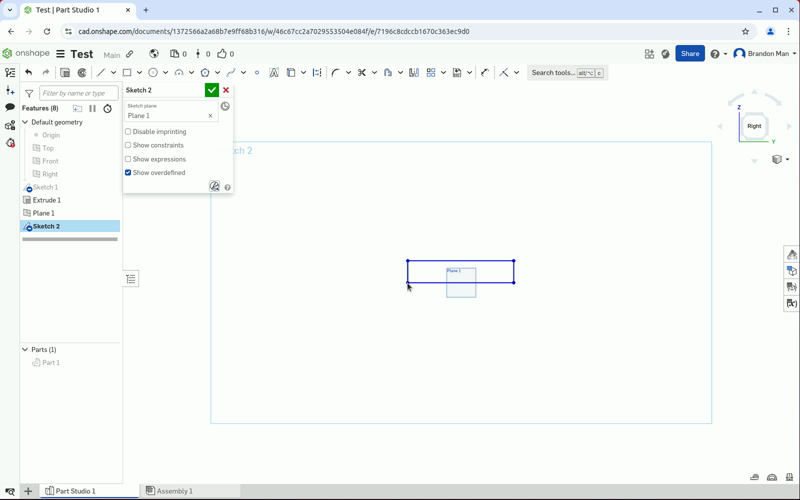
mouse_move(495, 262)
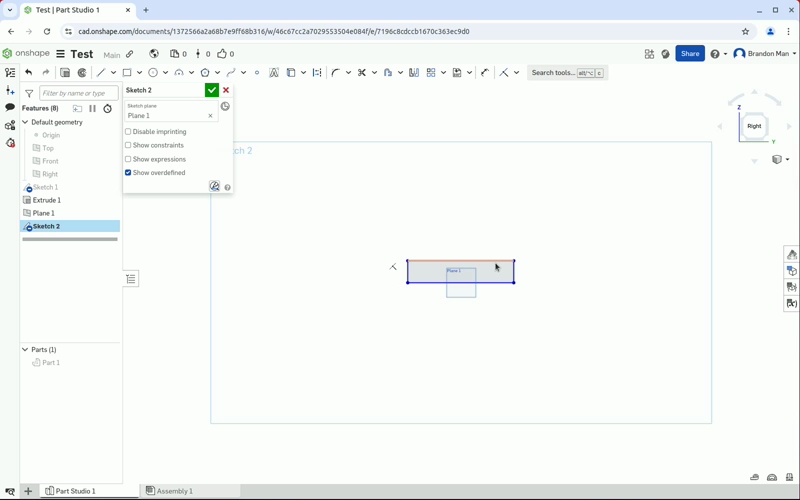
click(495, 262)
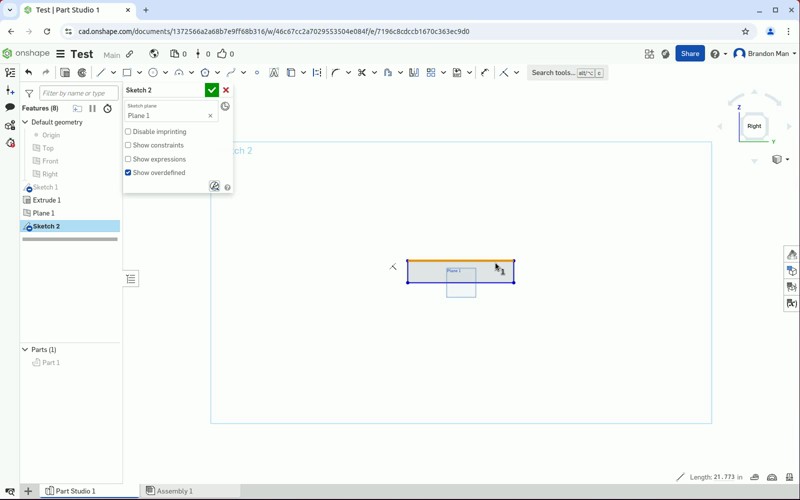
mouse_move(73, 352)
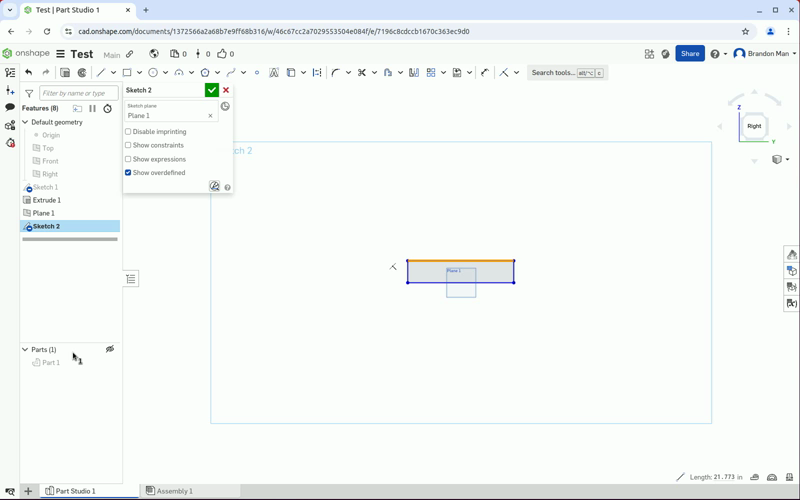
key(shift+y)
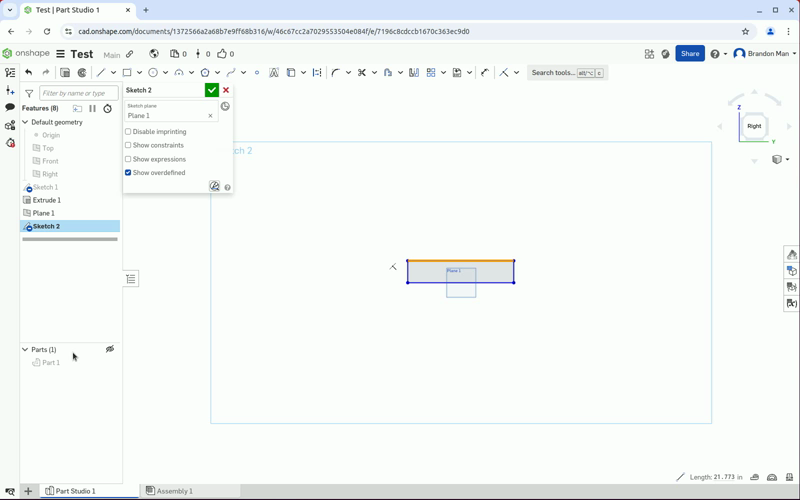
key(shift+e)
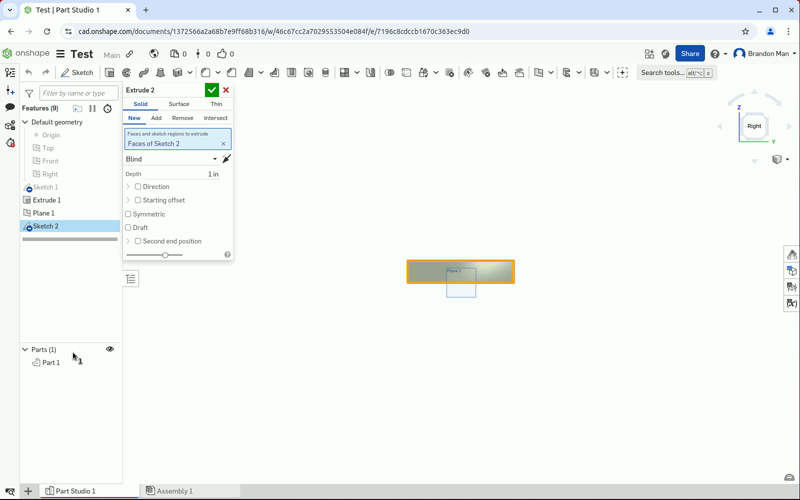
mouse_move(143, 106)
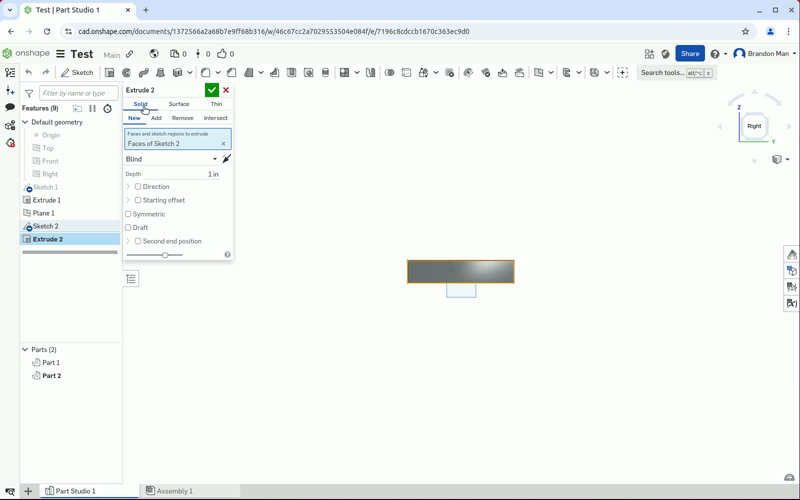
click(143, 106)
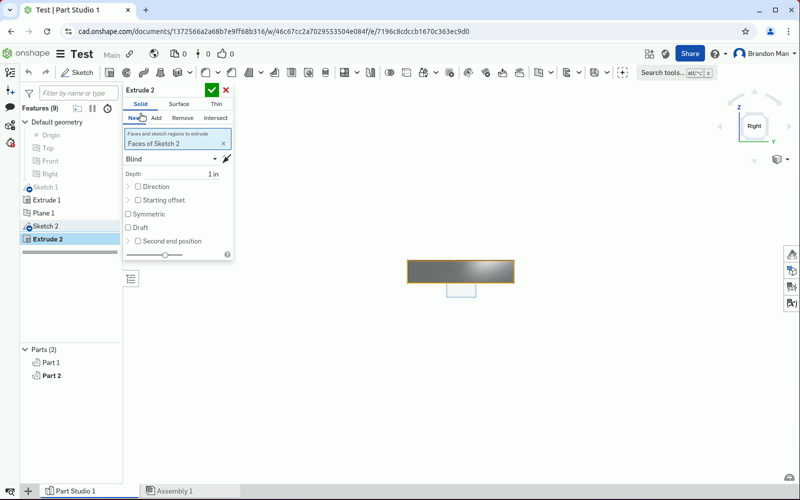
mouse_move(137, 120)
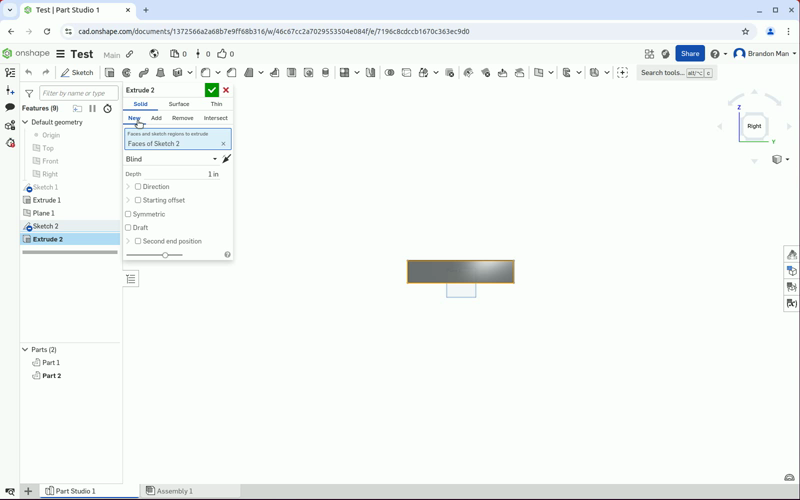
click(137, 120)
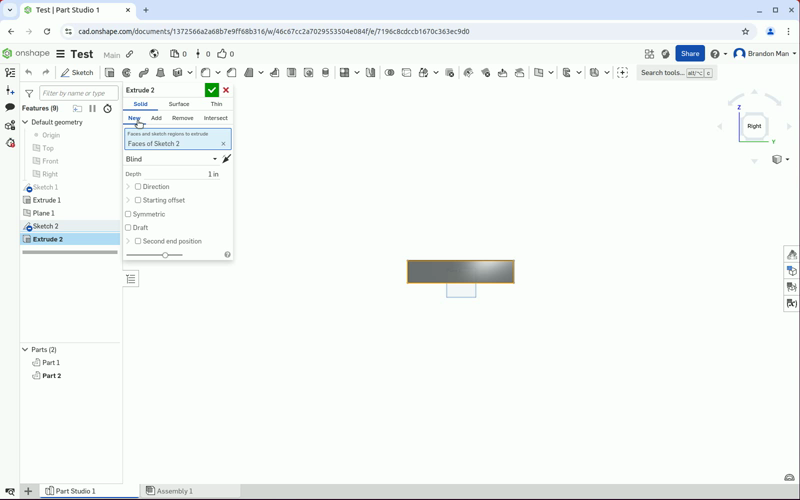
key(tab, 4)
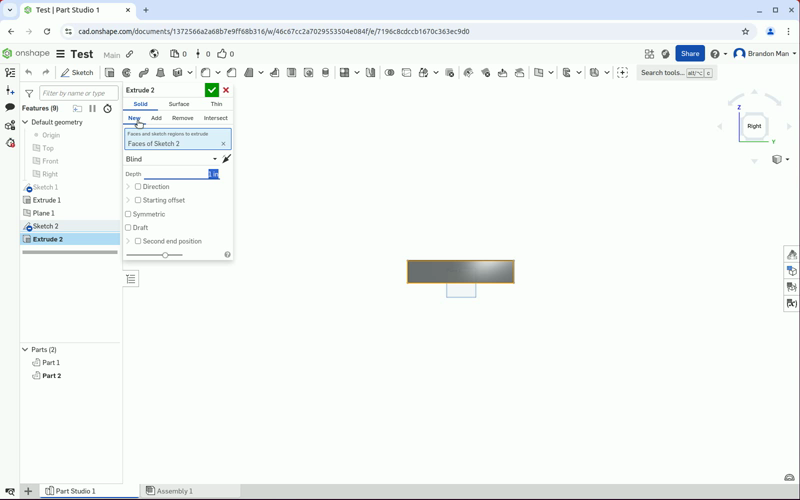
text(0.722)
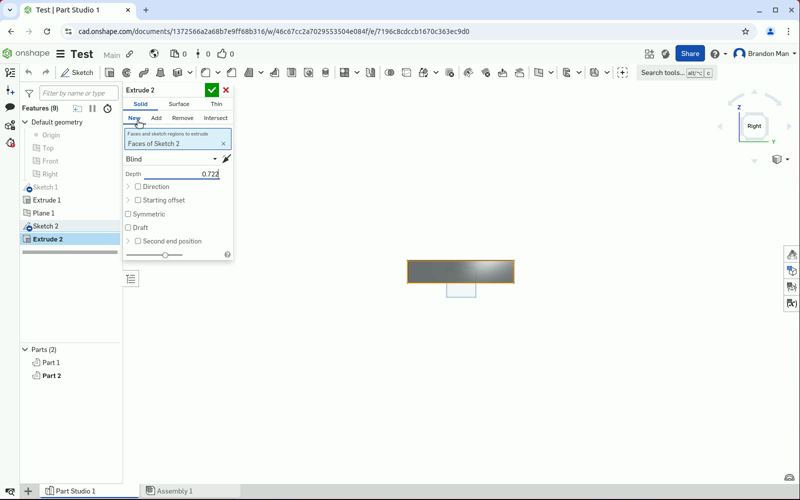
key(enter)
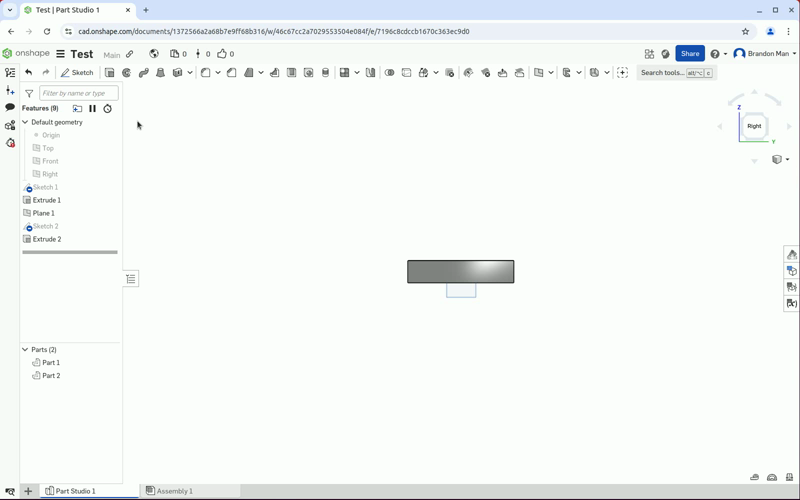
key(shift+h)
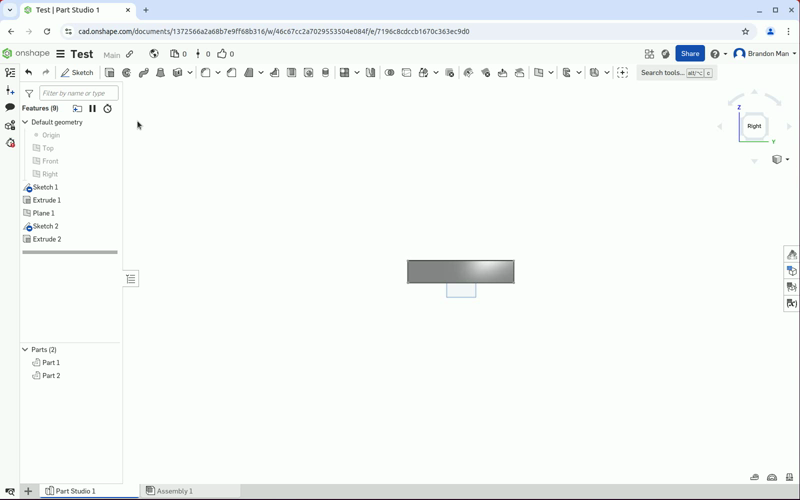
key(shift+h)
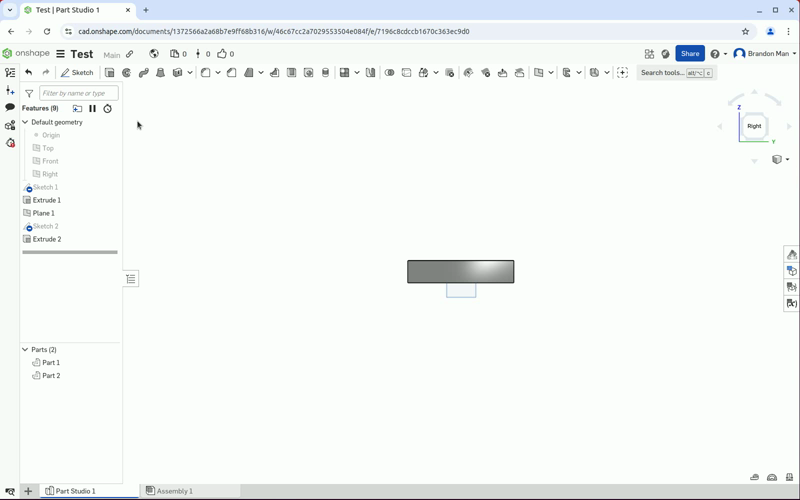
mouse_move(73, 189)
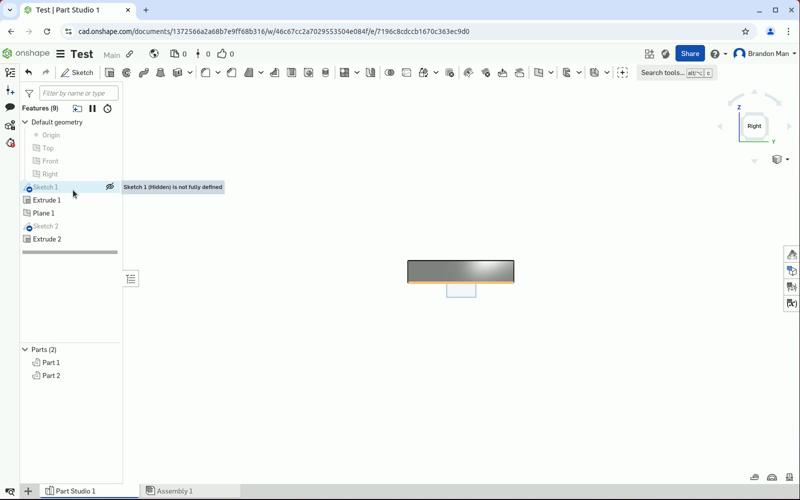
click(73, 189)
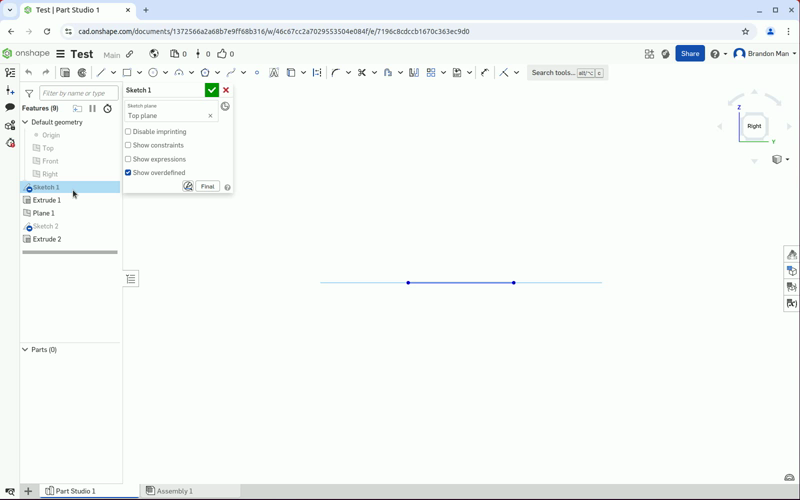
mouse_move(229, 92)
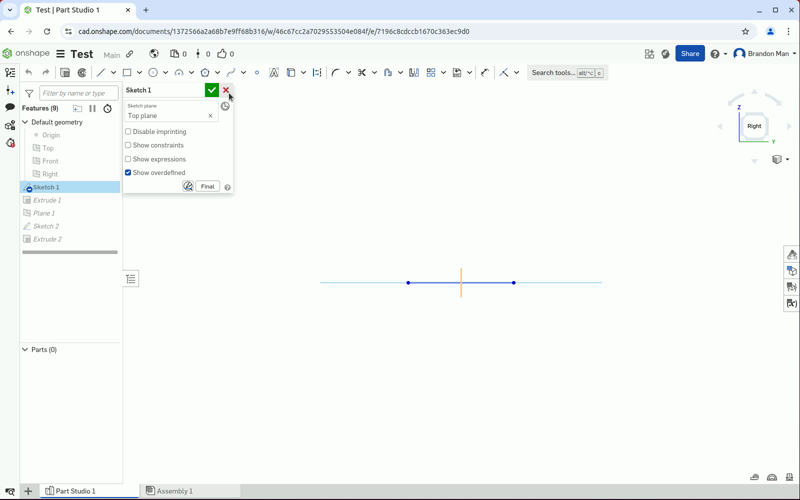
click(229, 92)
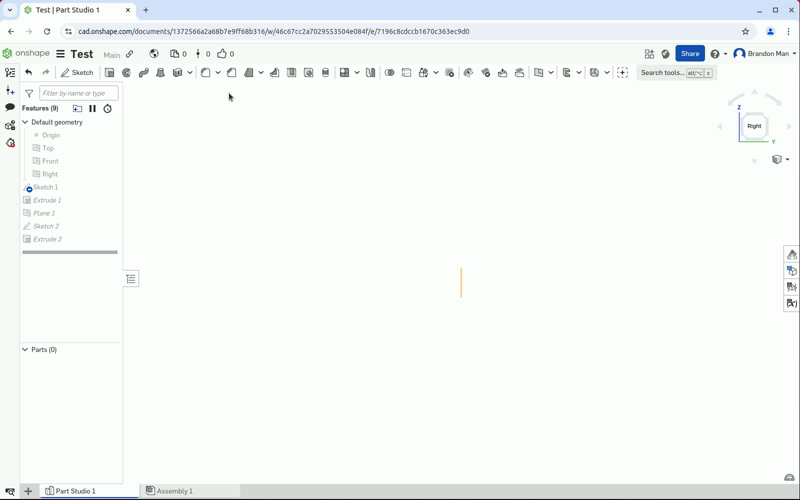
key(shift+s)
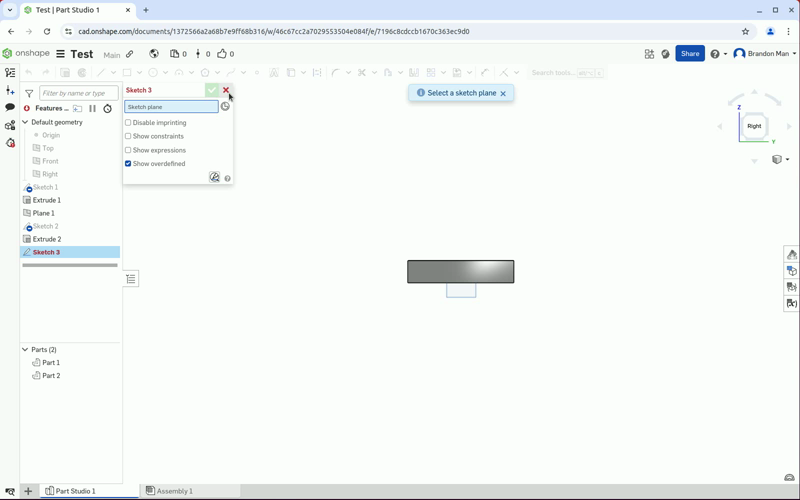
mouse_move(73, 215)
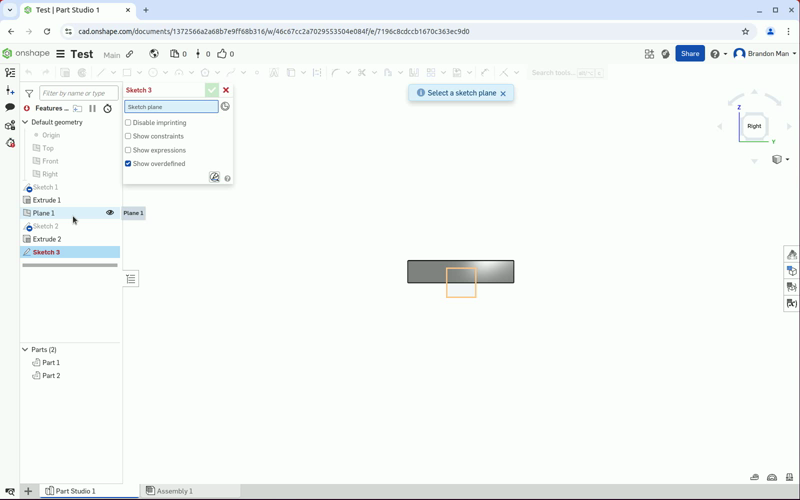
click(73, 215)
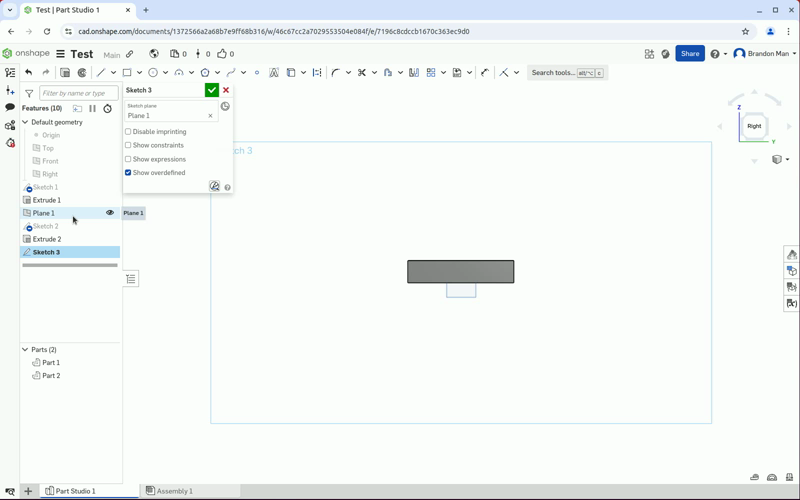
mouse_move(73, 352)
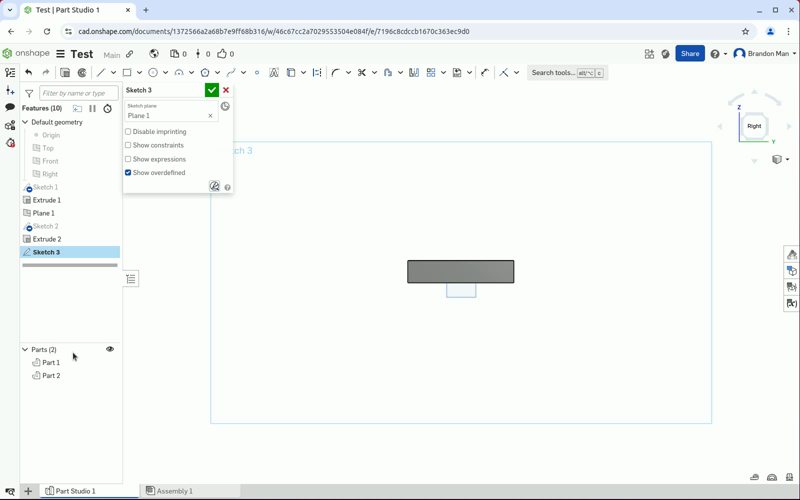
key(y)
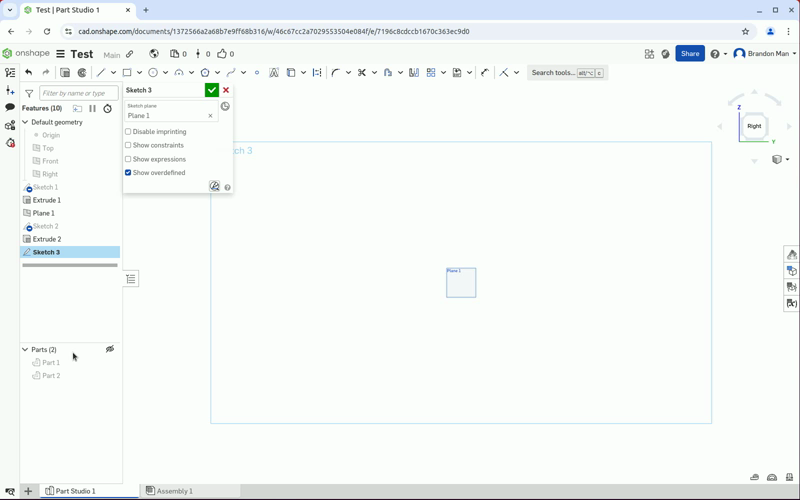
key(l)
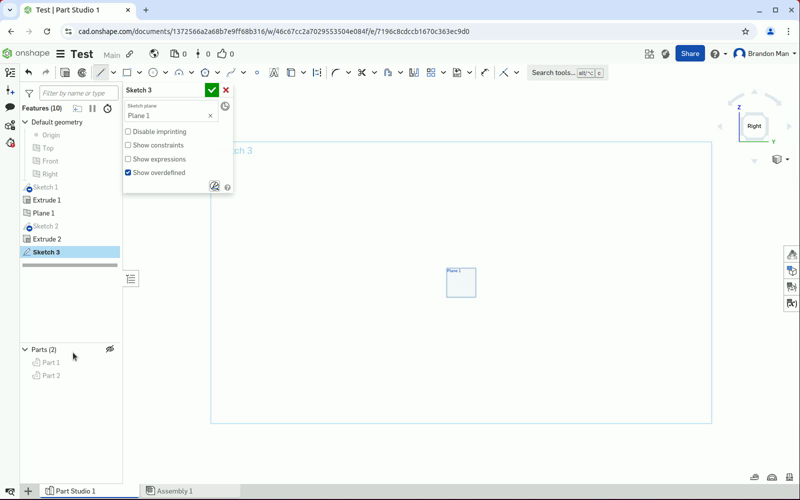
key_down(shift)
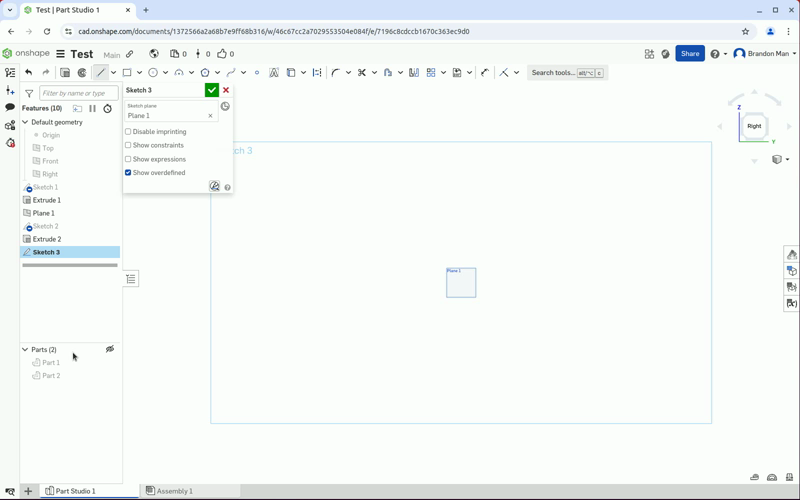
mouse_move(407, 260)
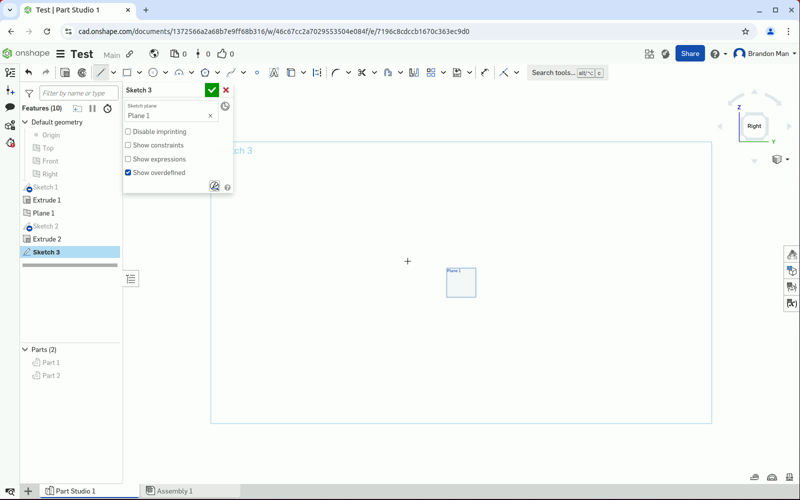
click(407, 260)
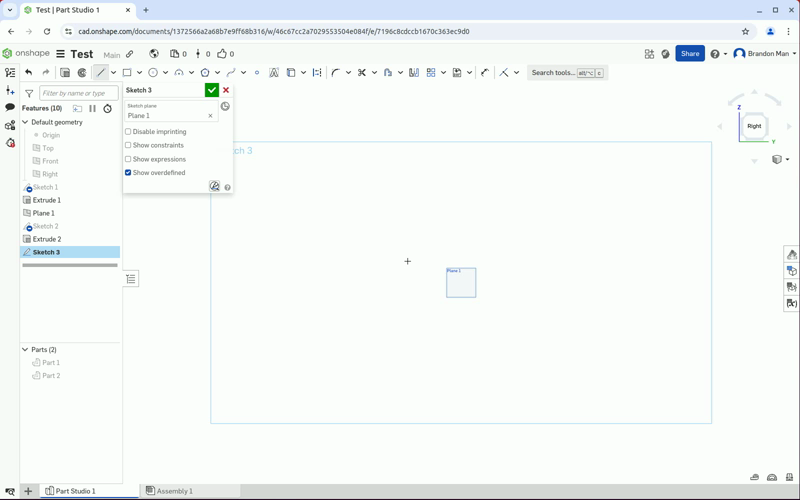
key_up(shift)
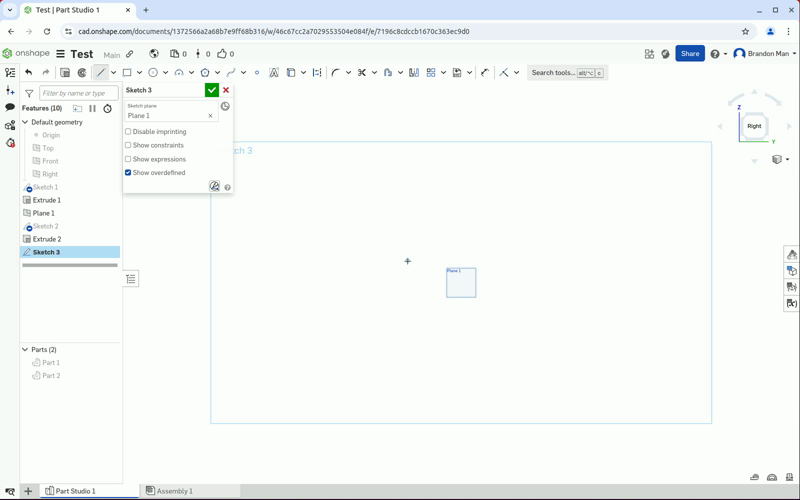
key_down(shift)
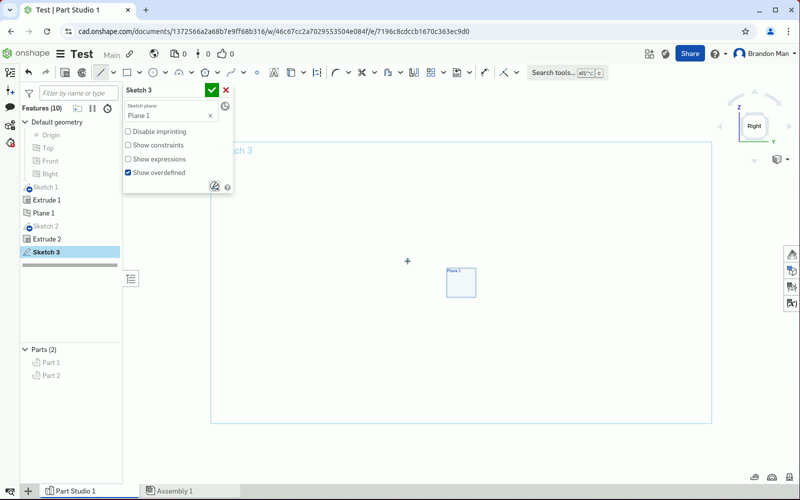
mouse_move(513, 260)
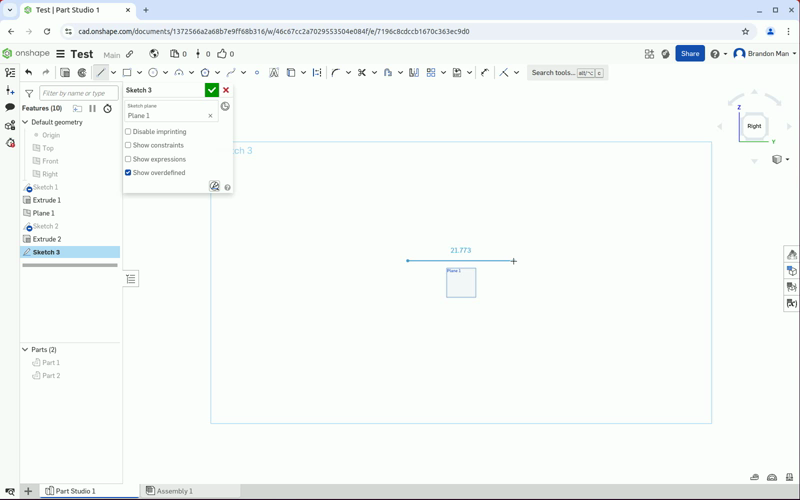
click(513, 260)
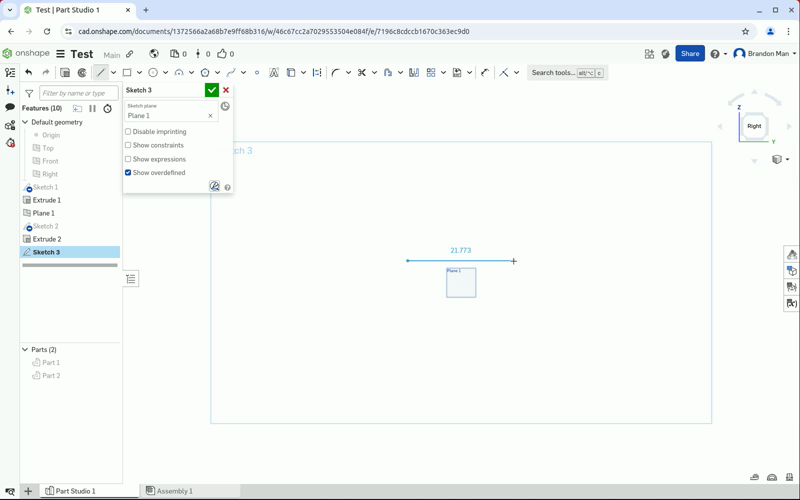
key_up(shift)
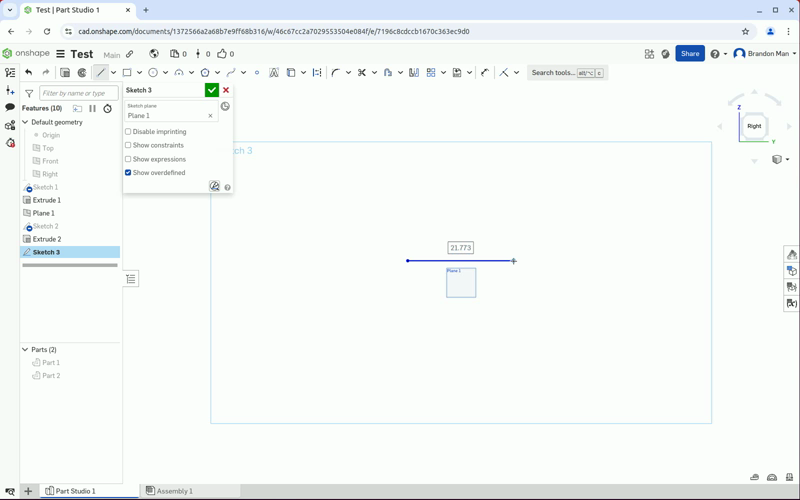
key_down(shift)
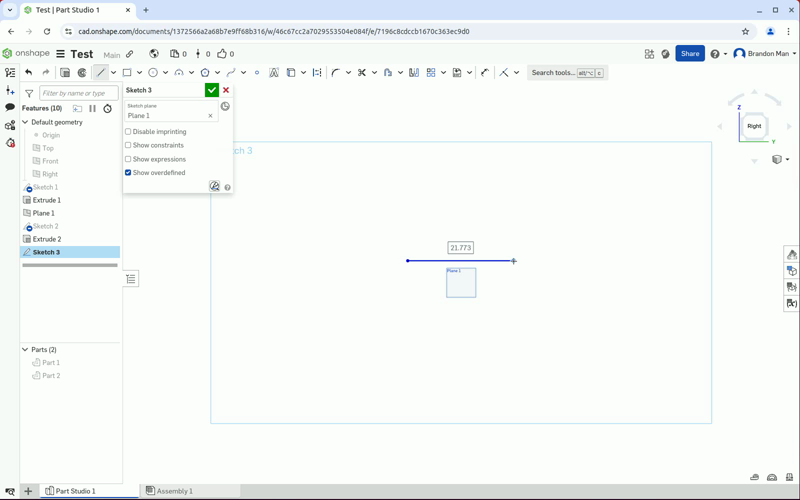
mouse_move(543, 260)
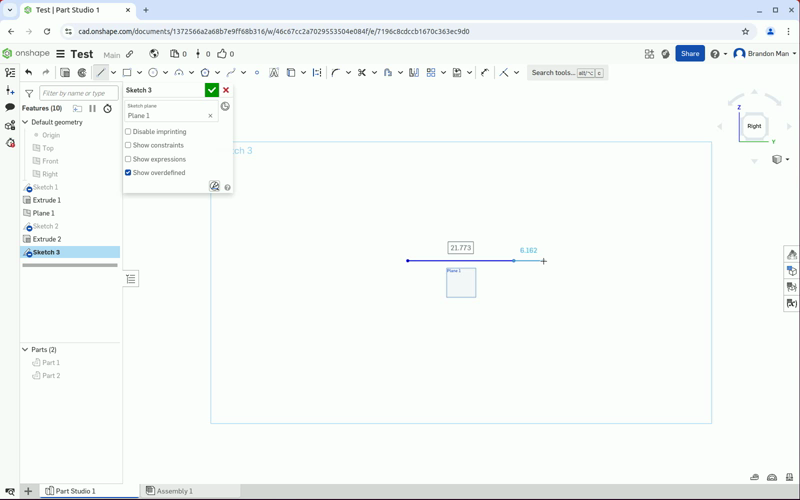
mouse_move(513, 257)
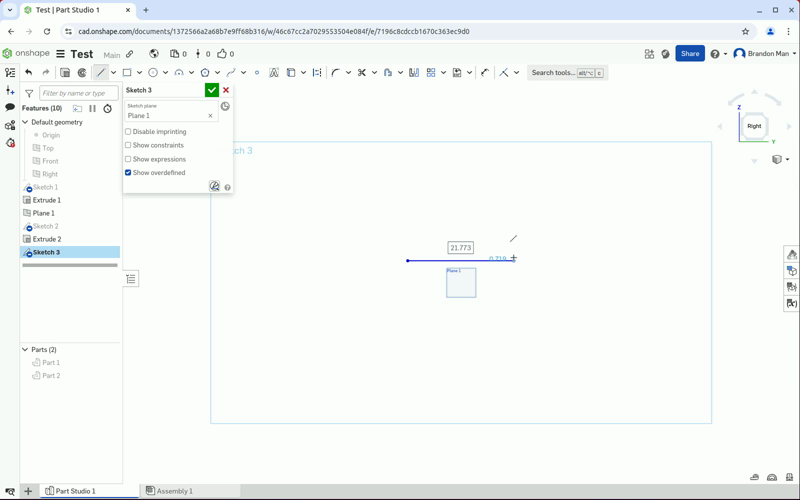
scroll(6)
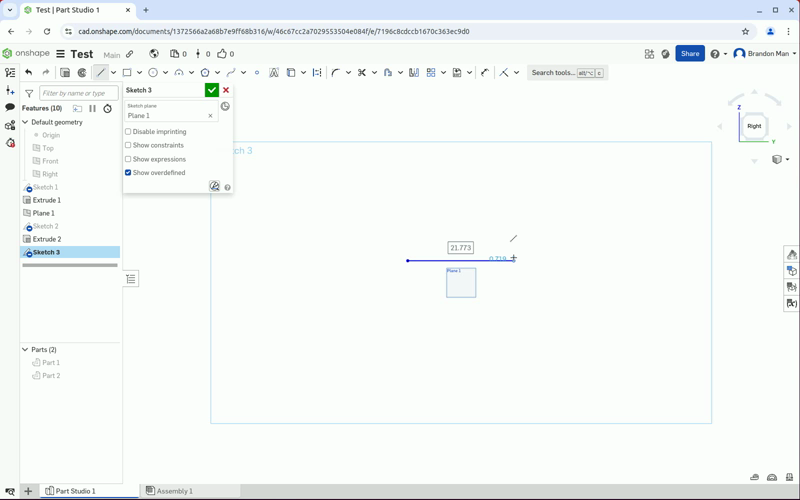
scroll(6)
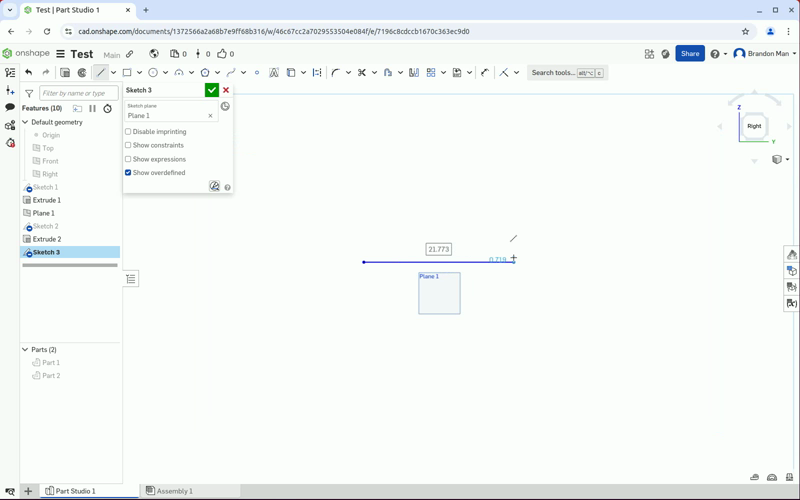
scroll(6)
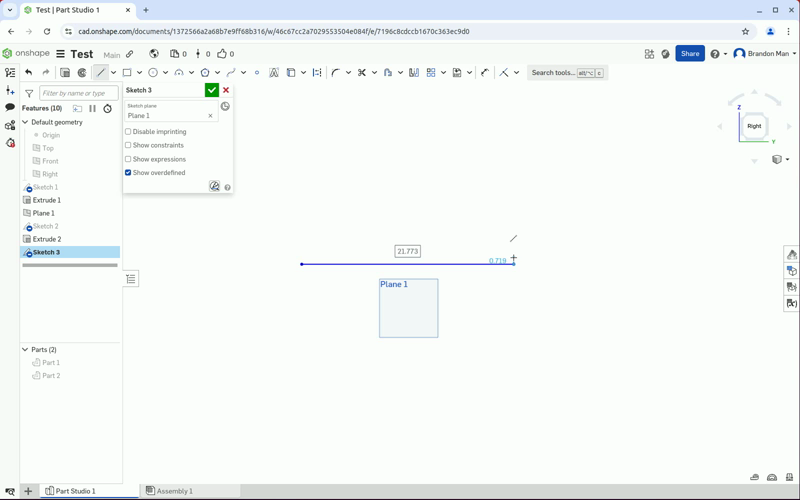
scroll(6)
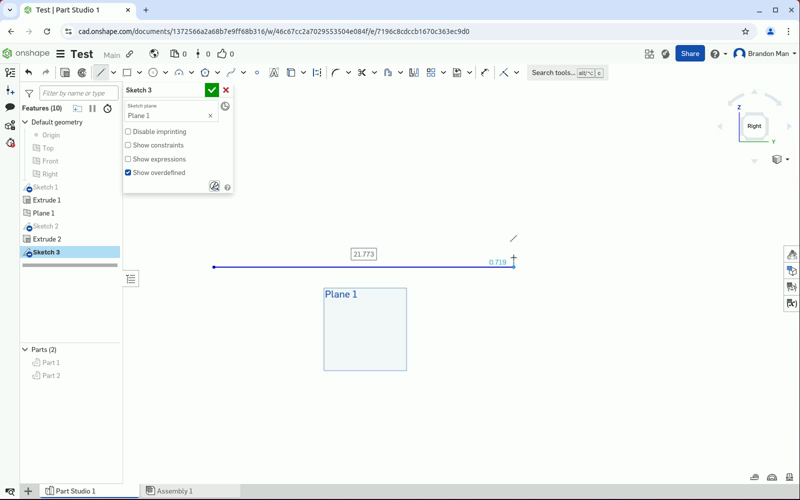
scroll(6)
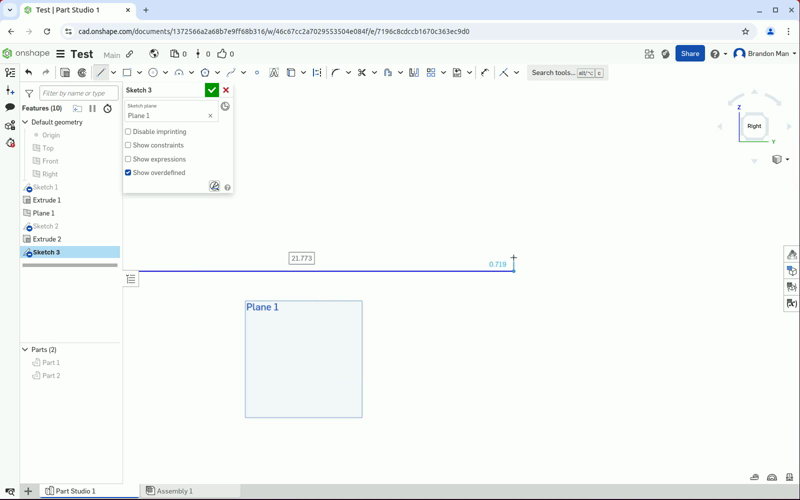
scroll(6)
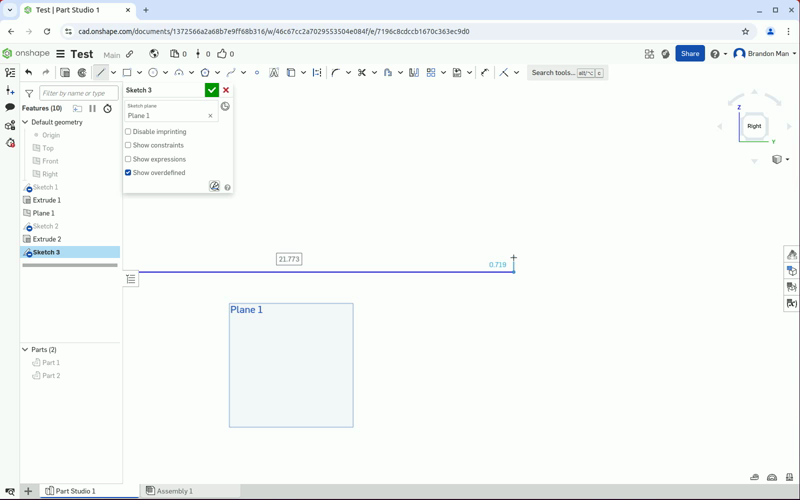
scroll(6)
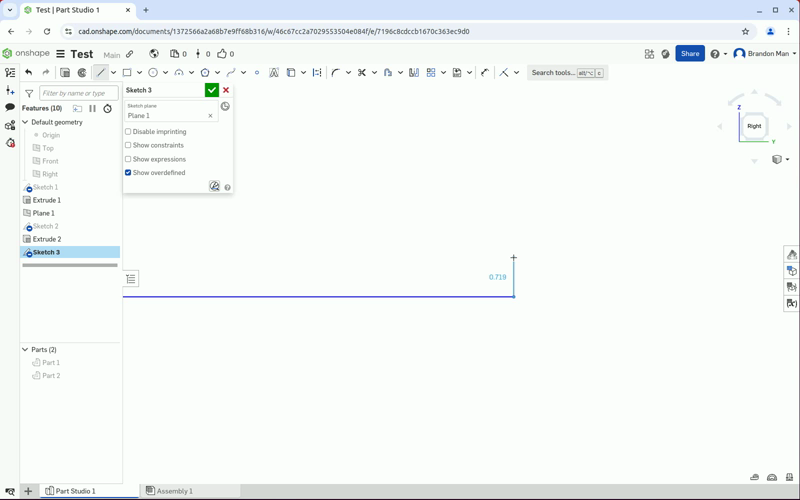
click(513, 257)
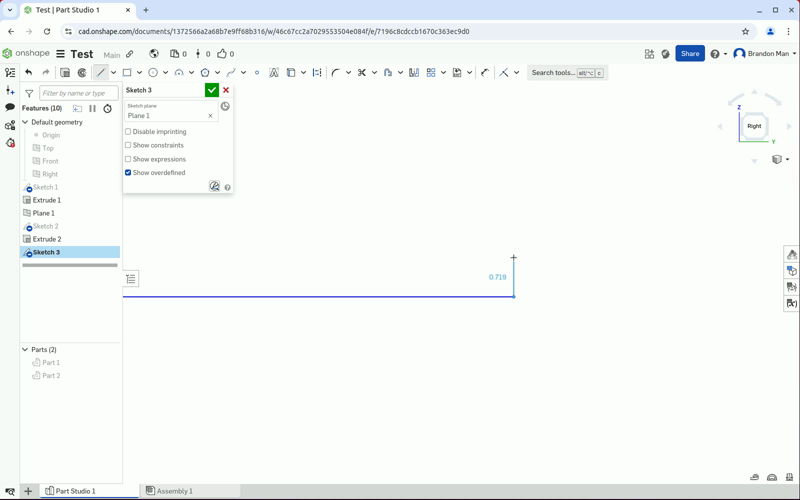
scroll(-6)
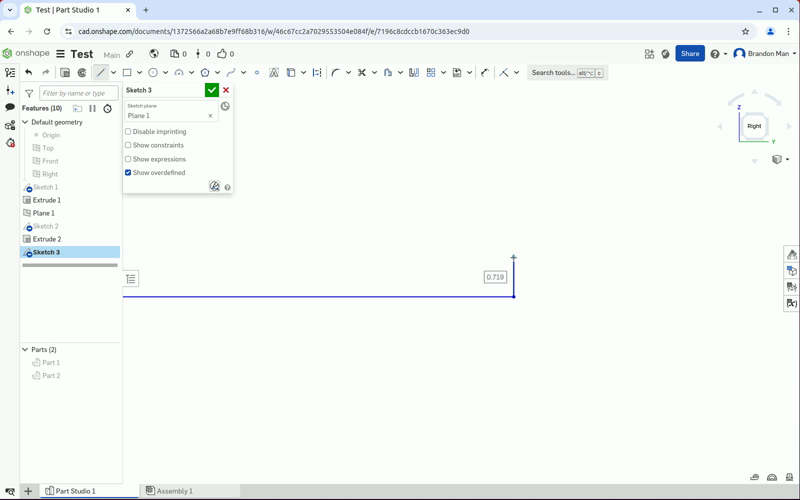
scroll(-6)
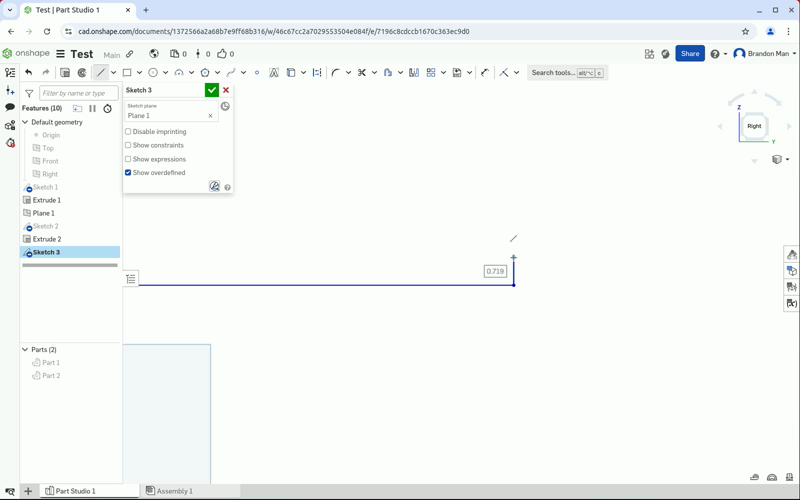
scroll(-6)
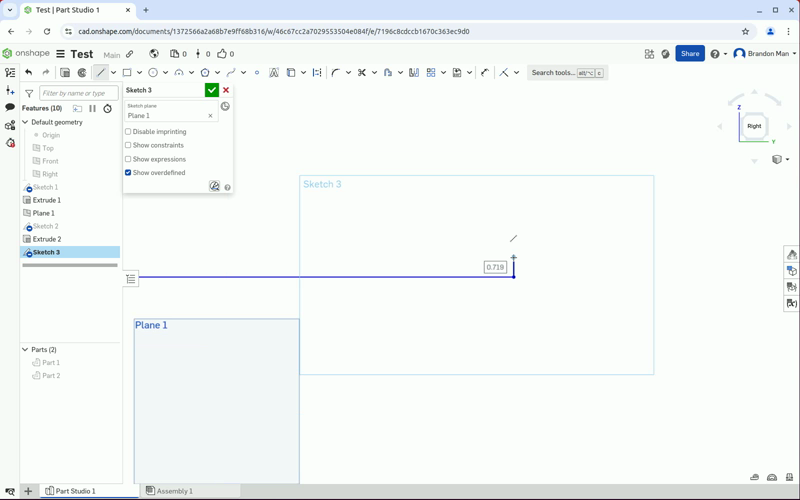
scroll(-6)
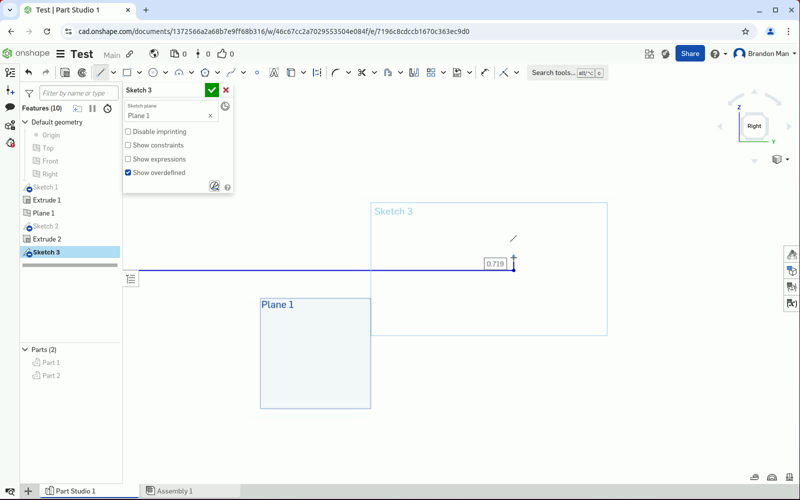
scroll(-6)
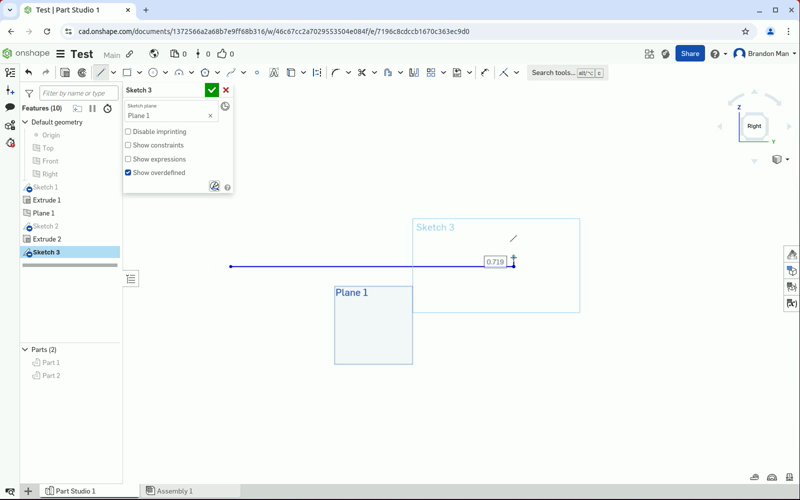
scroll(-6)
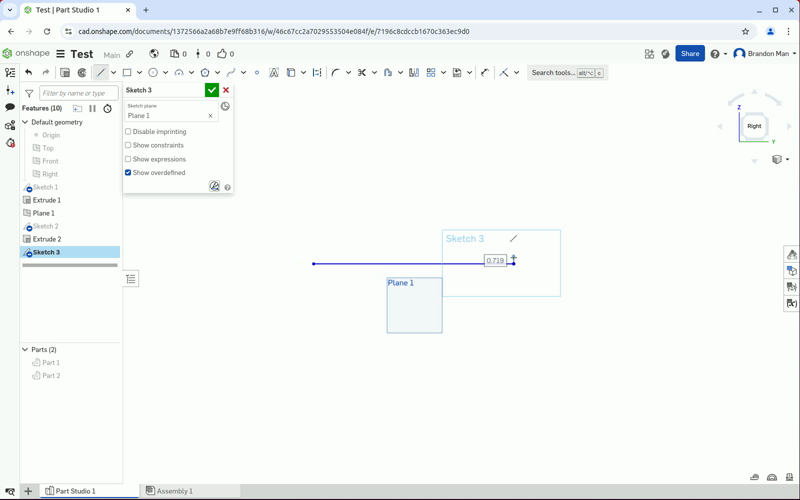
scroll(-6)
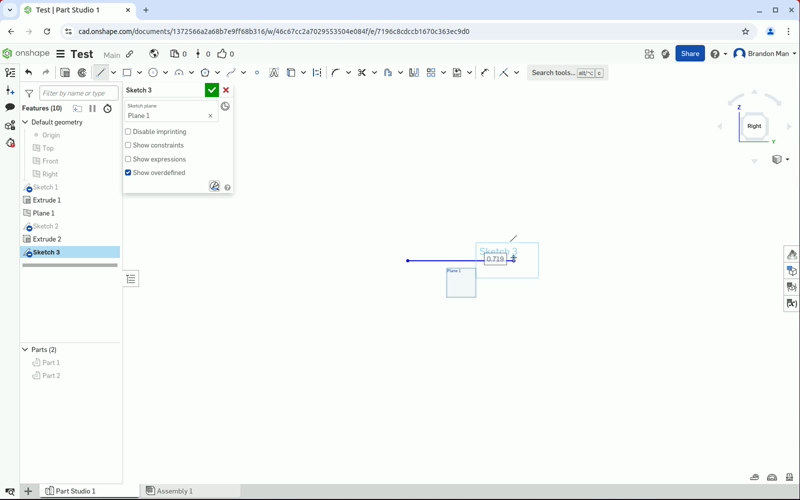
key_up(shift)
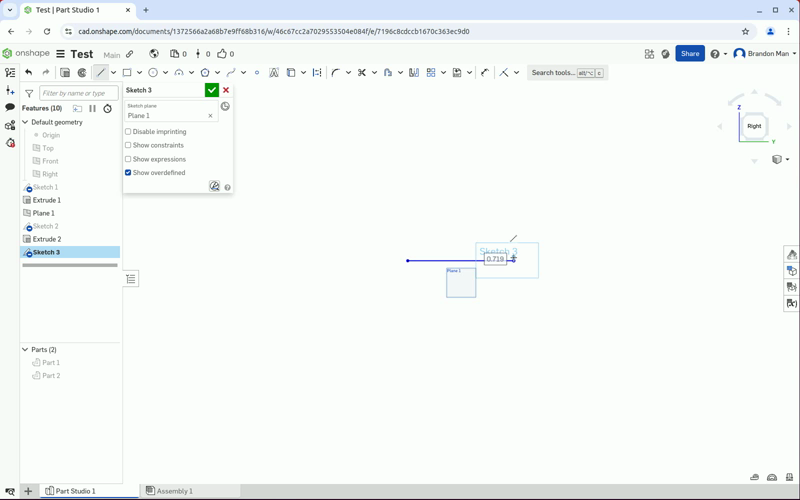
key_down(shift)
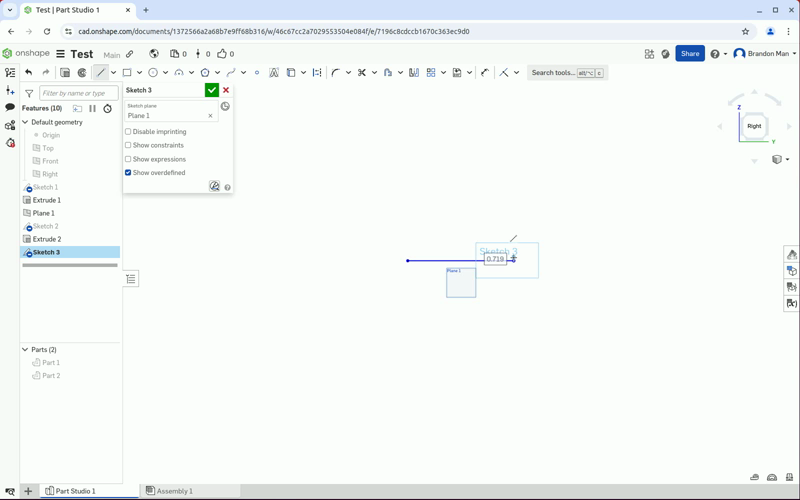
mouse_move(407, 257)
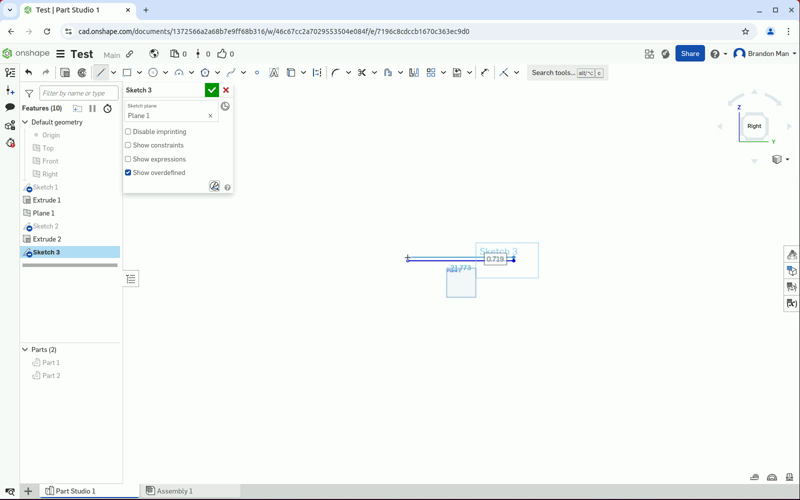
scroll(6)
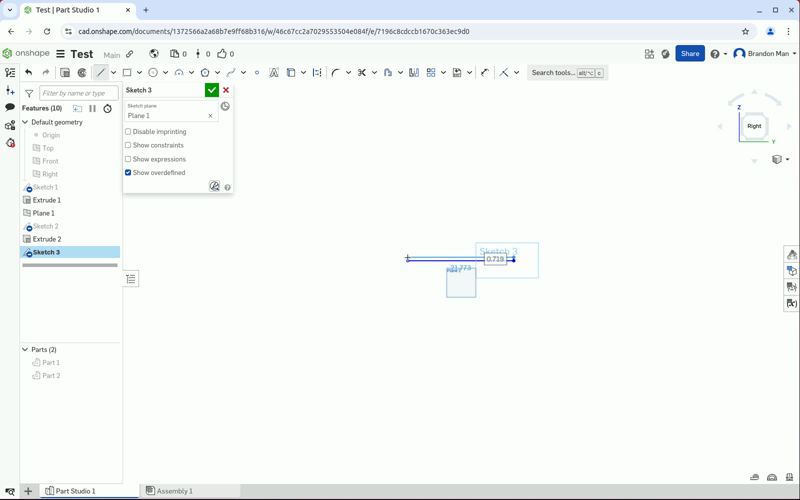
scroll(6)
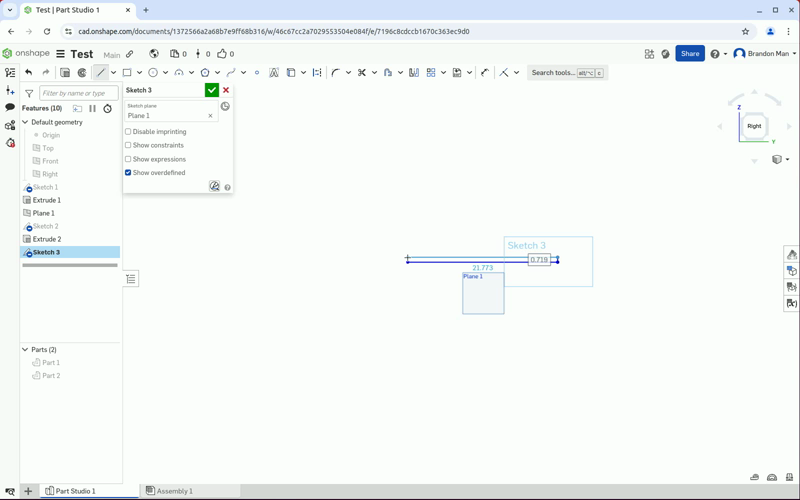
scroll(6)
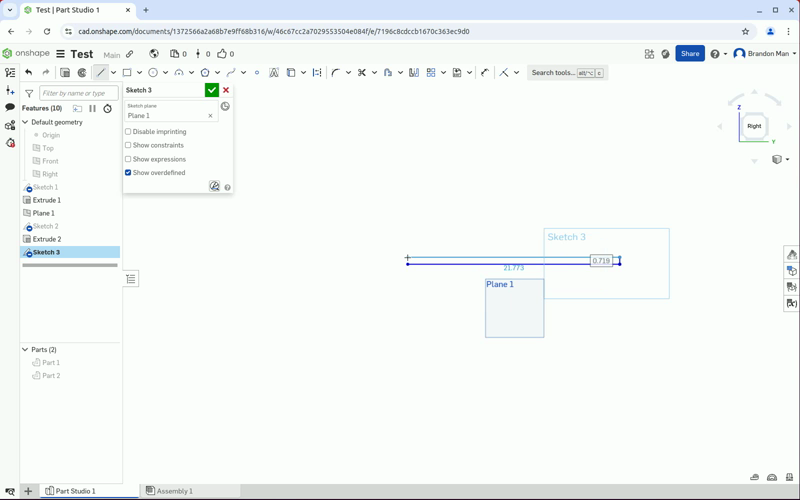
scroll(6)
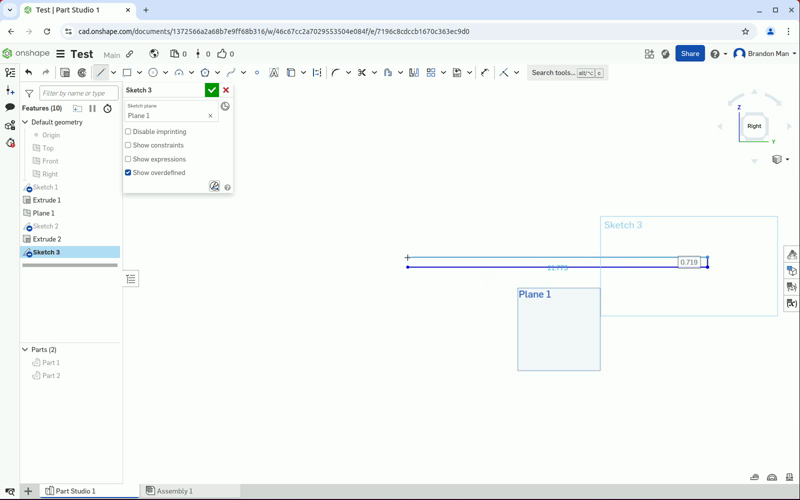
scroll(6)
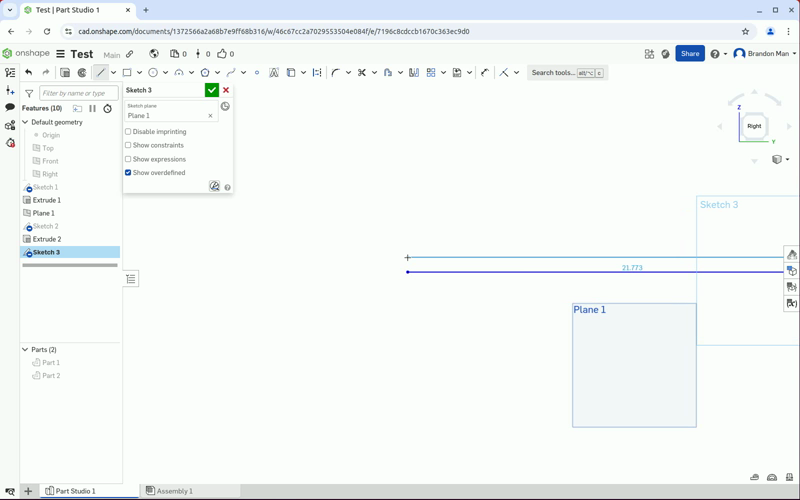
scroll(6)
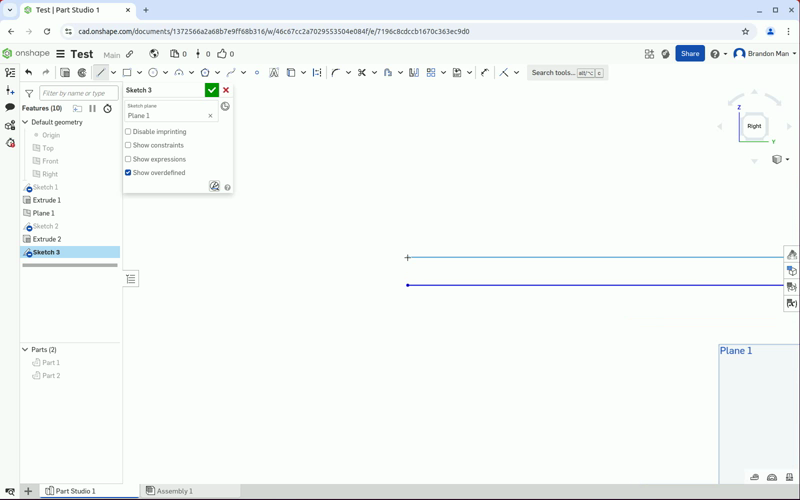
scroll(6)
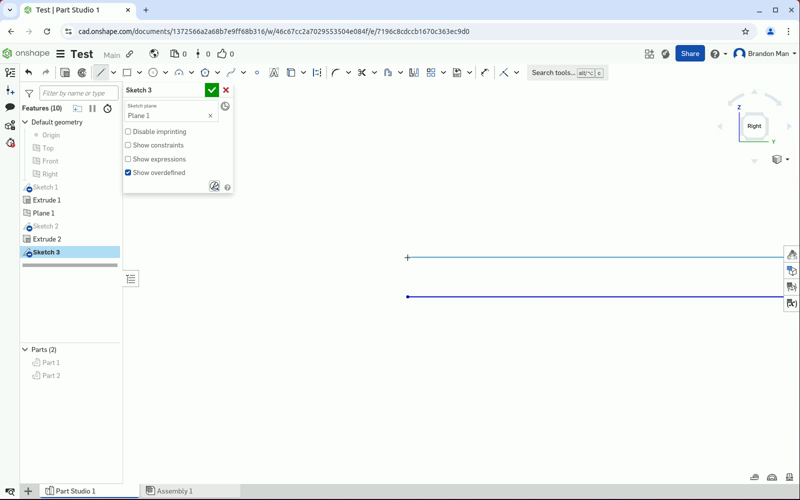
click(407, 257)
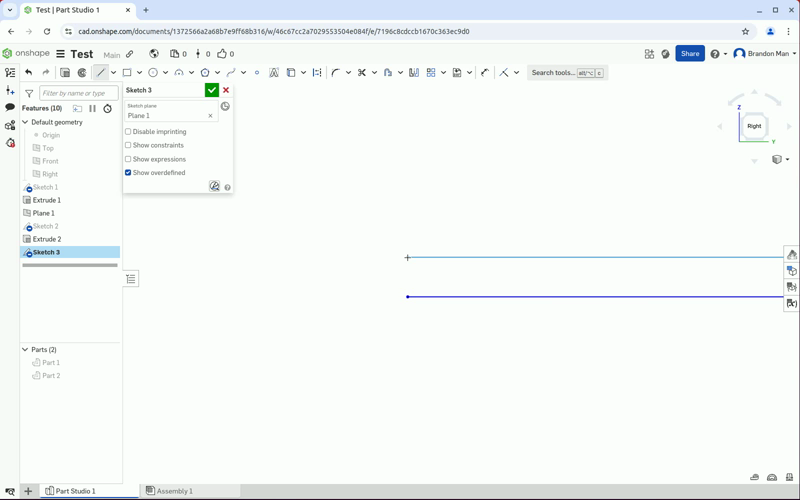
scroll(-6)
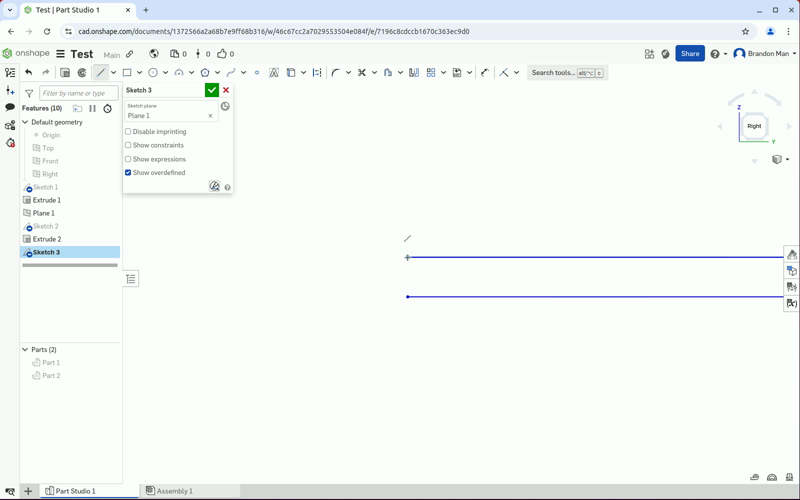
scroll(-6)
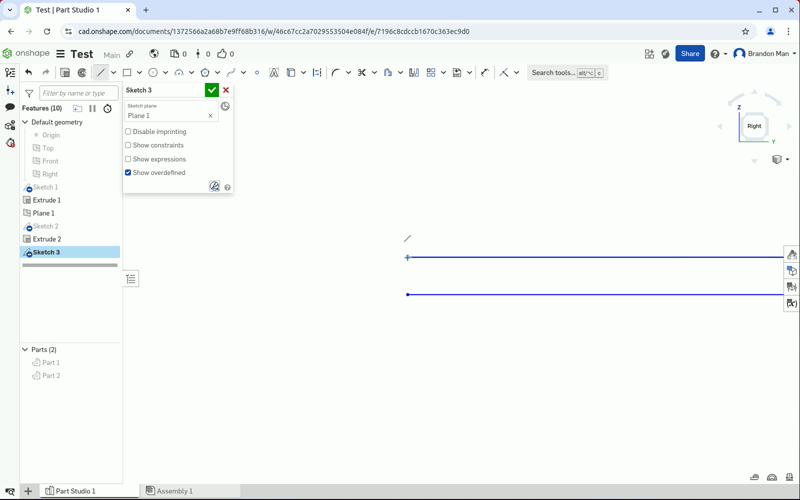
scroll(-6)
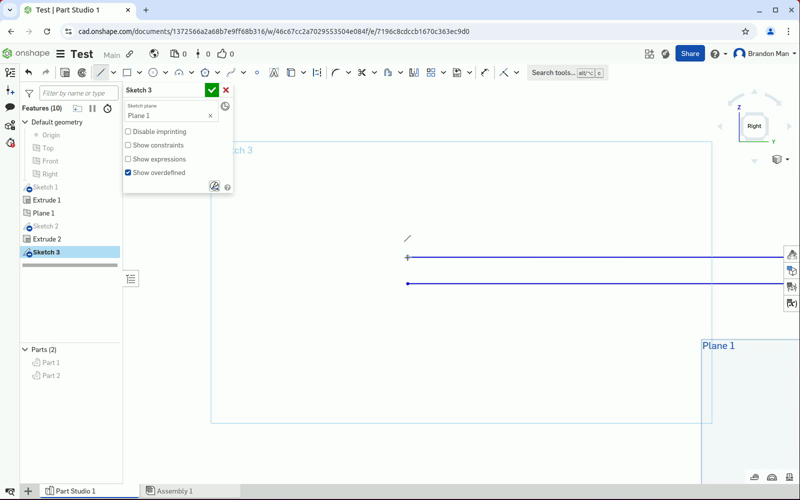
scroll(-6)
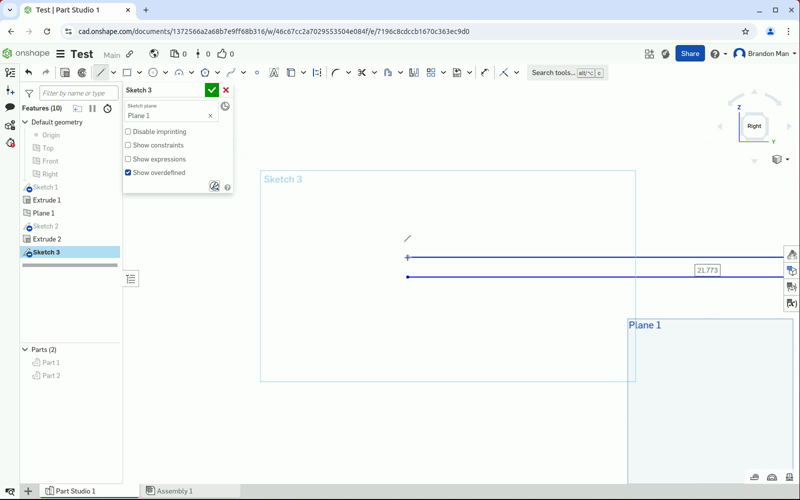
scroll(-6)
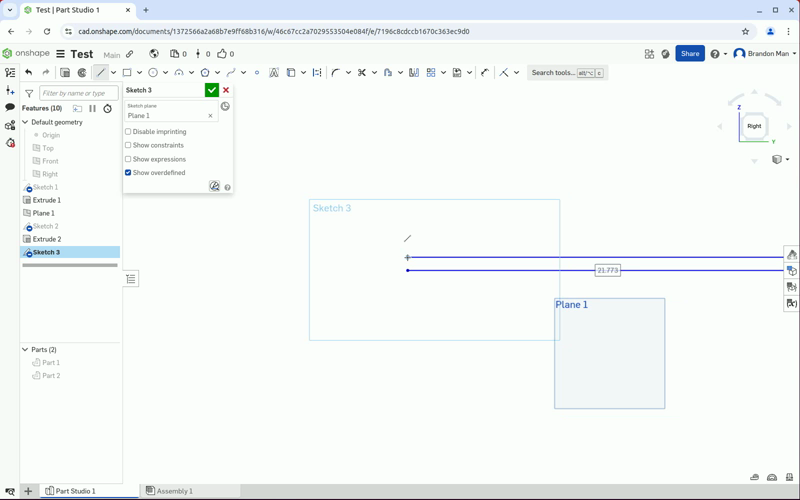
scroll(-6)
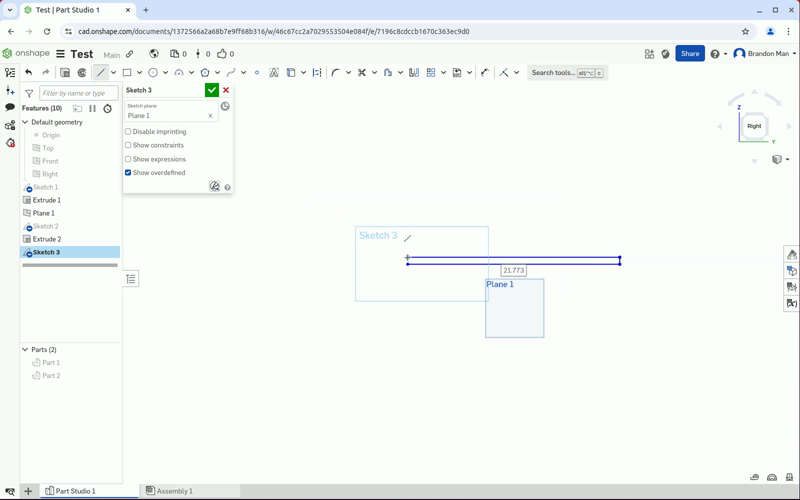
scroll(-6)
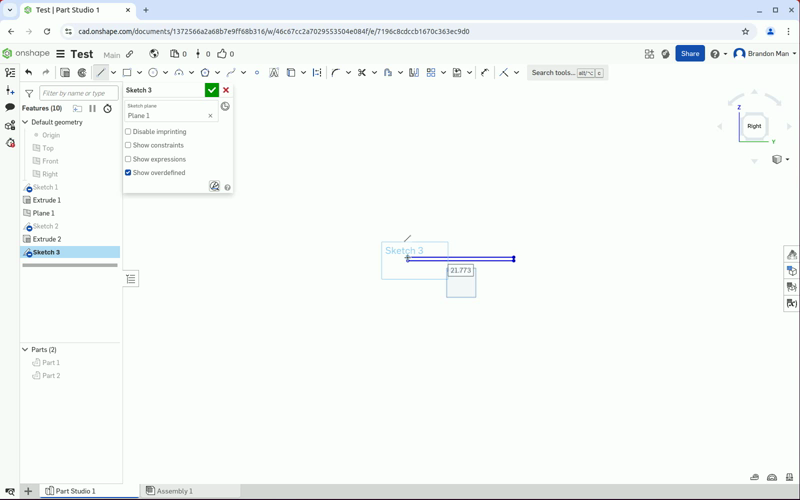
key_up(shift)
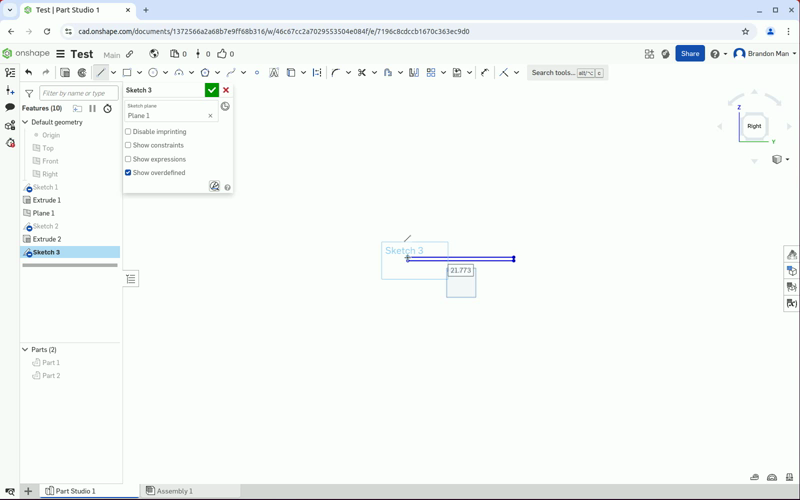
mouse_move(437, 257)
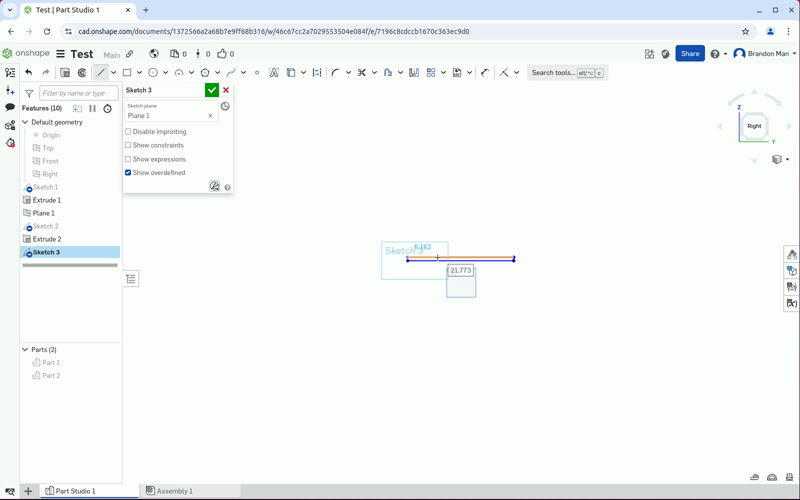
key_down(shift)
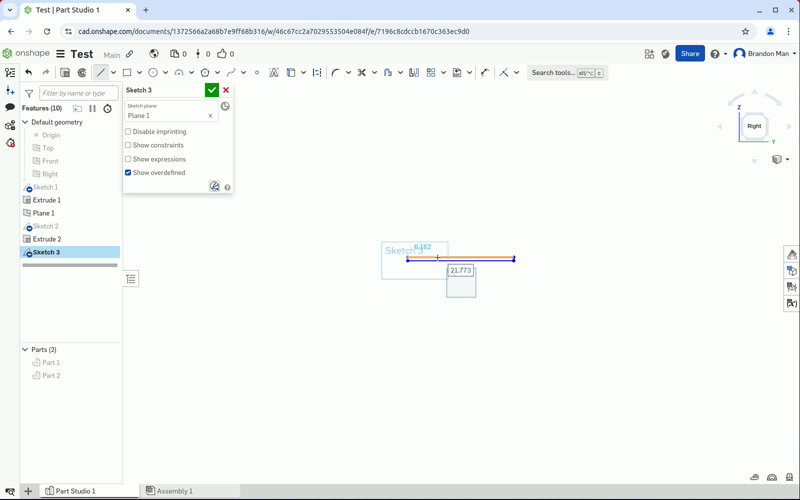
mouse_move(407, 260)
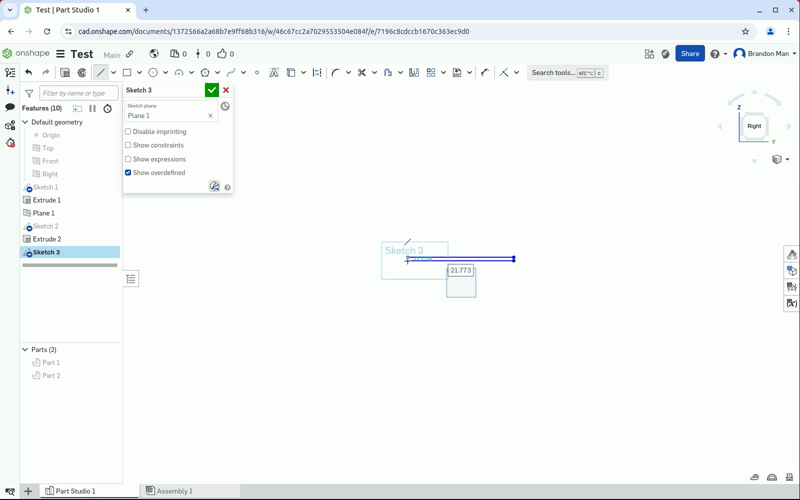
scroll(6)
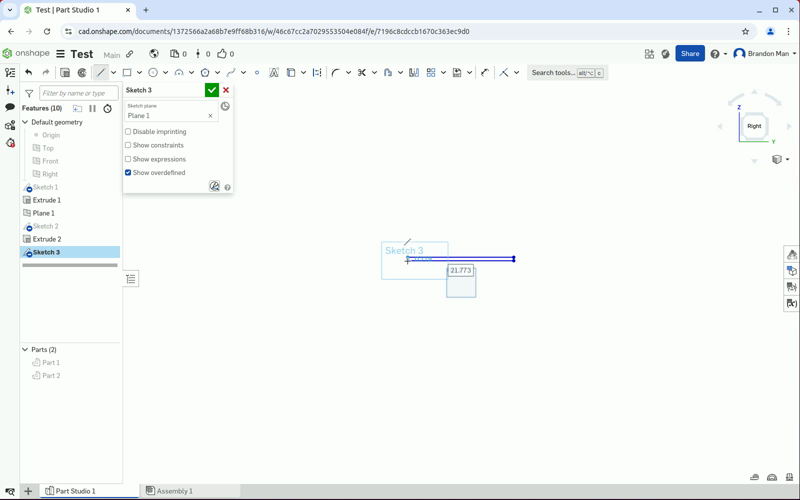
scroll(6)
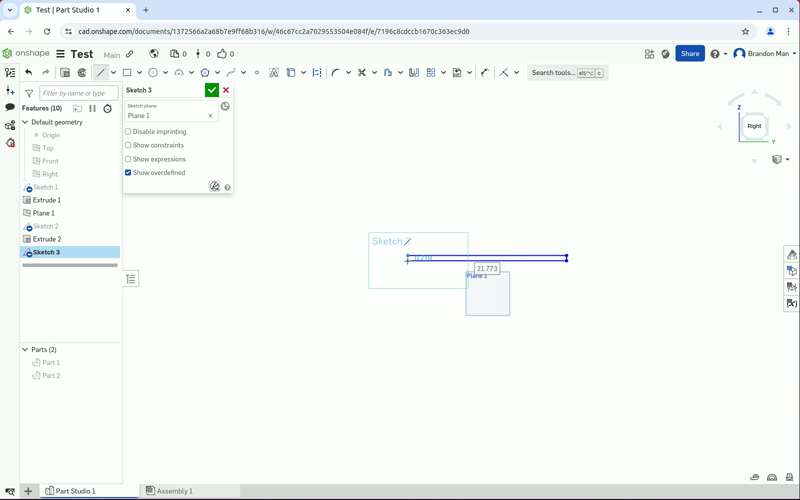
scroll(6)
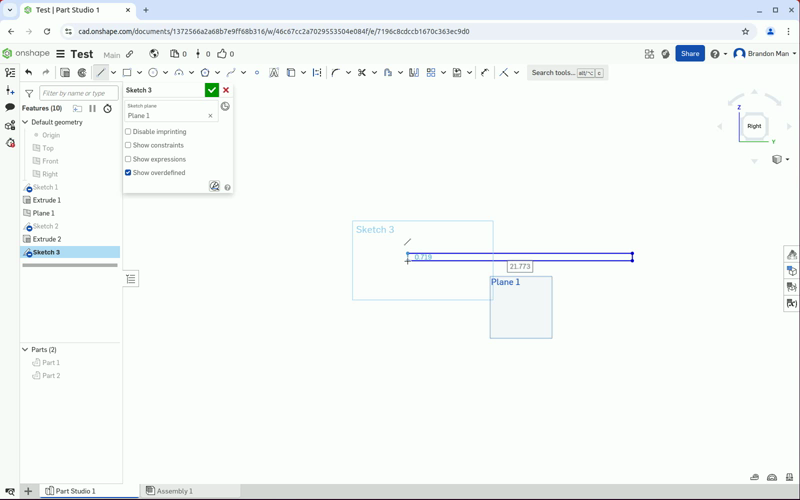
scroll(6)
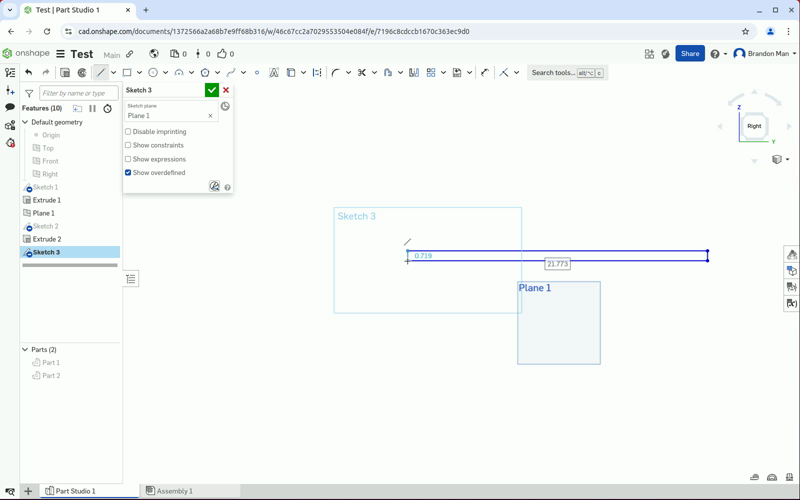
scroll(6)
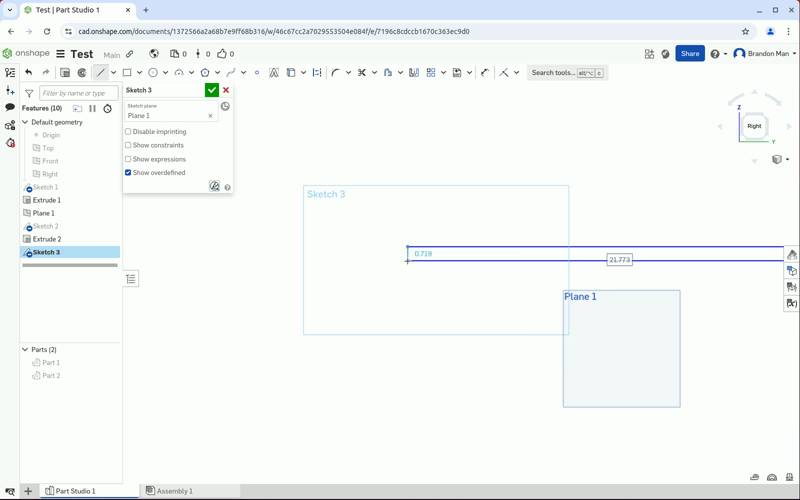
scroll(6)
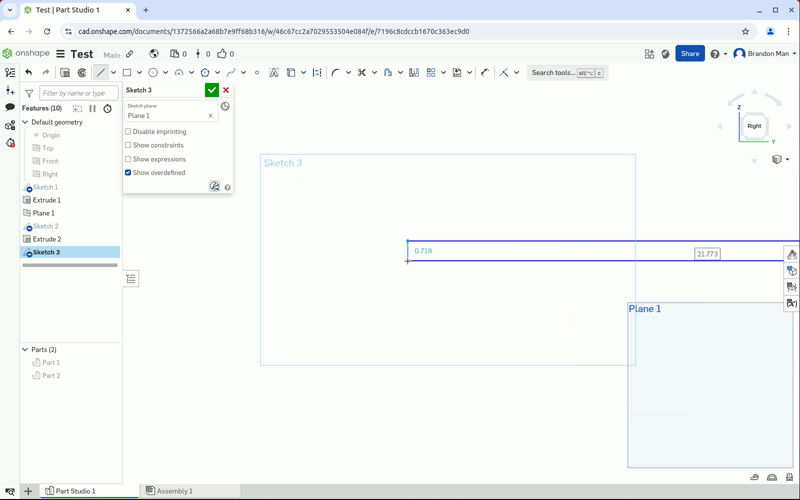
scroll(6)
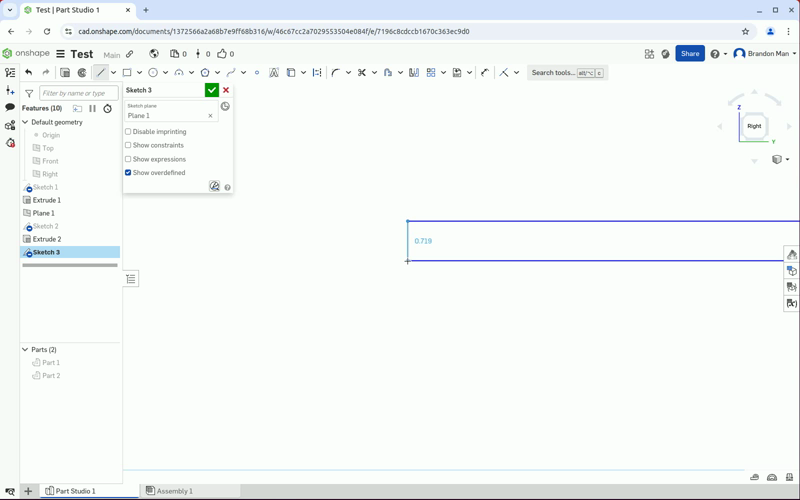
key_up(shift)
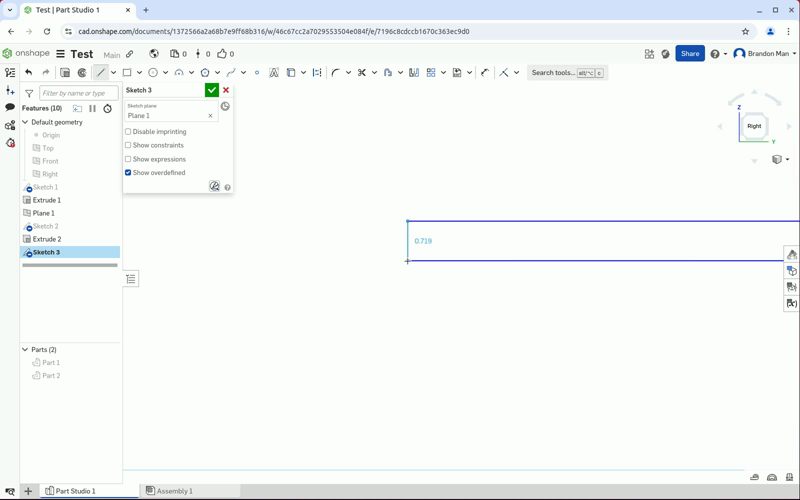
click(407, 260)
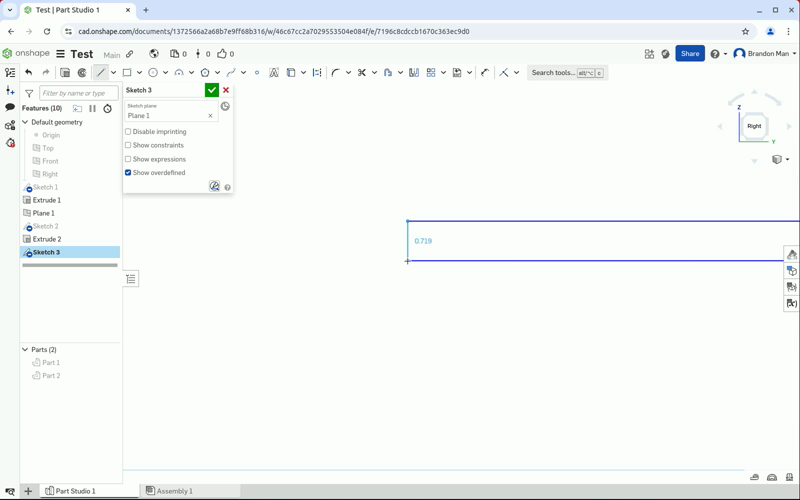
scroll(-6)
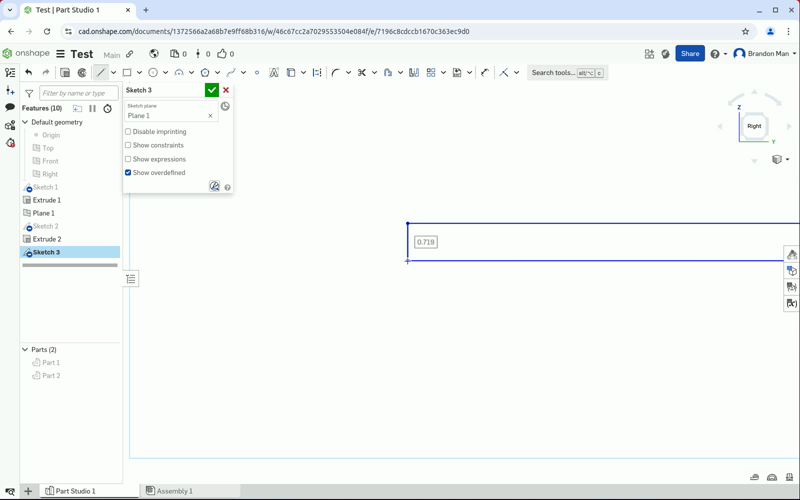
scroll(-6)
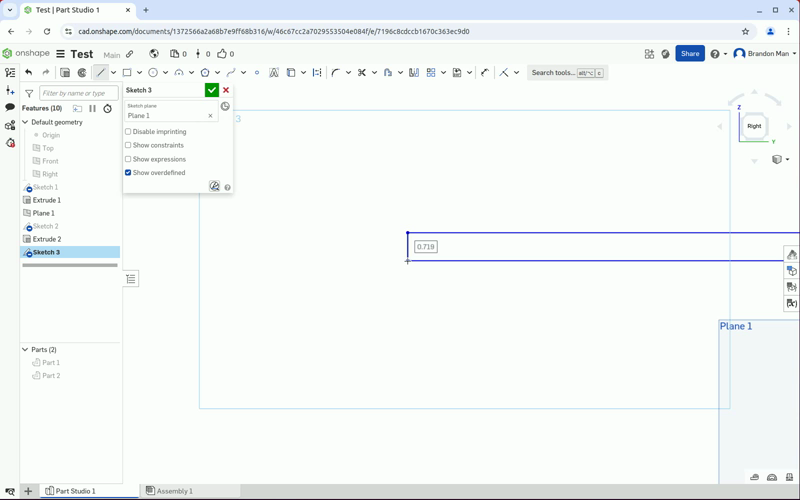
scroll(-6)
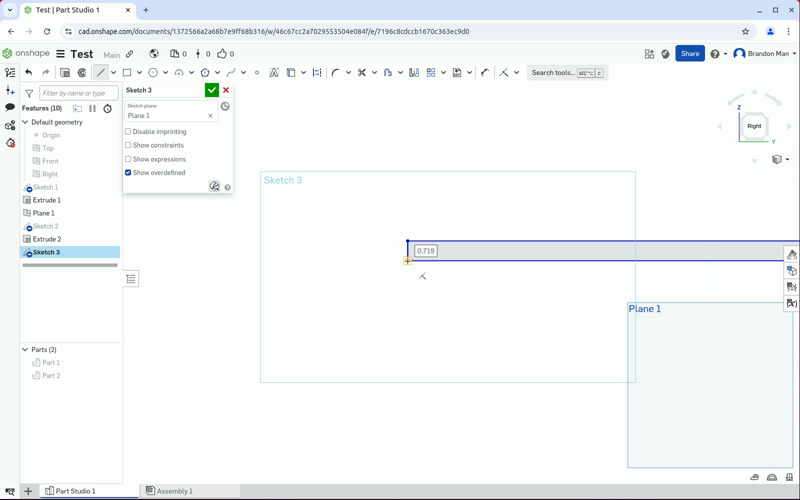
scroll(-6)
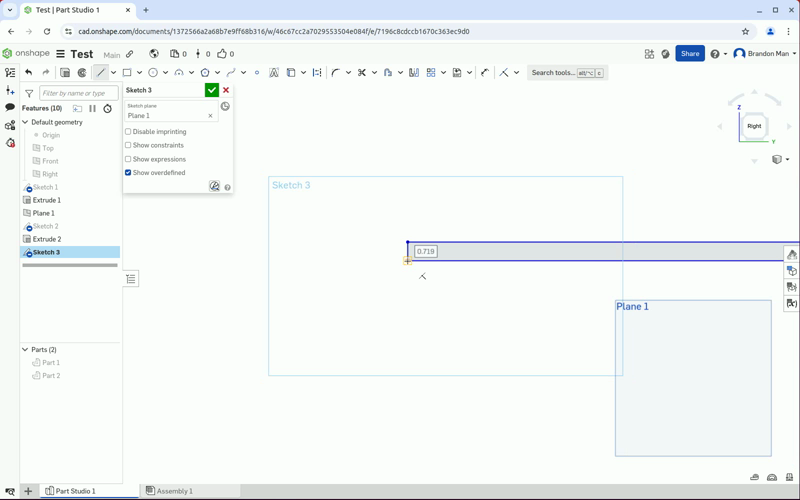
scroll(-6)
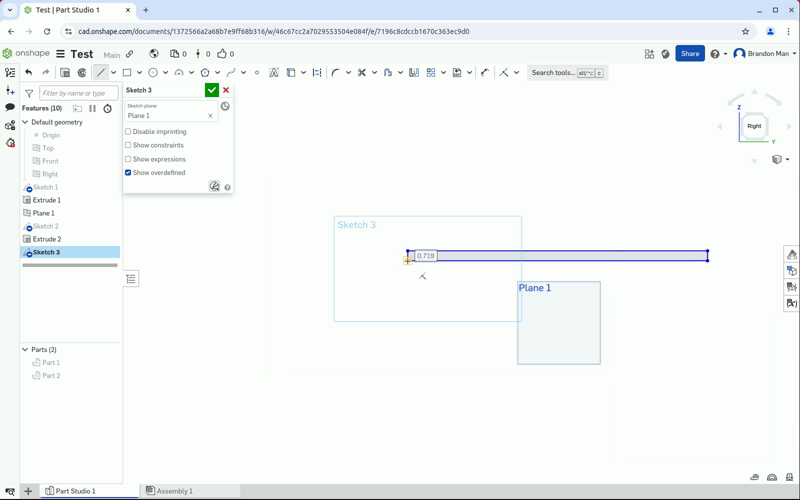
scroll(-6)
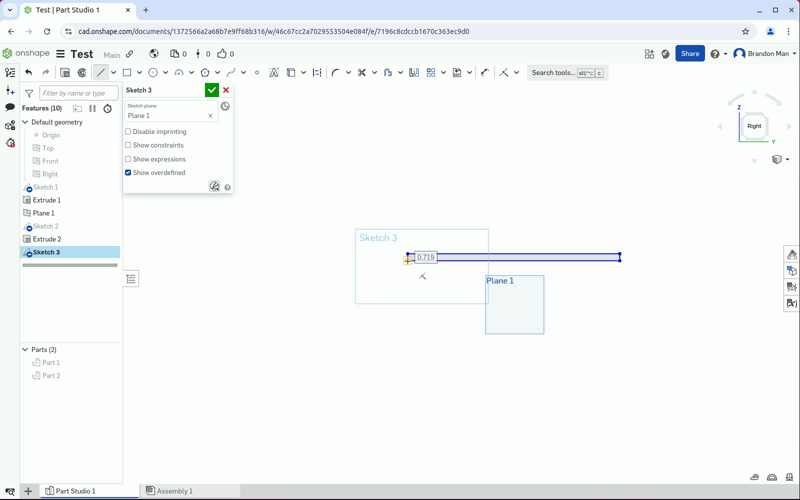
scroll(-6)
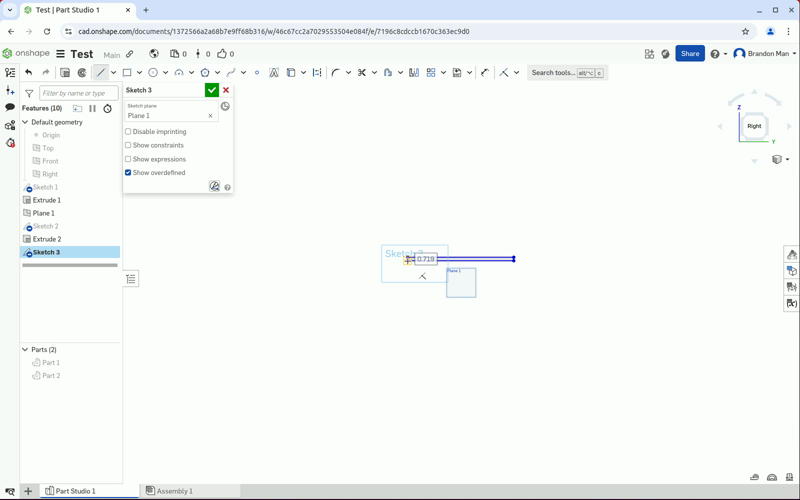
key(esc)
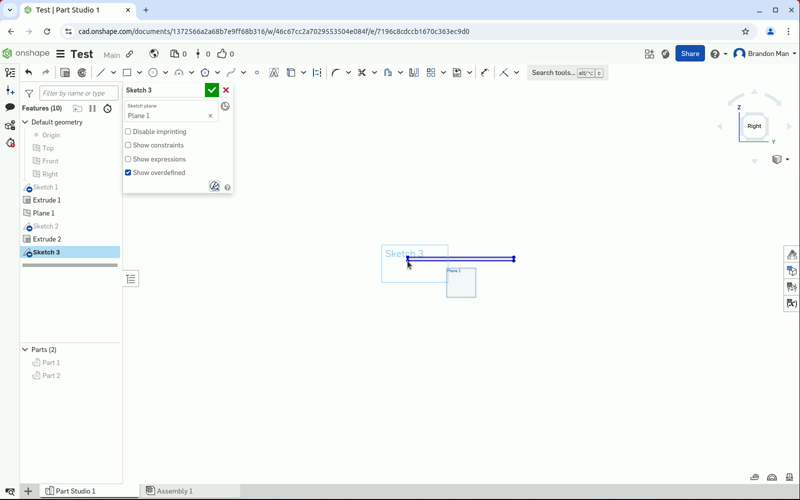
mouse_move(448, 259)
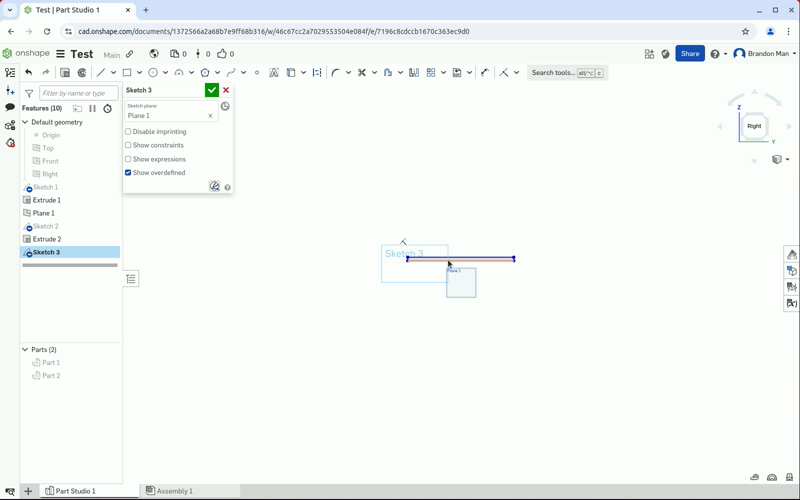
scroll(6)
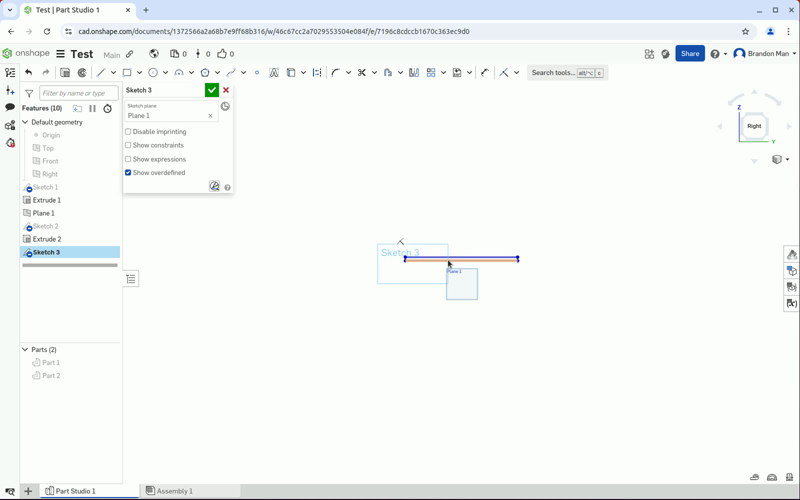
scroll(6)
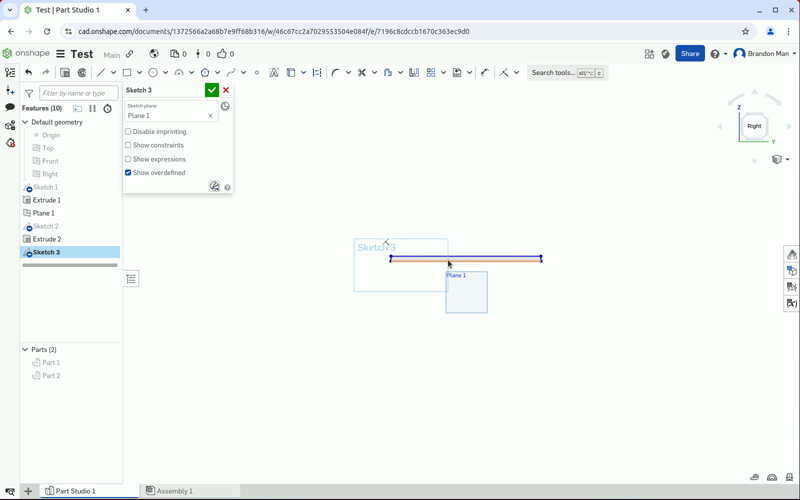
scroll(6)
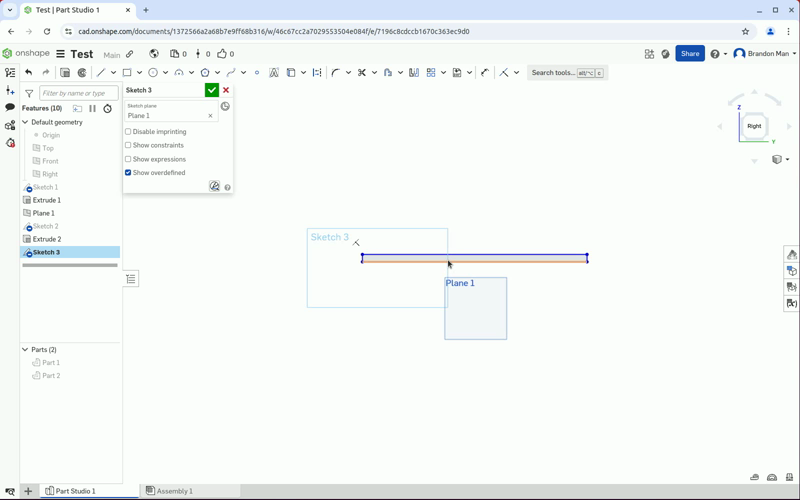
scroll(6)
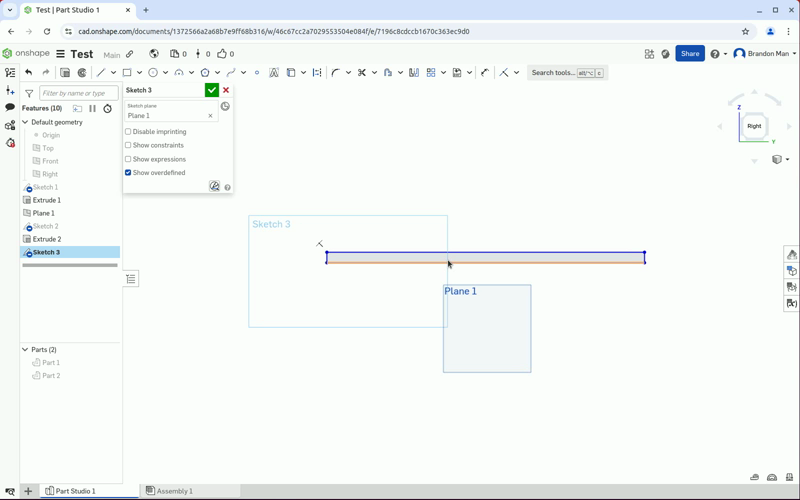
scroll(6)
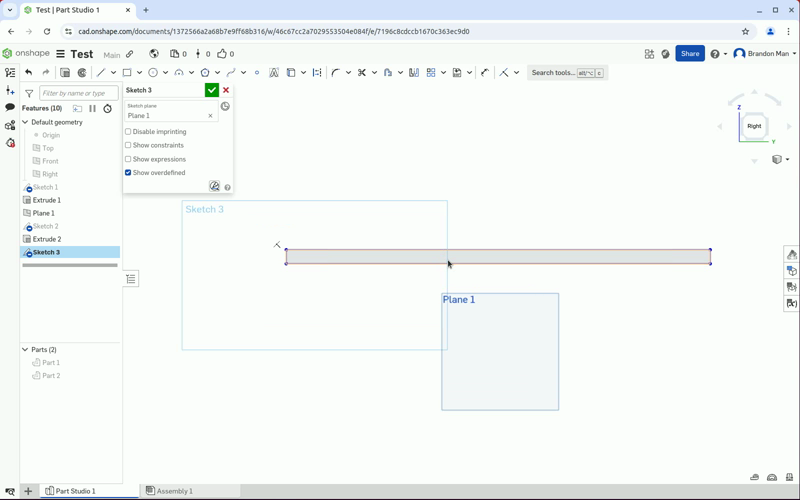
scroll(6)
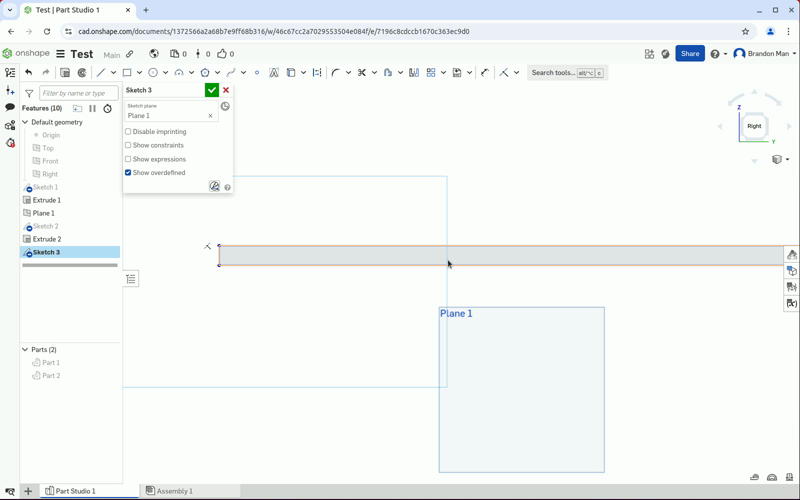
scroll(6)
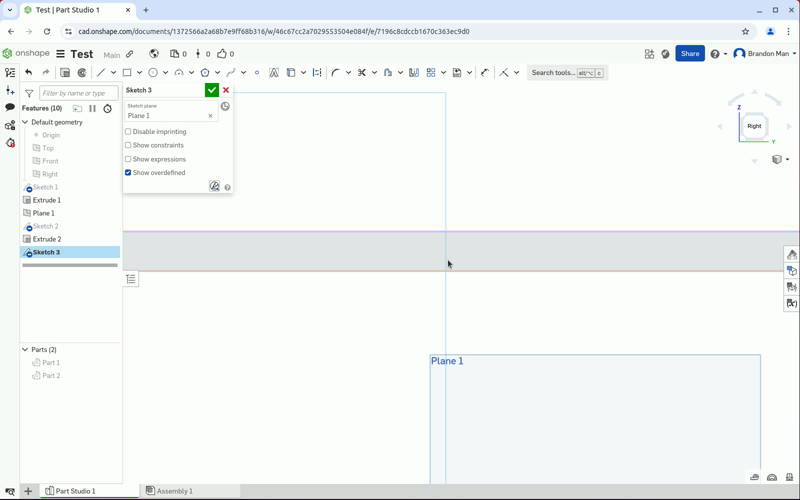
click(448, 259)
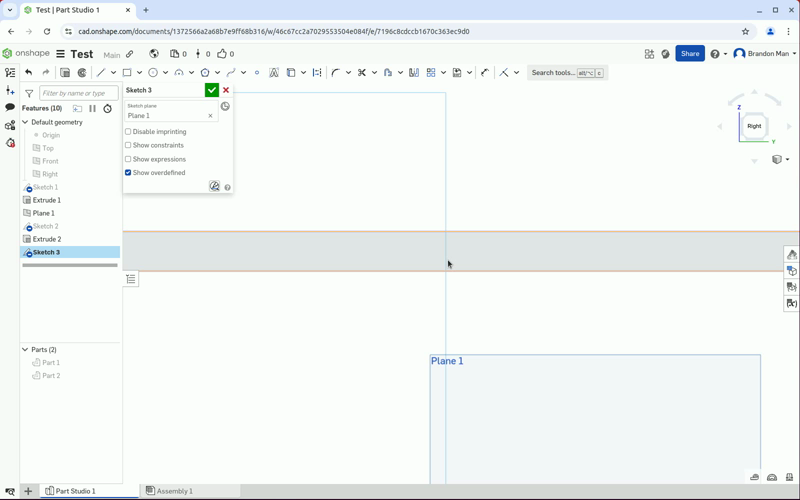
scroll(-6)
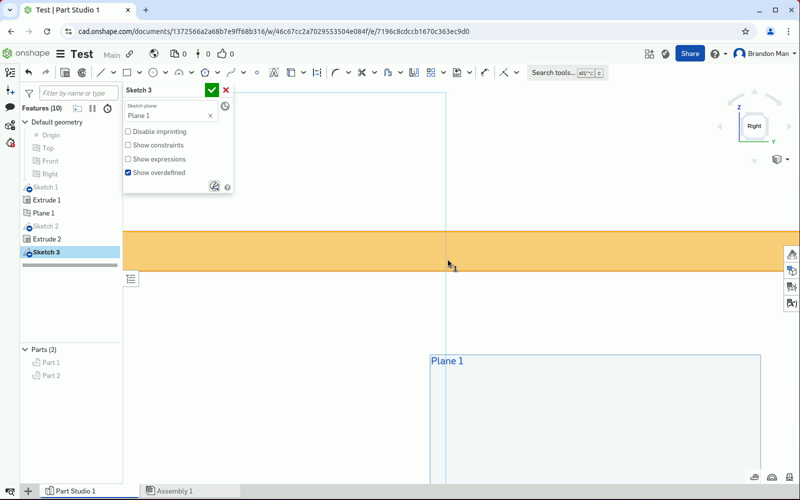
scroll(-6)
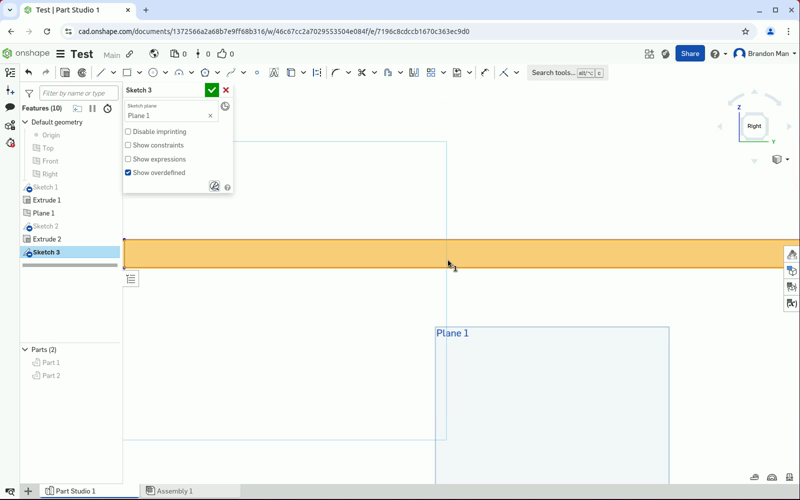
scroll(-6)
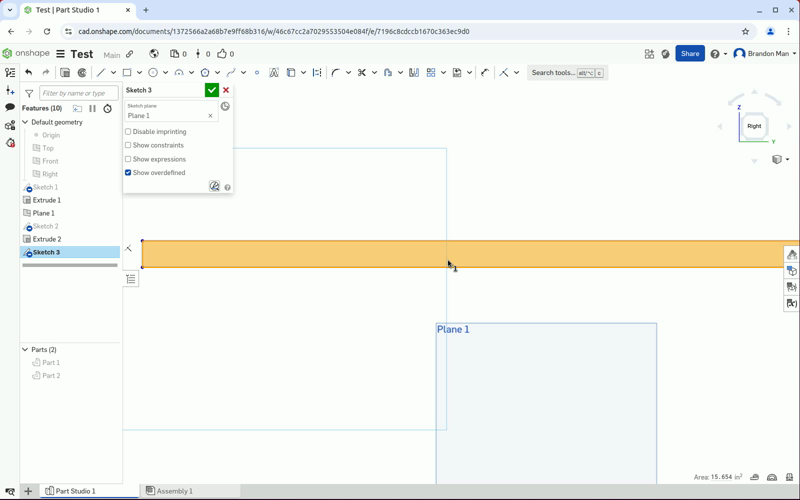
scroll(-6)
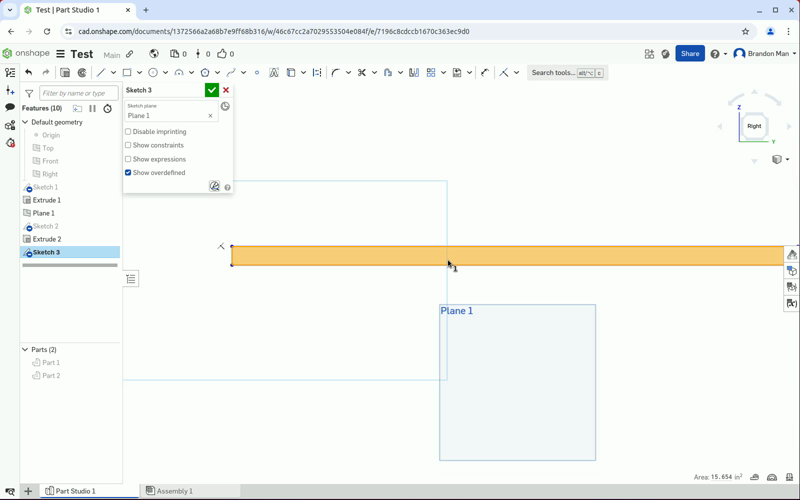
scroll(-6)
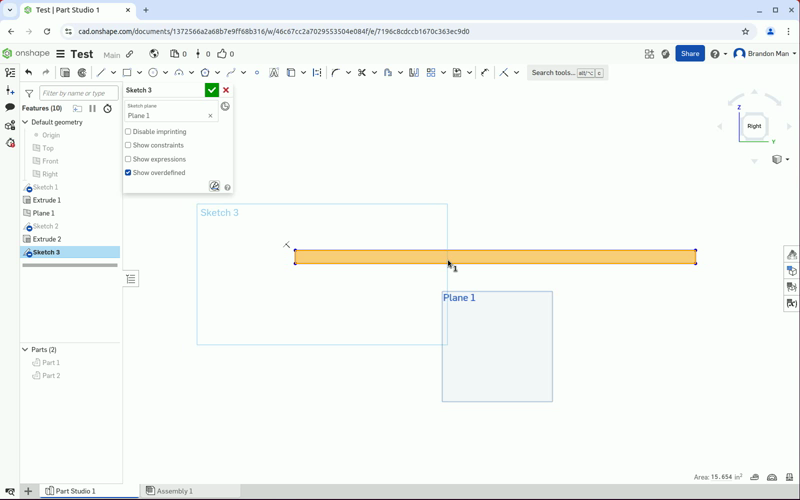
scroll(-6)
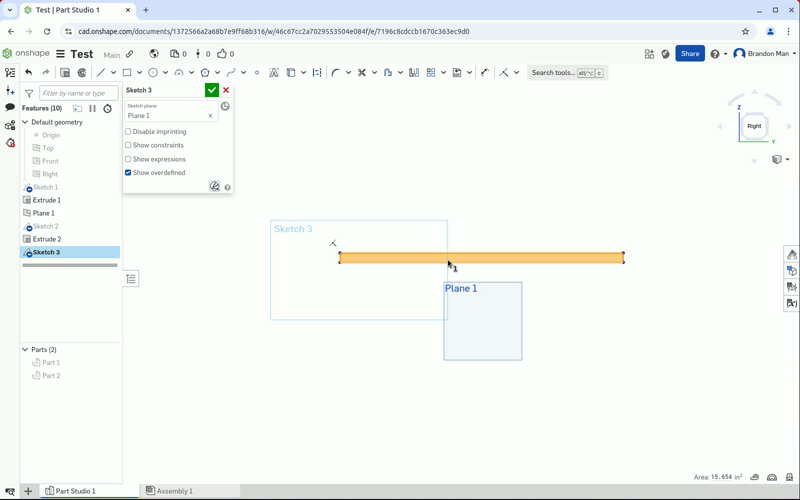
scroll(-6)
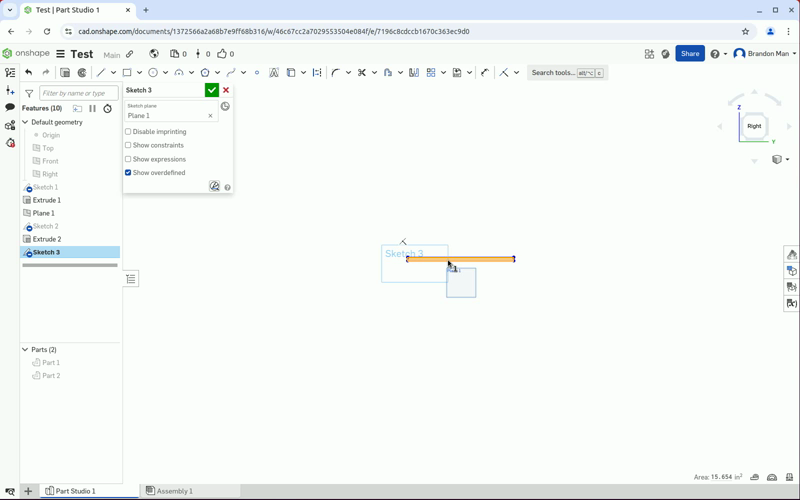
mouse_move(73, 352)
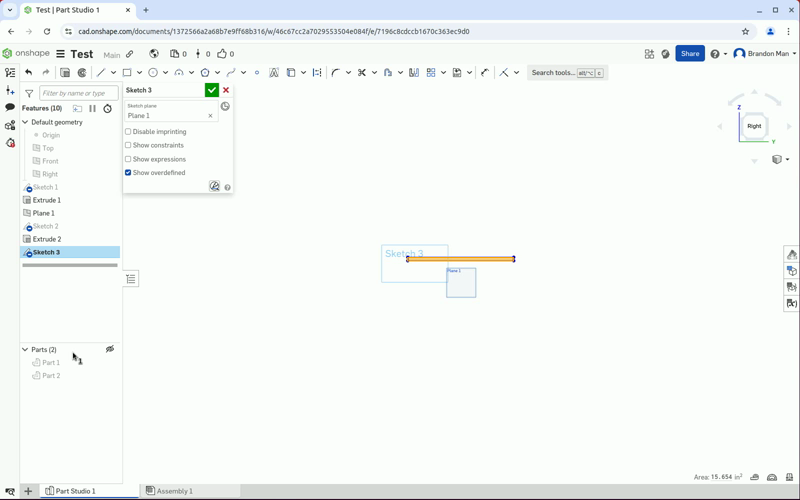
key(shift+y)
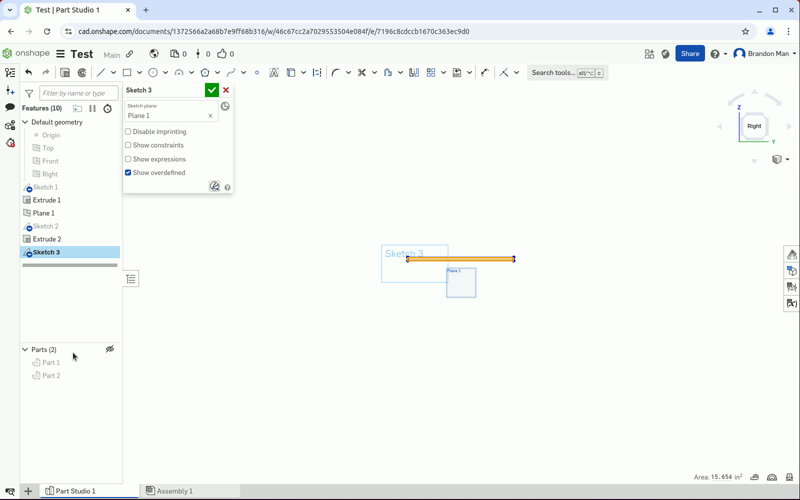
key(shift+e)
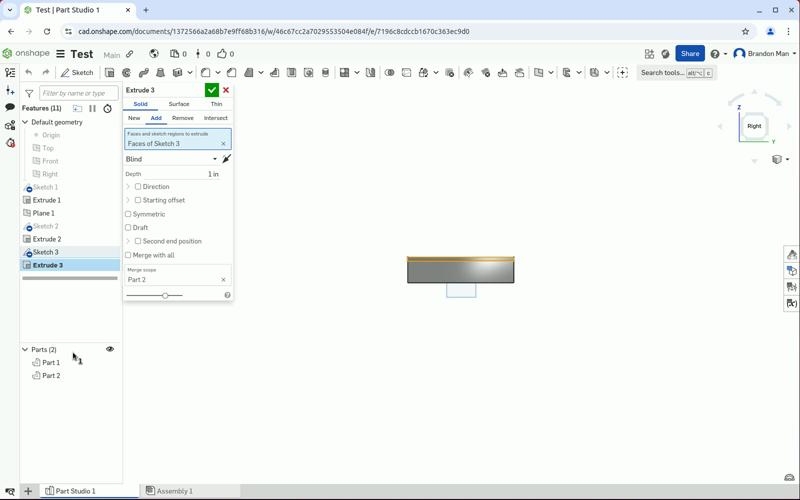
mouse_move(143, 106)
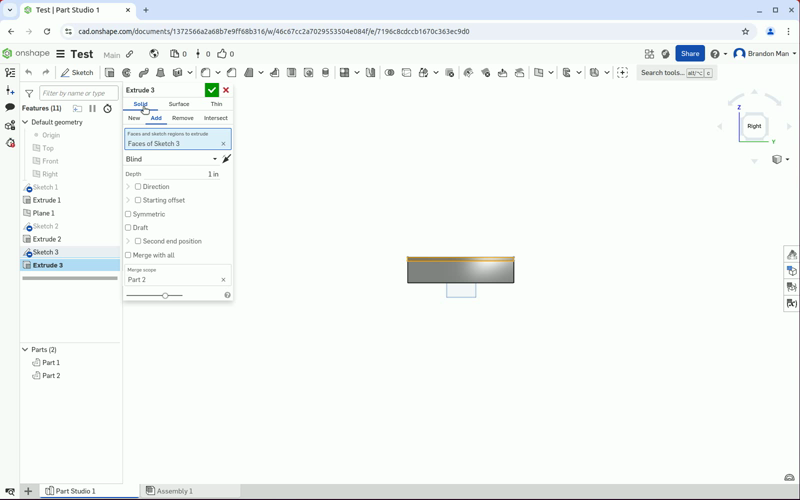
click(143, 106)
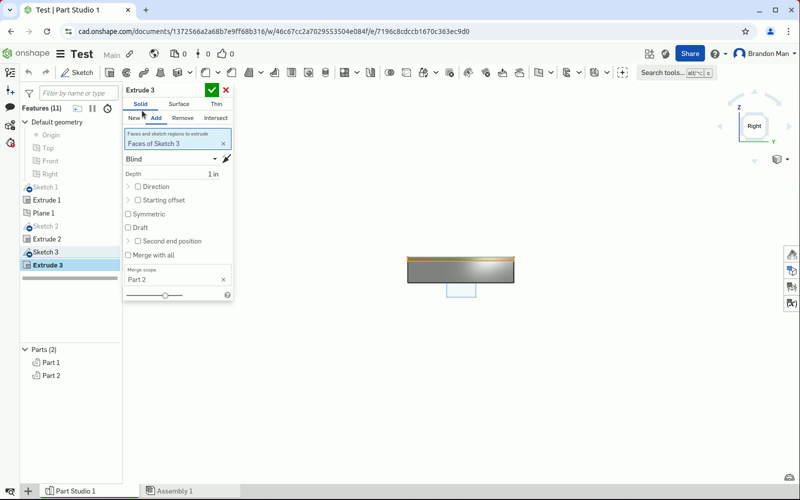
mouse_move(137, 120)
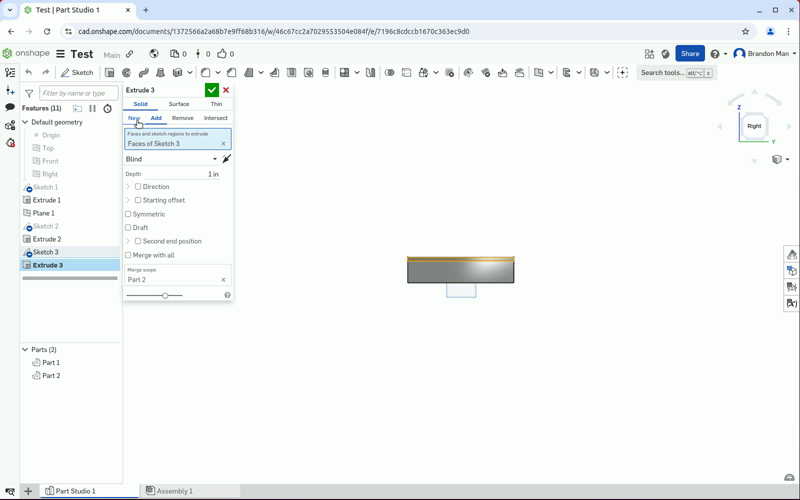
click(137, 120)
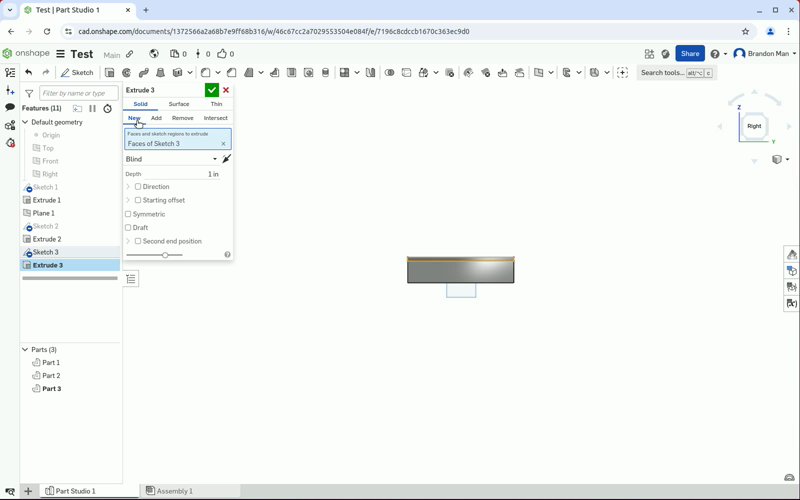
key(tab, 4)
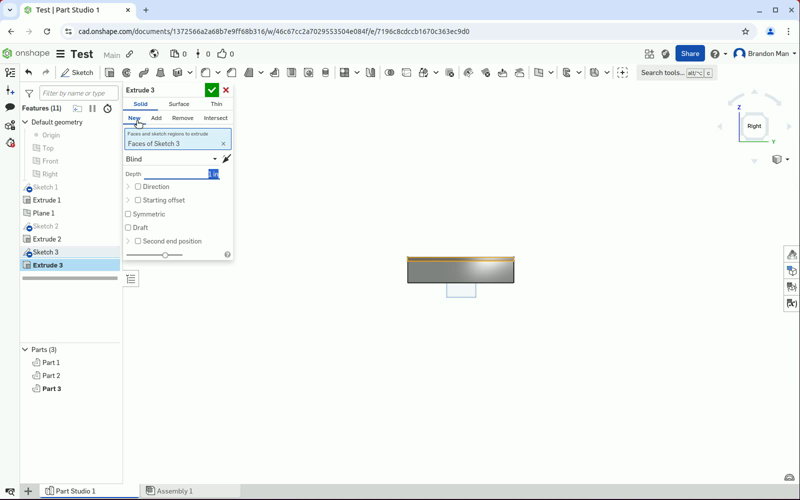
text(0.722)
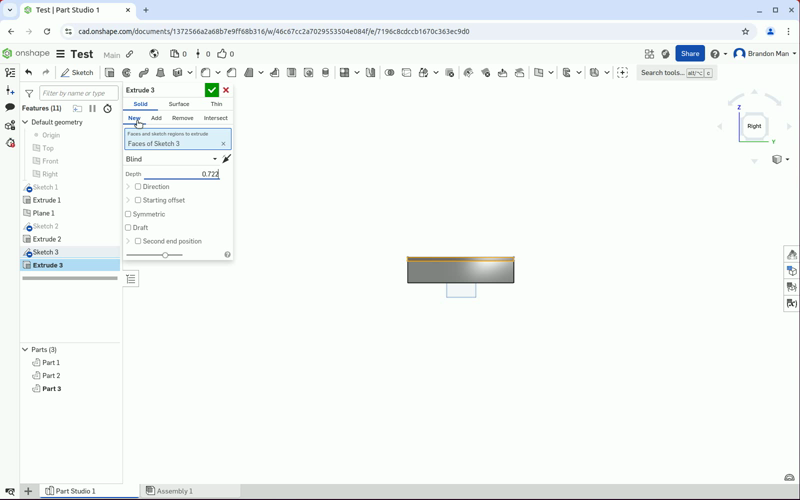
key(enter)
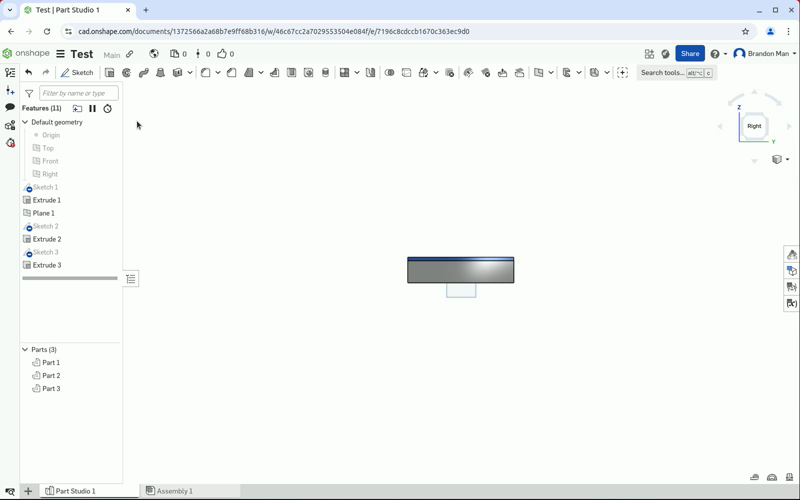
key(shift+h)
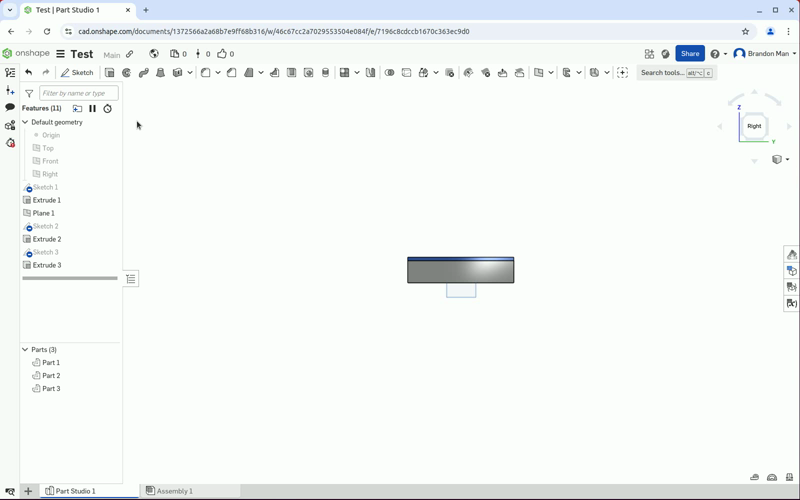
key(shift+h)
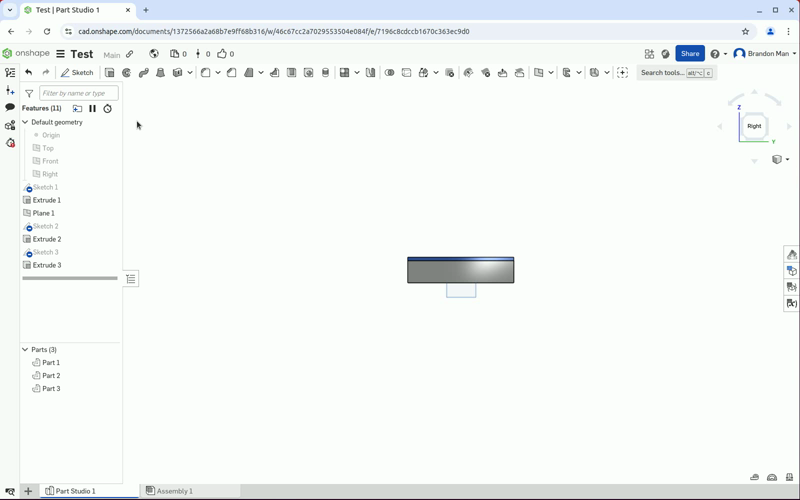
mouse_move(73, 189)
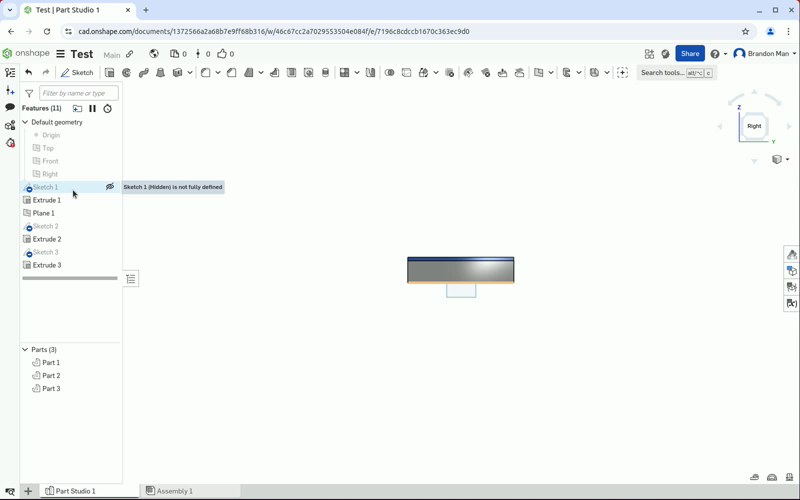
click(73, 189)
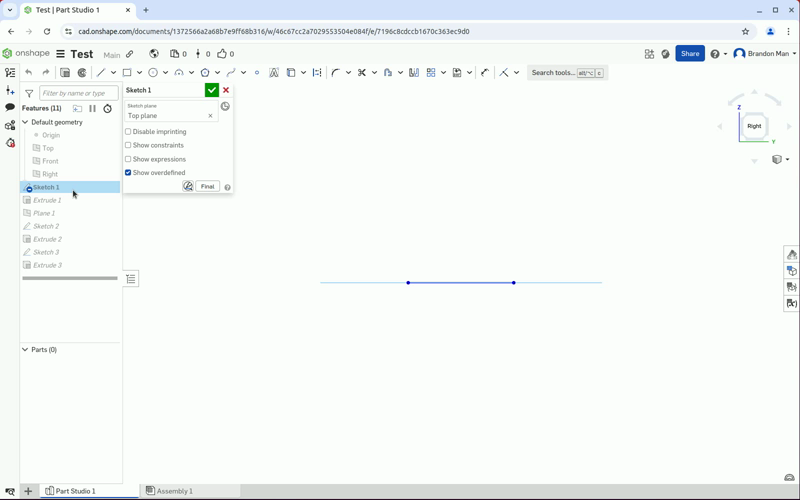
mouse_move(229, 92)
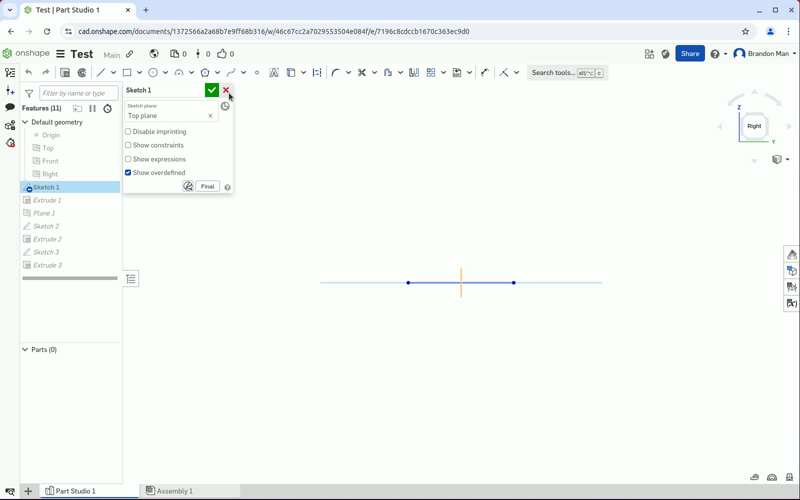
click(229, 92)
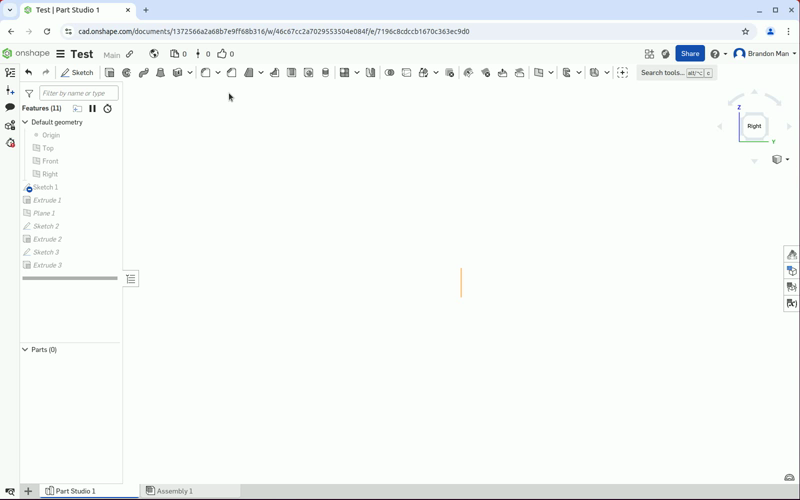
mouse_move(73, 352)
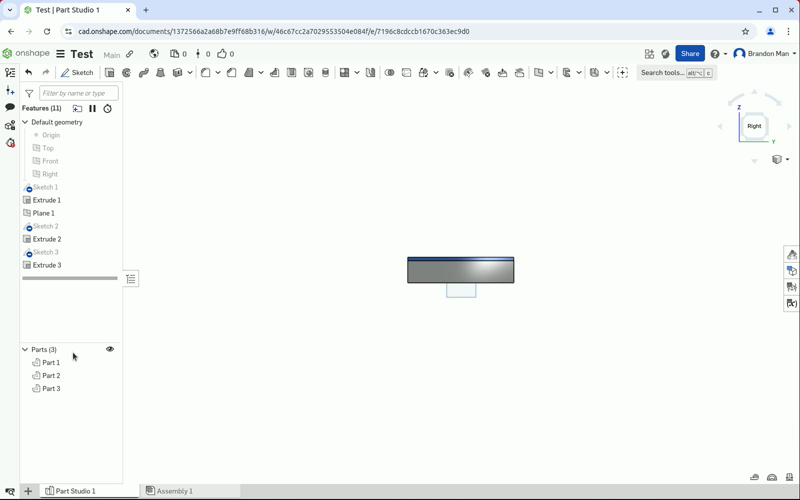
key(y)
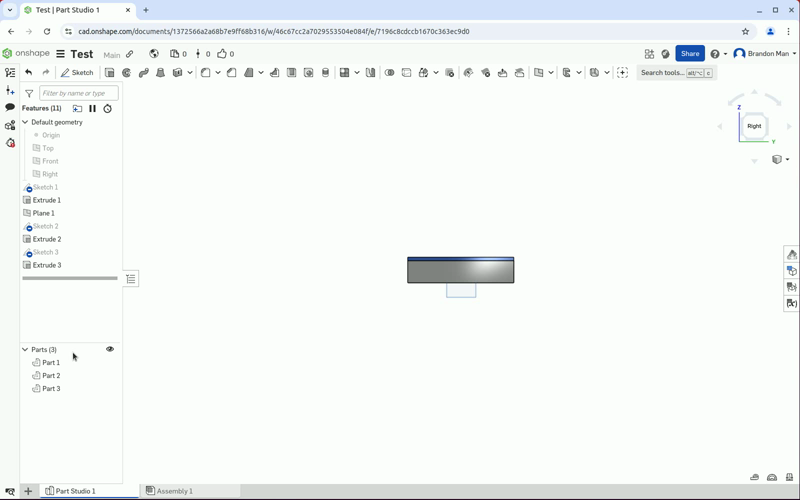
key(shift+p)
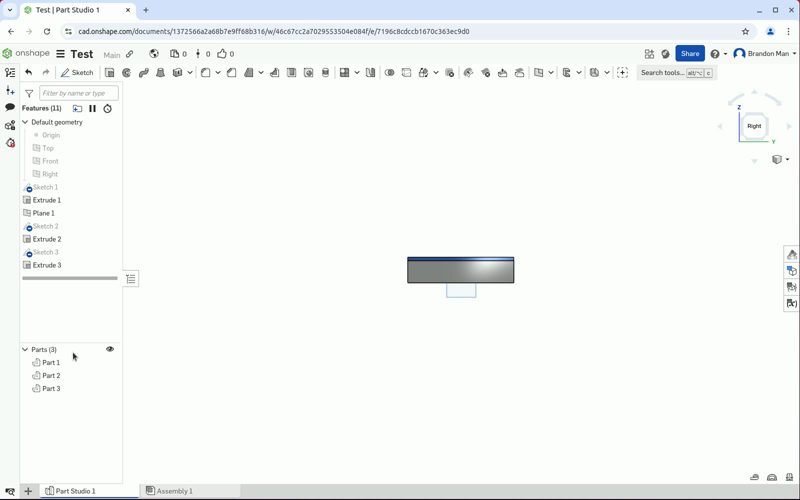
key(space)
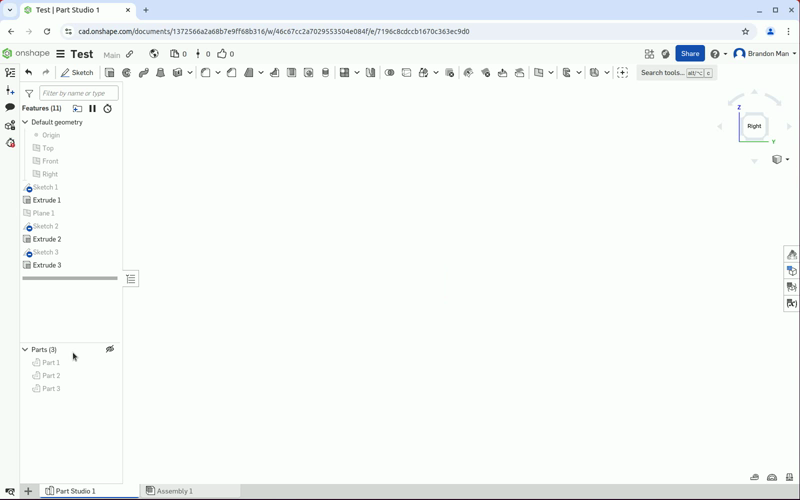
key_down(shift)
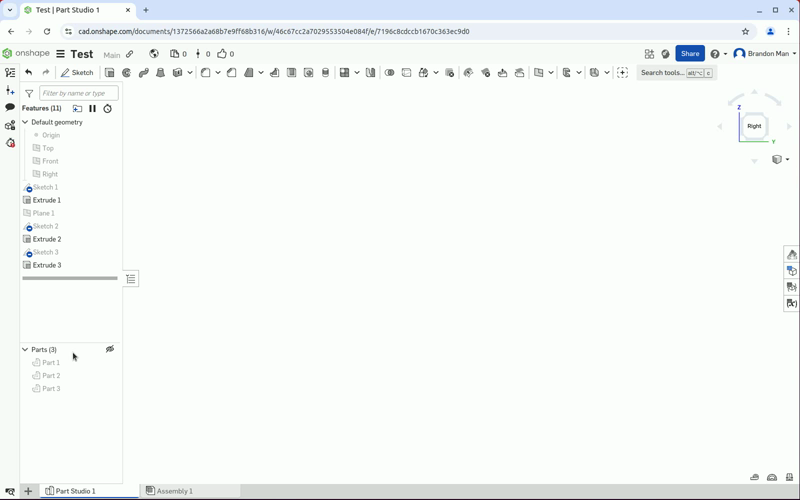
key(right)
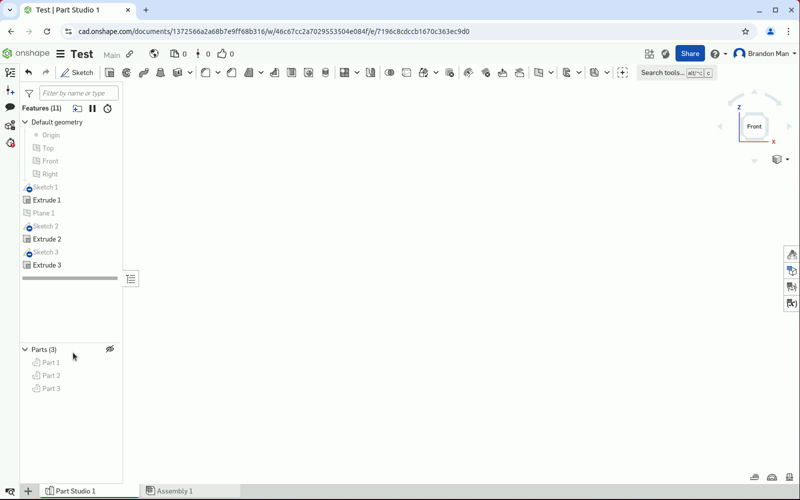
key_up(shift)
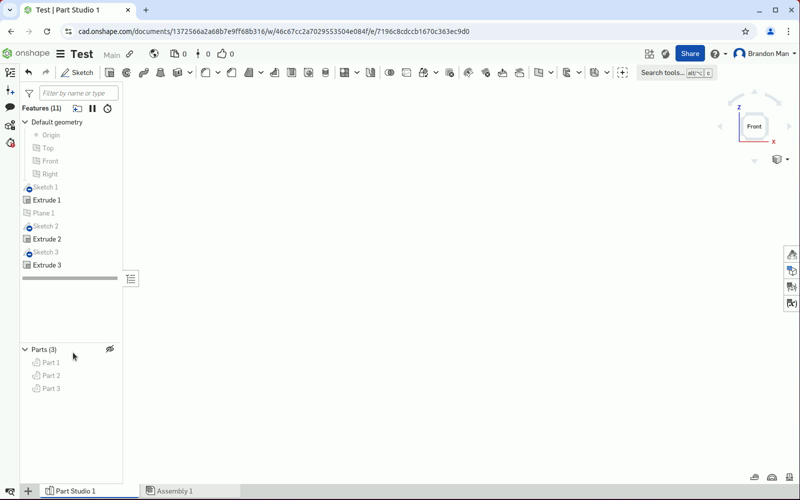
mouse_move(73, 352)
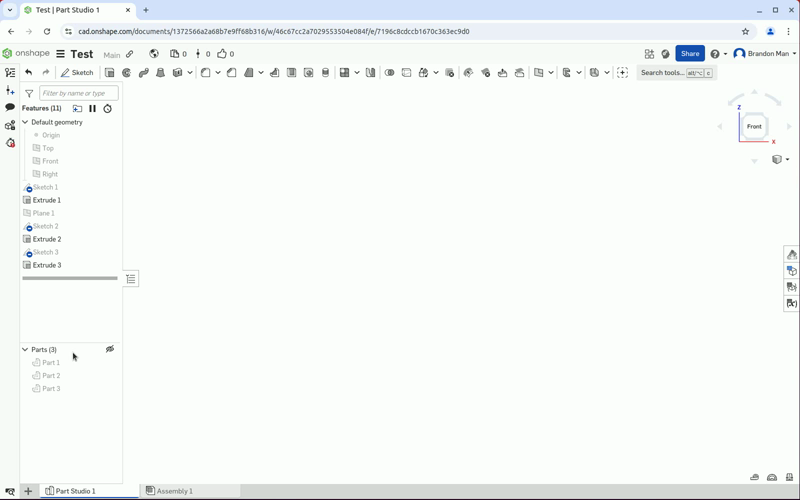
key(shift+y)
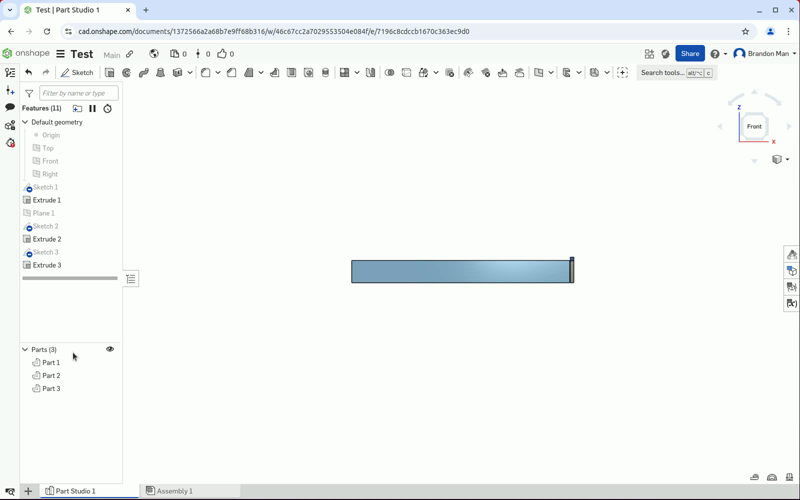
mouse_move(541, 75)
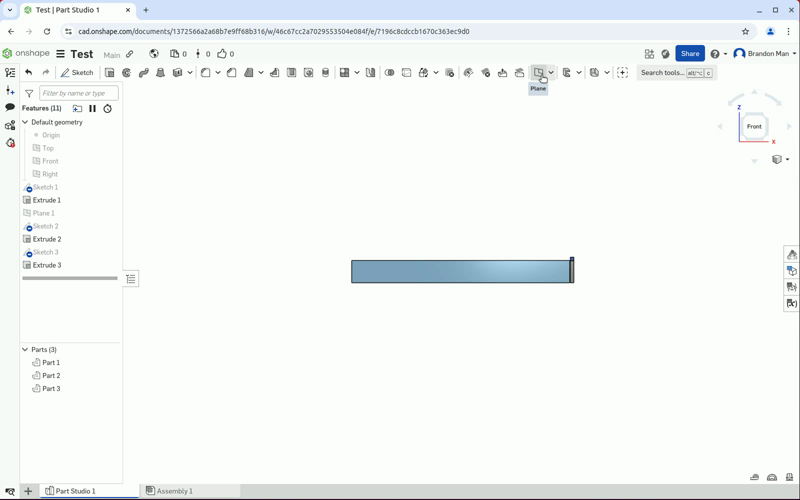
click(541, 75)
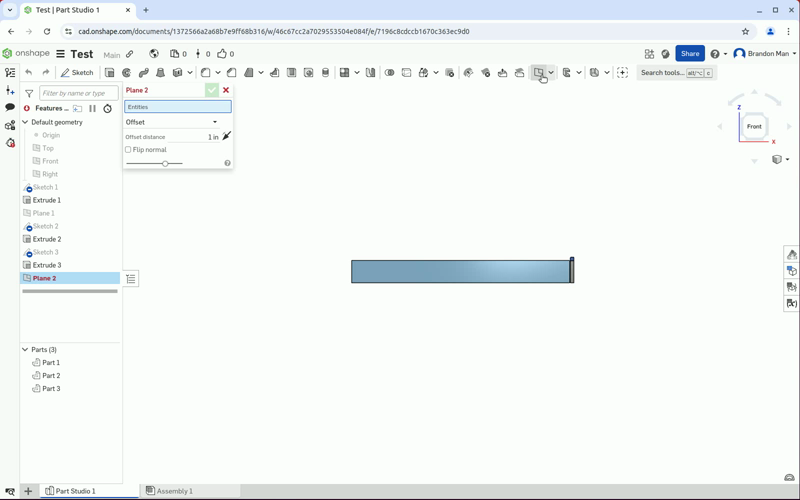
mouse_move(73, 163)
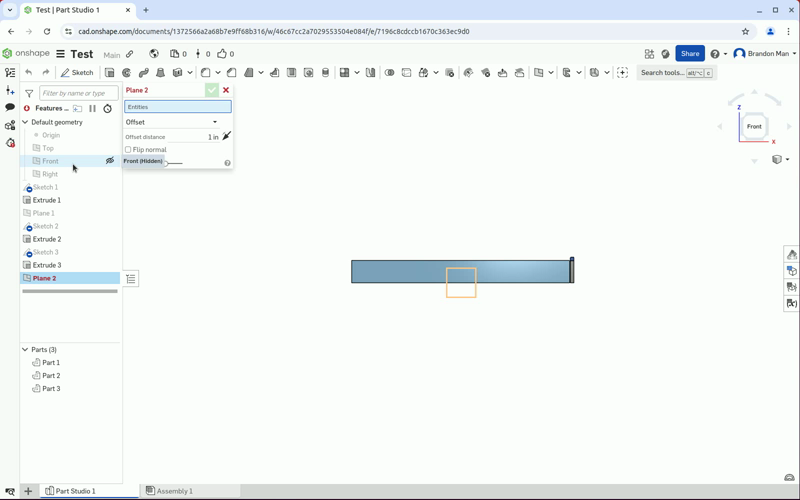
click(73, 163)
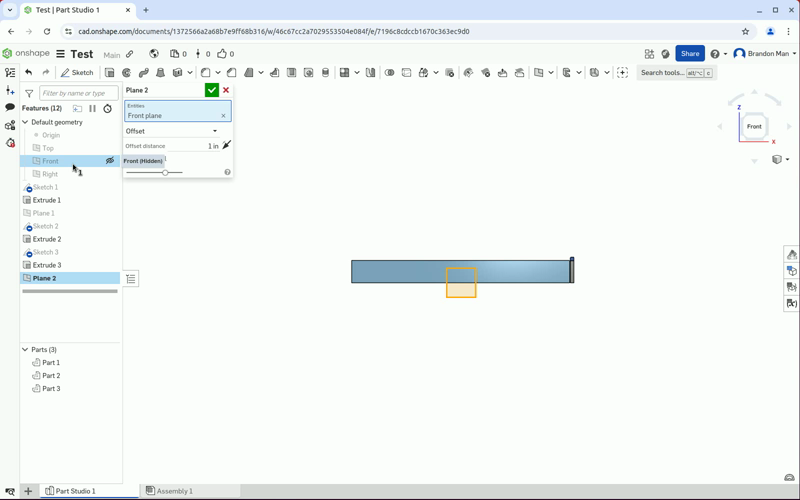
key(tab, 2)
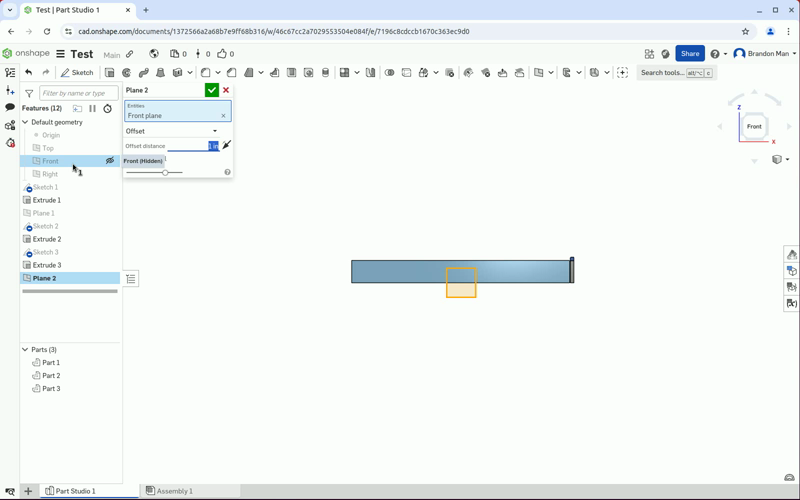
text(10.845)
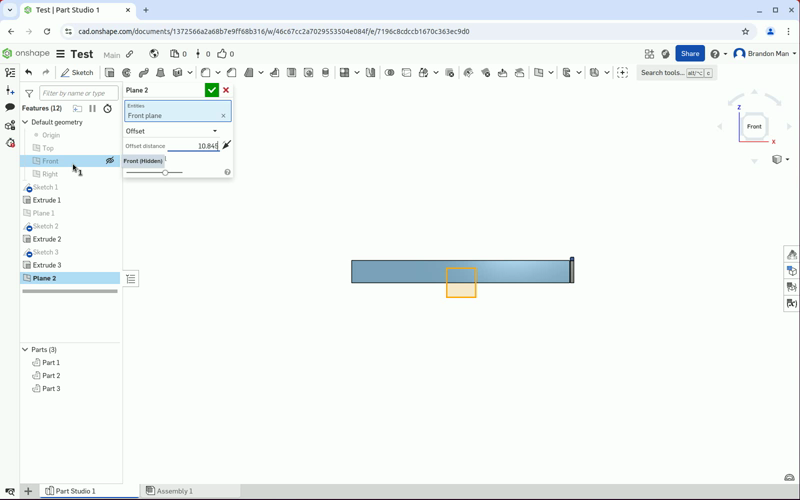
key(enter, 2)
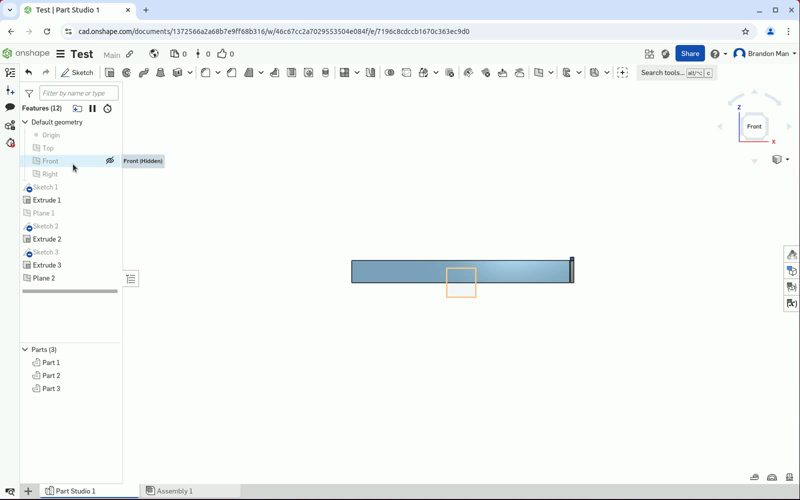
key(shift+s)
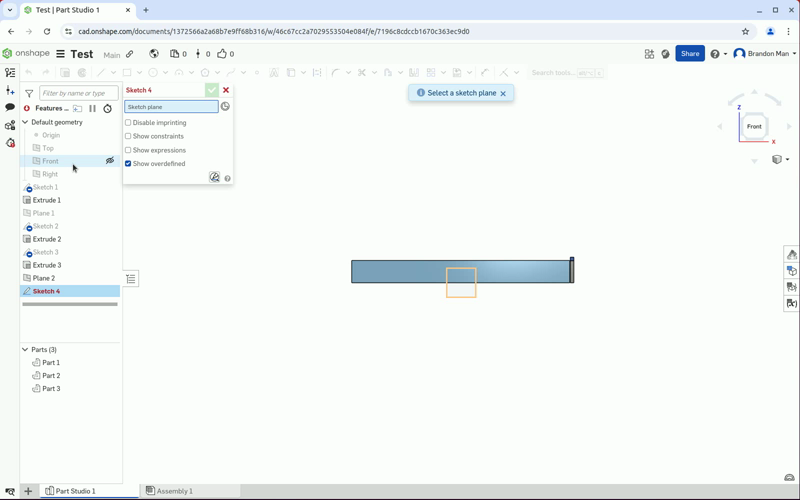
mouse_move(73, 280)
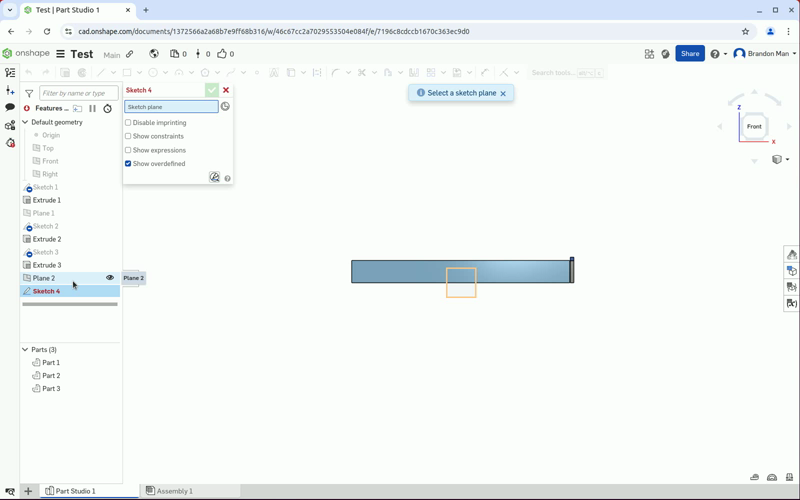
click(73, 280)
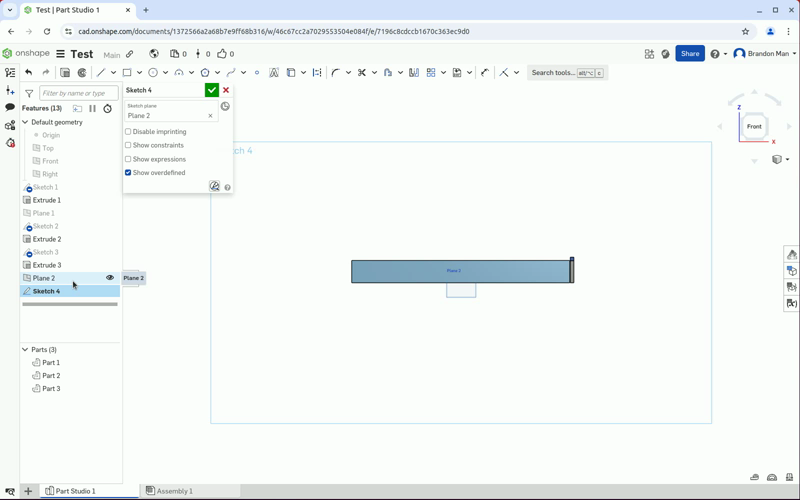
mouse_move(73, 352)
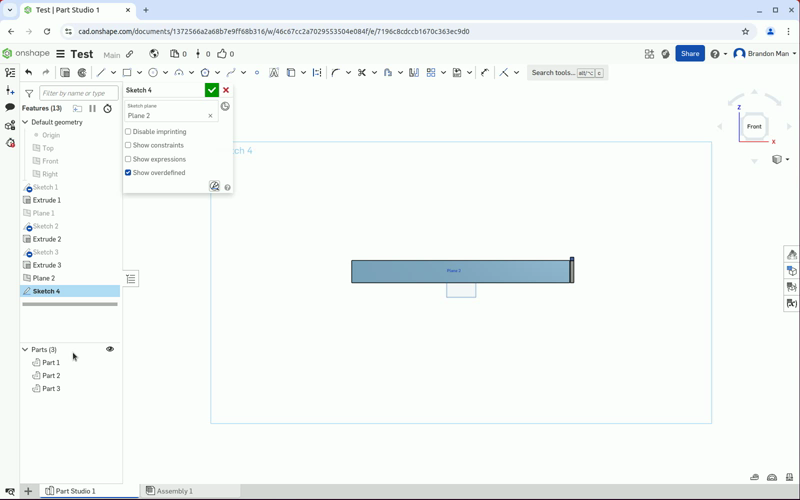
key(y)
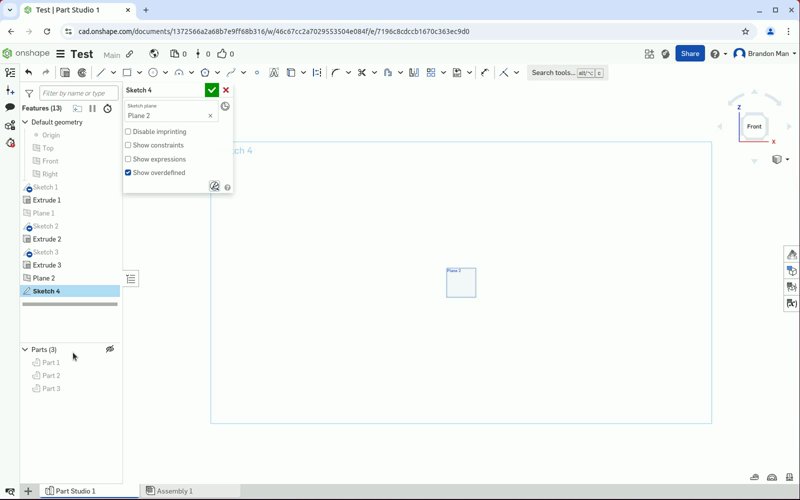
key(l)
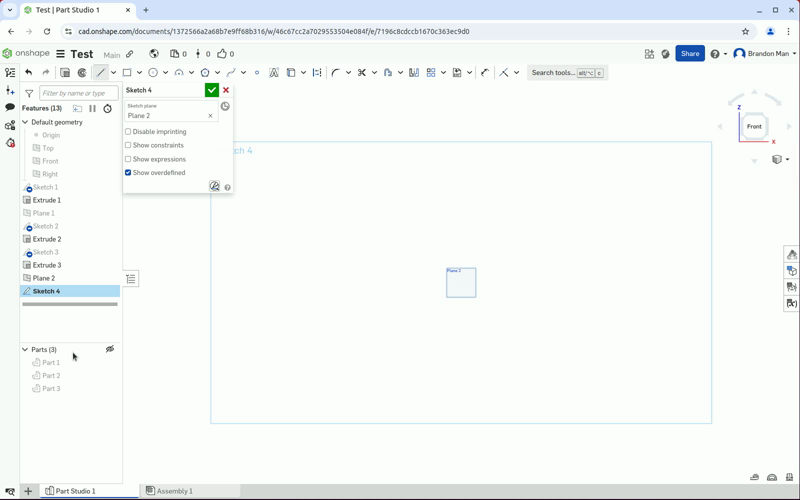
key_down(shift)
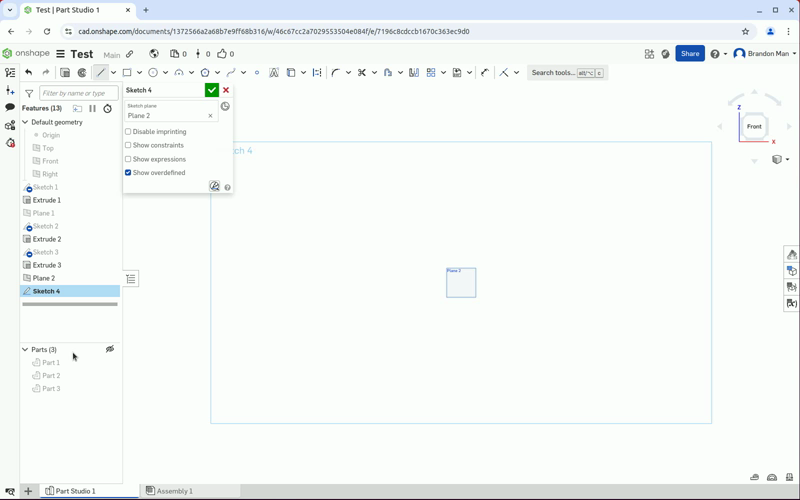
mouse_move(348, 282)
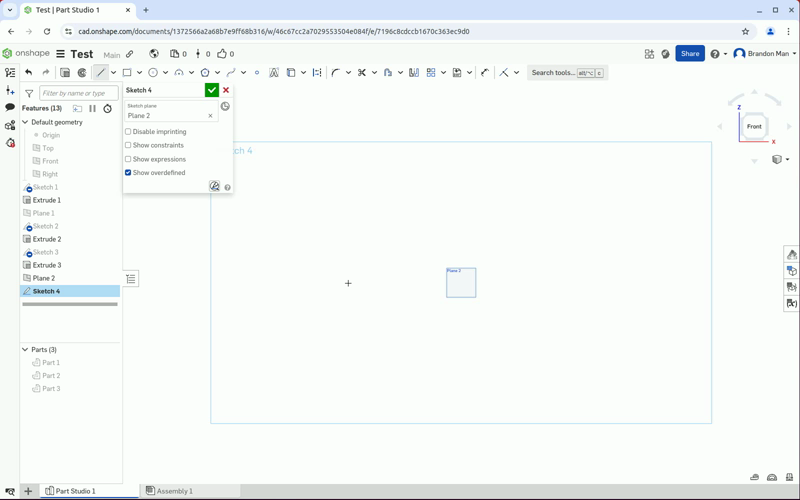
click(348, 282)
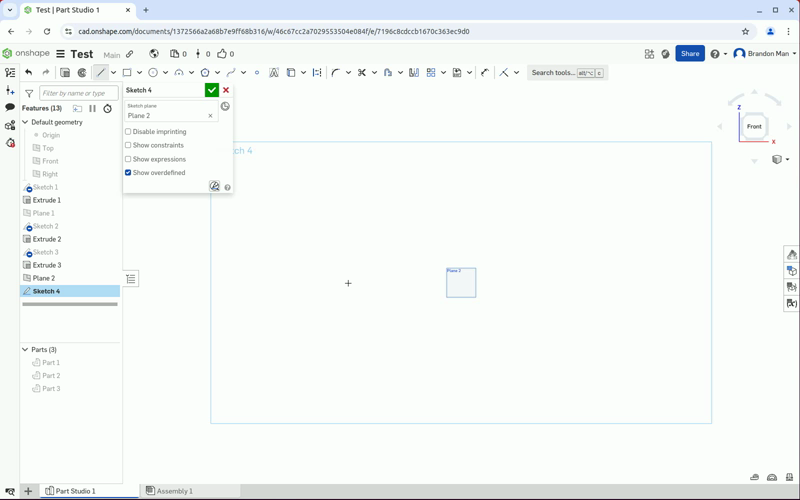
key_up(shift)
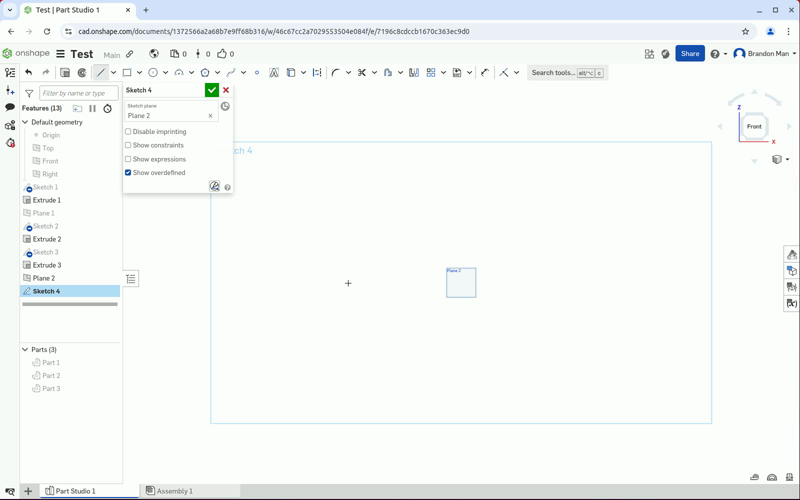
key_down(shift)
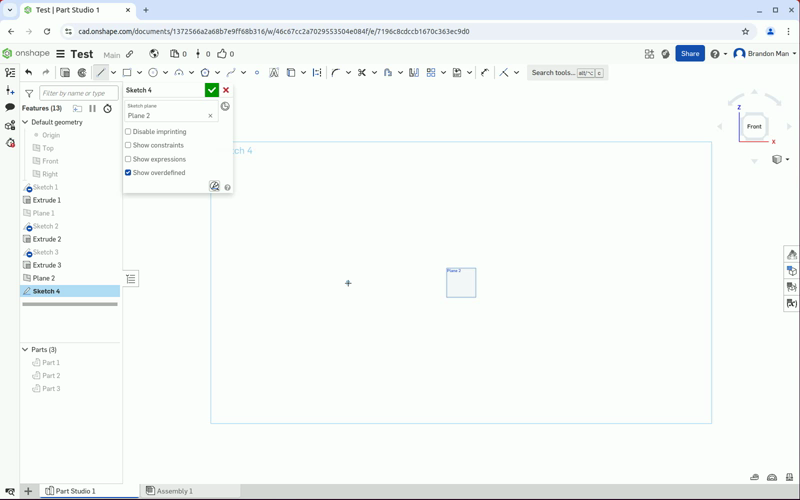
mouse_move(378, 282)
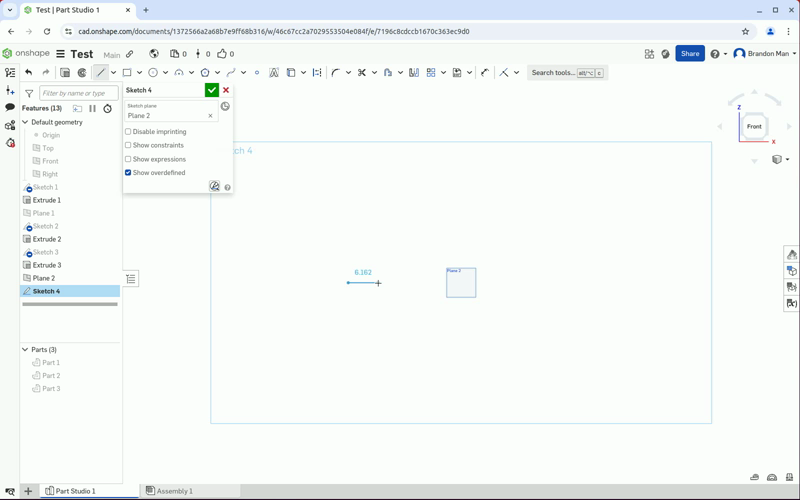
mouse_move(350, 282)
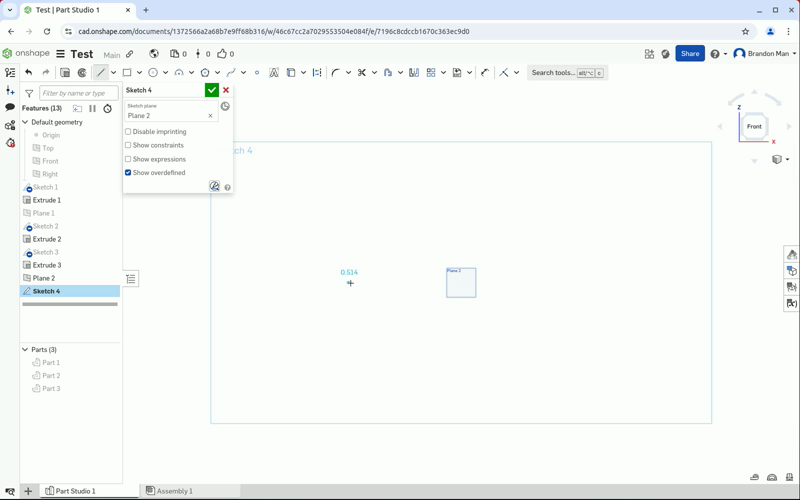
scroll(6)
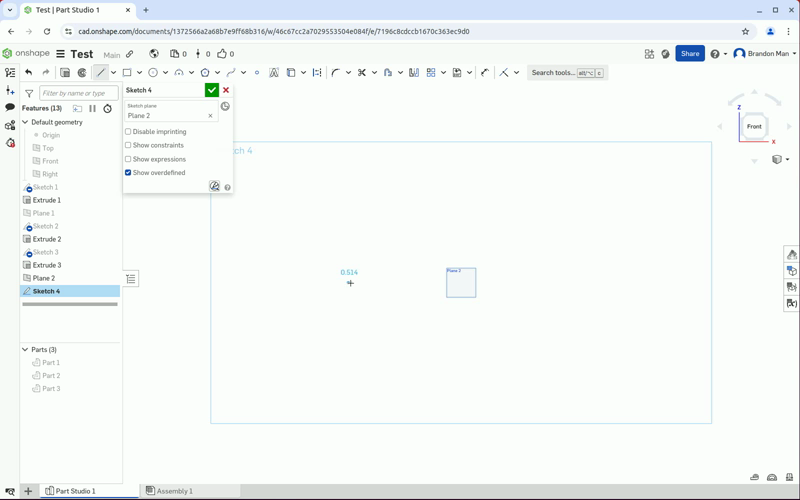
scroll(6)
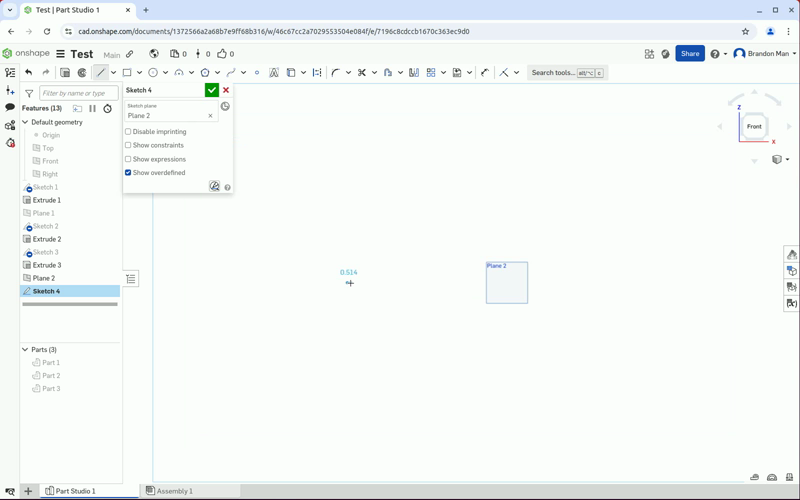
scroll(6)
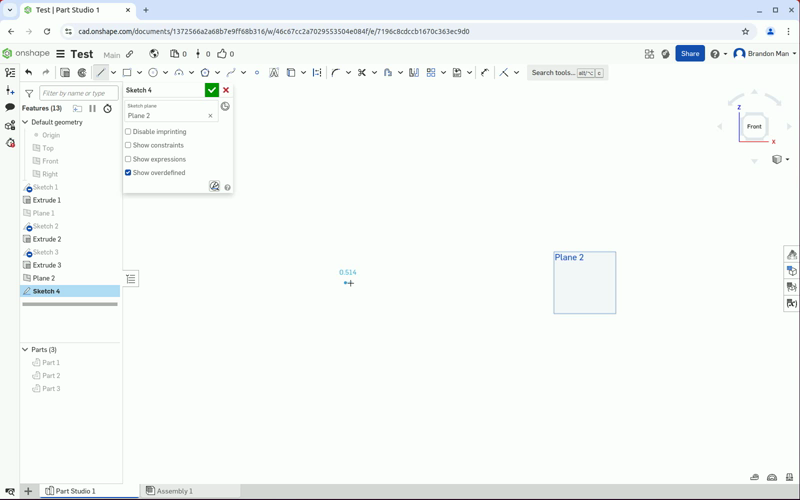
scroll(6)
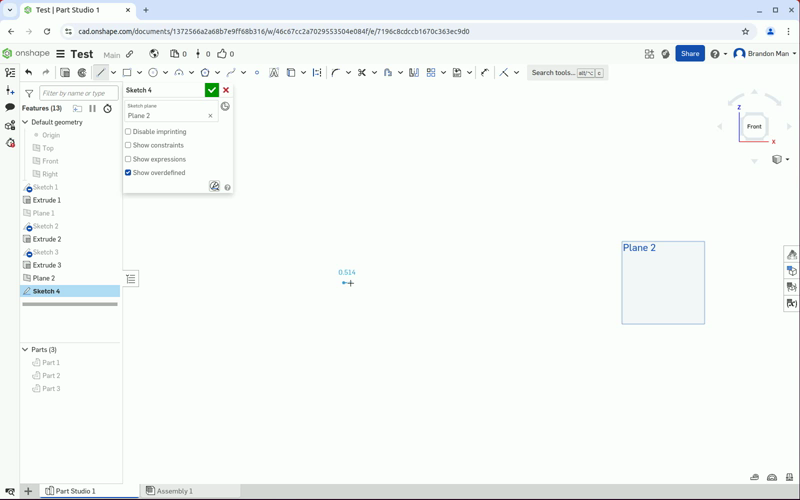
scroll(6)
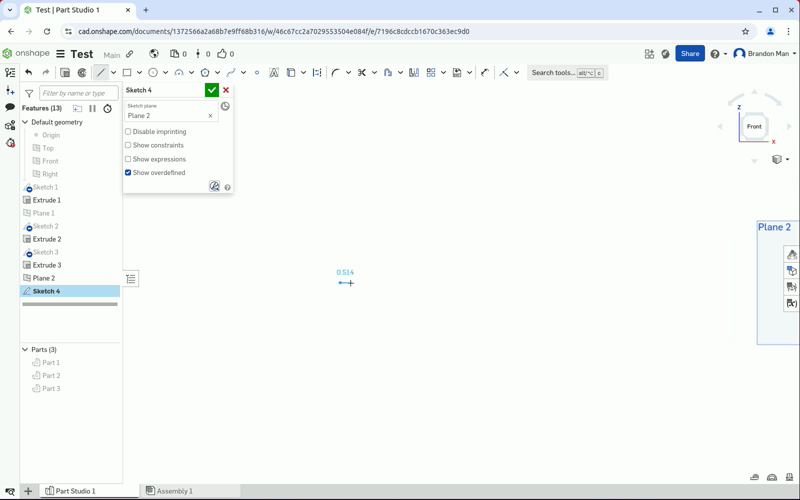
scroll(6)
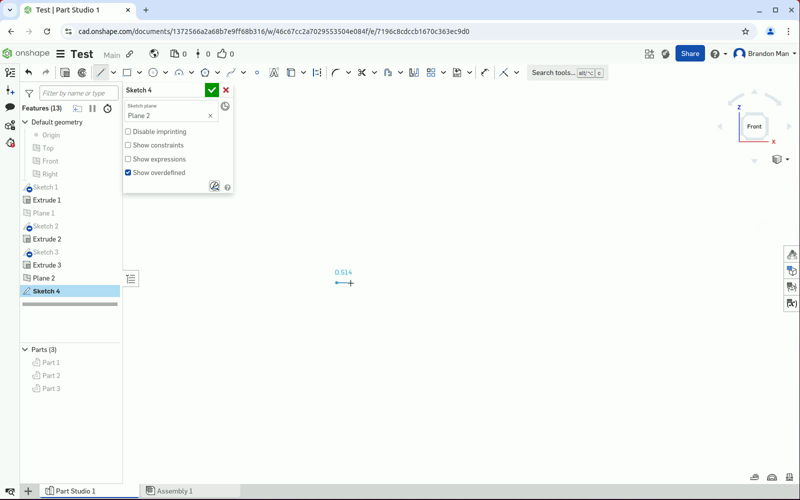
scroll(6)
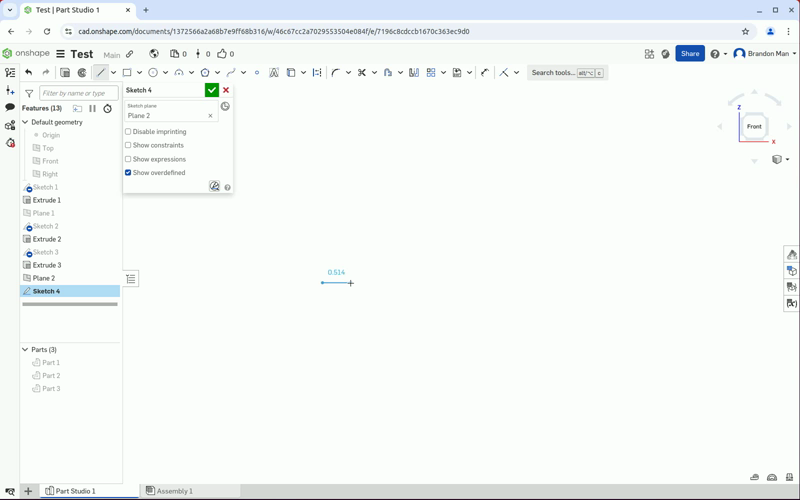
click(350, 282)
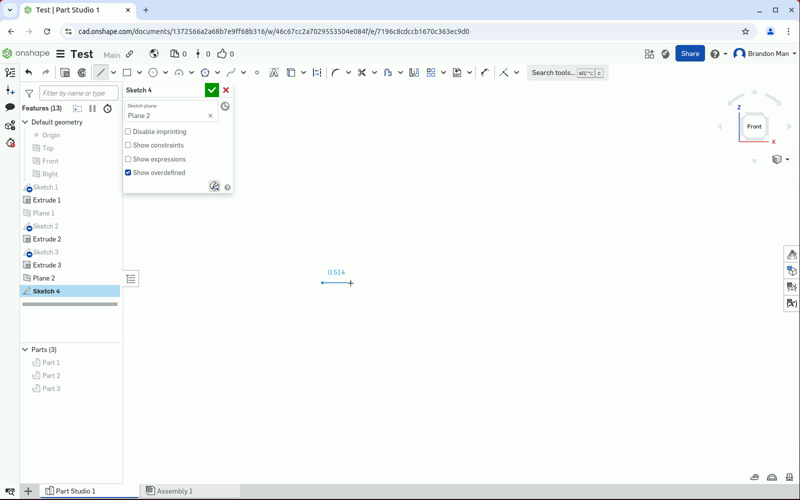
scroll(-6)
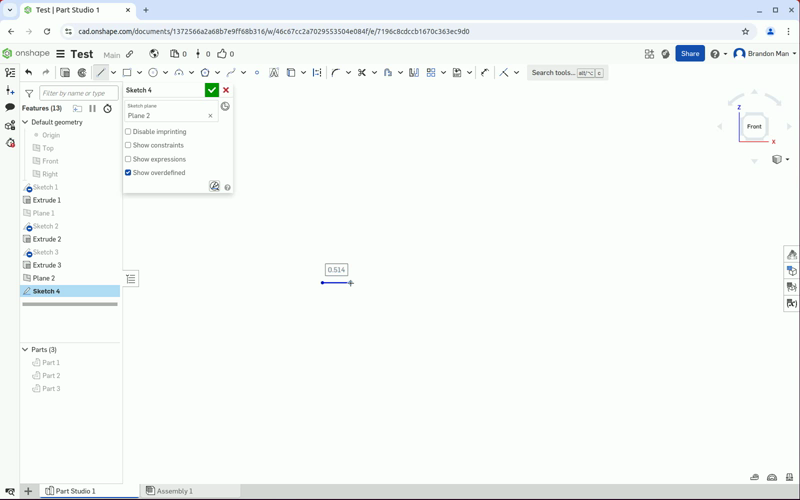
scroll(-6)
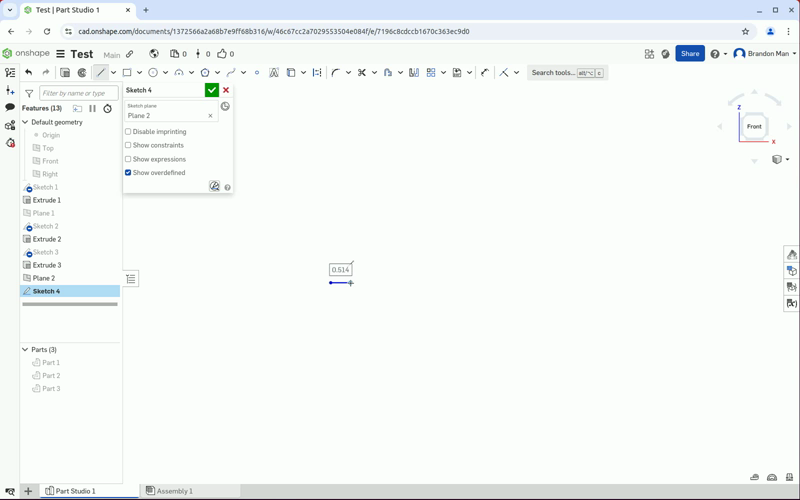
scroll(-6)
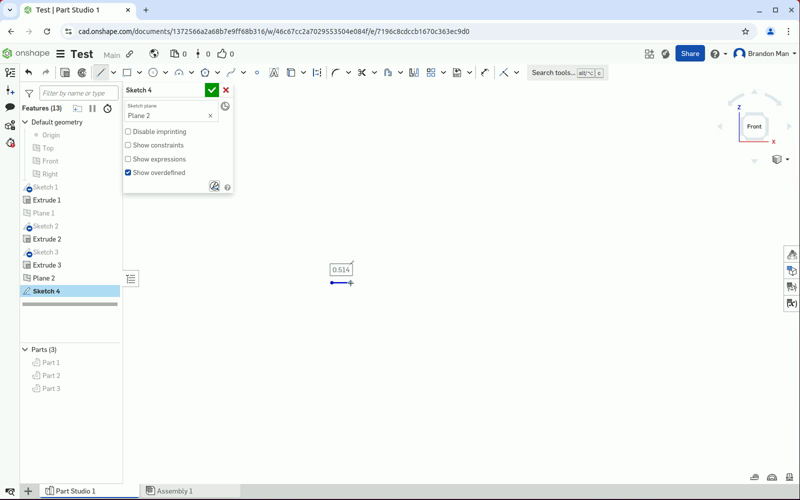
scroll(-6)
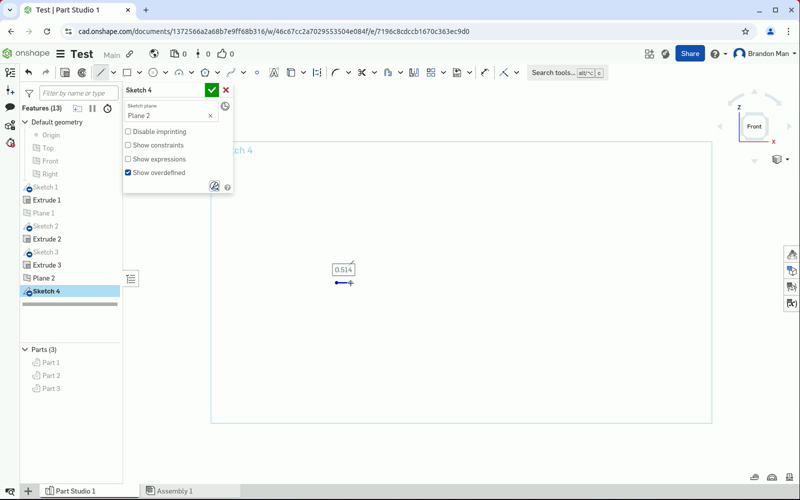
scroll(-6)
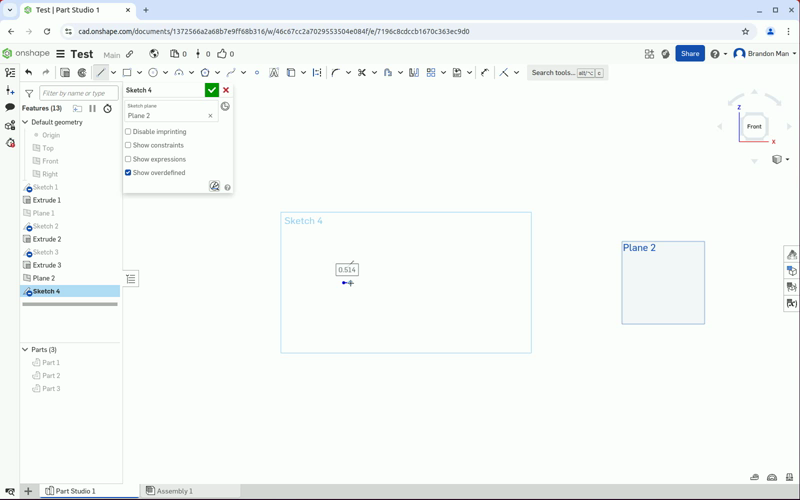
scroll(-6)
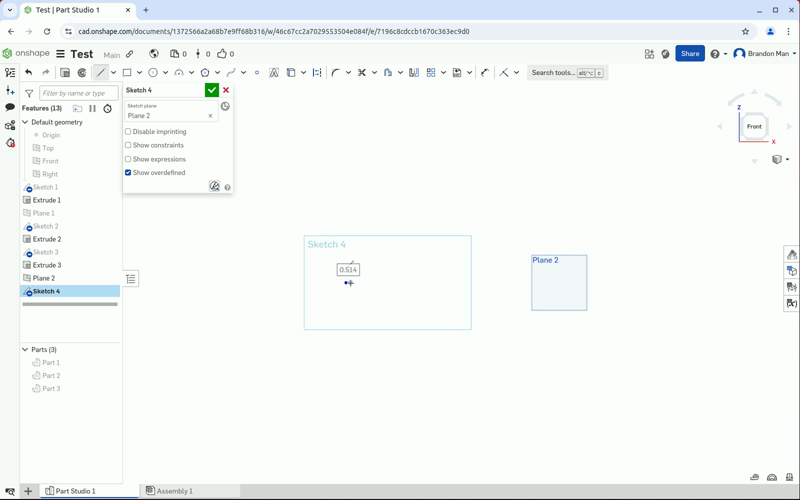
scroll(-6)
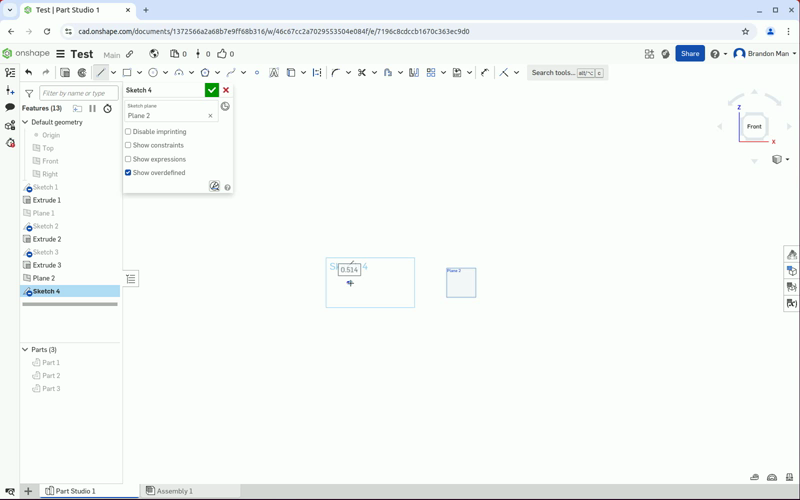
key_up(shift)
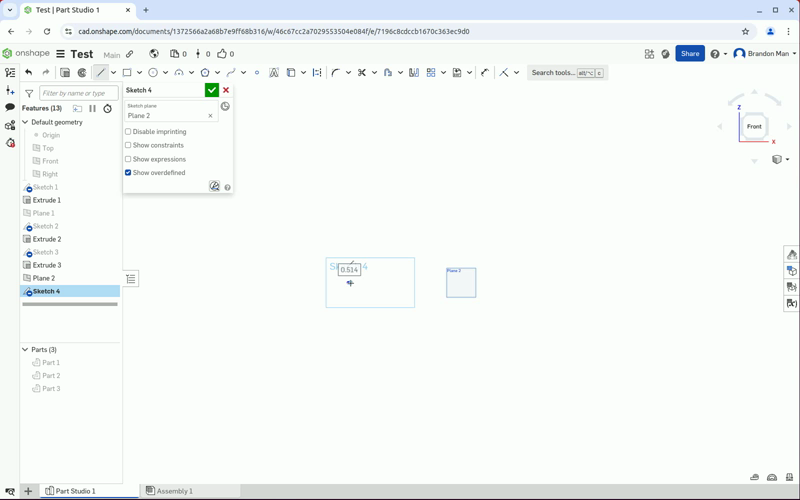
key_down(shift)
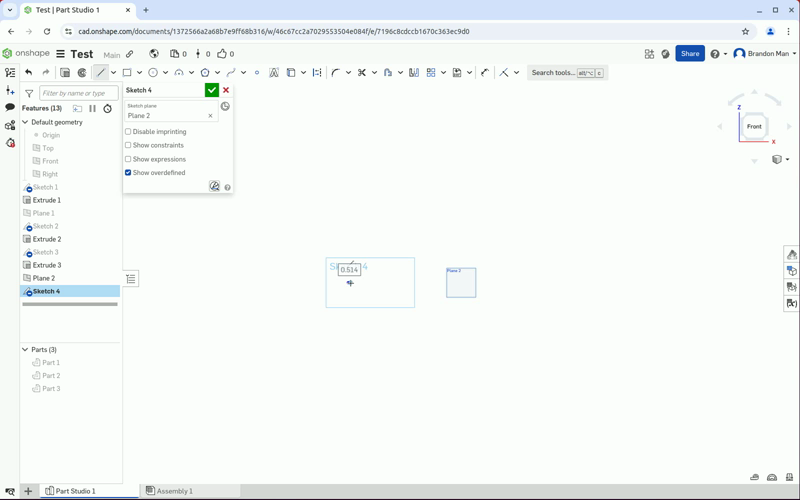
mouse_move(380, 282)
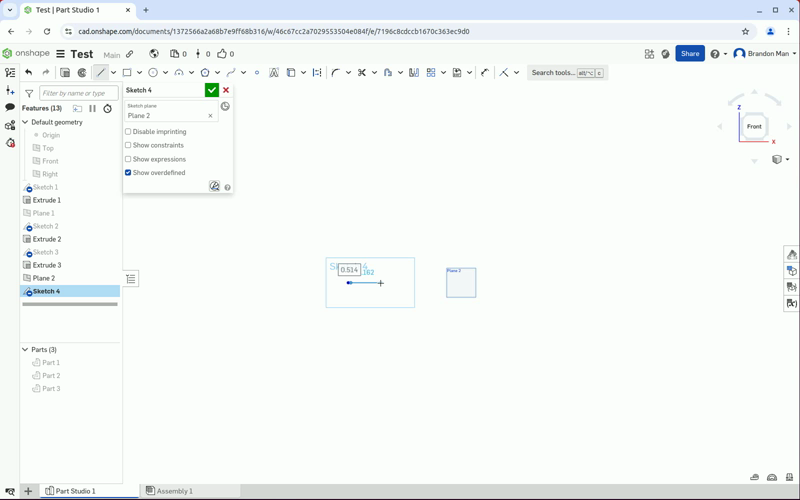
mouse_move(350, 259)
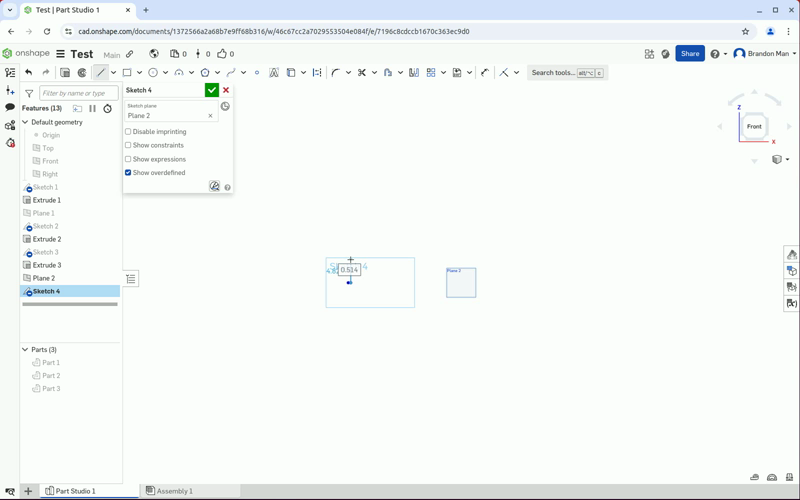
click(350, 259)
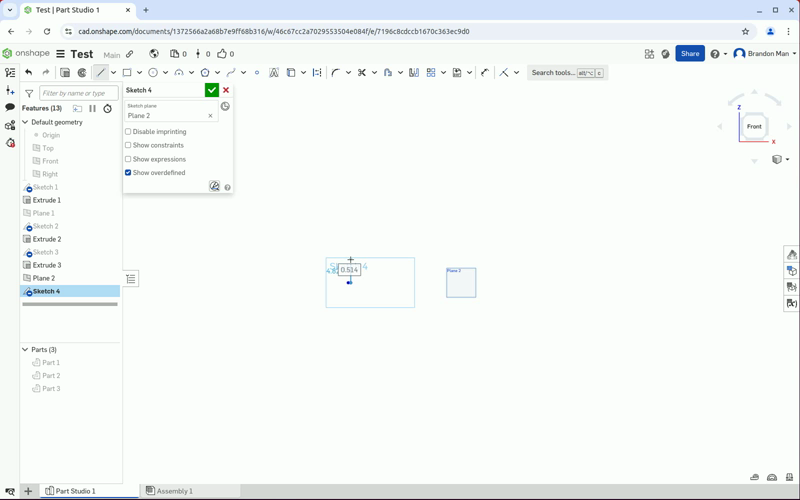
key_up(shift)
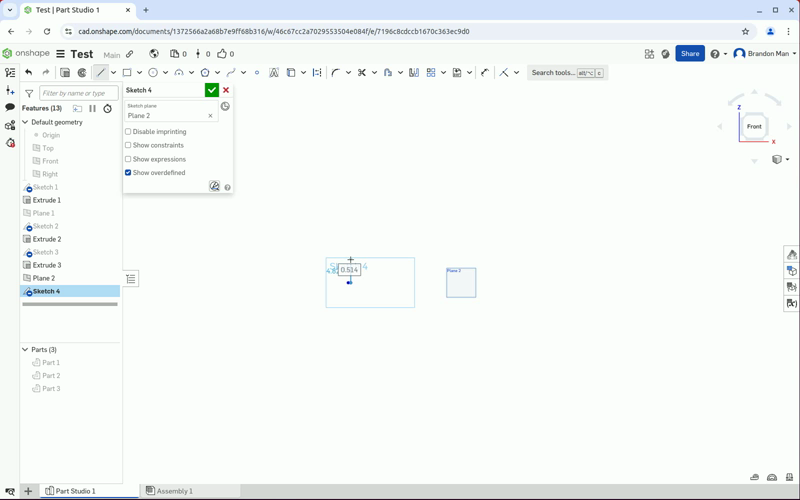
key_down(shift)
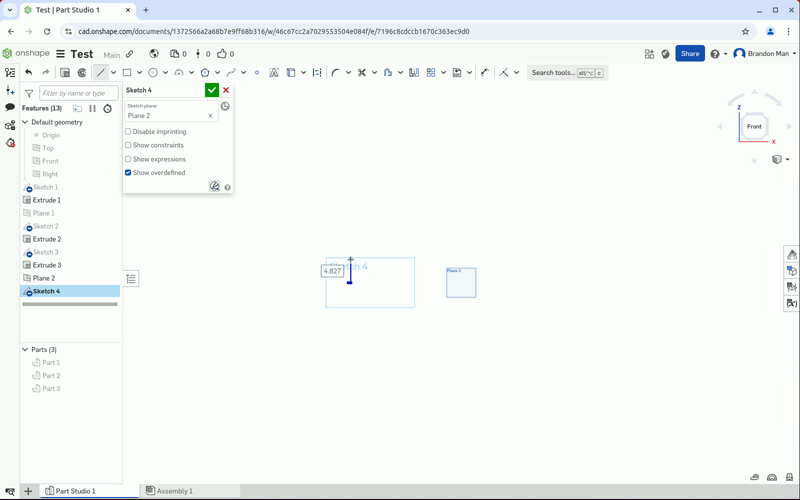
mouse_move(569, 259)
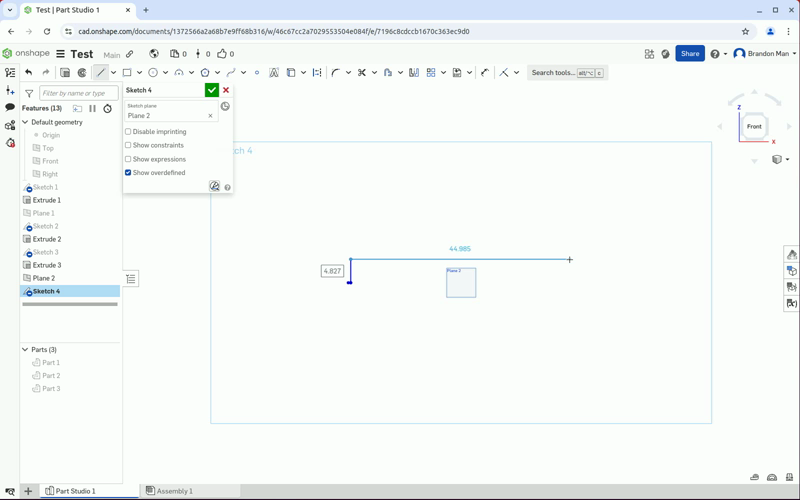
click(569, 259)
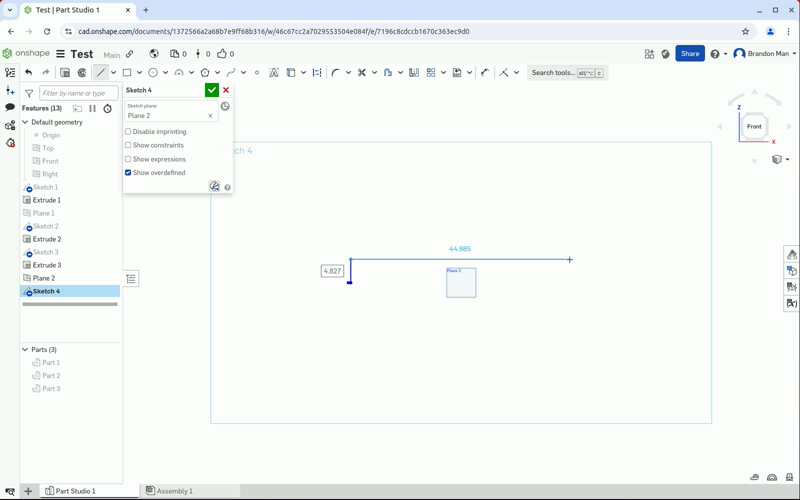
key_up(shift)
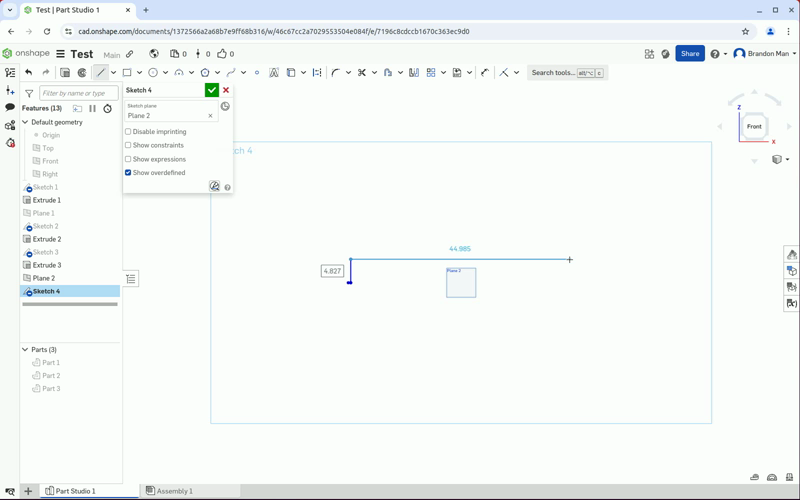
key_down(shift)
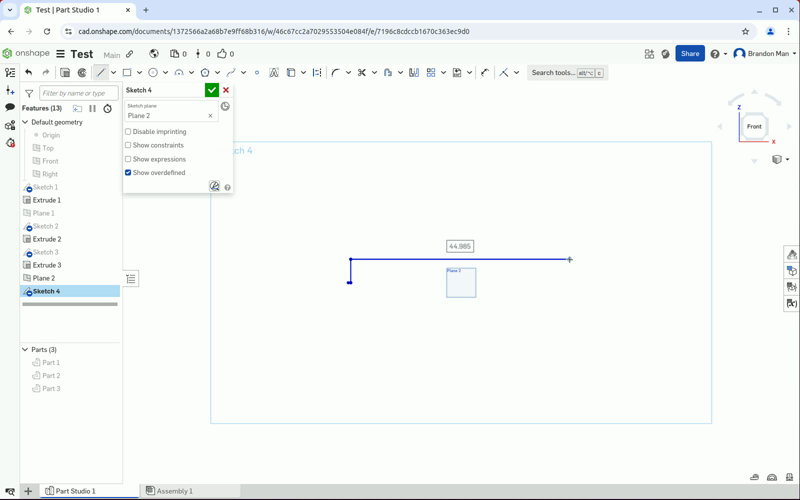
mouse_move(589, 259)
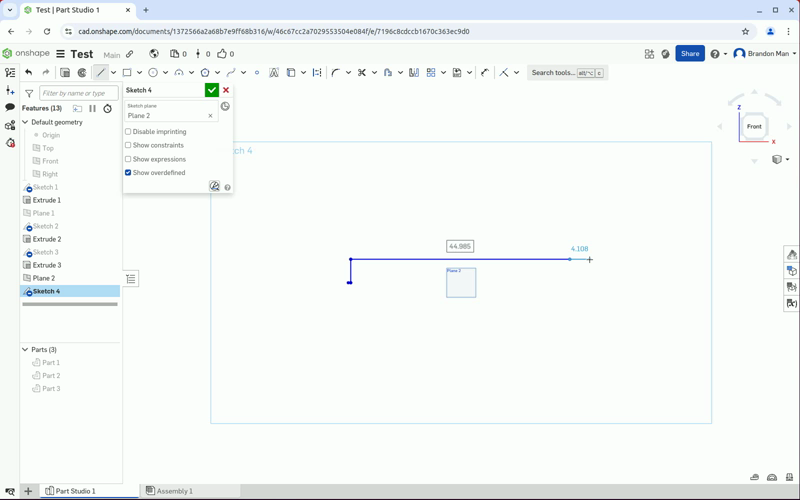
mouse_move(569, 282)
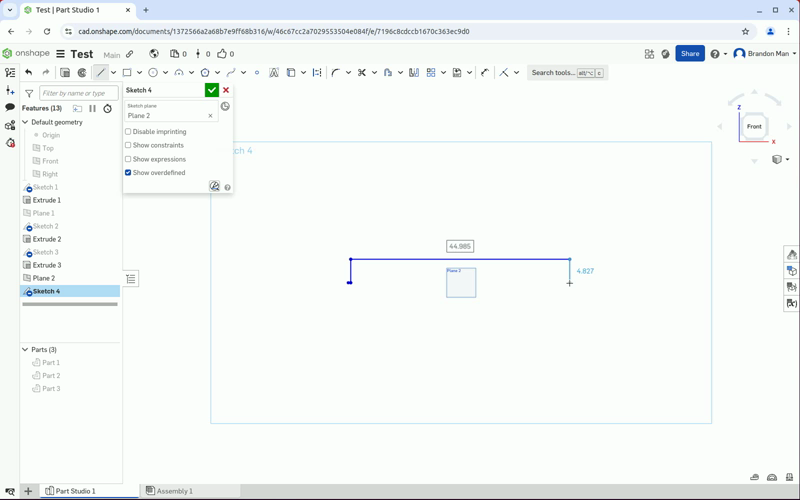
click(569, 282)
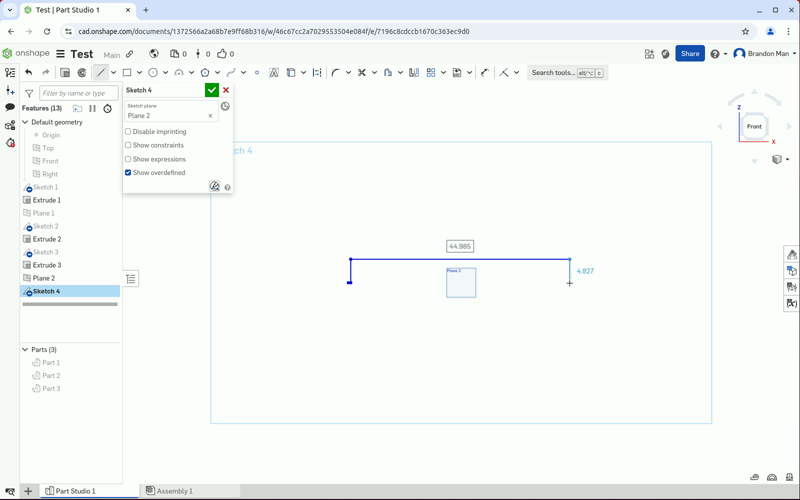
key_up(shift)
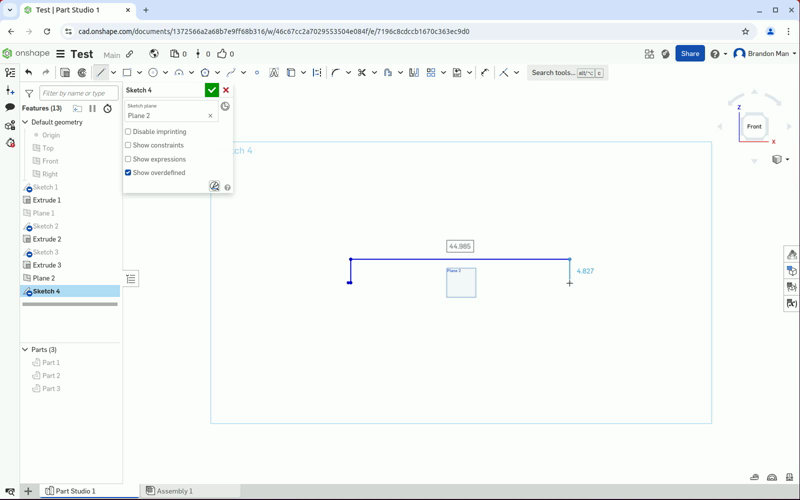
key_down(shift)
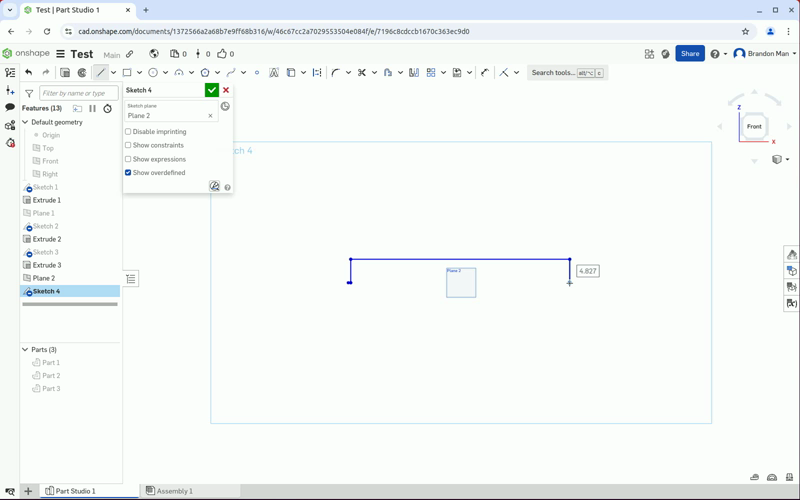
mouse_move(589, 282)
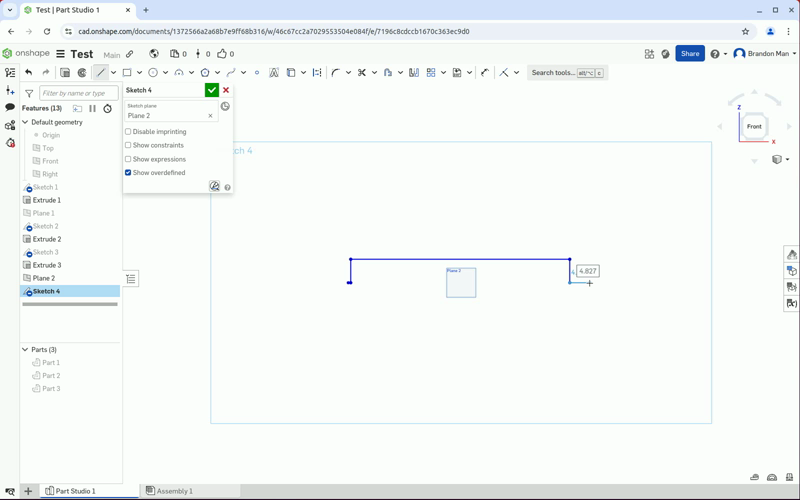
mouse_move(572, 282)
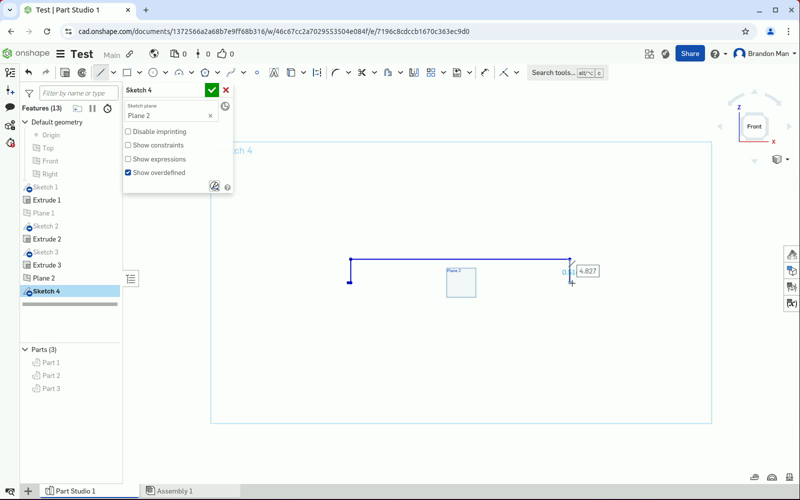
scroll(6)
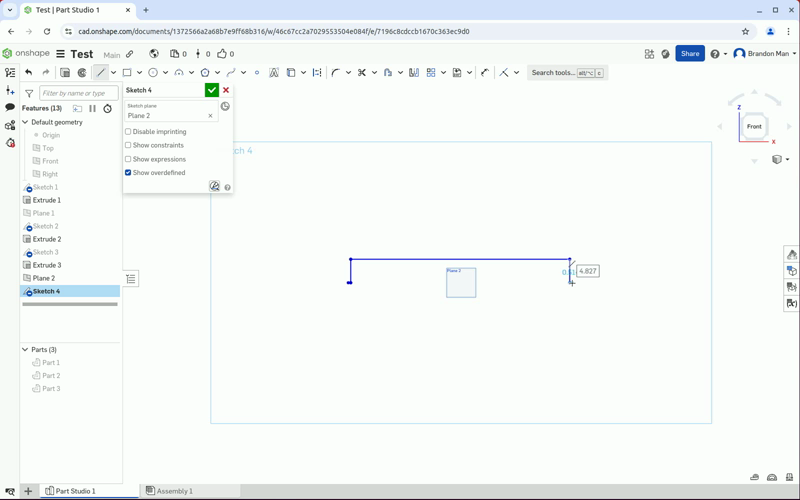
scroll(6)
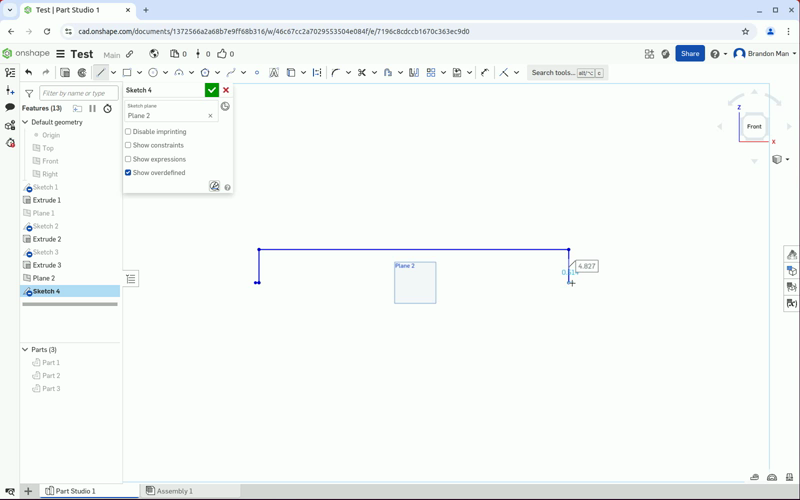
scroll(6)
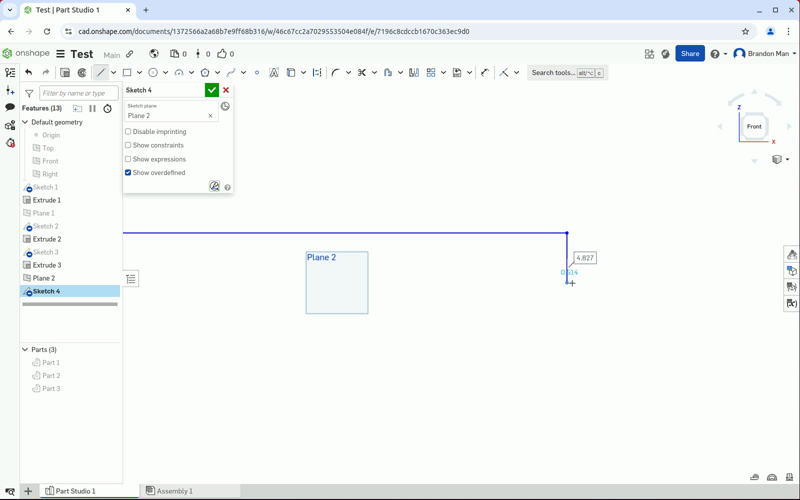
scroll(6)
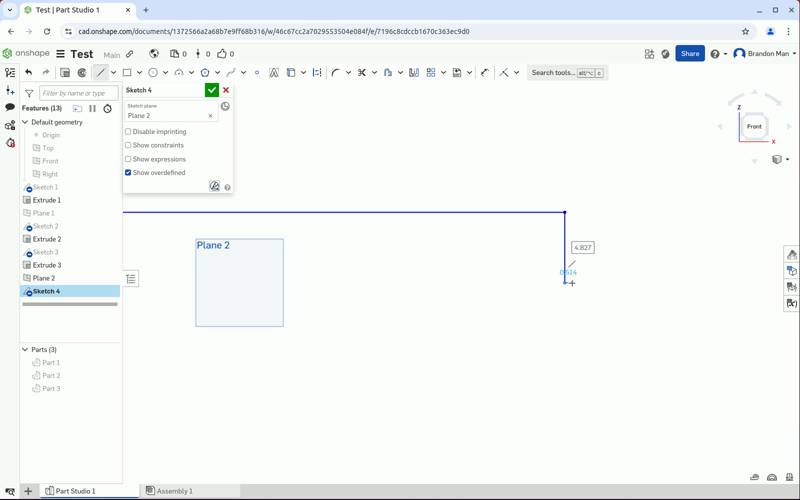
scroll(6)
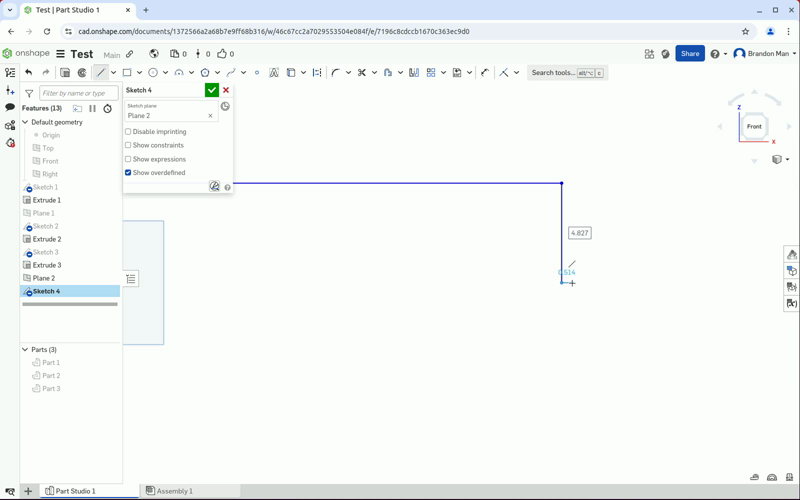
scroll(6)
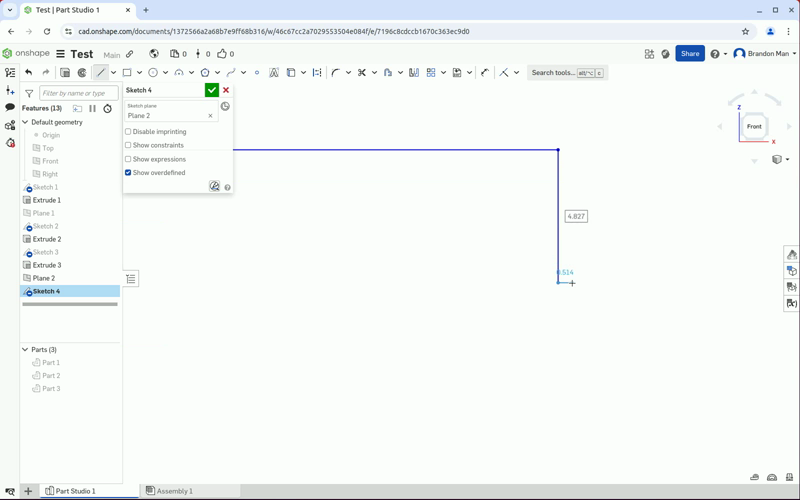
scroll(6)
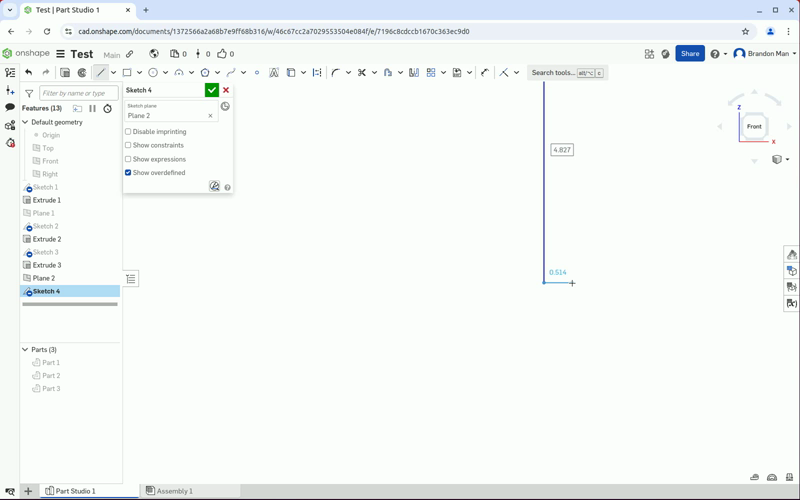
click(572, 282)
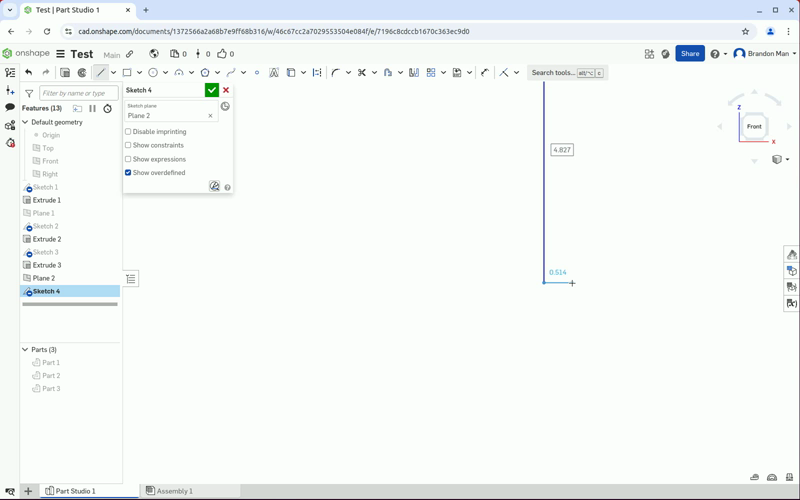
scroll(-6)
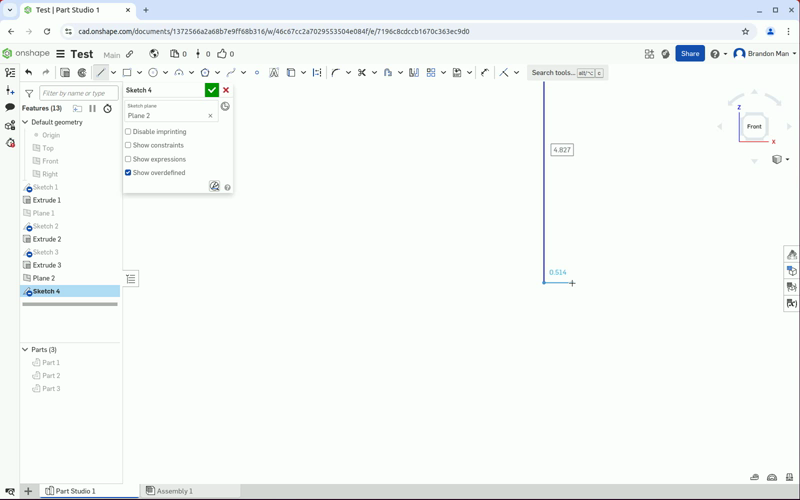
scroll(-6)
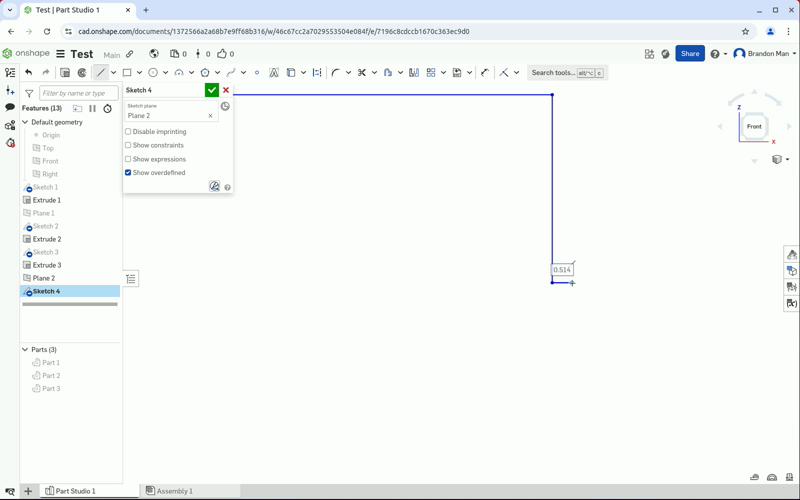
scroll(-6)
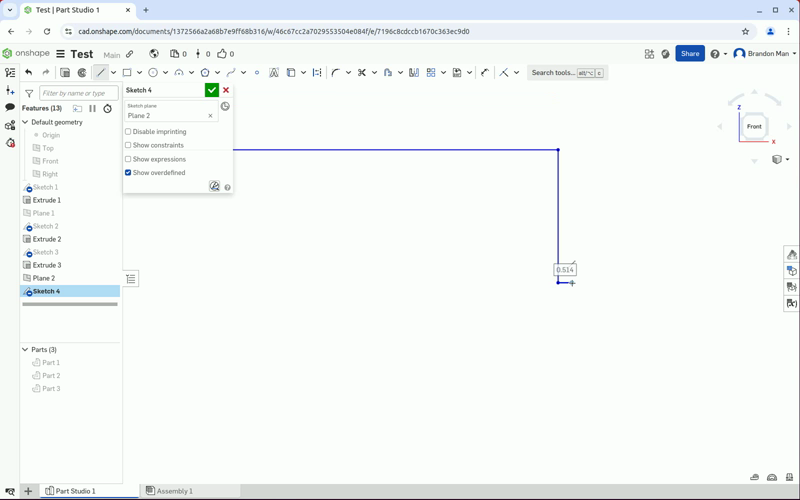
scroll(-6)
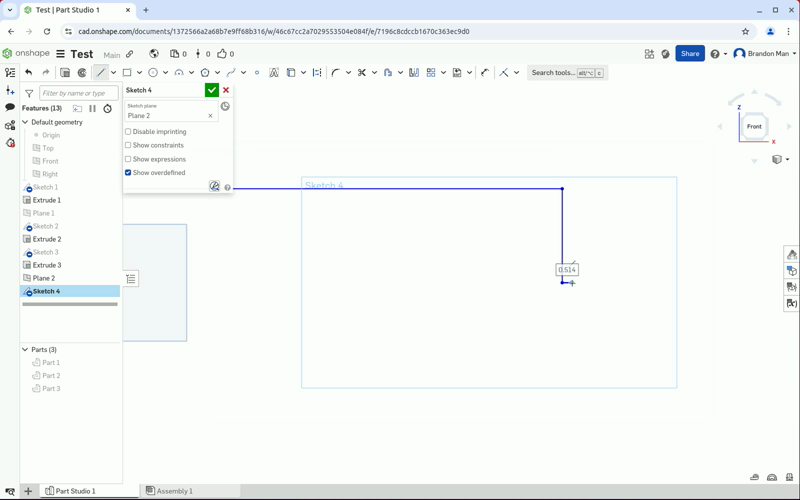
scroll(-6)
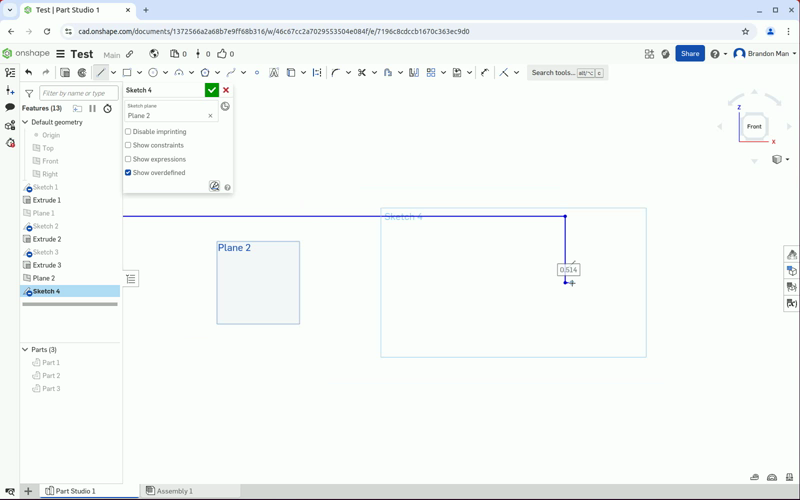
scroll(-6)
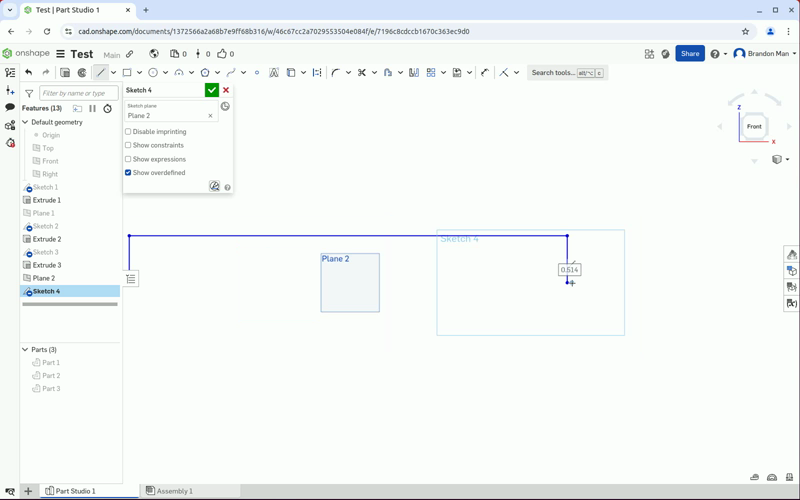
scroll(-6)
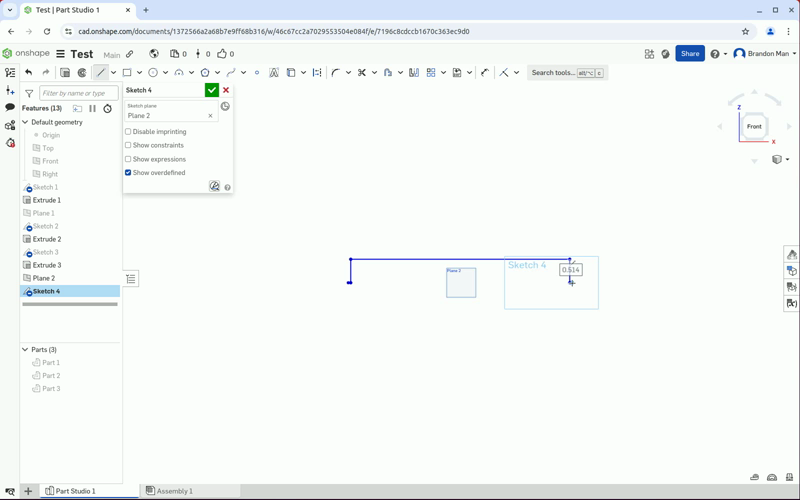
key_up(shift)
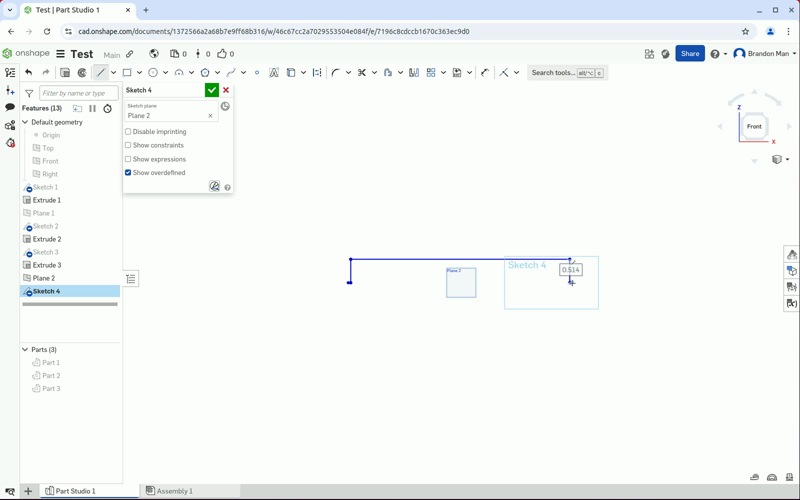
key_down(shift)
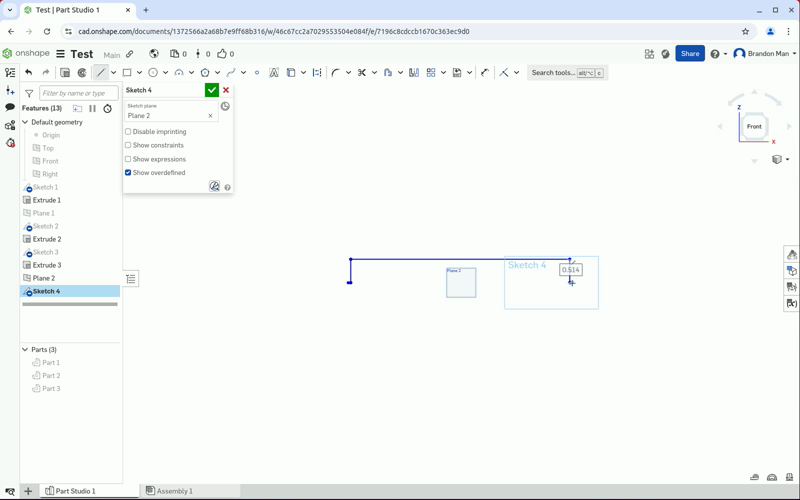
mouse_move(589, 282)
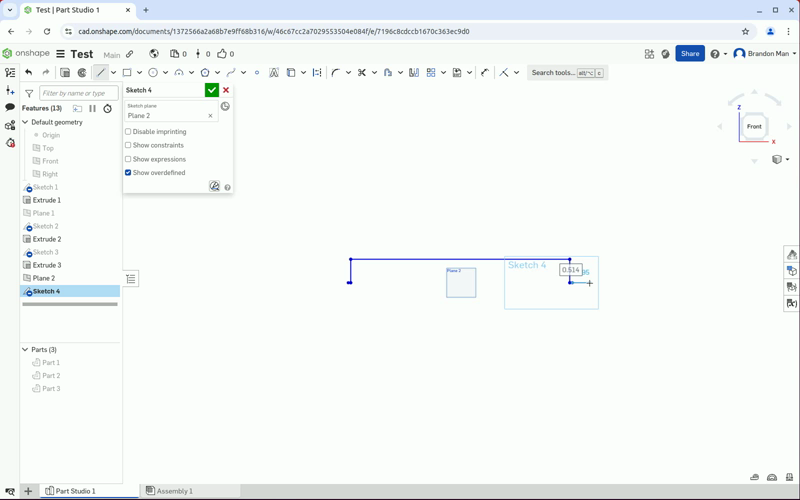
mouse_move(572, 257)
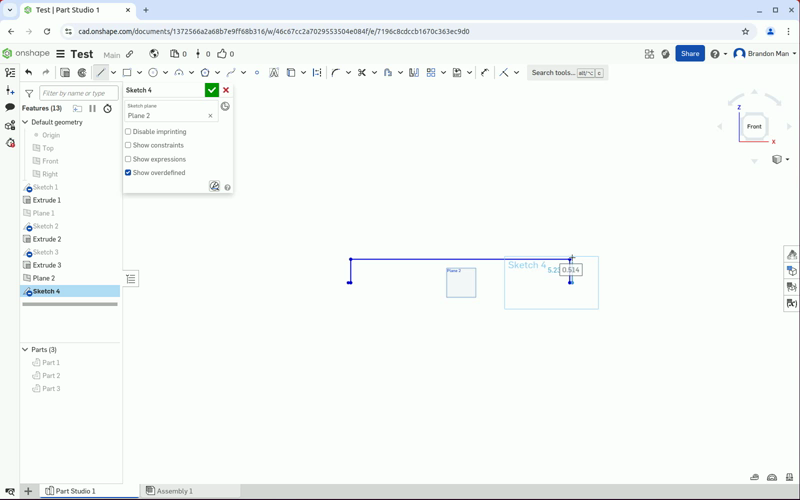
scroll(6)
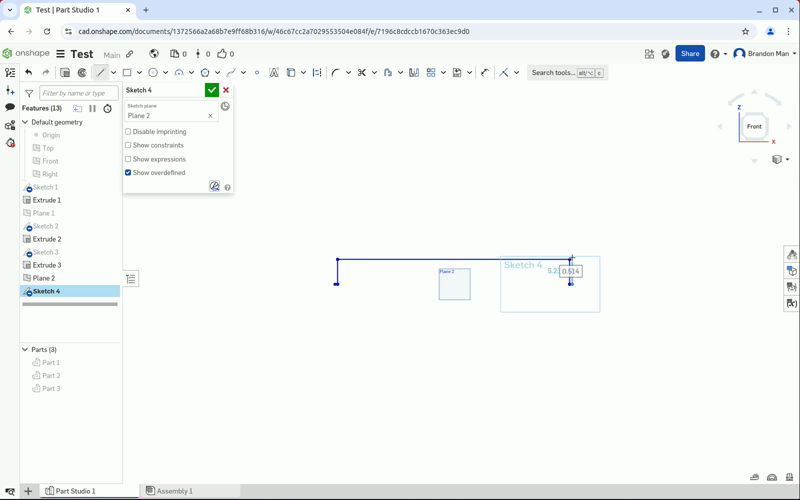
scroll(6)
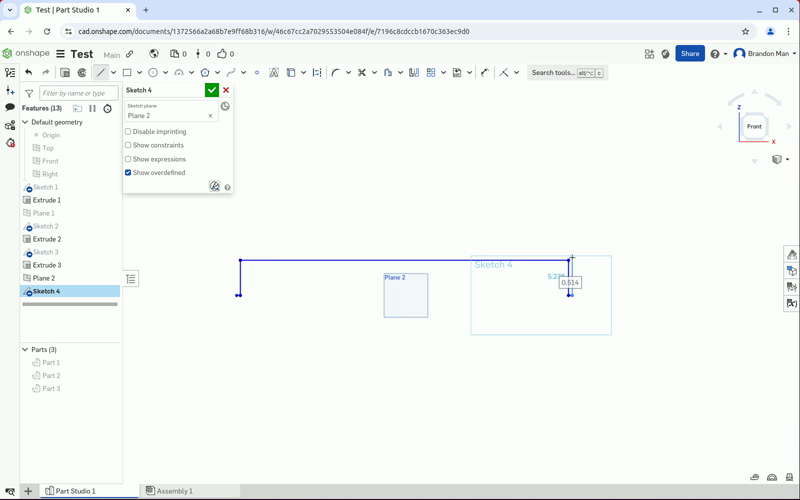
scroll(6)
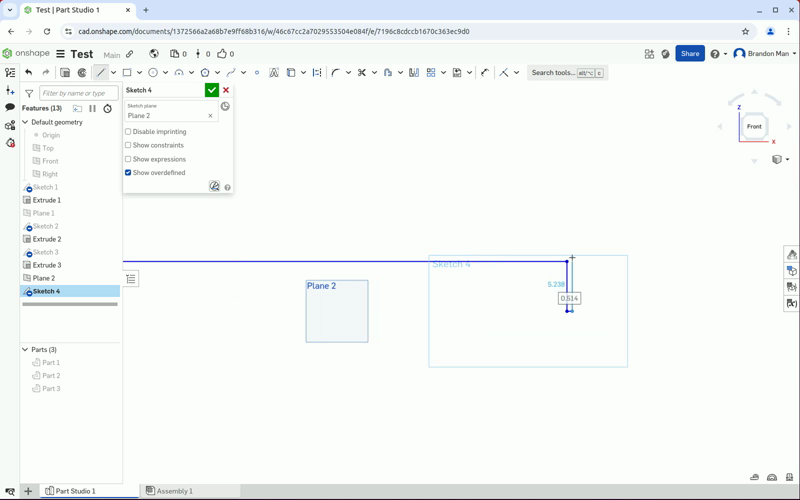
scroll(6)
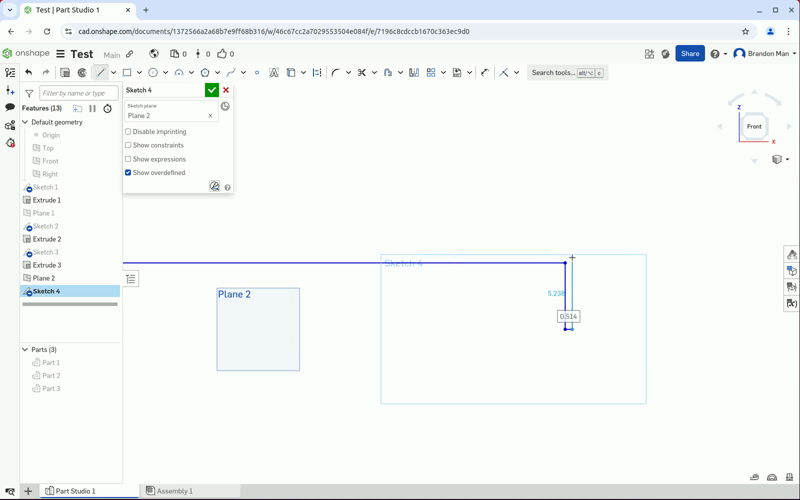
scroll(6)
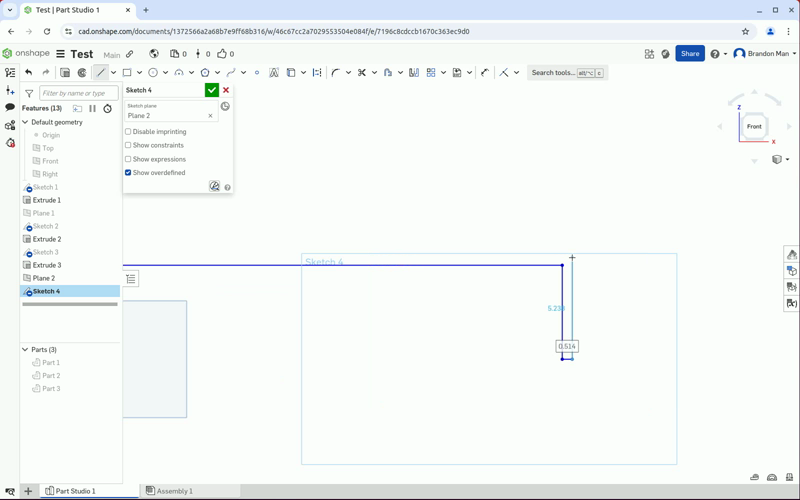
scroll(6)
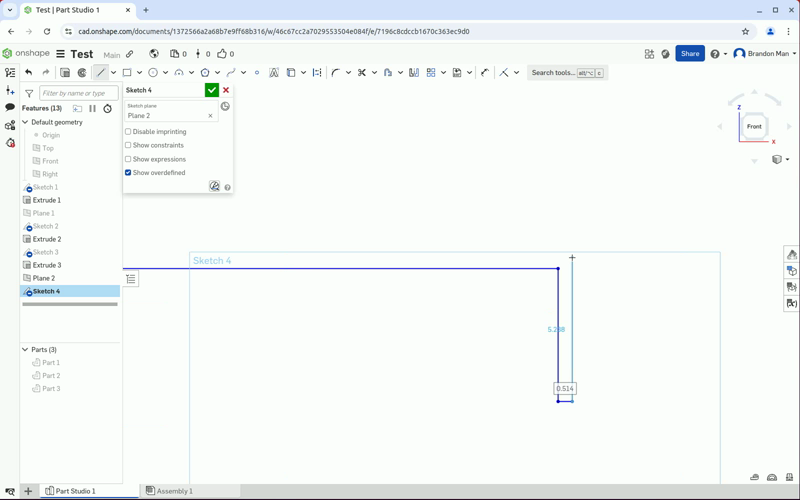
scroll(6)
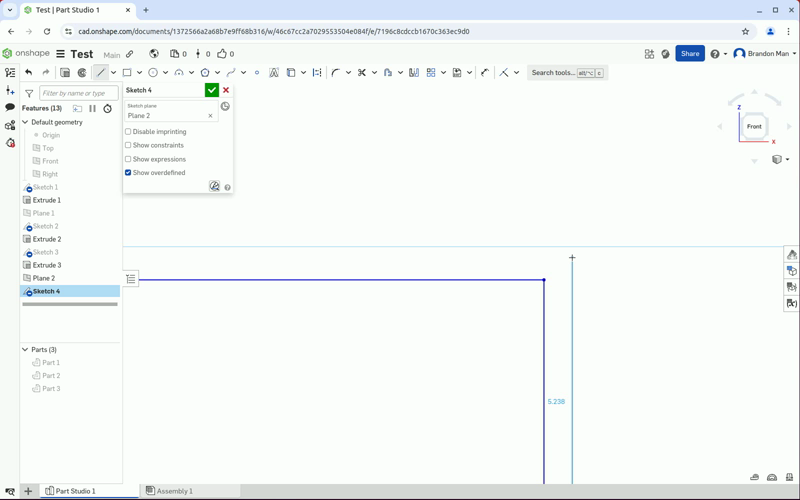
click(572, 257)
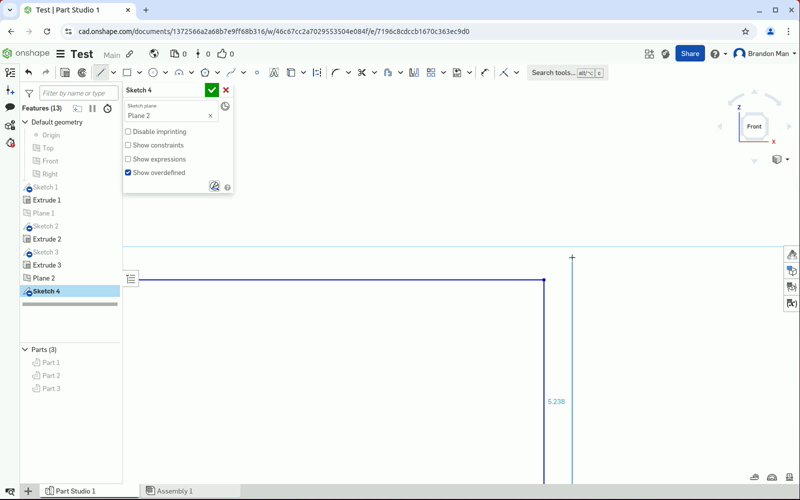
scroll(-6)
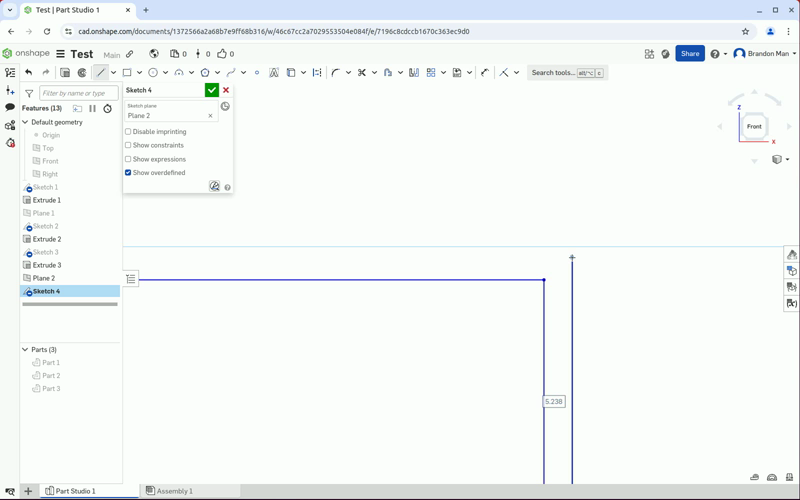
scroll(-6)
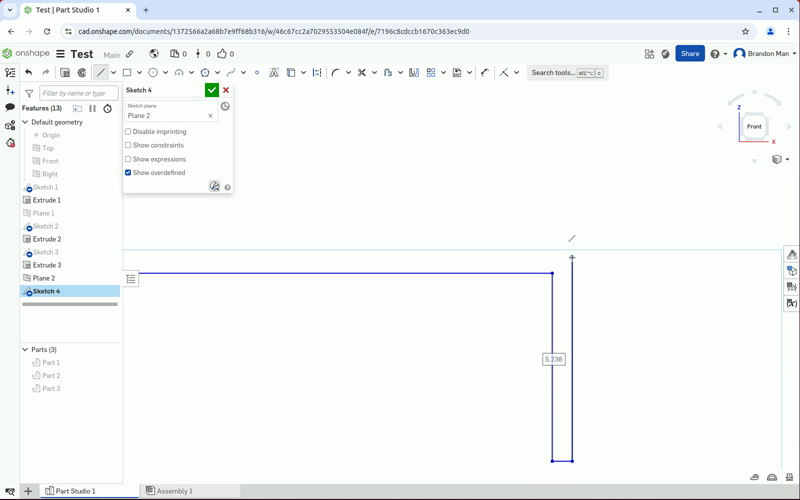
scroll(-6)
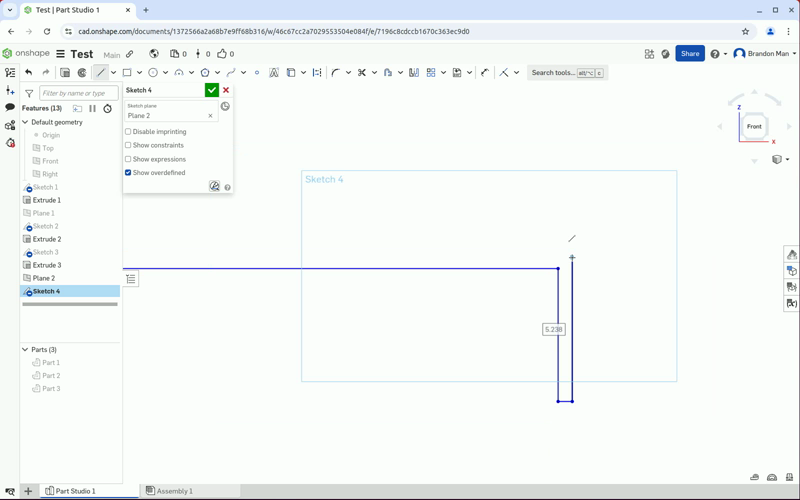
scroll(-6)
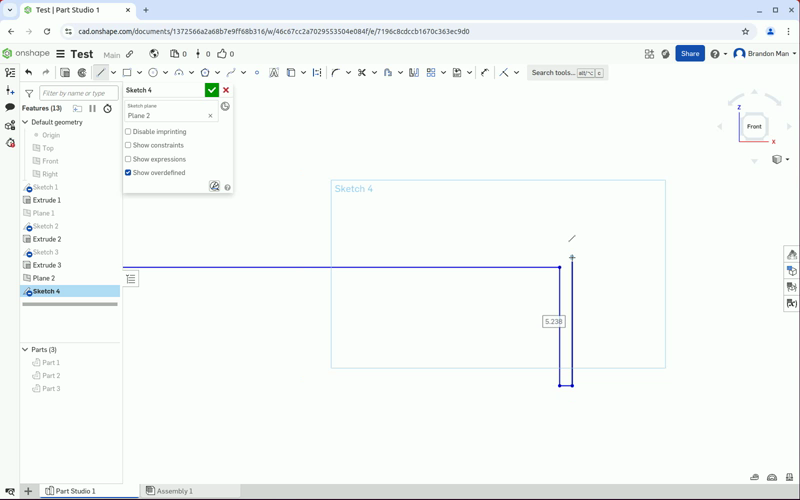
scroll(-6)
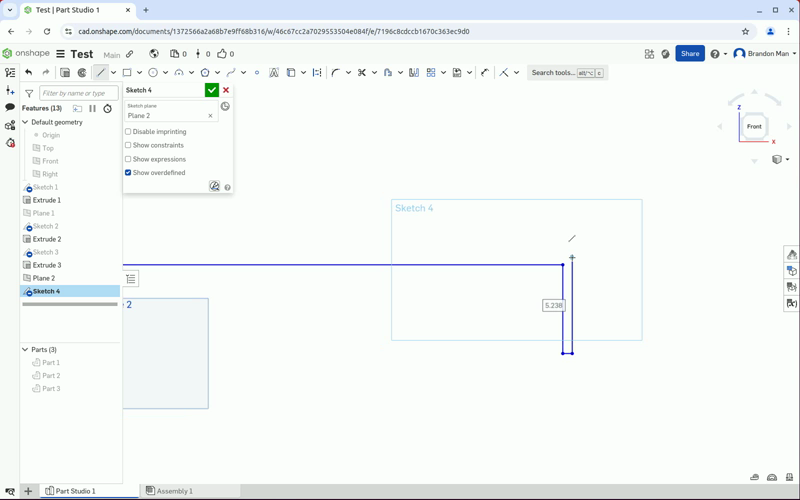
scroll(-6)
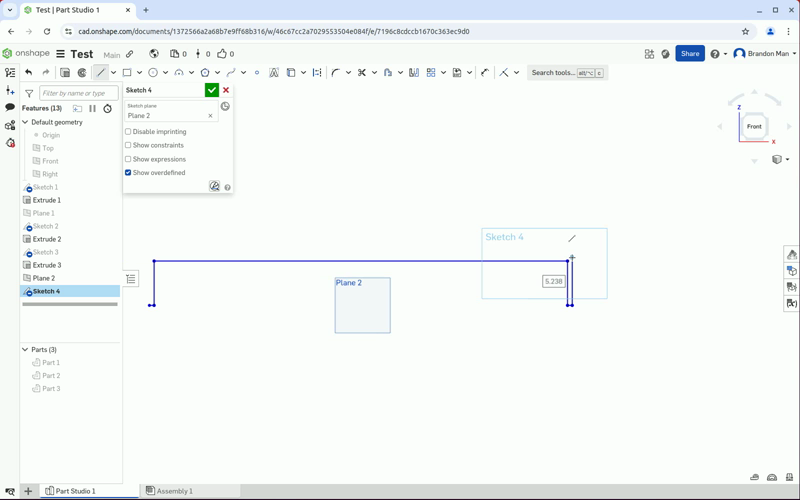
scroll(-6)
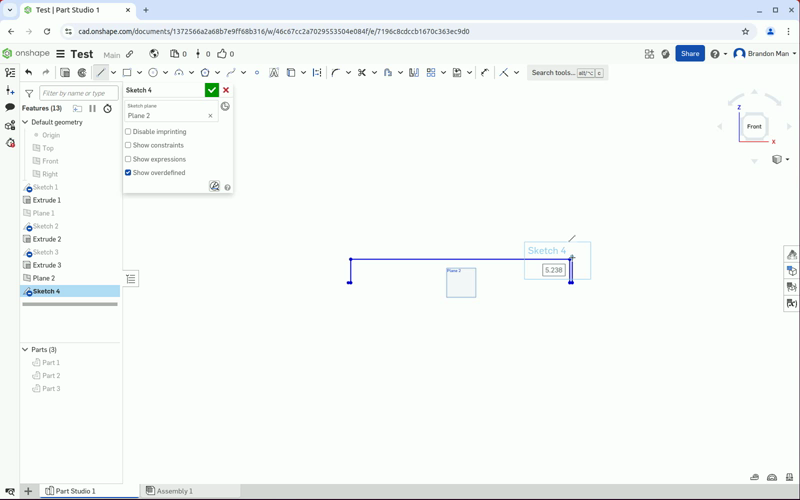
key_up(shift)
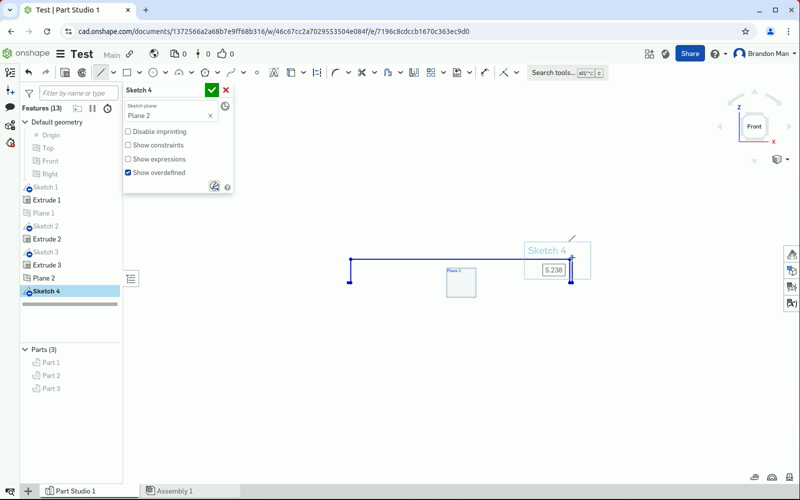
key_down(shift)
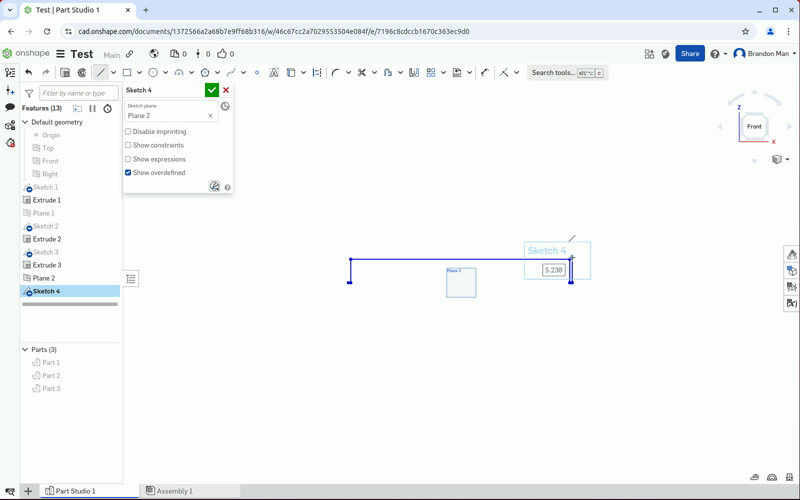
mouse_move(348, 257)
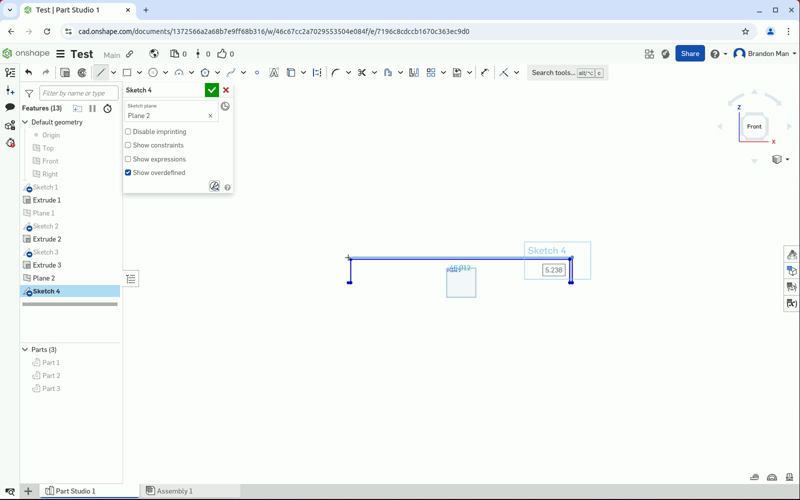
scroll(6)
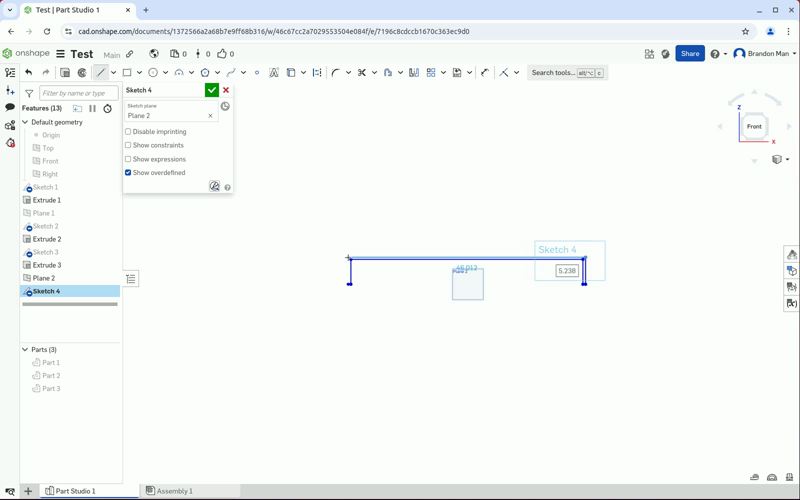
scroll(6)
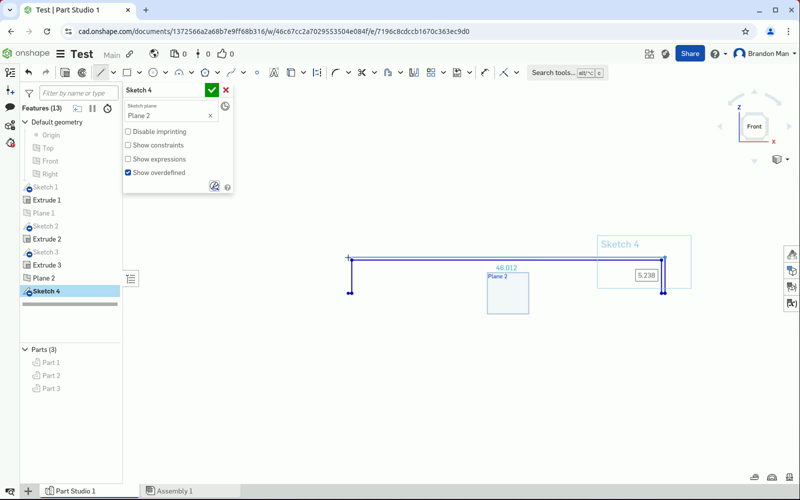
scroll(6)
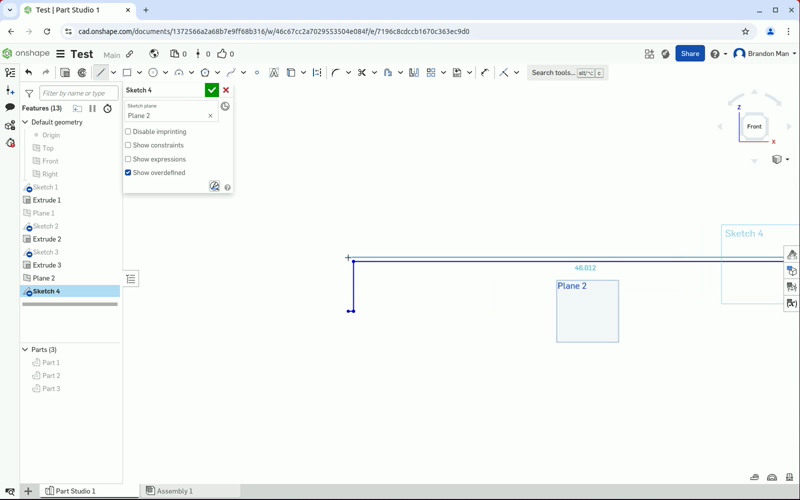
scroll(6)
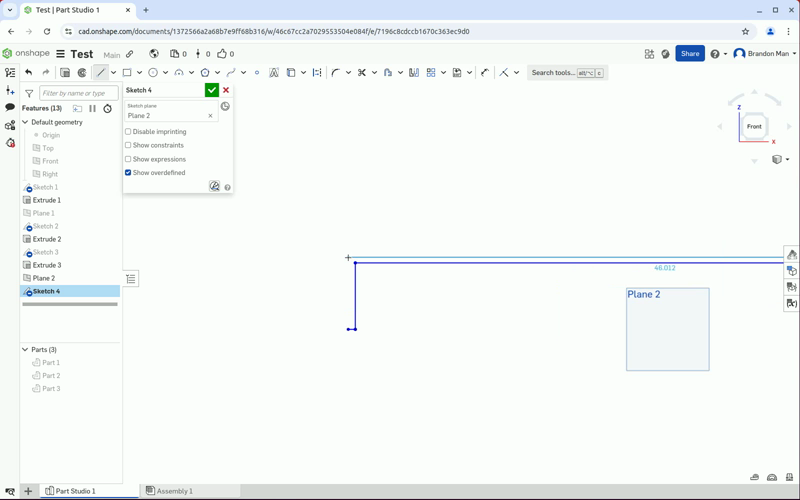
scroll(6)
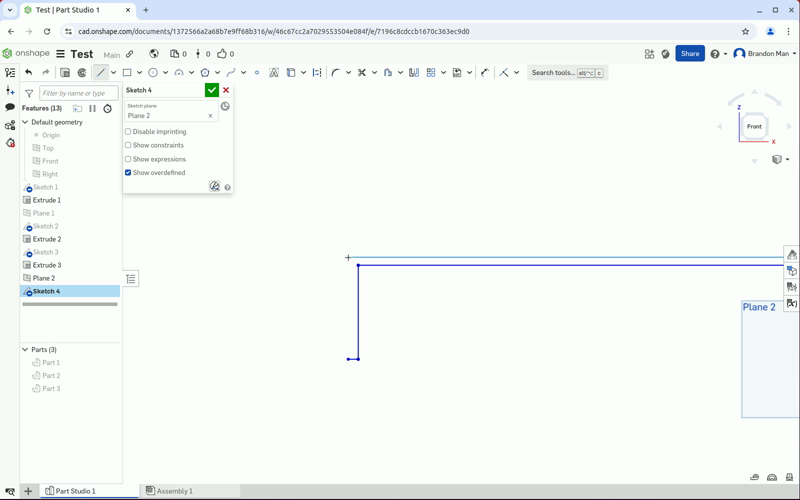
scroll(6)
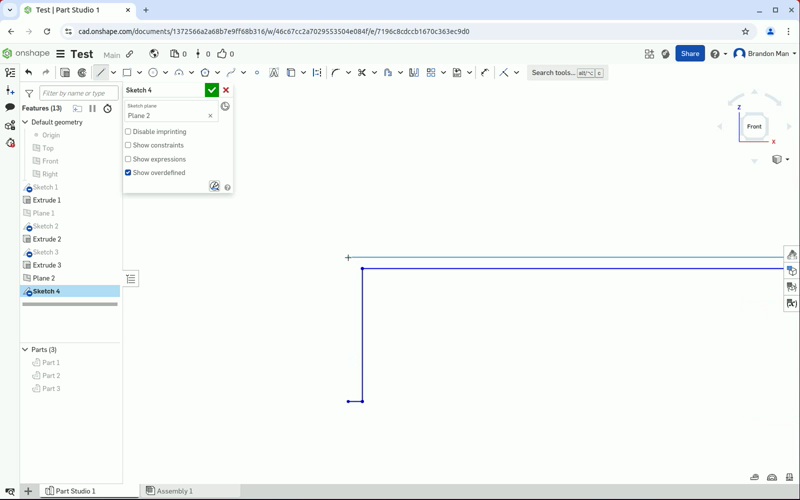
scroll(6)
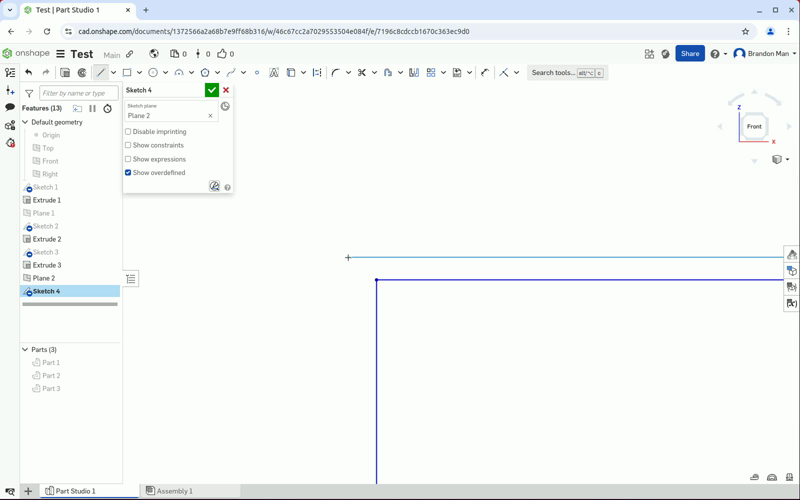
click(348, 257)
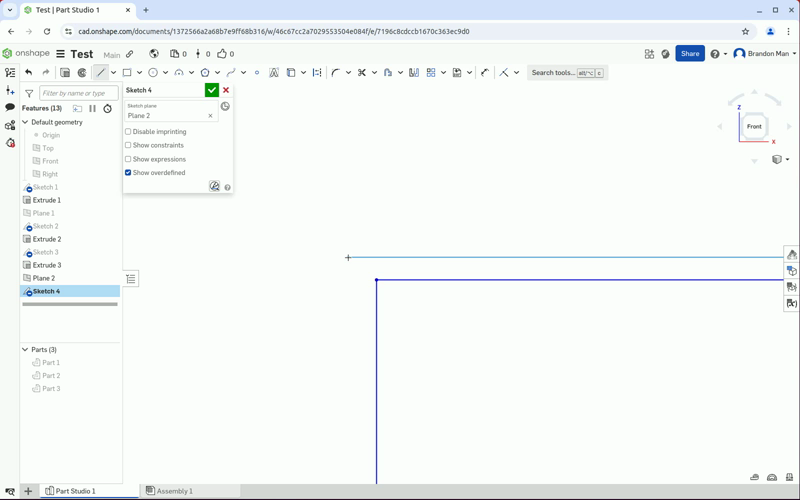
scroll(-6)
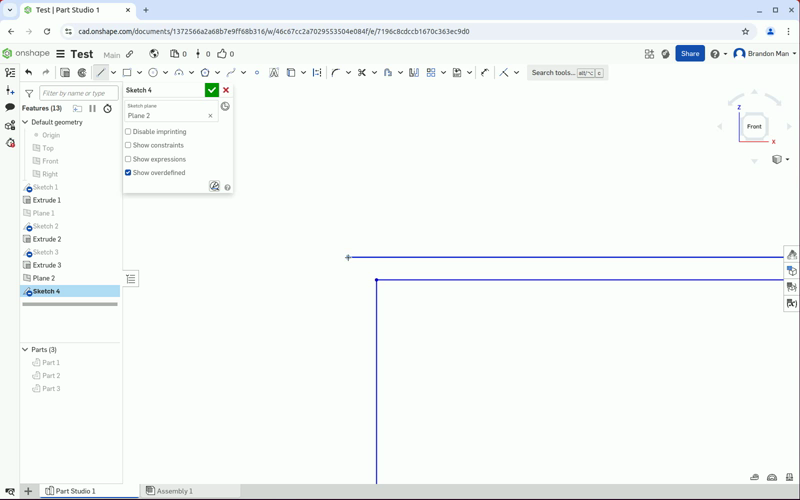
scroll(-6)
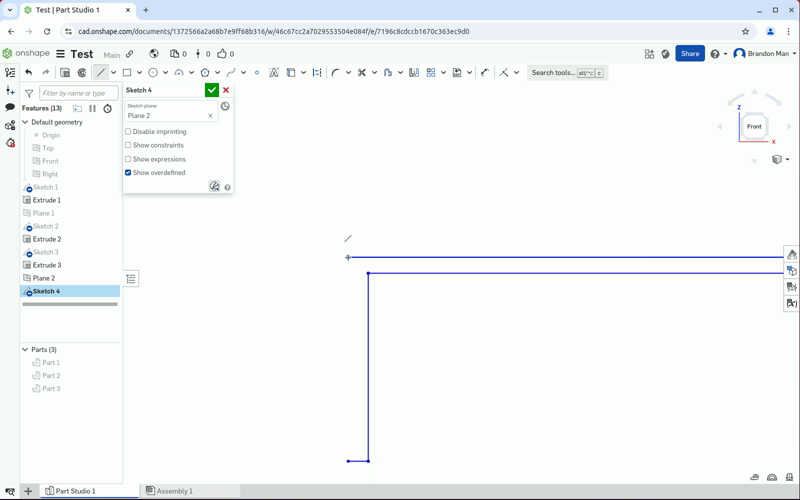
scroll(-6)
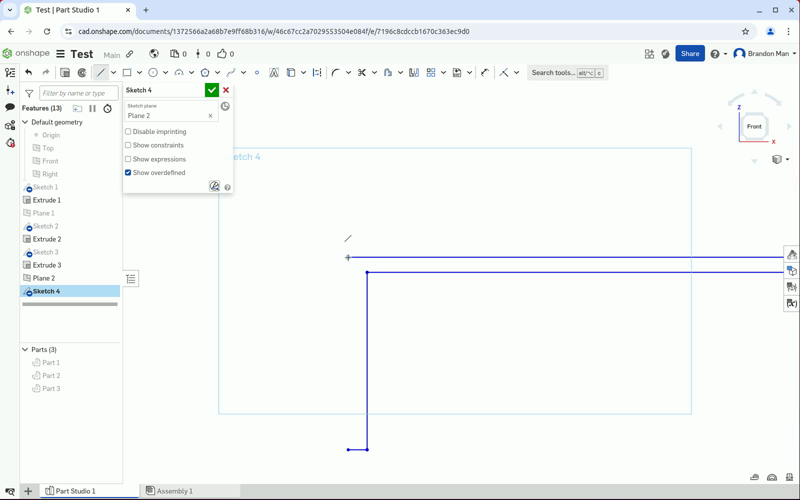
scroll(-6)
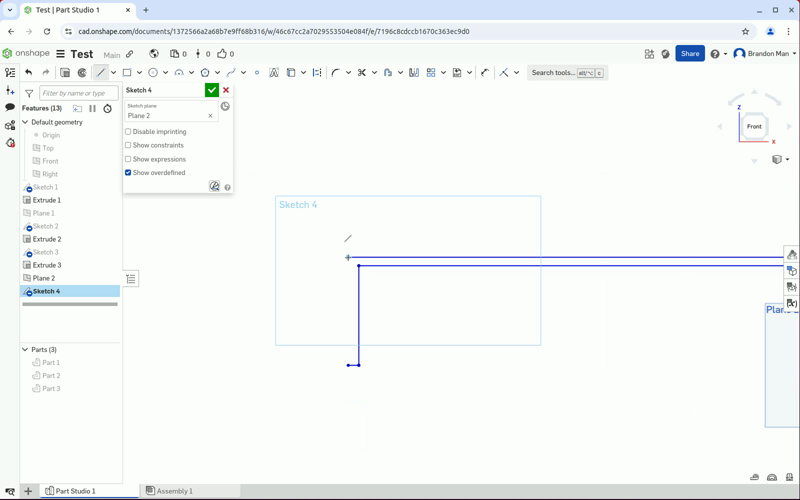
scroll(-6)
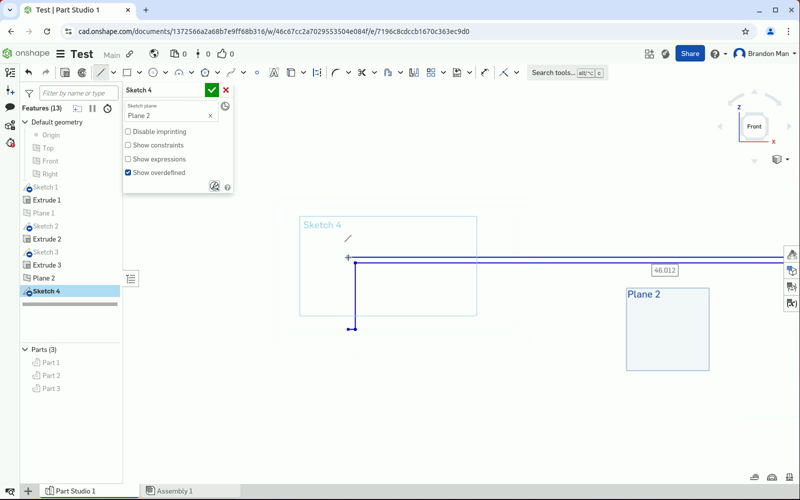
scroll(-6)
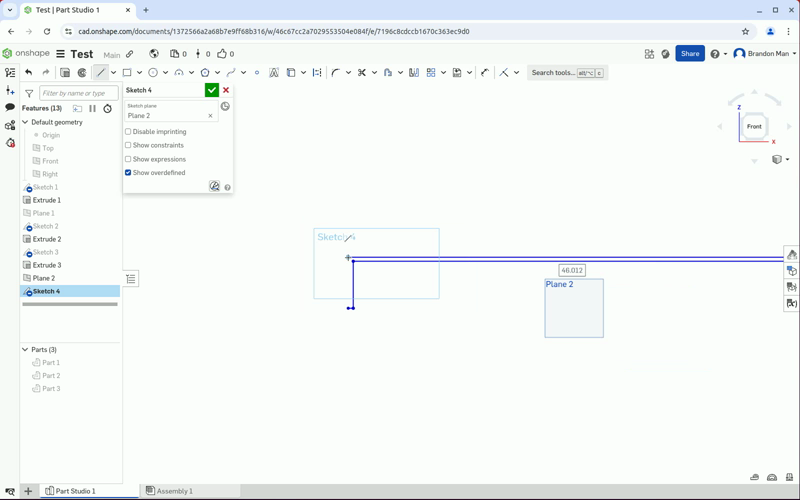
scroll(-6)
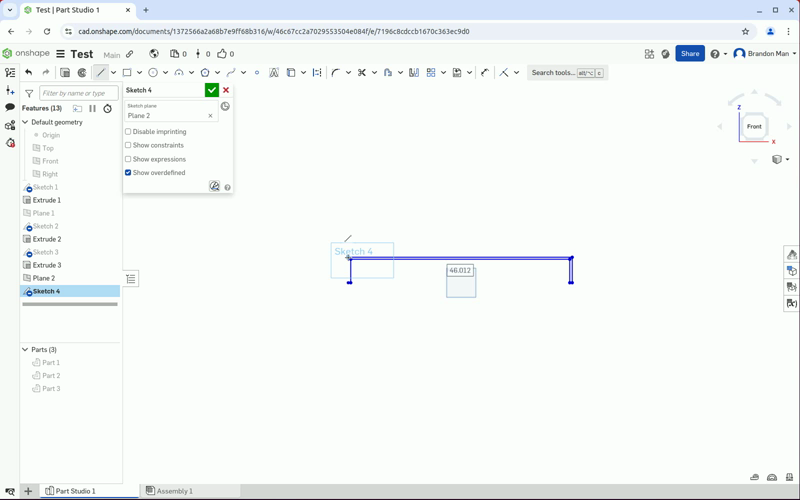
key_up(shift)
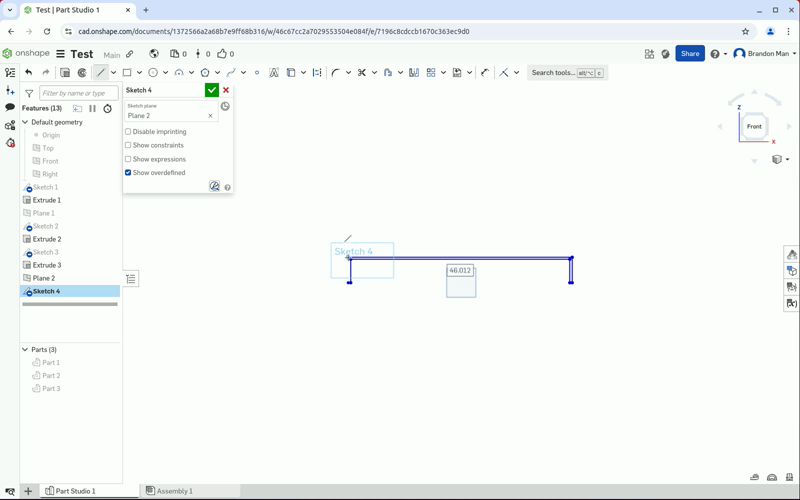
mouse_move(378, 257)
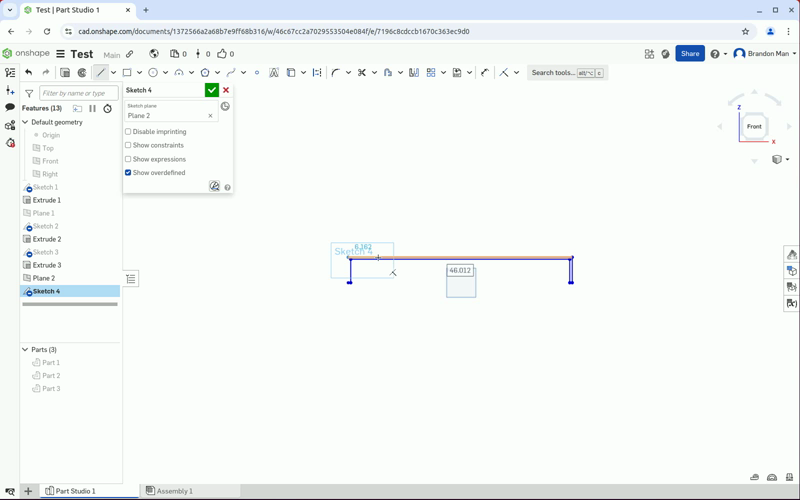
key_down(shift)
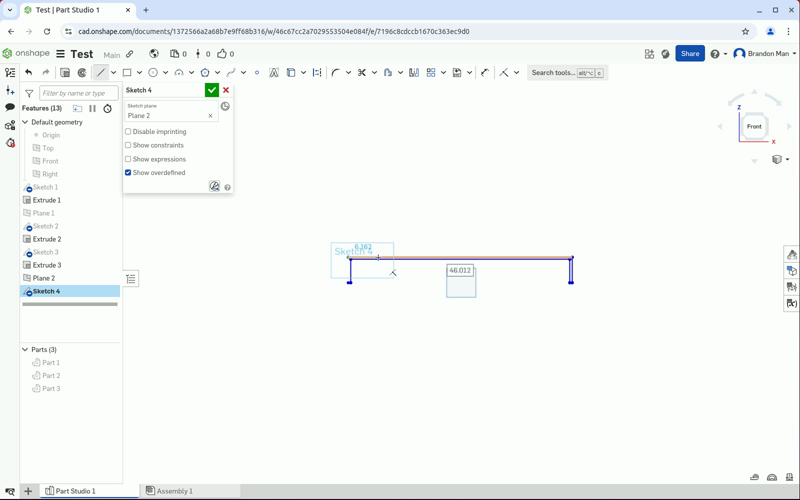
mouse_move(348, 282)
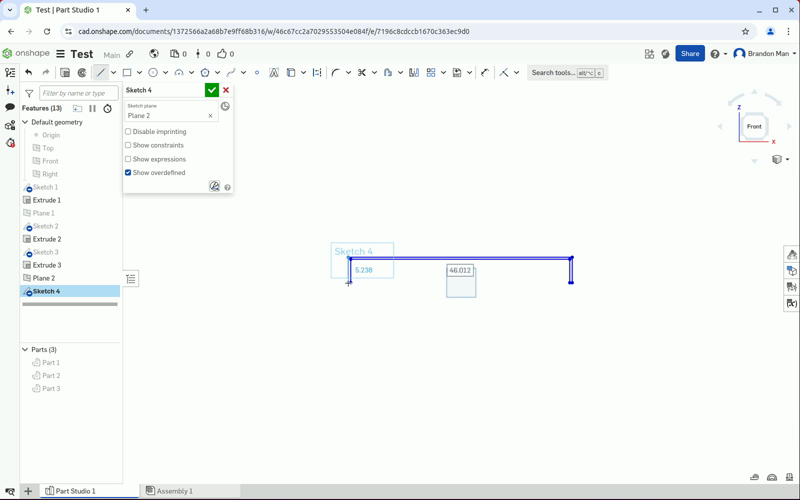
scroll(6)
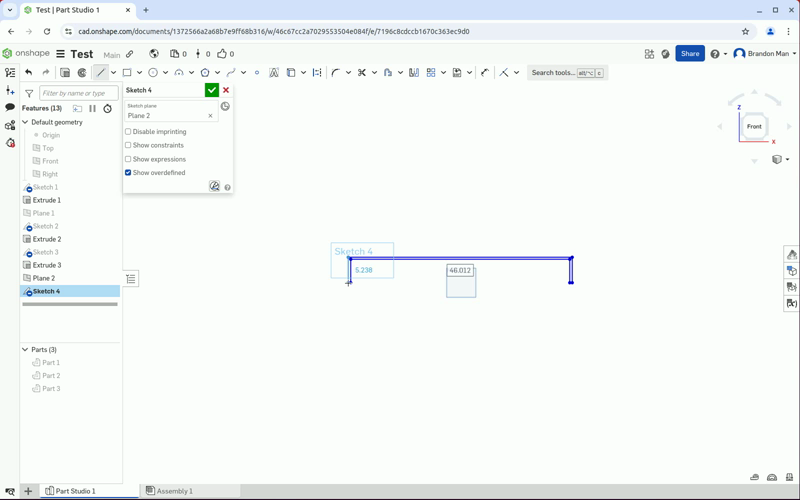
scroll(6)
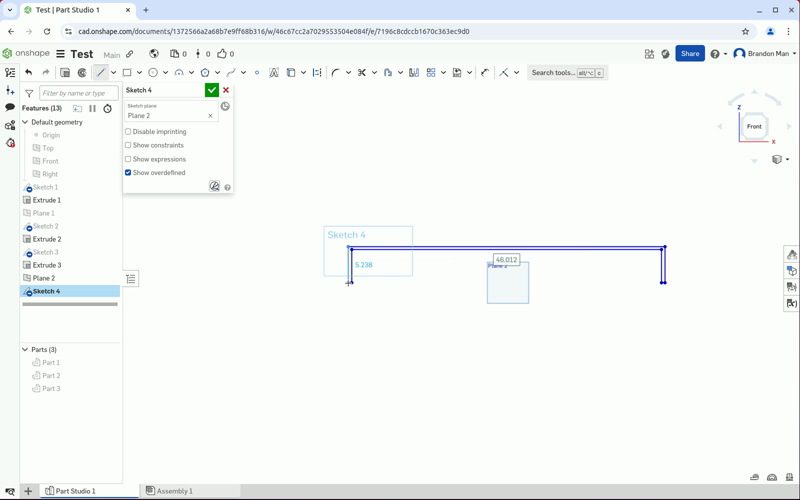
scroll(6)
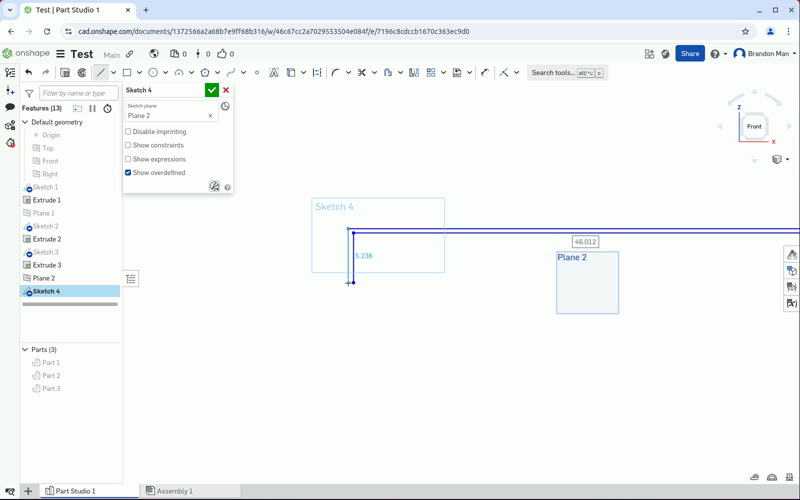
scroll(6)
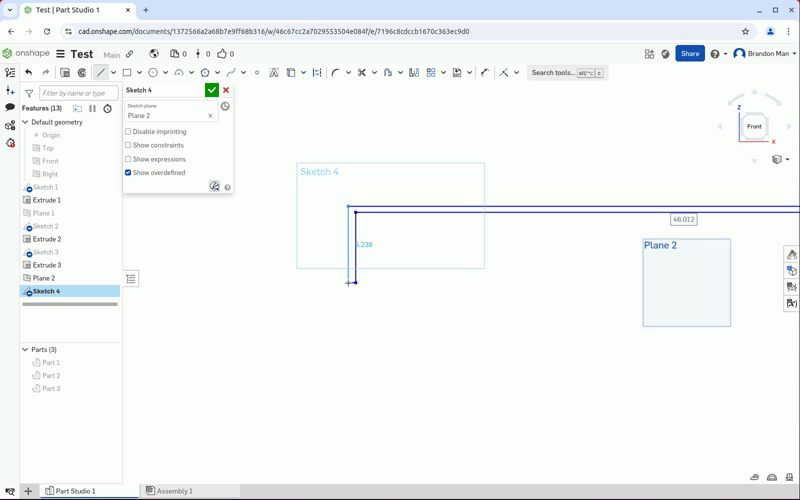
scroll(6)
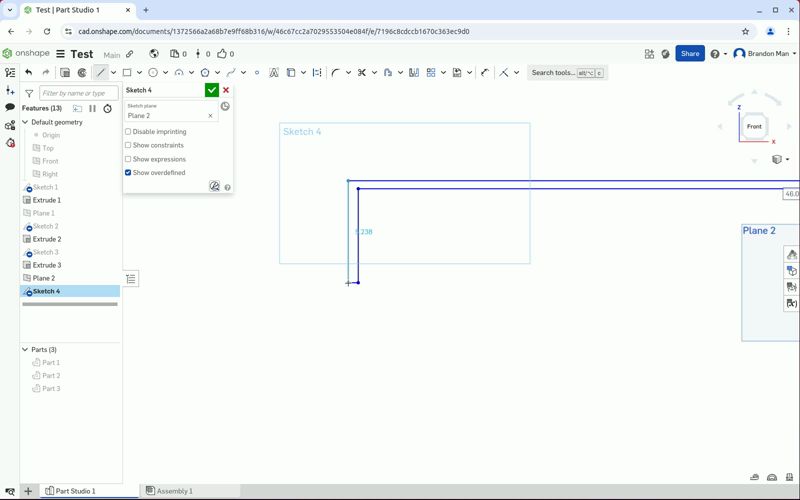
scroll(6)
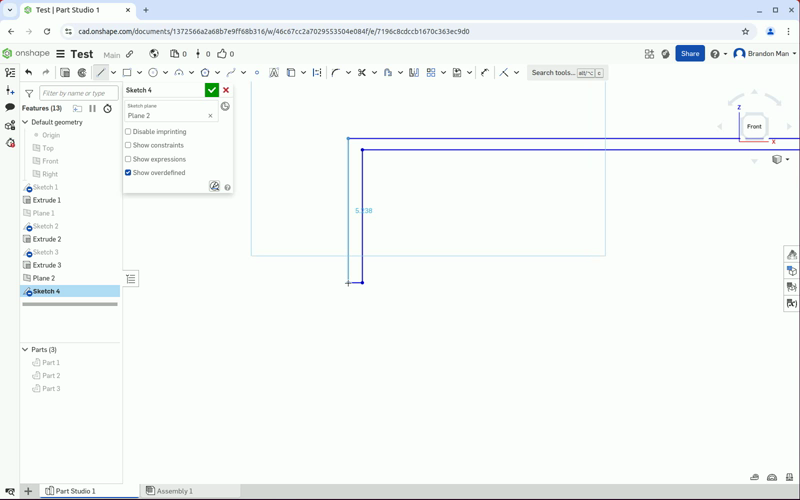
scroll(6)
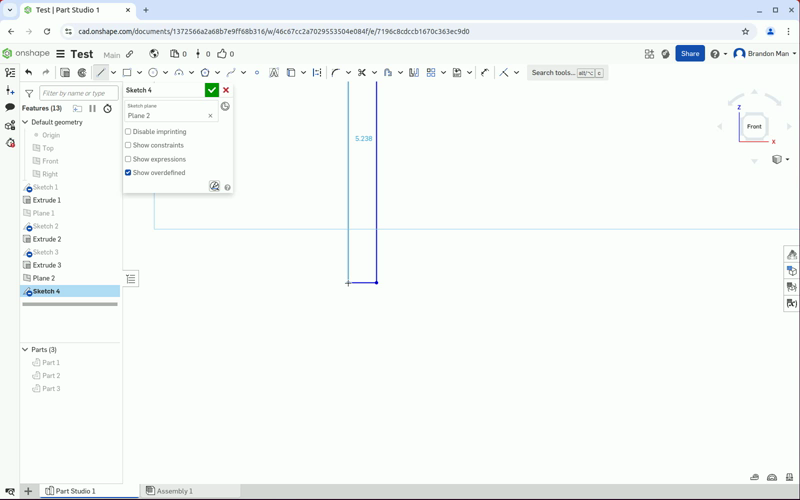
key_up(shift)
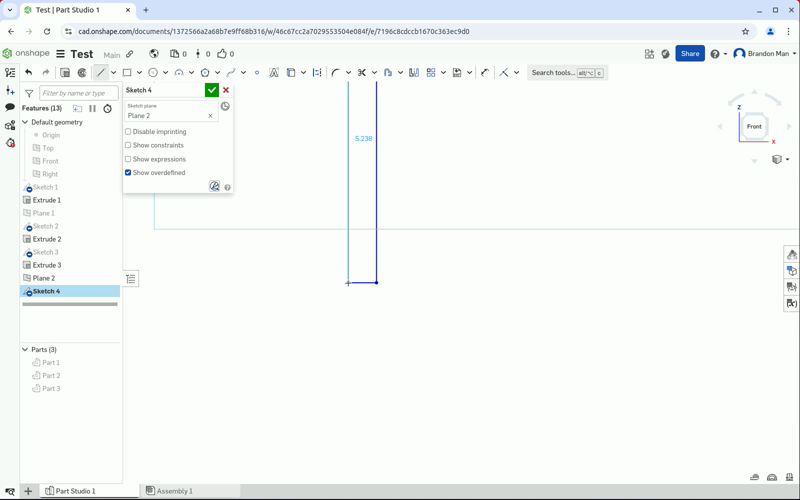
click(348, 282)
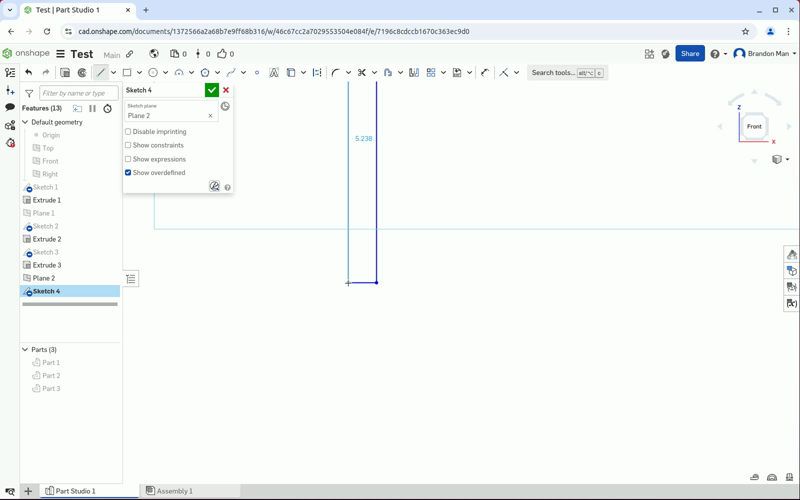
scroll(-6)
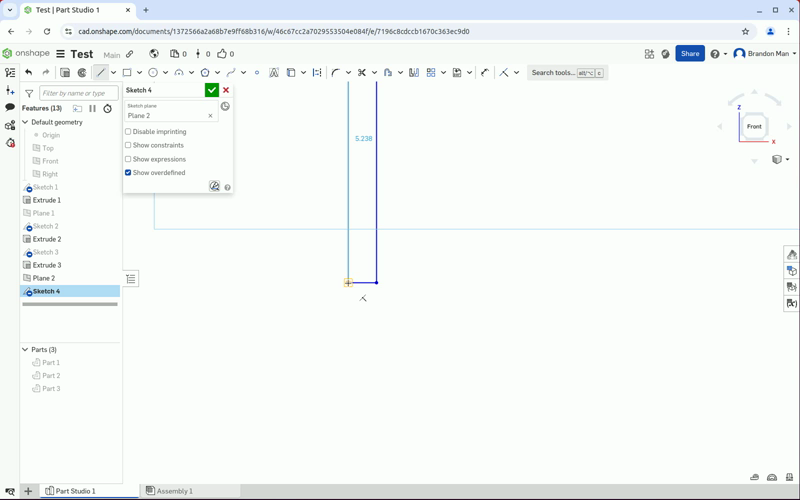
scroll(-6)
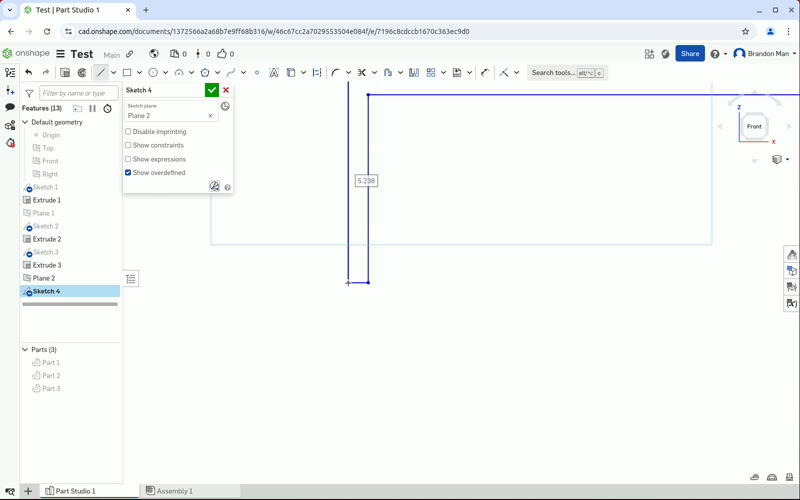
scroll(-6)
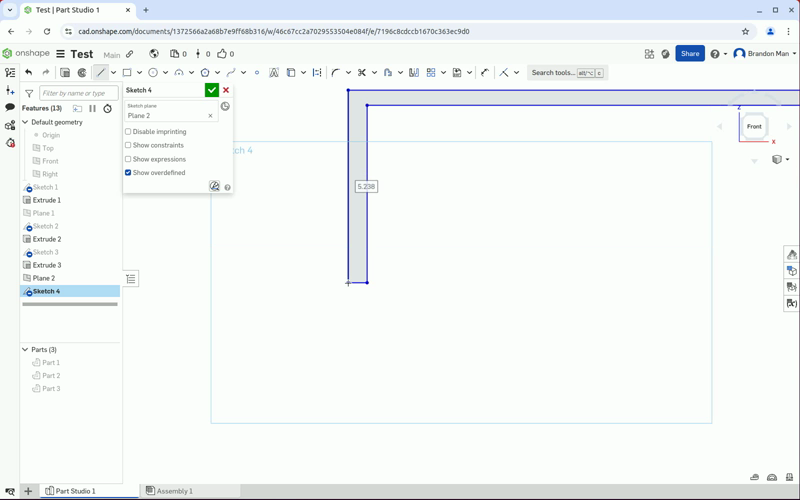
scroll(-6)
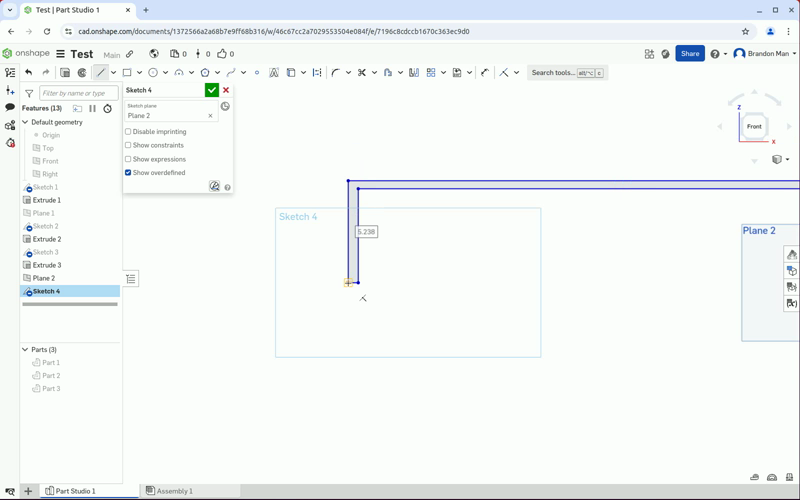
scroll(-6)
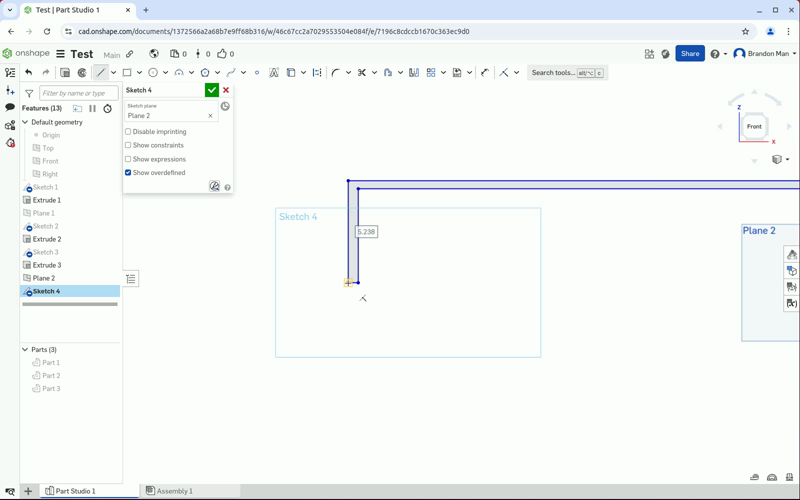
scroll(-6)
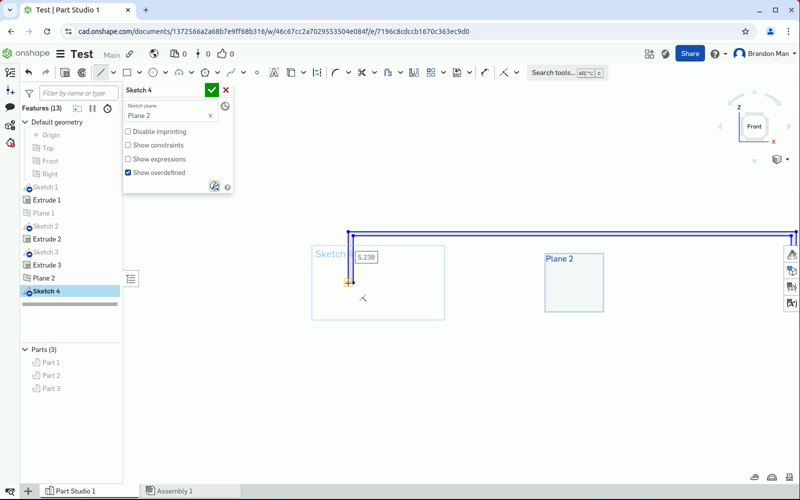
scroll(-6)
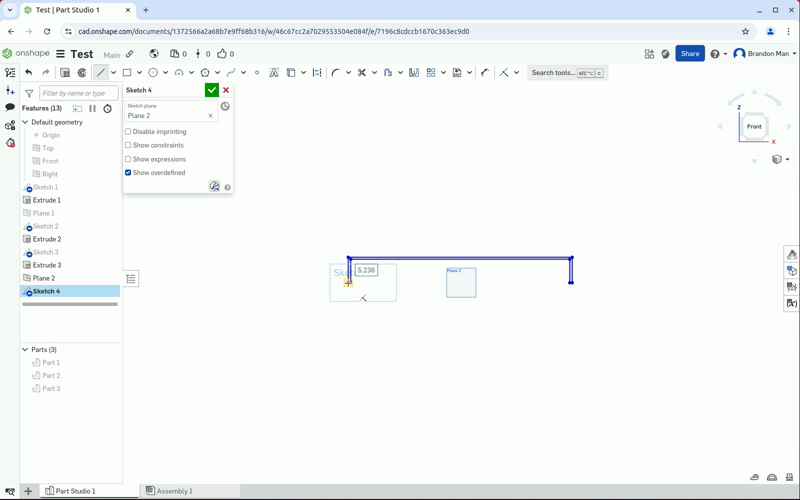
key(esc)
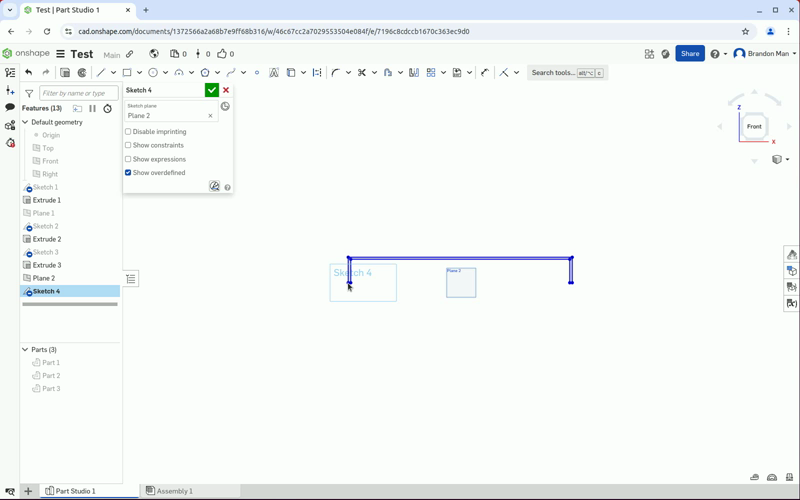
mouse_move(359, 258)
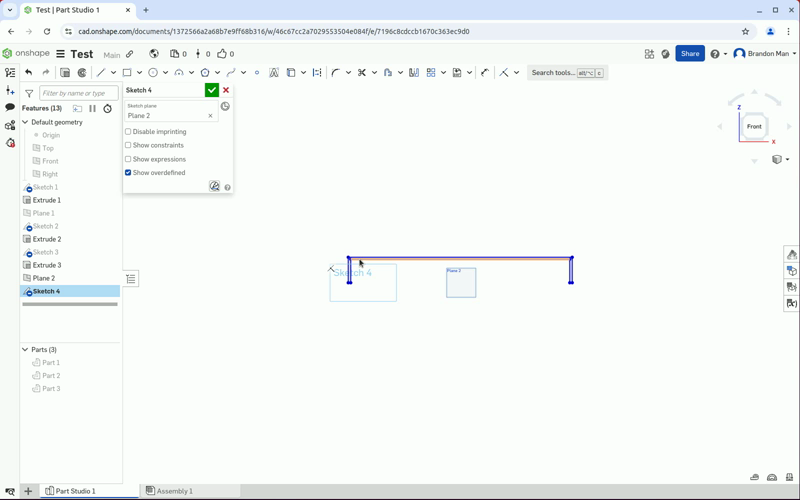
scroll(6)
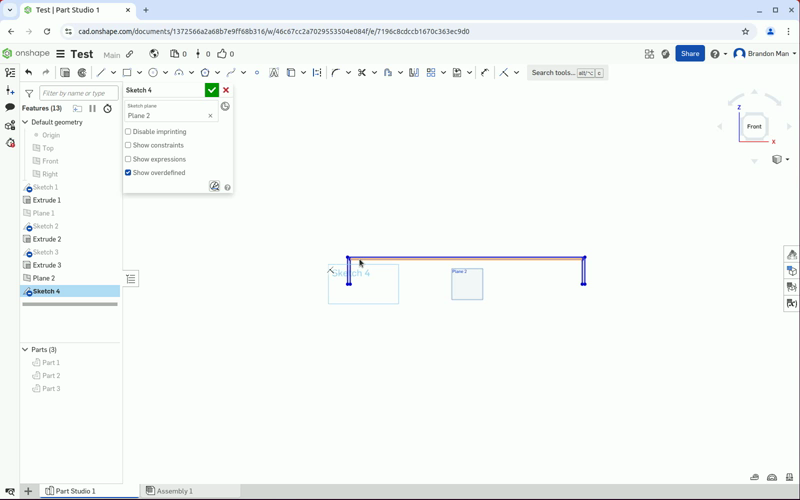
scroll(6)
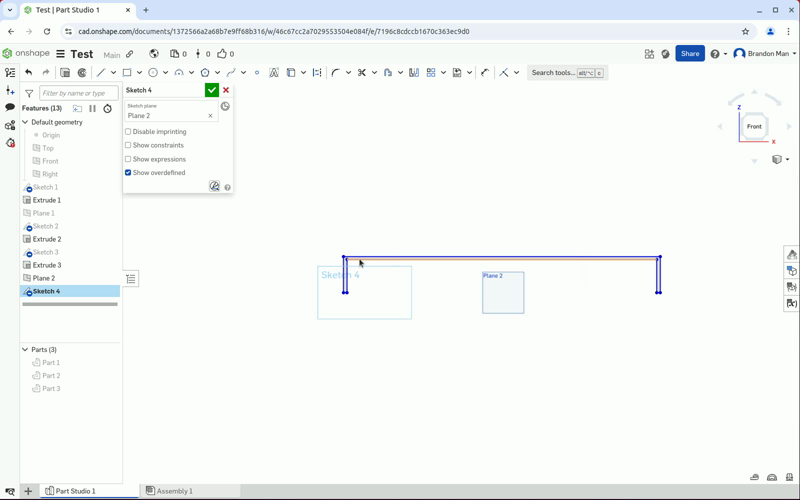
scroll(6)
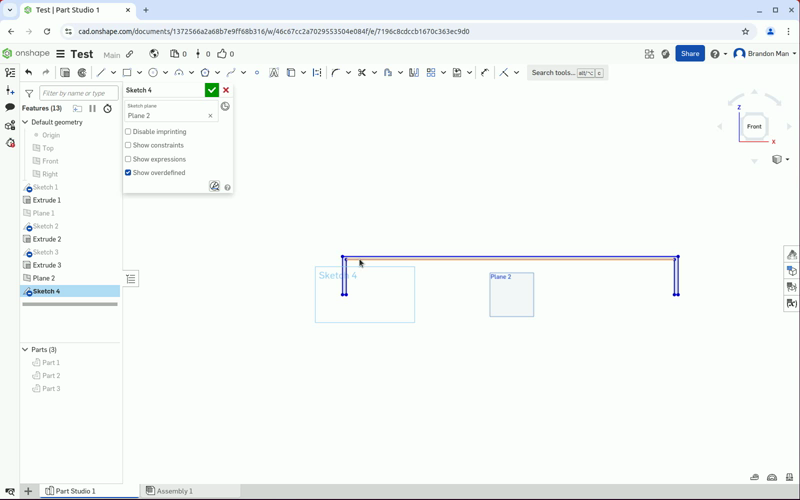
scroll(6)
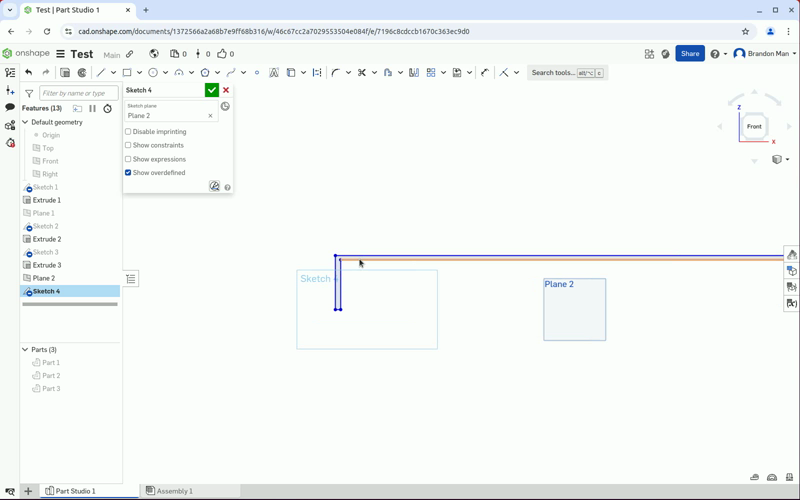
scroll(6)
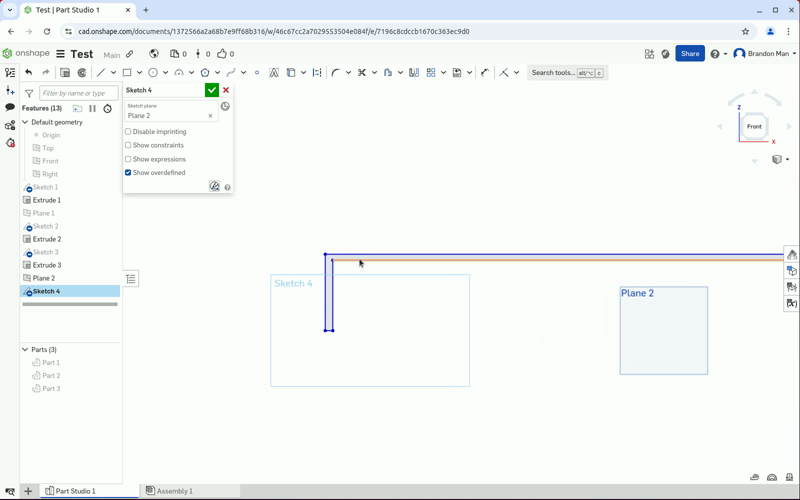
scroll(6)
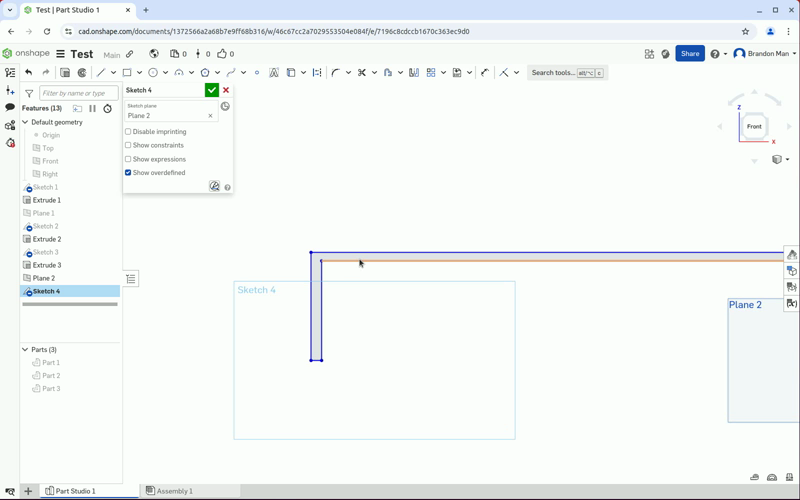
scroll(6)
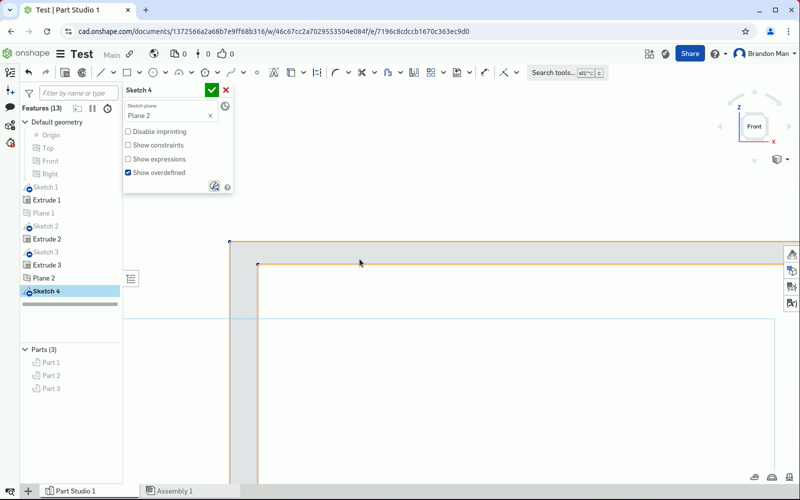
click(359, 258)
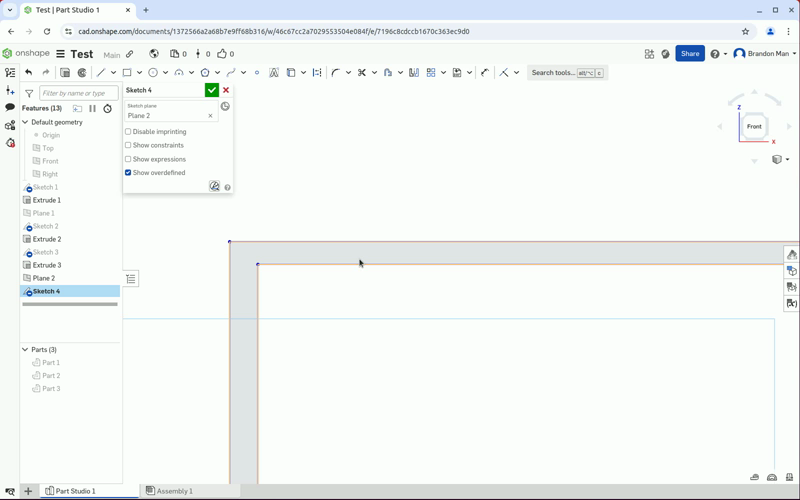
scroll(-6)
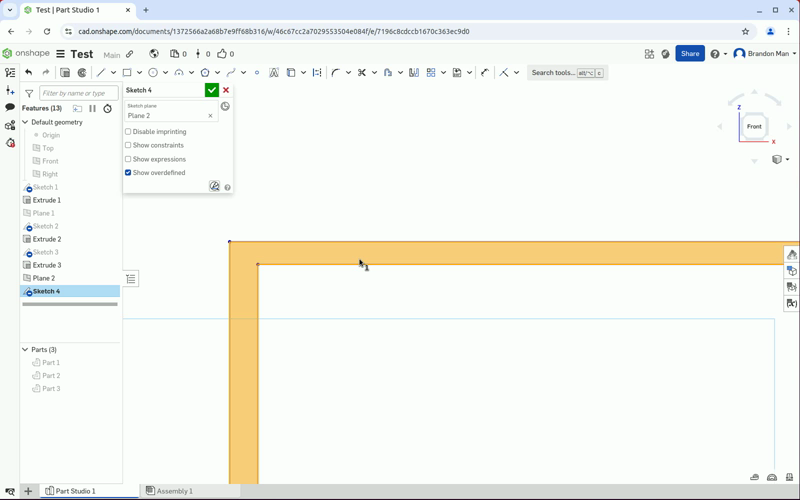
scroll(-6)
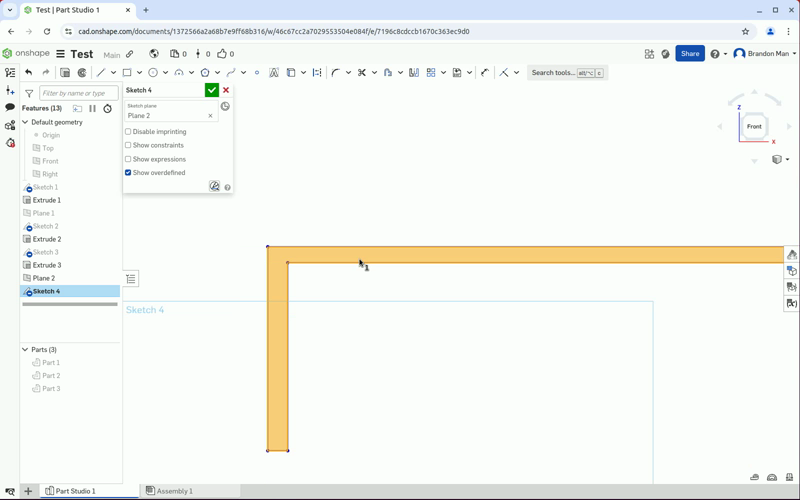
scroll(-6)
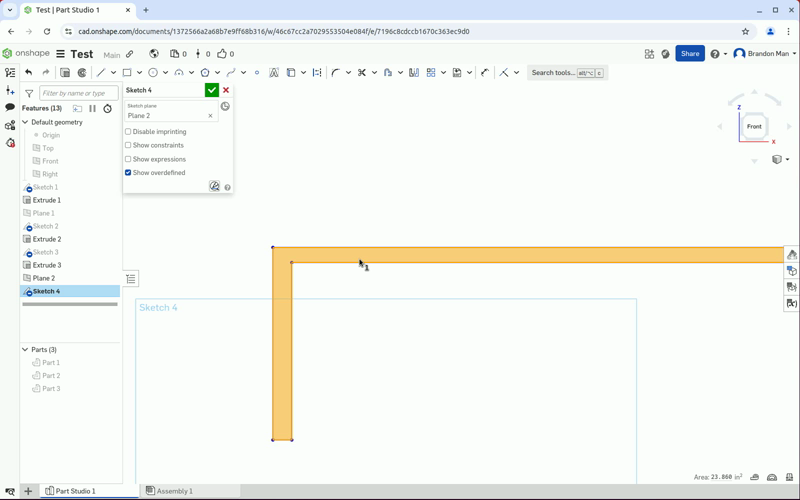
scroll(-6)
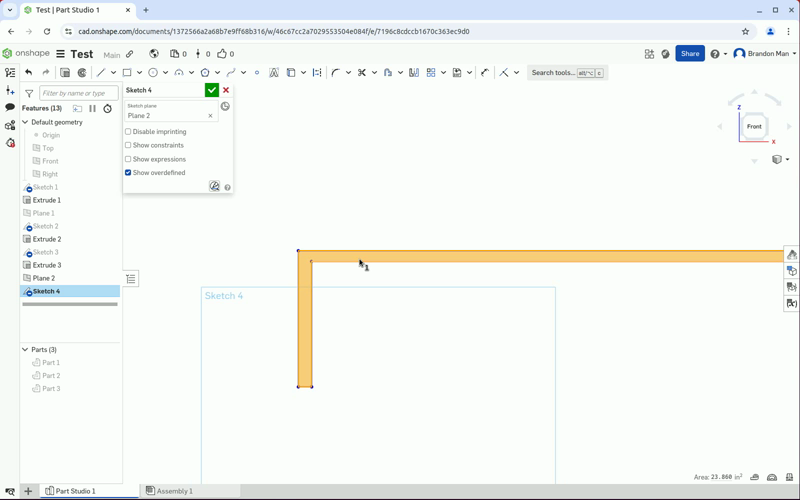
scroll(-6)
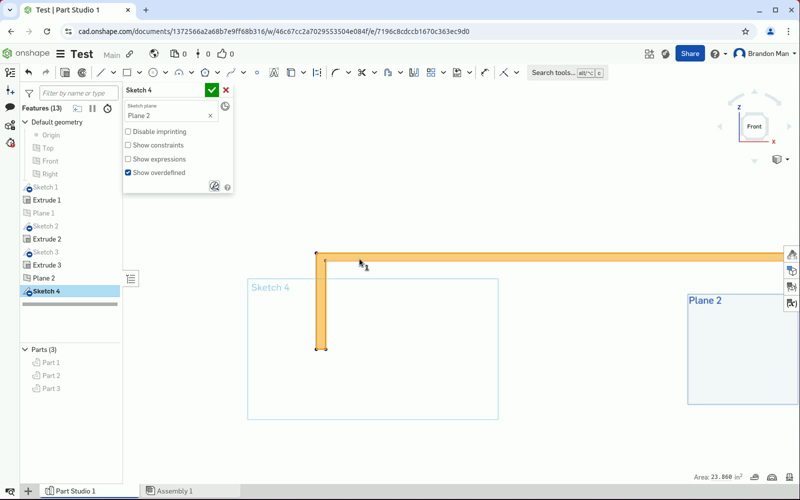
scroll(-6)
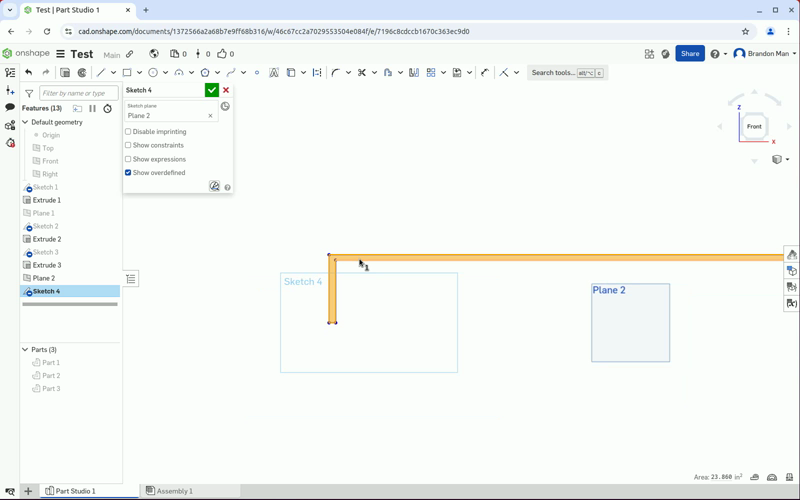
scroll(-6)
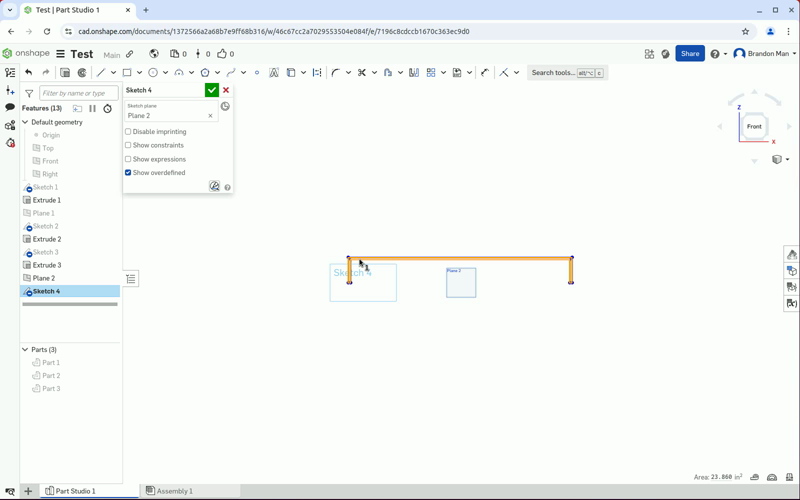
mouse_move(73, 352)
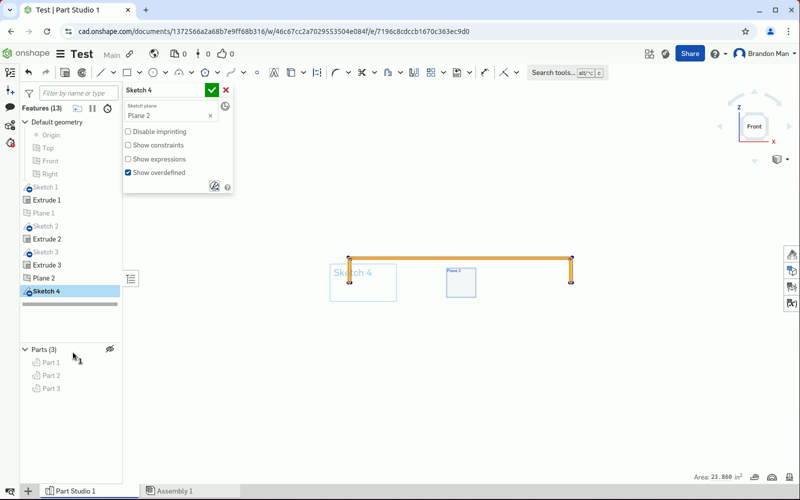
key(shift+y)
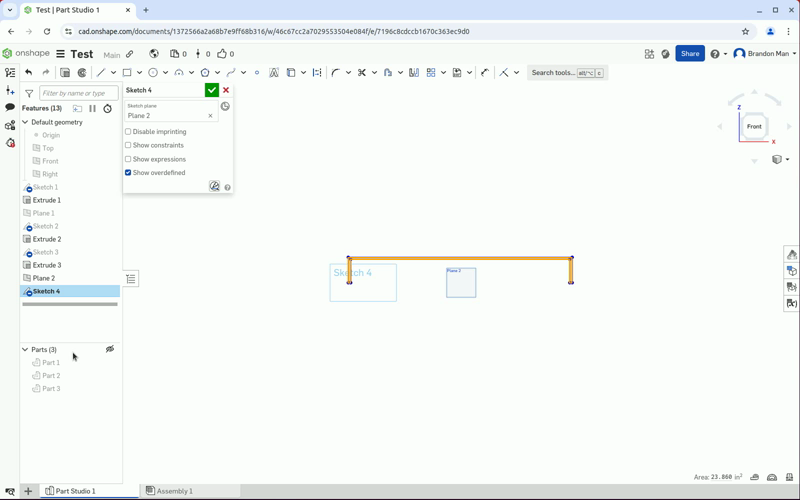
key(shift+e)
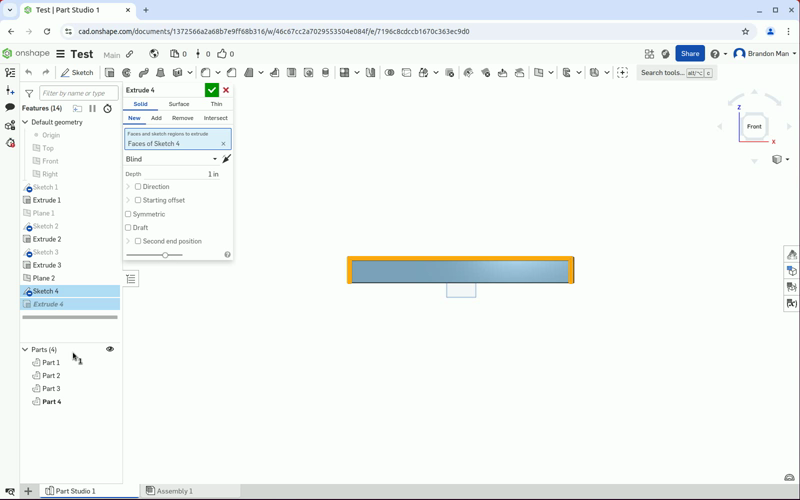
mouse_move(143, 106)
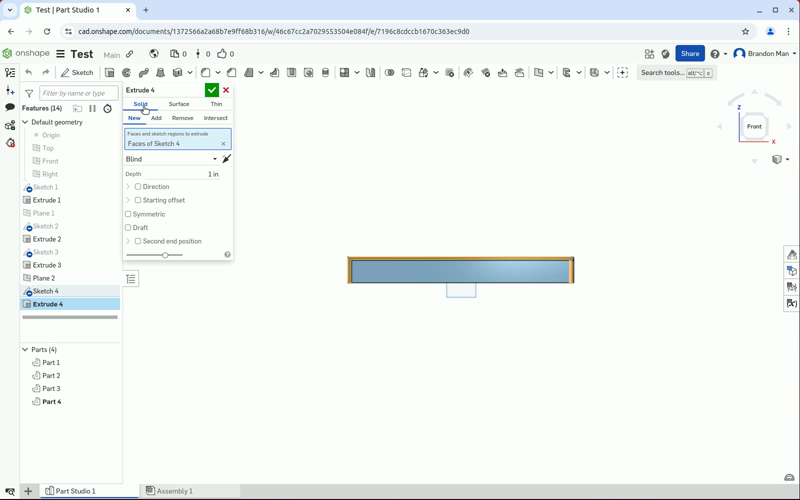
click(143, 106)
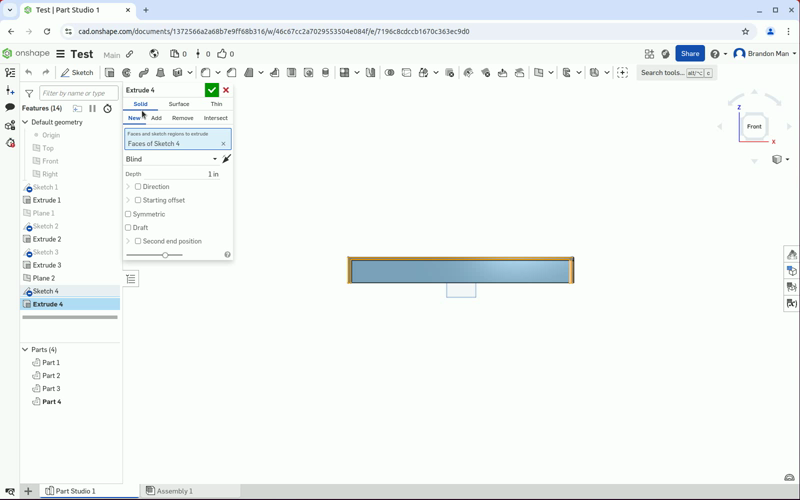
mouse_move(137, 120)
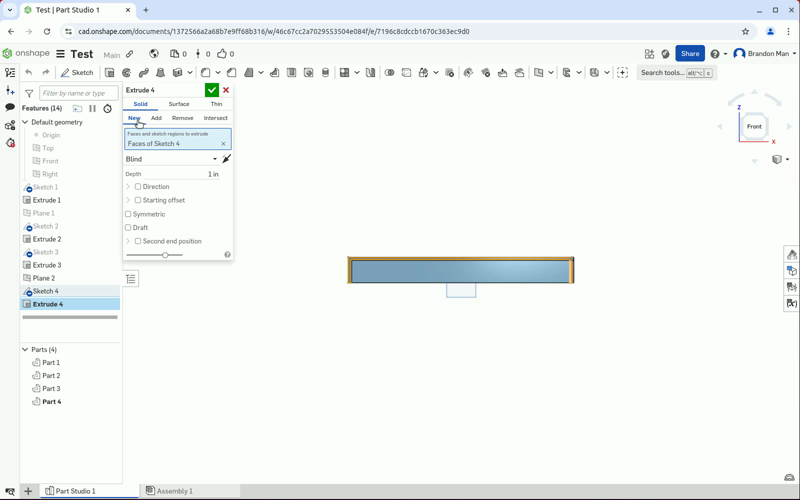
click(137, 120)
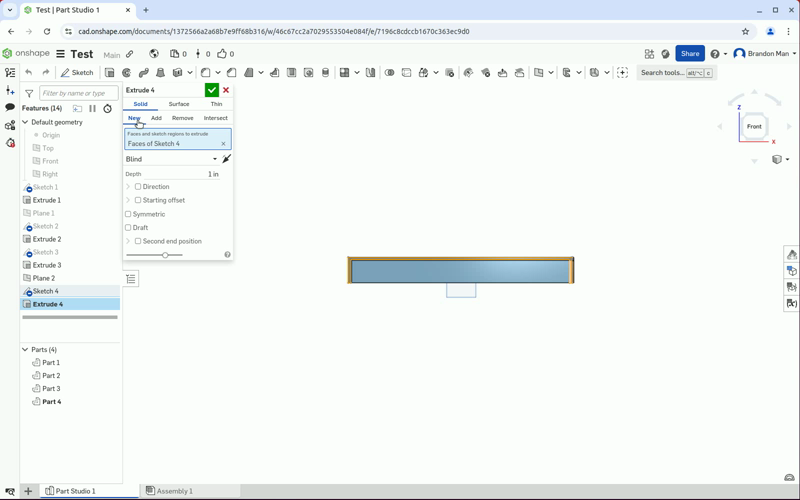
key(tab, 4)
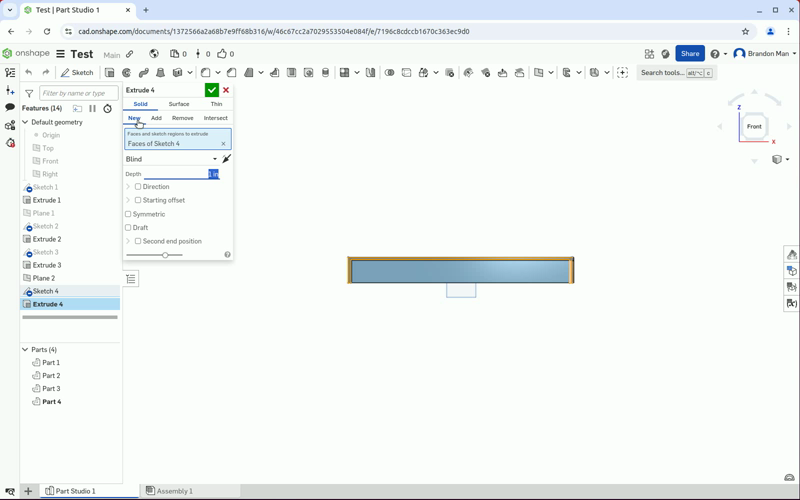
text(0.722)
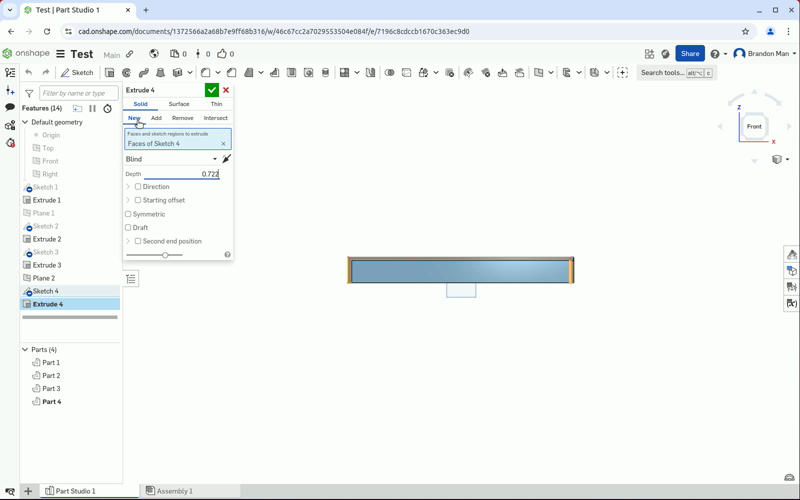
key(enter)
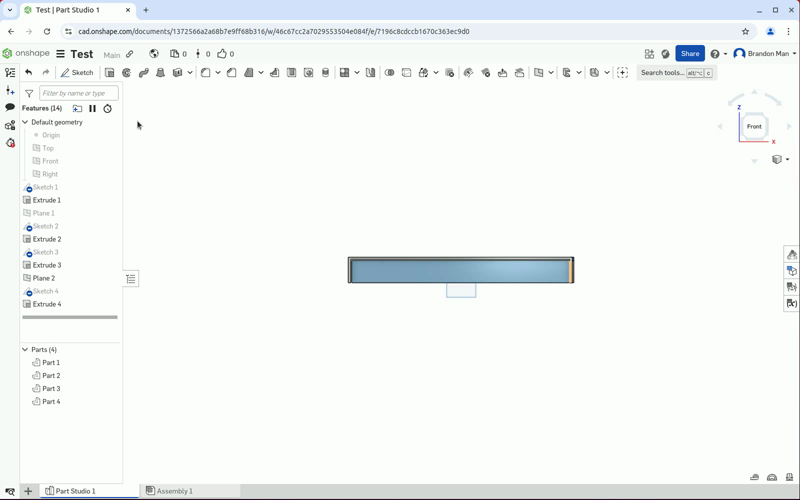
key(shift+h)
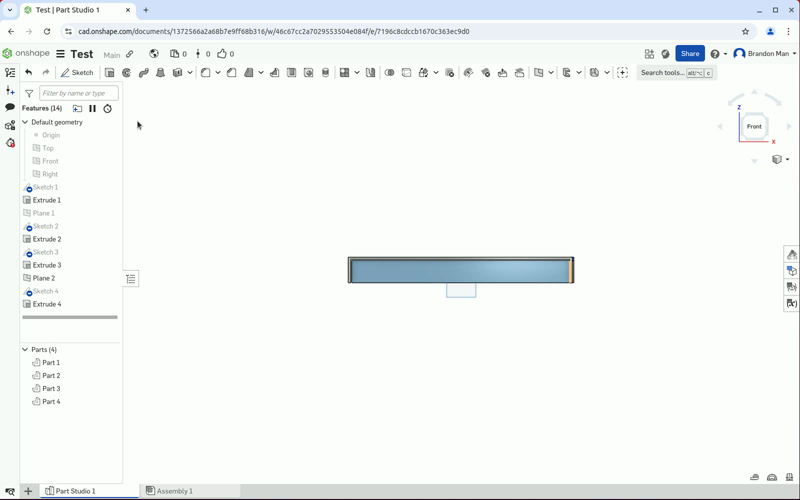
key(shift+h)
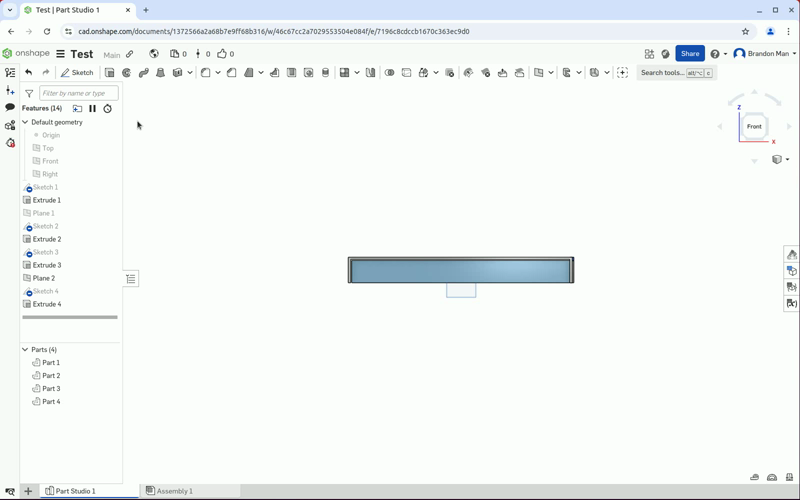
mouse_move(73, 189)
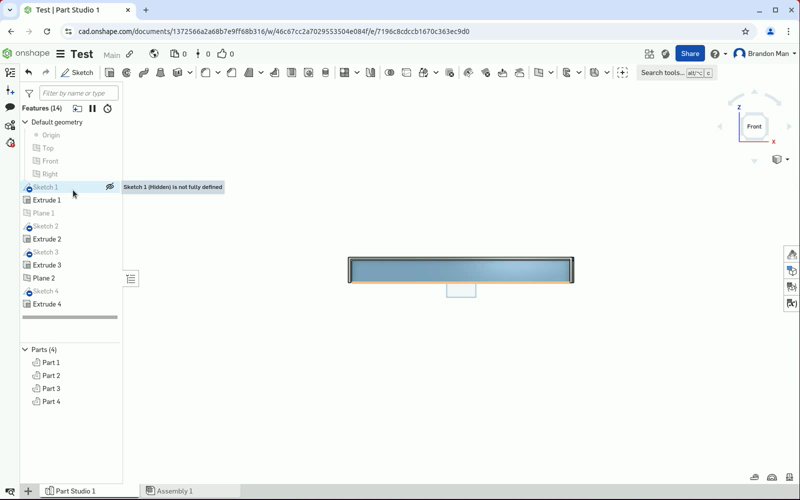
click(73, 189)
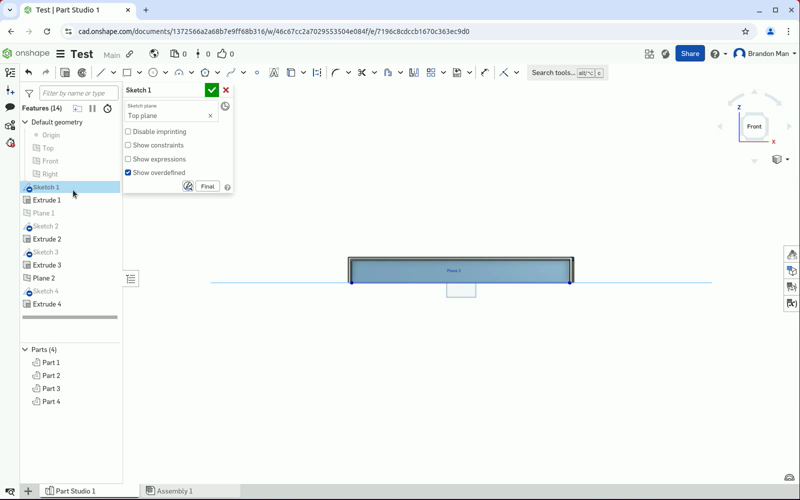
mouse_move(229, 92)
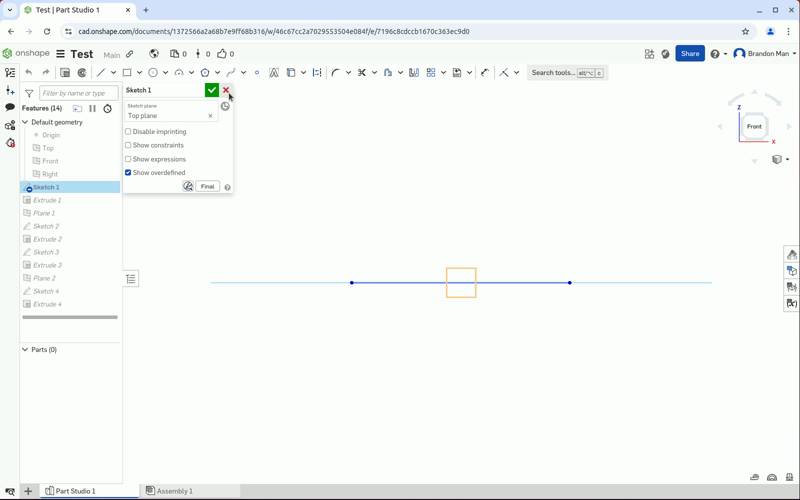
click(229, 92)
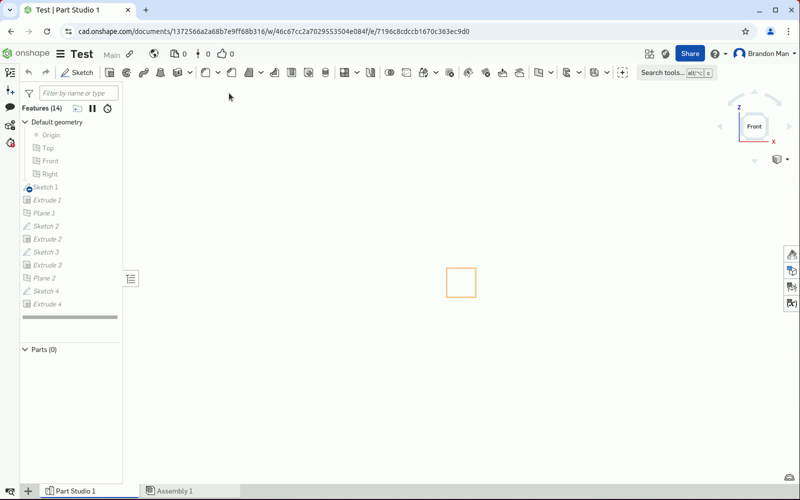
key(shift+s)
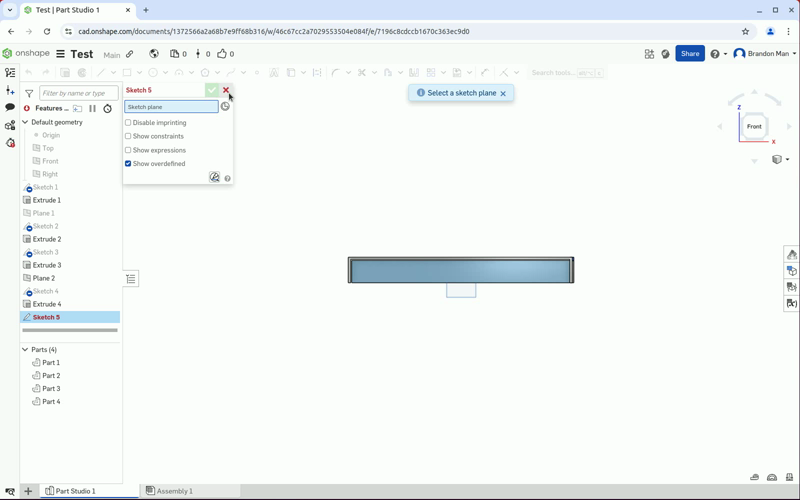
mouse_move(73, 280)
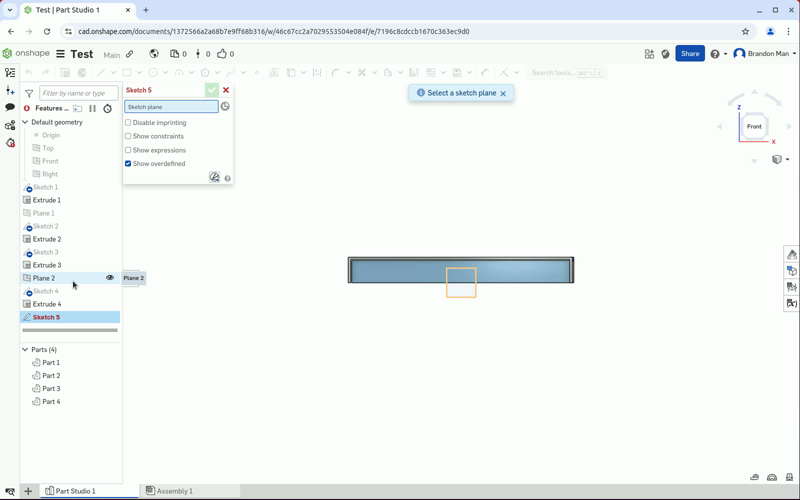
click(73, 280)
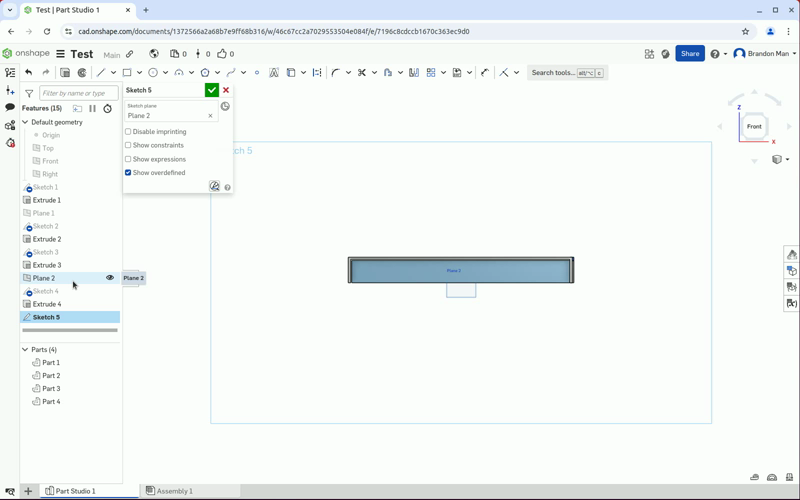
mouse_move(73, 352)
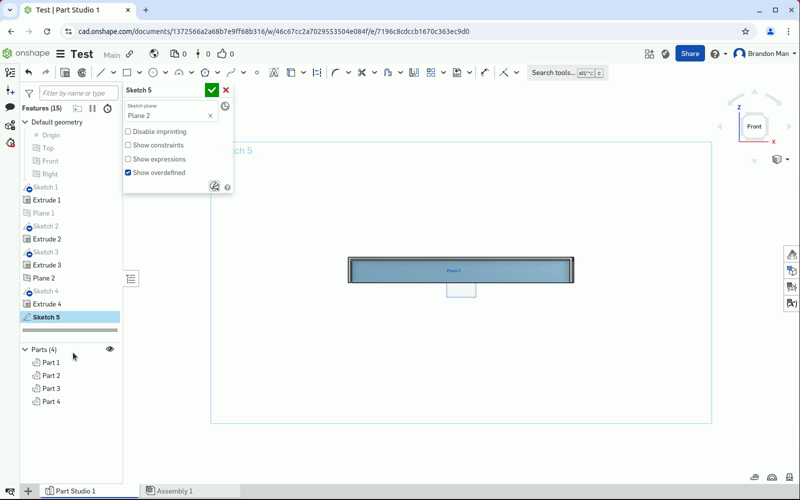
key(y)
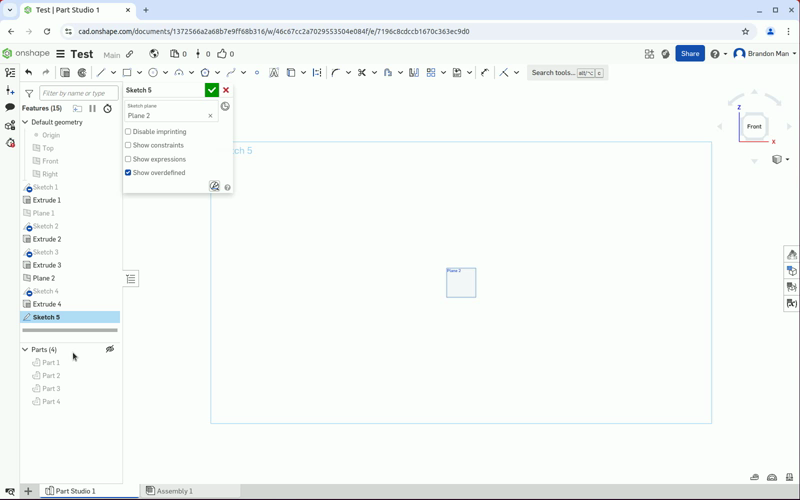
key(l)
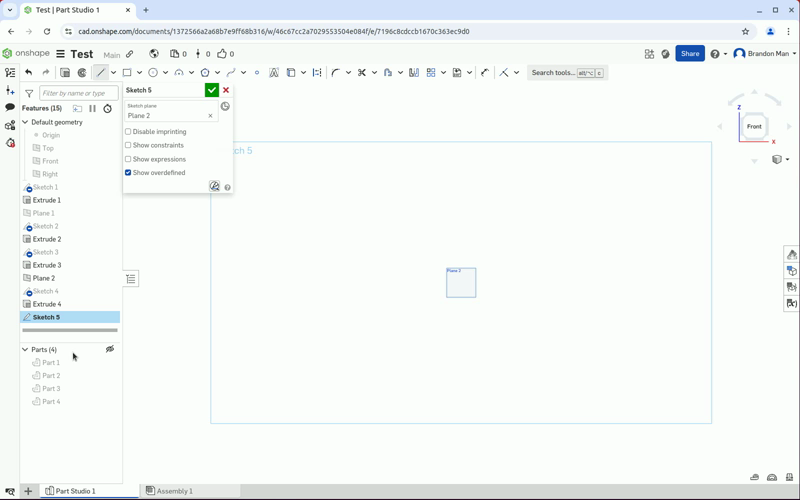
key_down(shift)
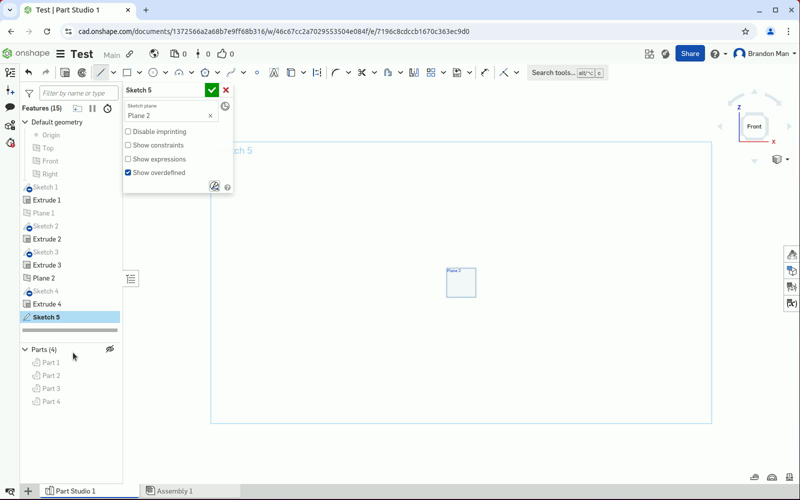
mouse_move(351, 282)
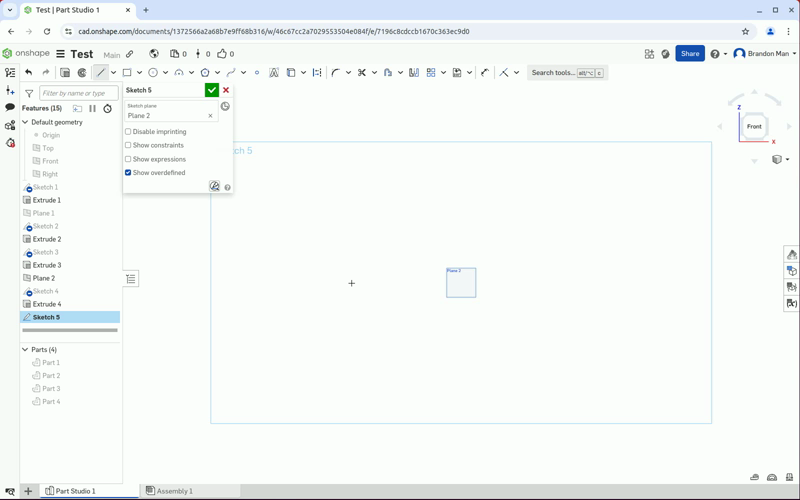
click(351, 282)
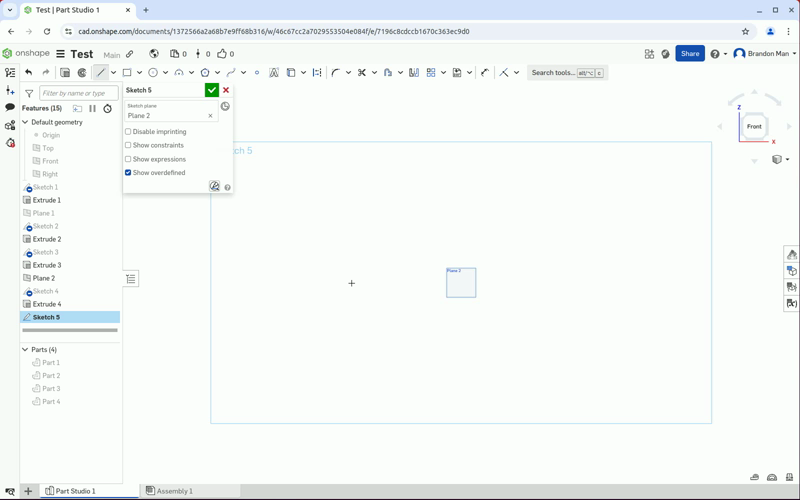
key_up(shift)
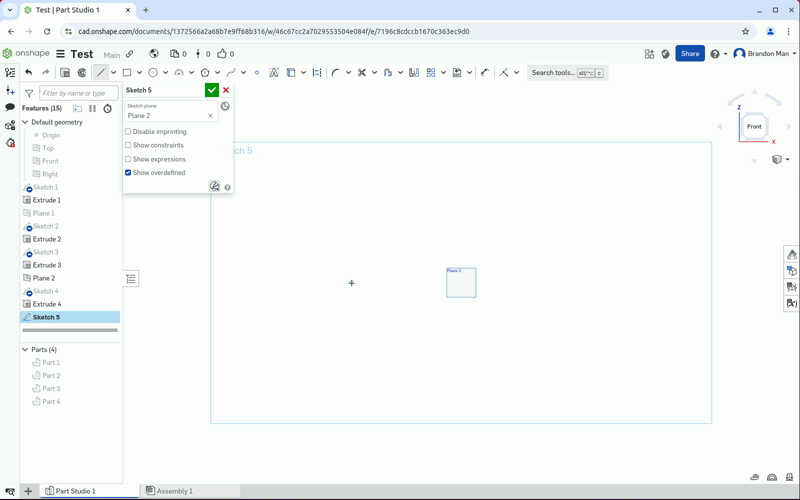
key_down(shift)
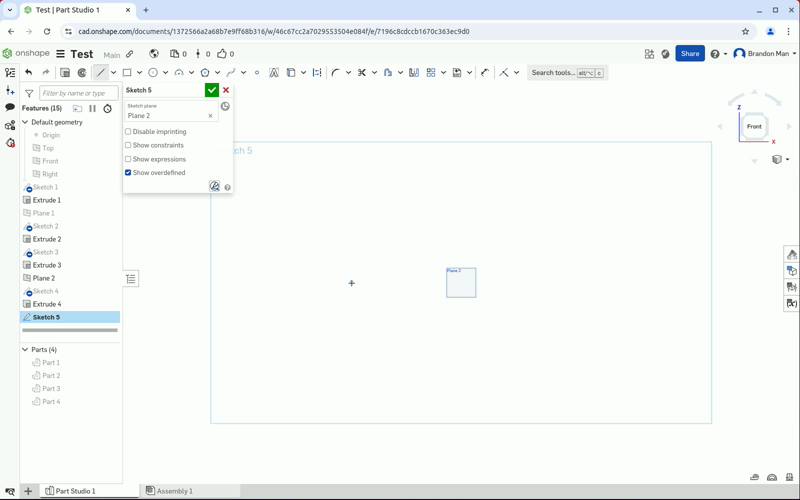
mouse_move(569, 282)
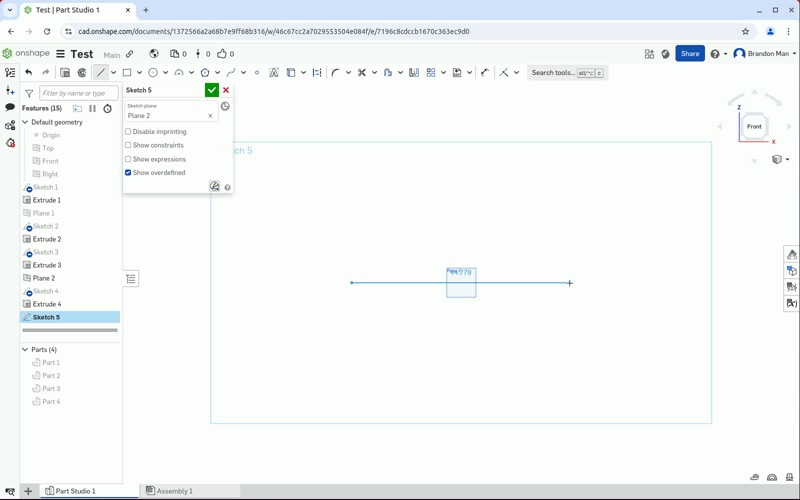
click(569, 282)
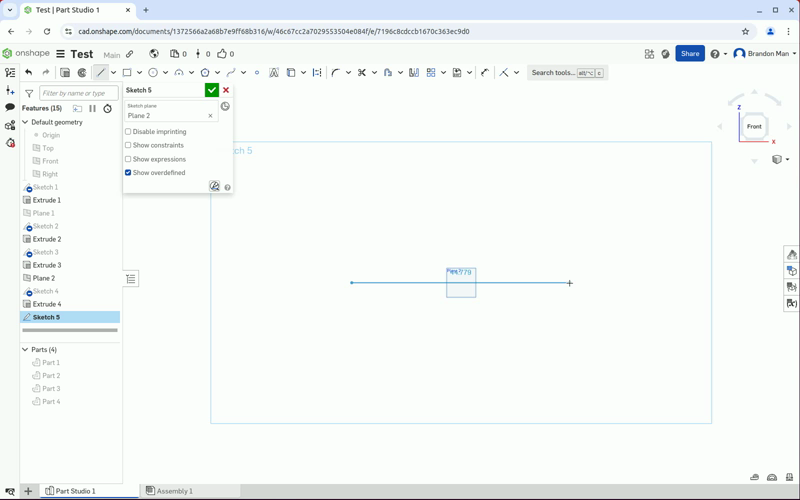
key_up(shift)
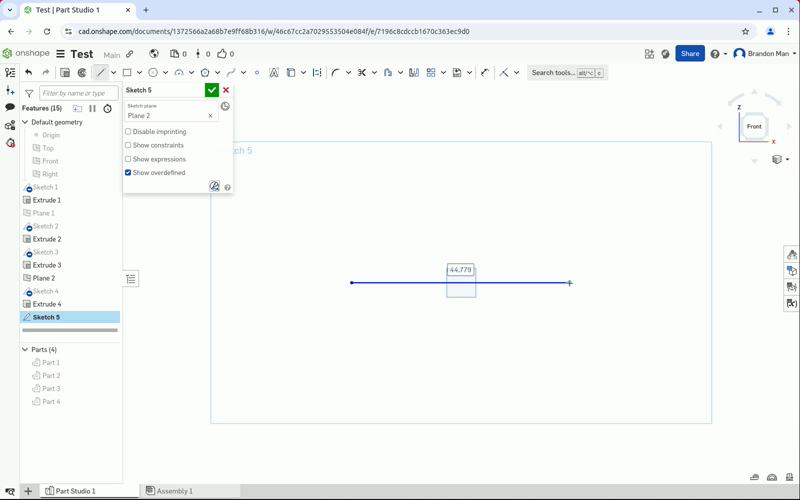
key_down(shift)
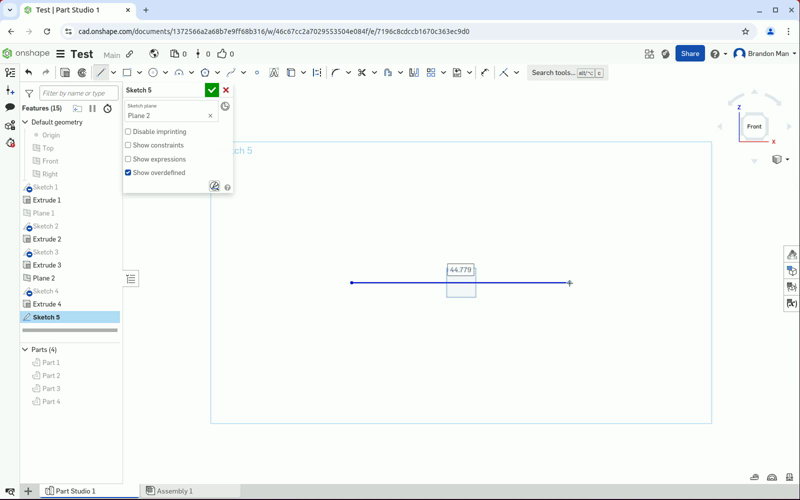
mouse_move(589, 282)
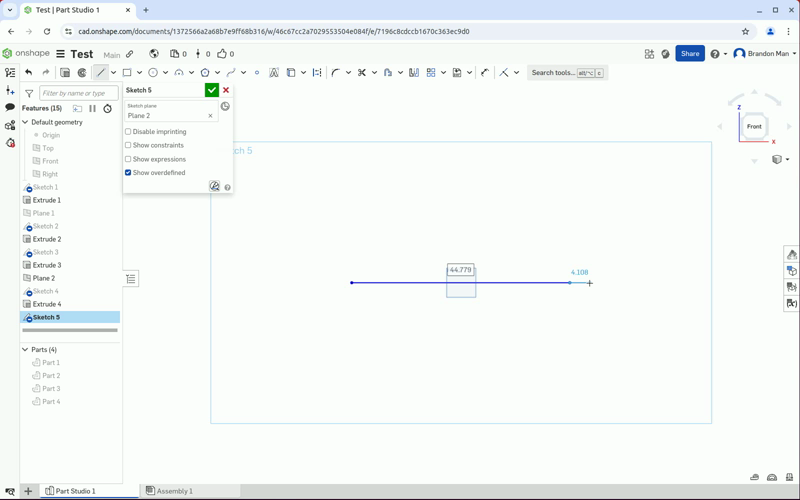
mouse_move(569, 260)
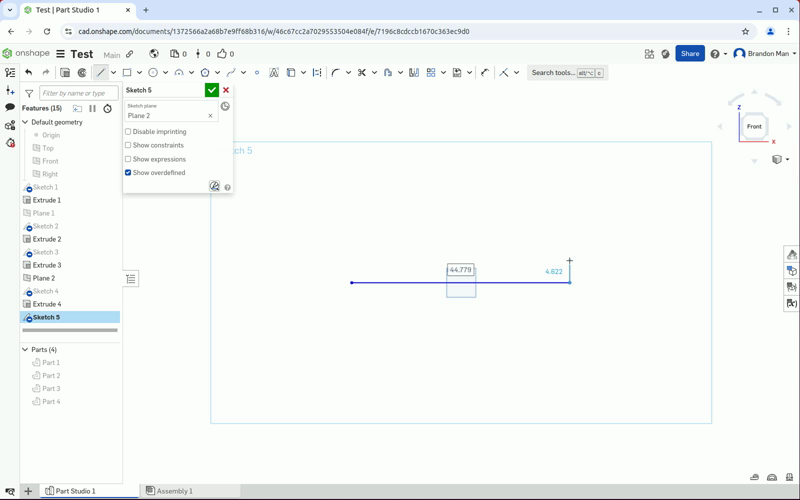
click(569, 260)
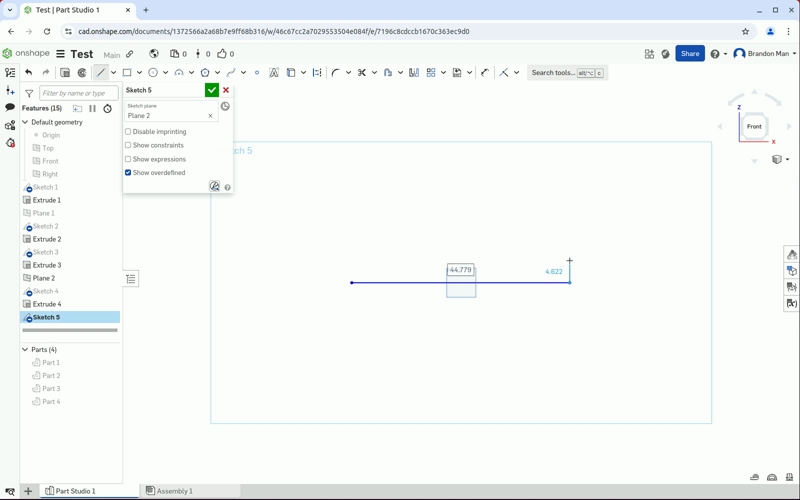
key_up(shift)
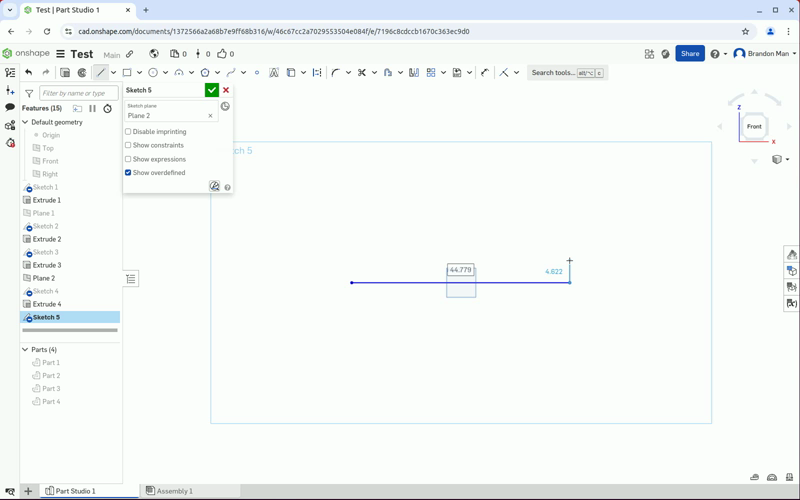
key_down(shift)
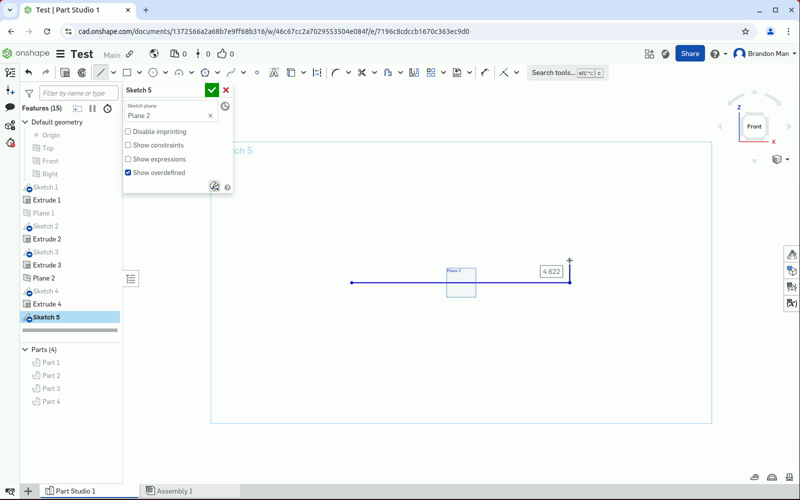
mouse_move(351, 260)
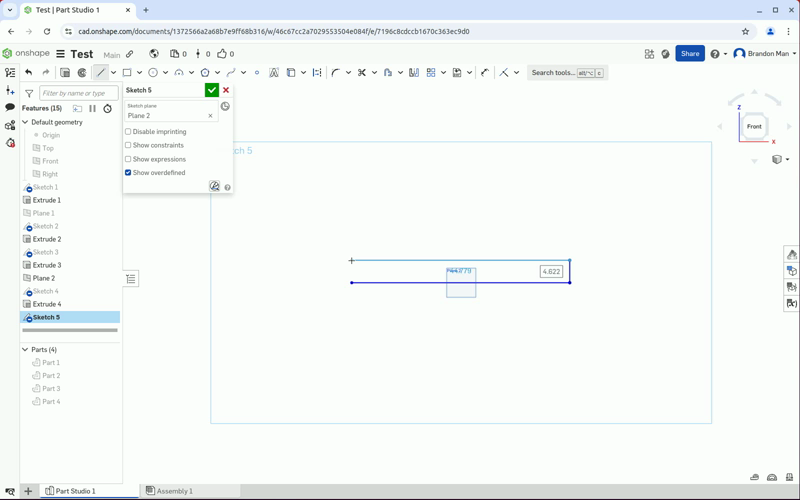
click(351, 260)
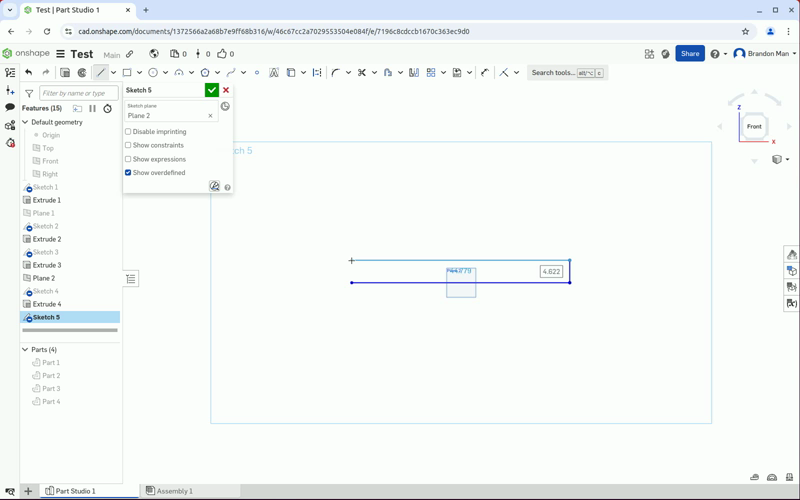
key_up(shift)
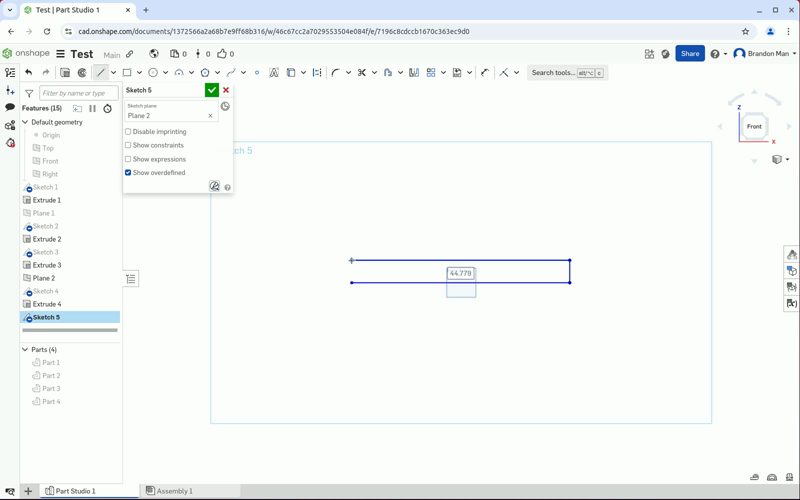
mouse_move(381, 260)
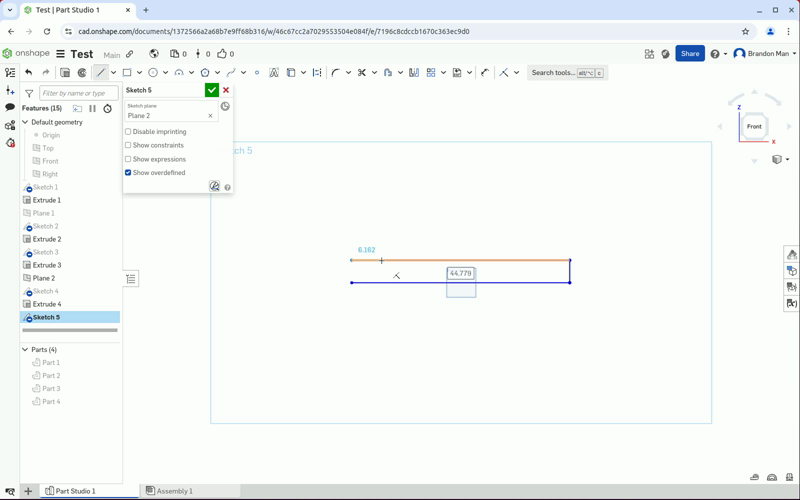
key_down(shift)
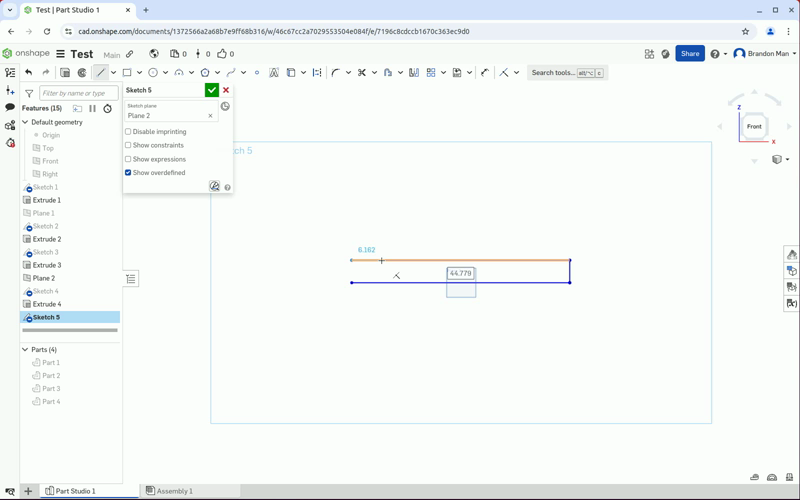
mouse_move(351, 282)
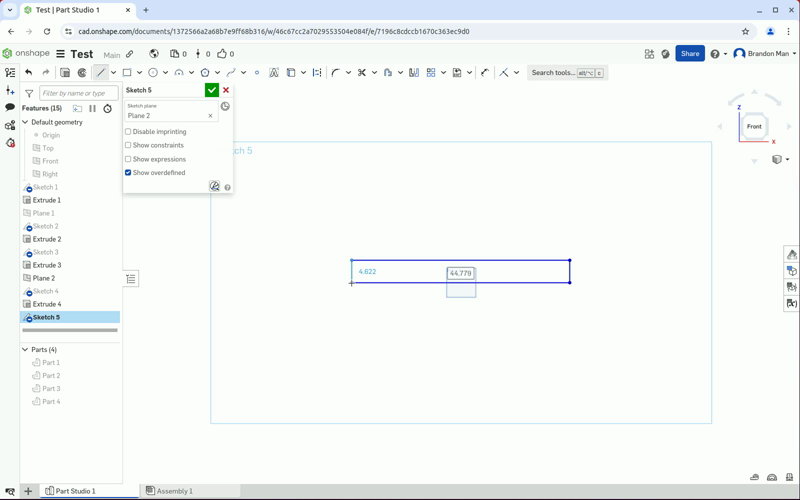
key_up(shift)
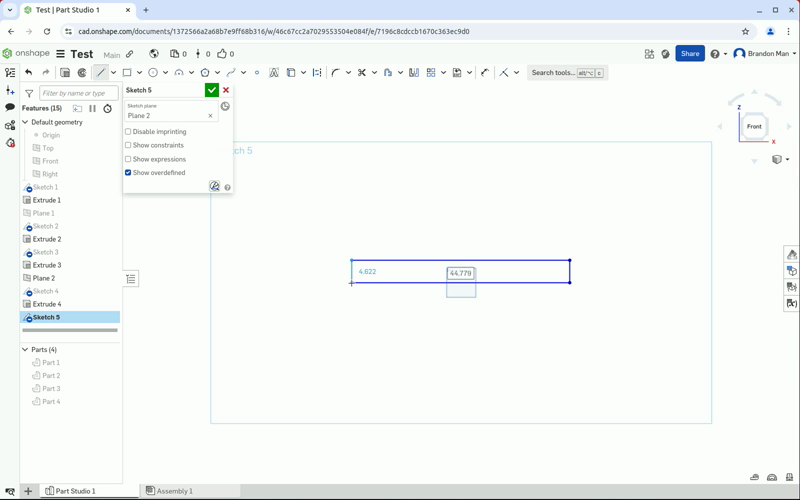
click(351, 282)
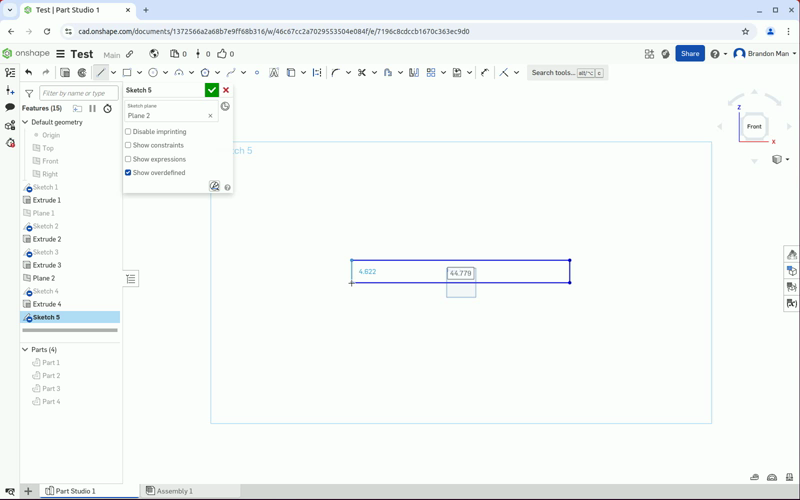
key(esc)
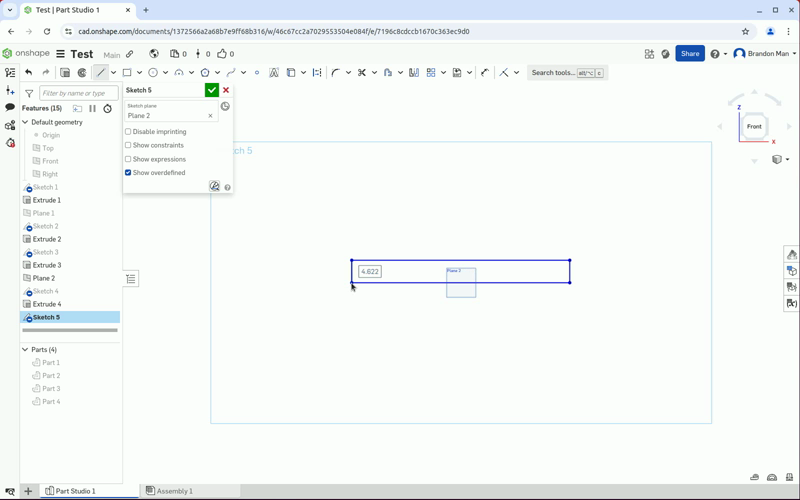
mouse_move(408, 269)
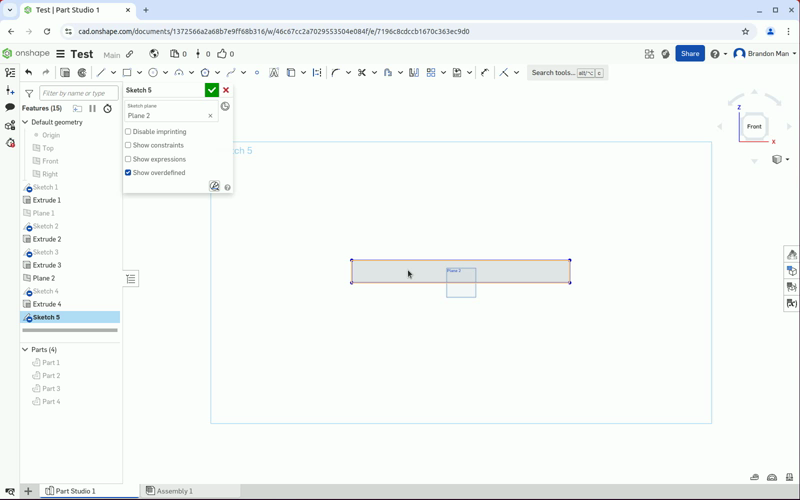
click(408, 269)
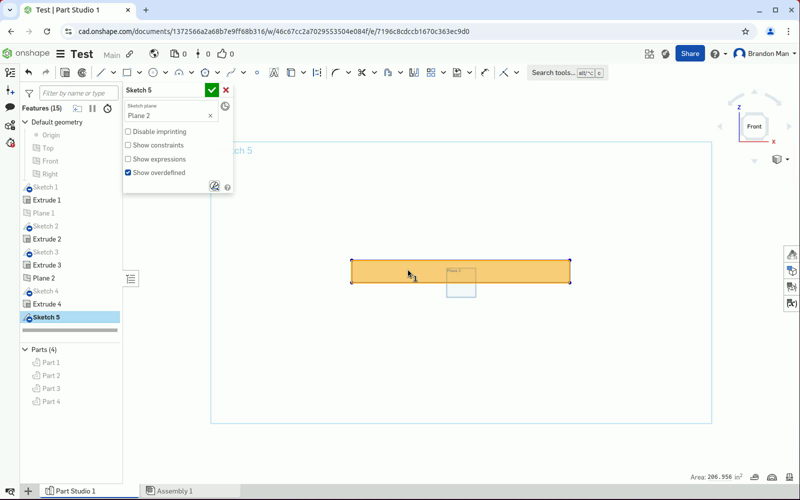
mouse_move(73, 352)
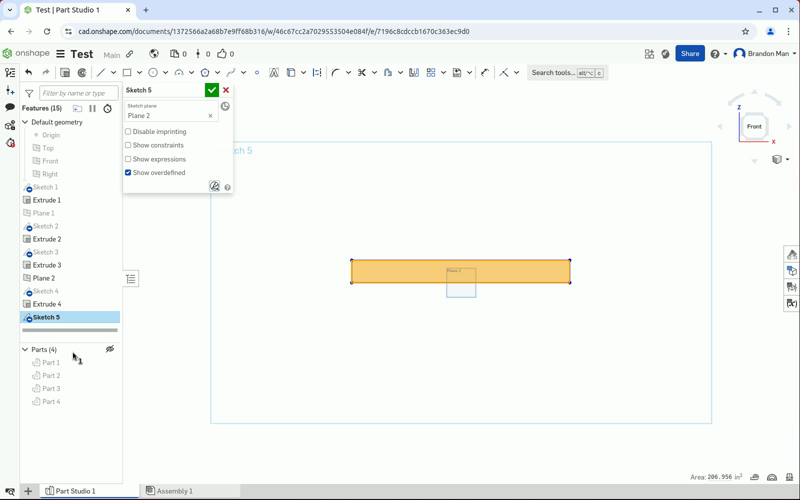
key(shift+y)
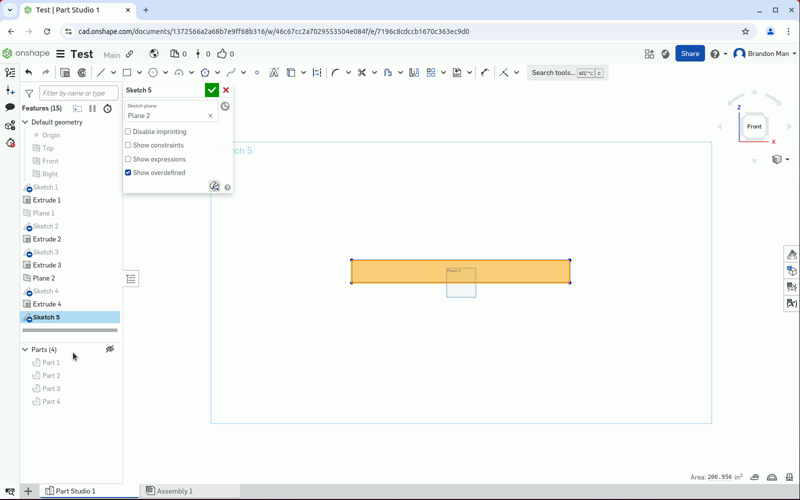
key(shift+e)
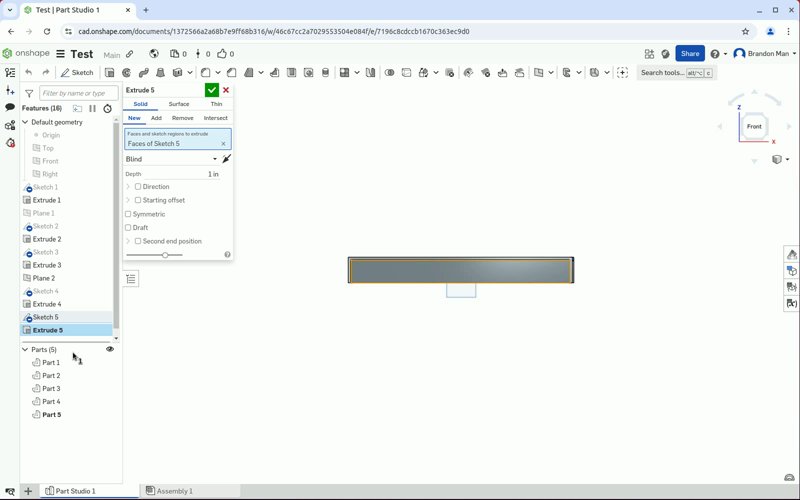
mouse_move(143, 106)
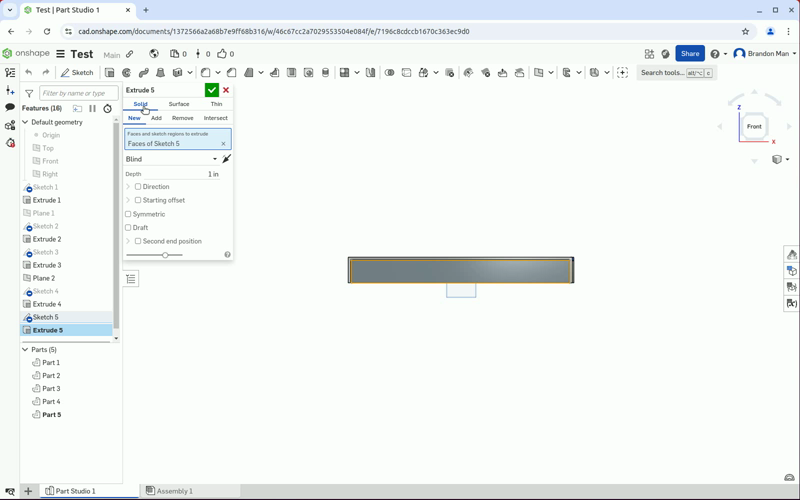
click(143, 106)
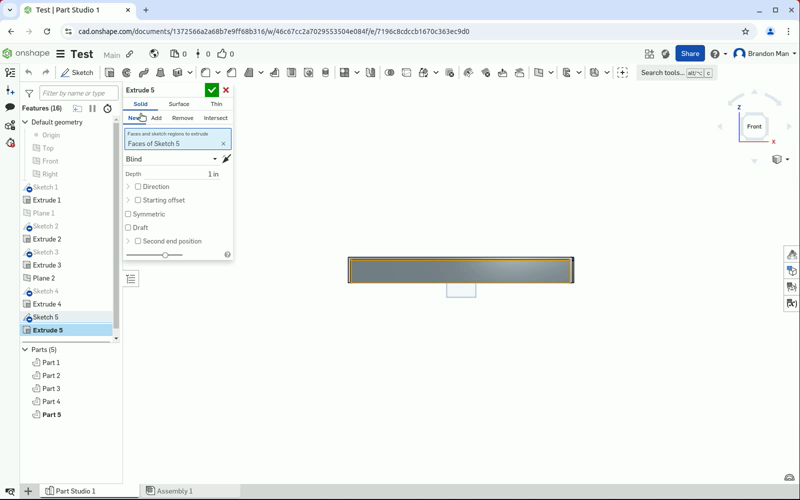
mouse_move(137, 120)
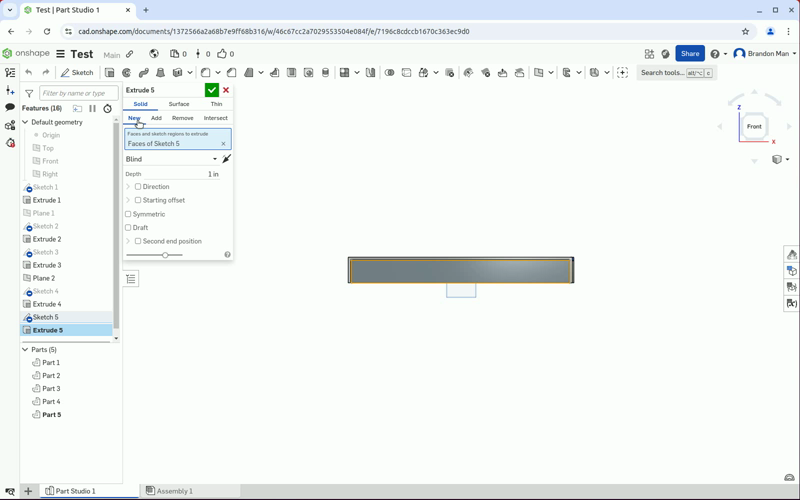
click(137, 120)
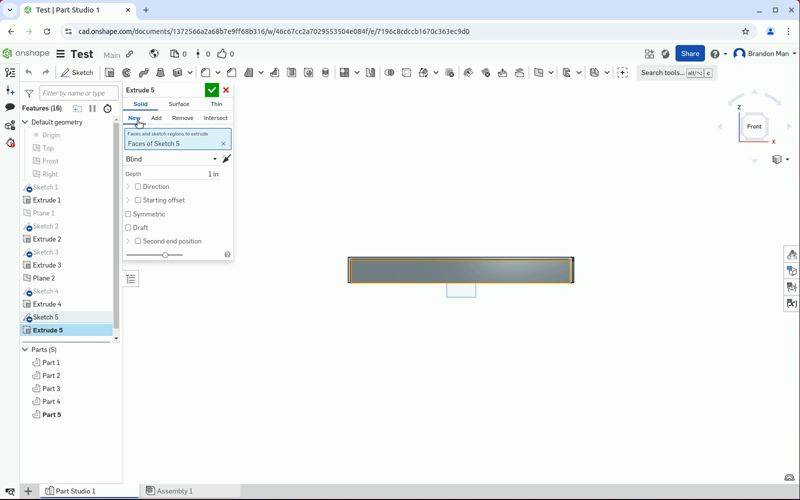
key(tab, 4)
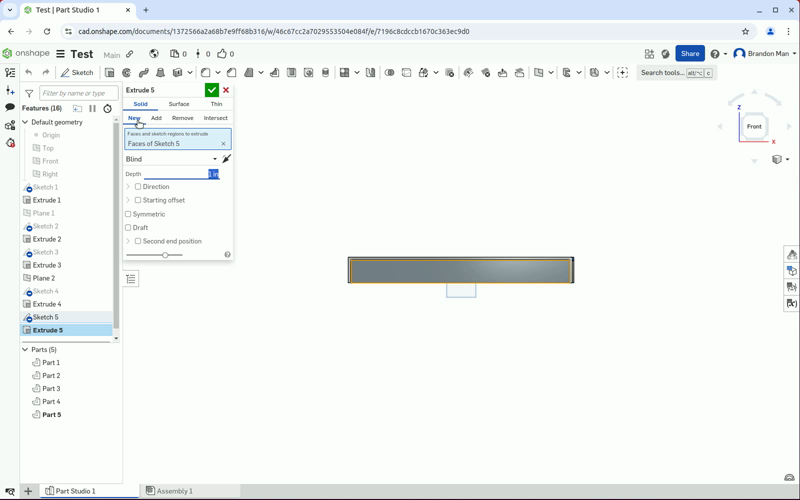
text(0.722)
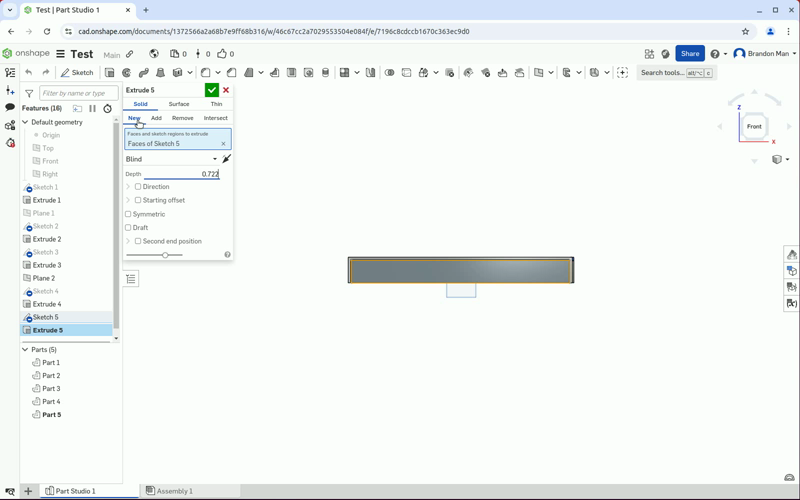
key(enter)
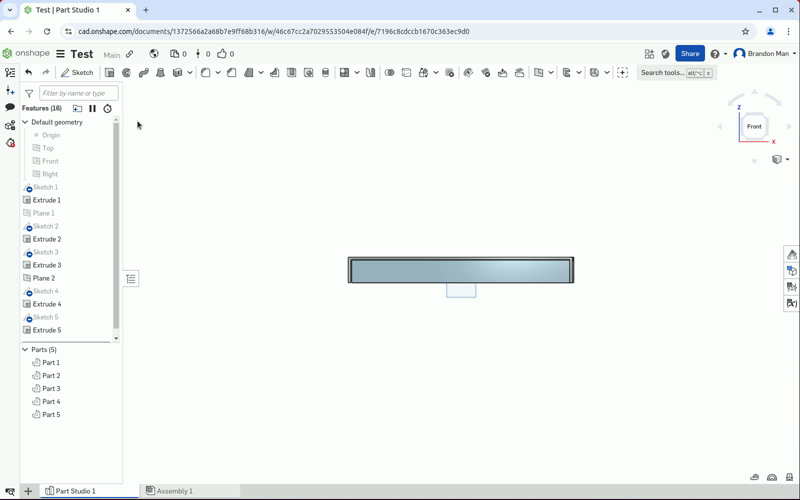
key(shift+h)
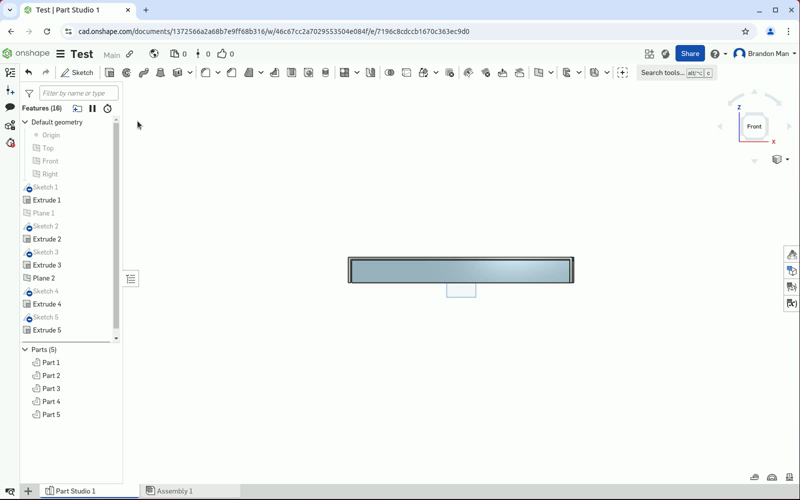
key(shift+h)
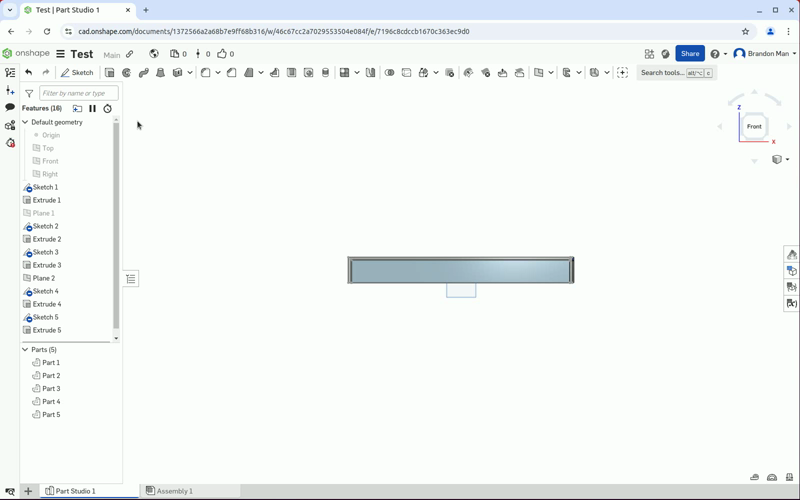
key(shift+7)
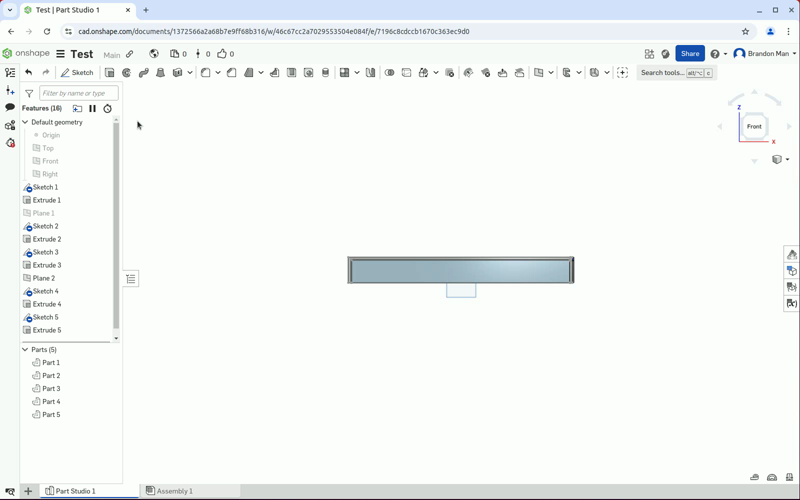
key(left, 2)
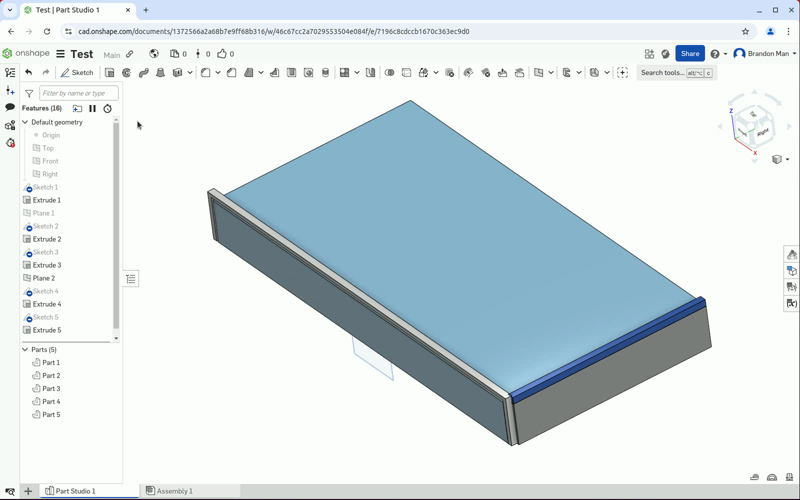
key(down, 2)
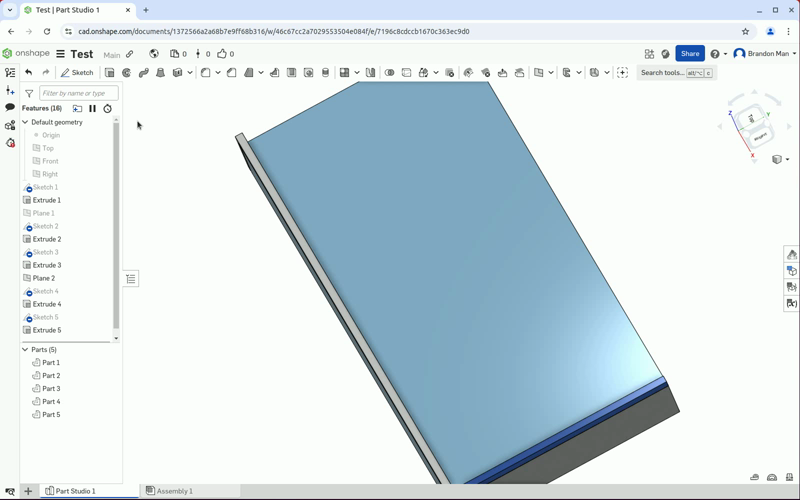
key(up, 2)
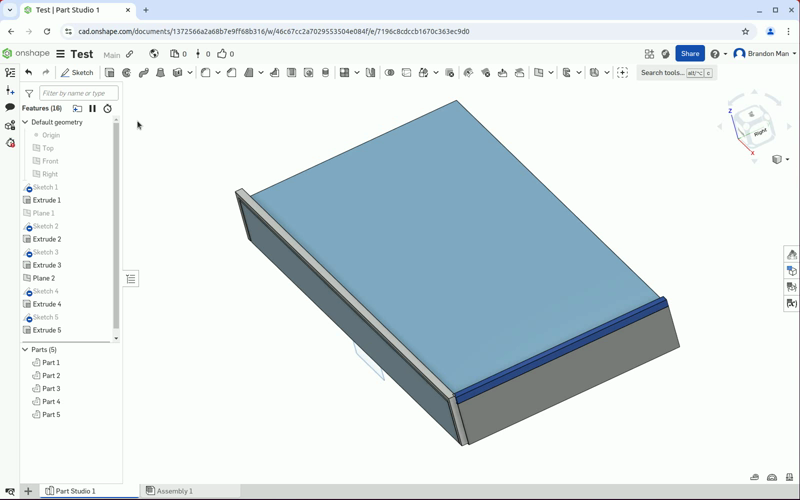
key(right, 2)
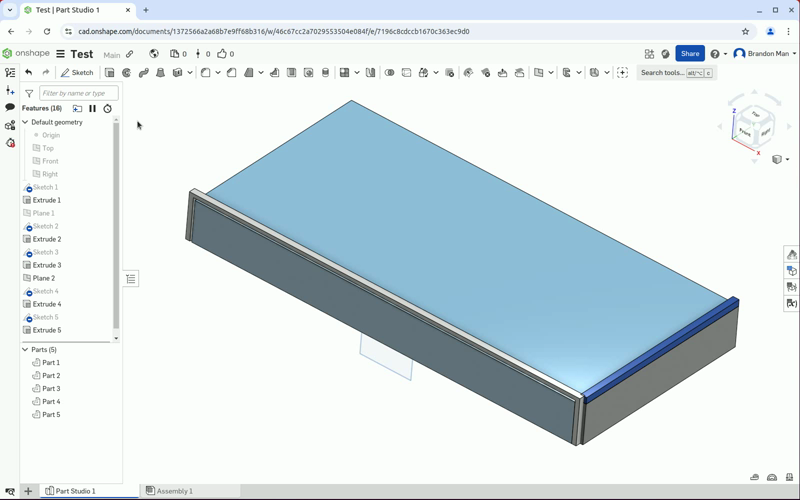
mouse_move(69, 189)
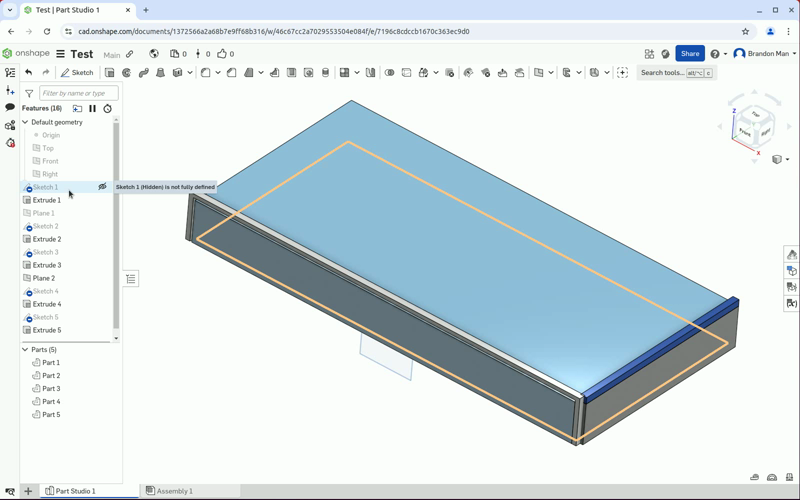
click(69, 189)